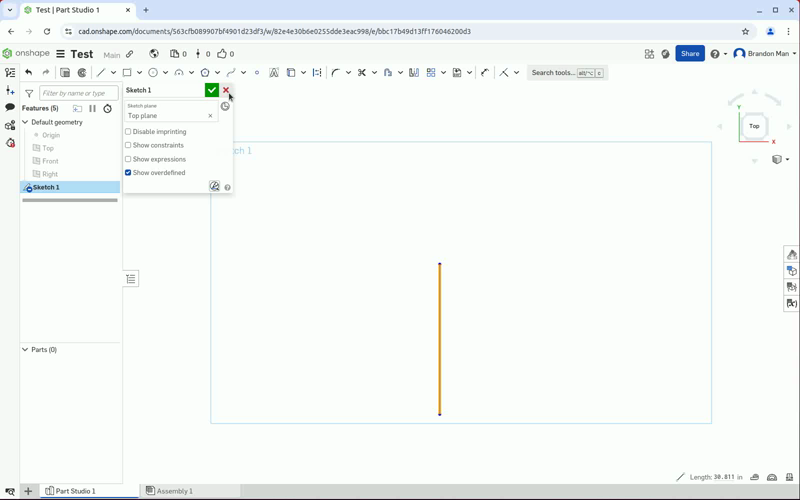
key(shift+h)
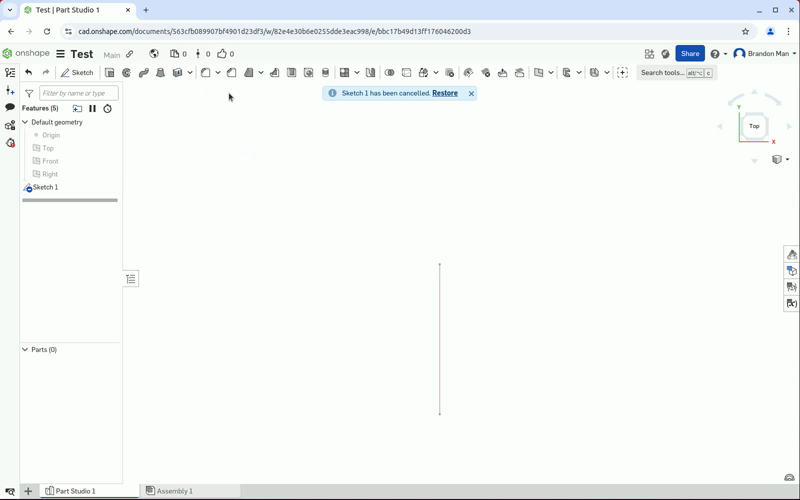
key(shift+s)
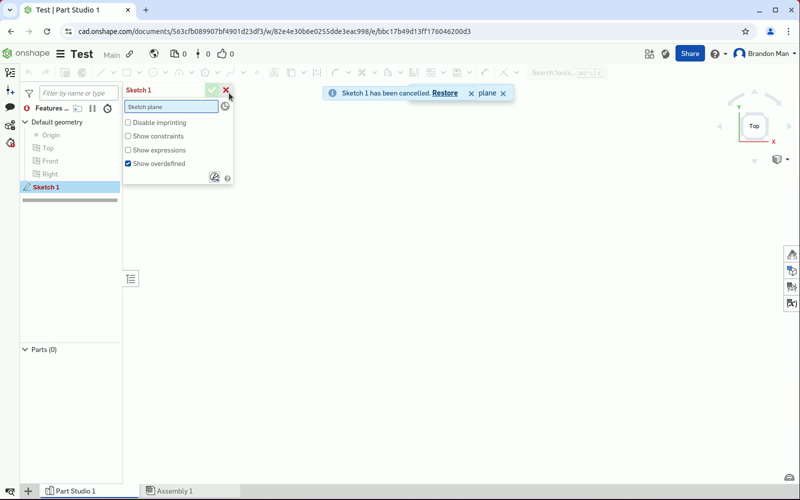
mouse_move(73, 150)
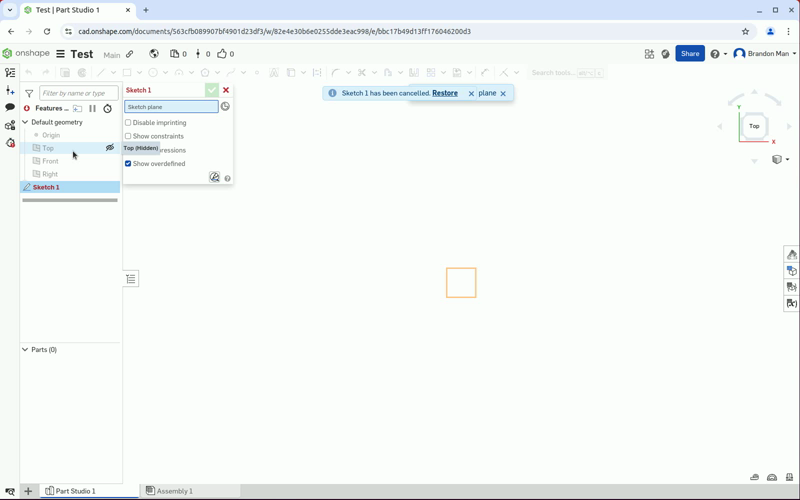
click(73, 150)
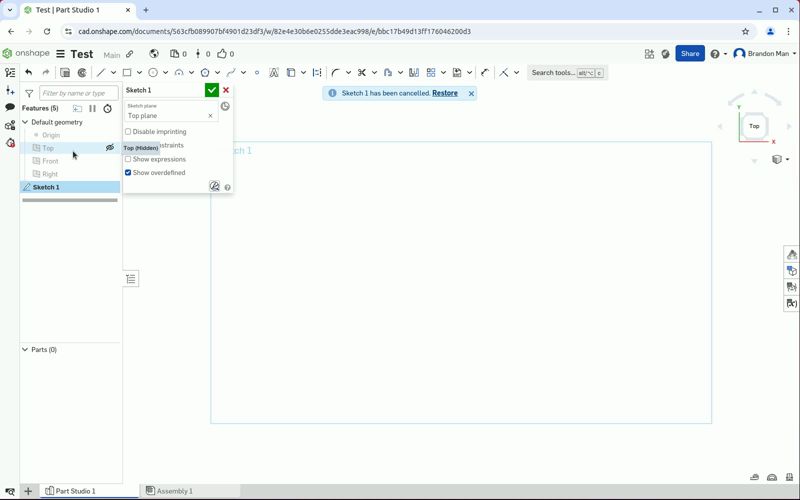
mouse_move(73, 352)
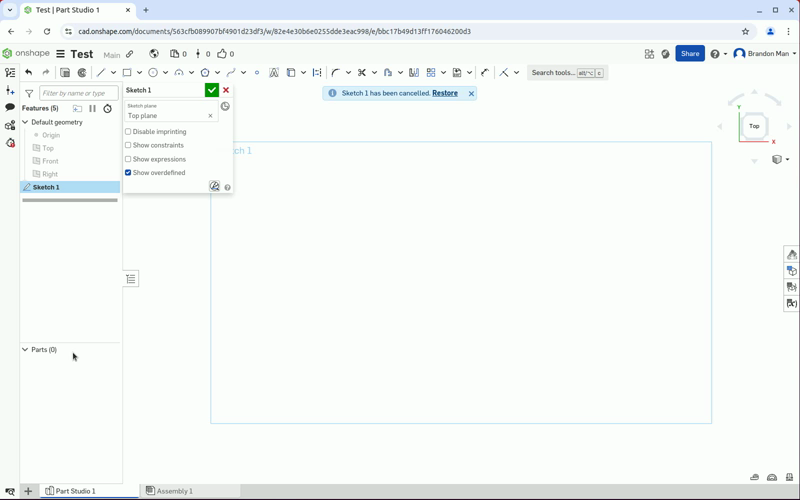
key(y)
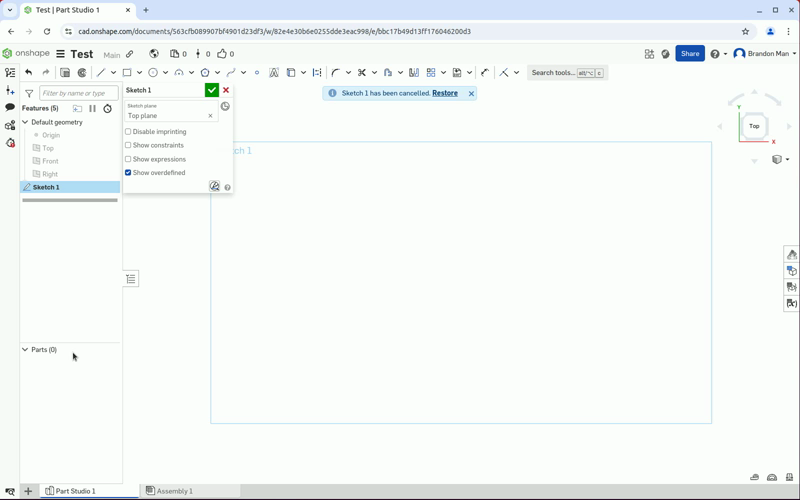
key(a)
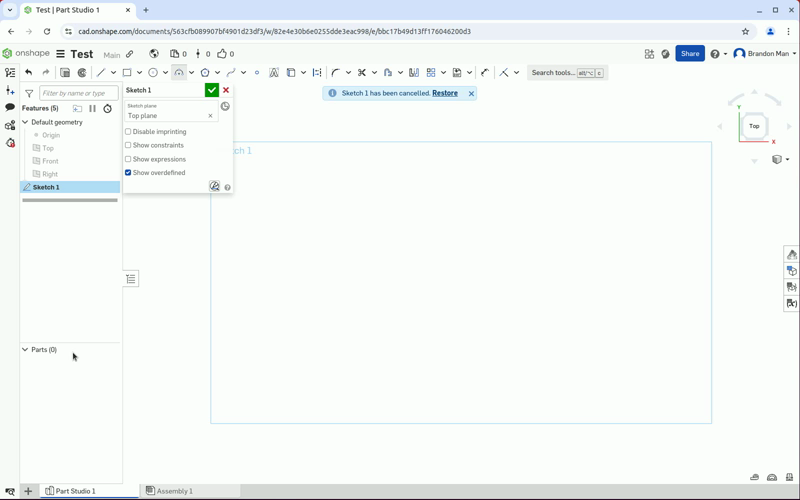
key_down(shift)
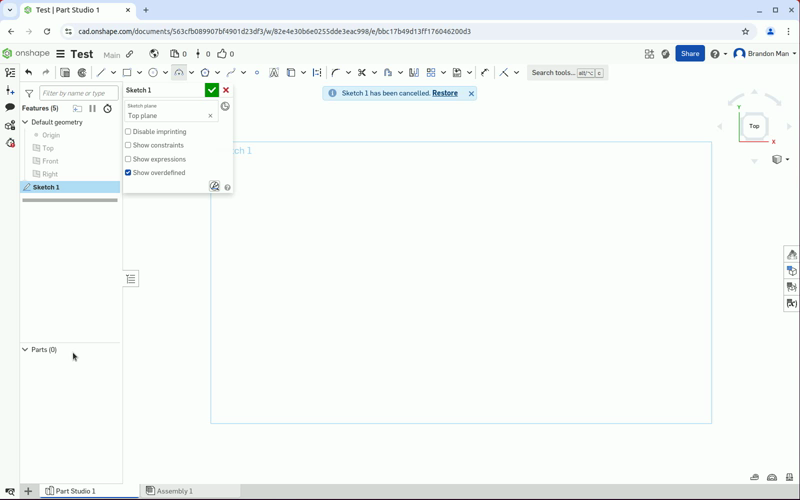
mouse_move(348, 322)
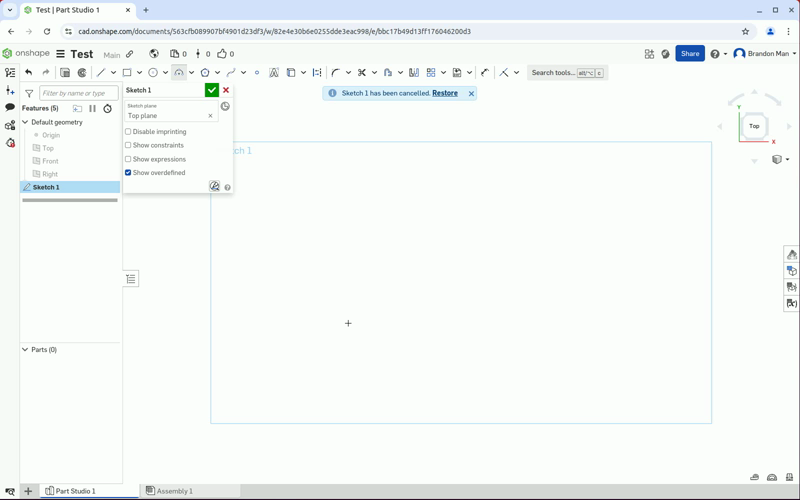
click(348, 322)
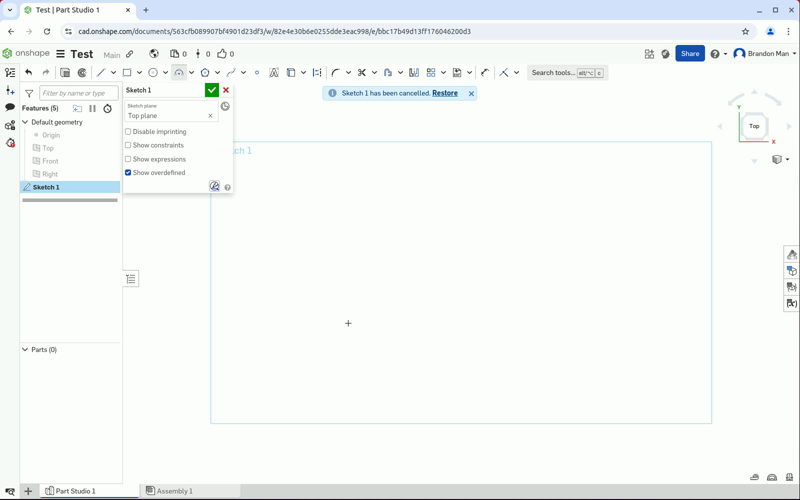
key_up(shift)
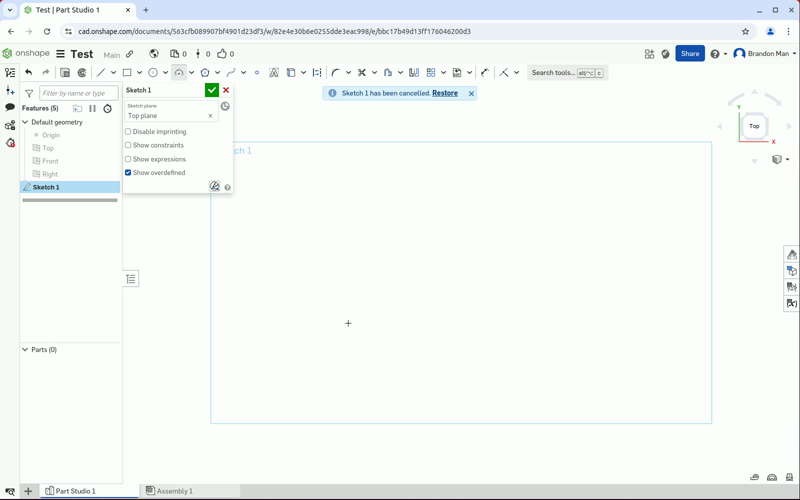
key_down(shift)
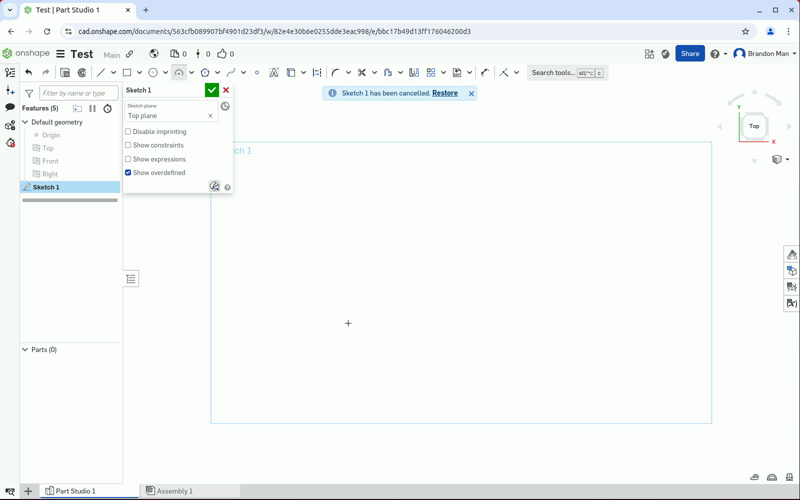
mouse_move(357, 332)
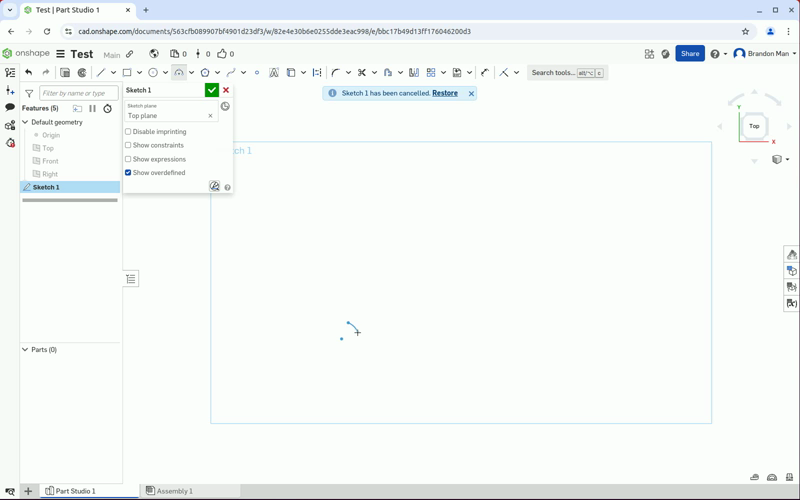
click(357, 332)
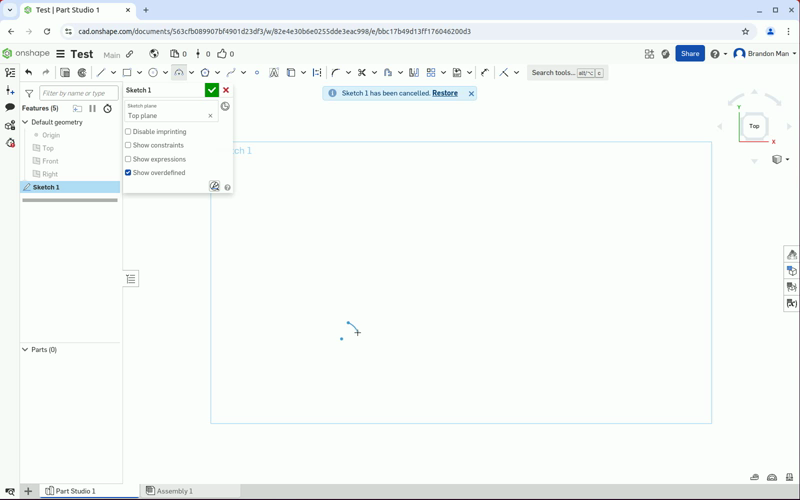
mouse_move(350, 329)
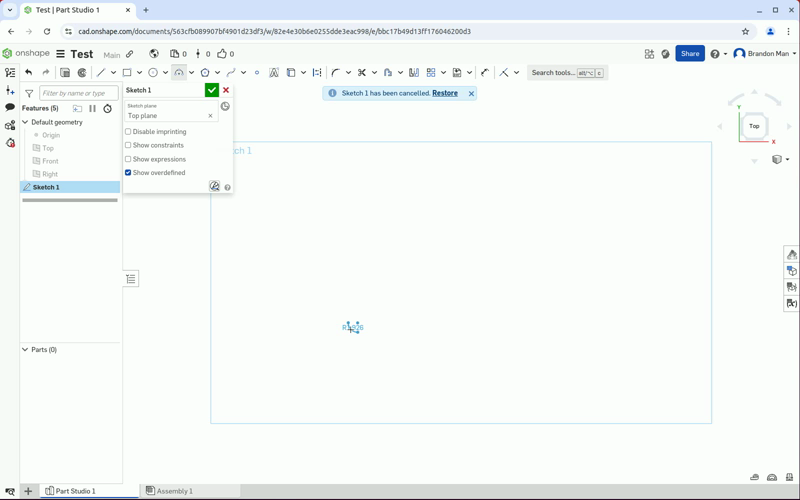
click(350, 329)
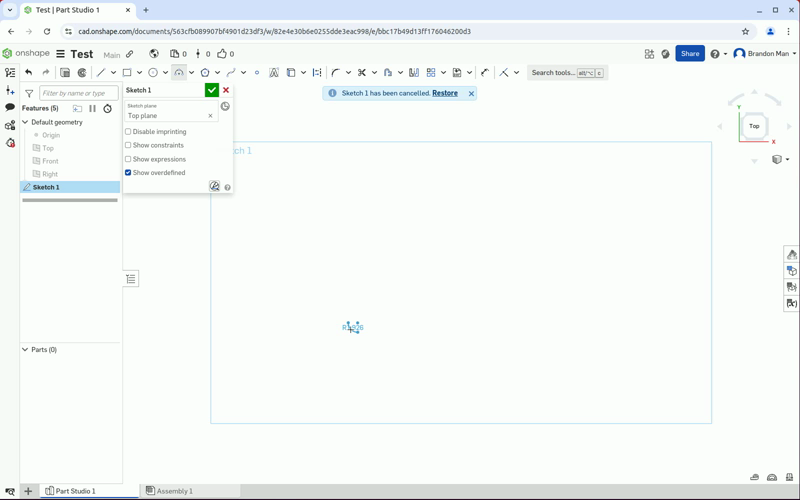
key_up(shift)
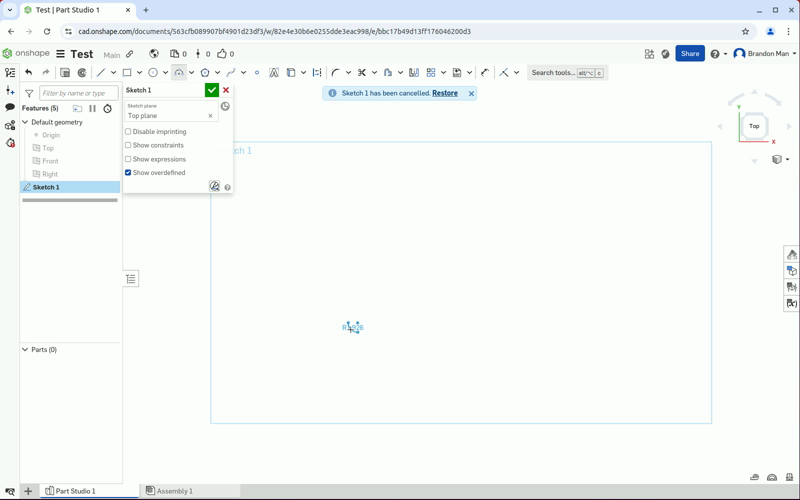
key(esc)
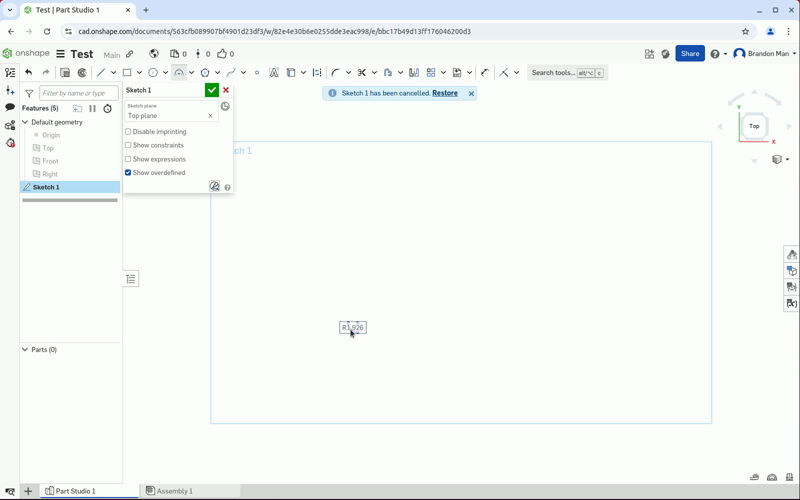
key(l)
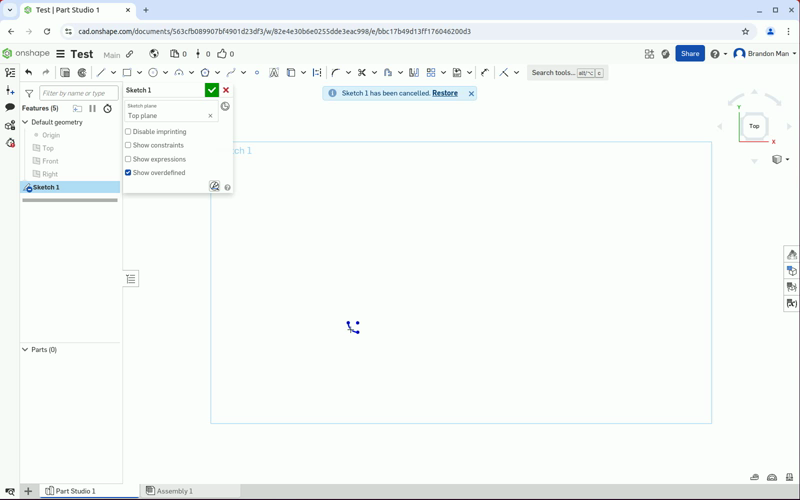
mouse_move(357, 332)
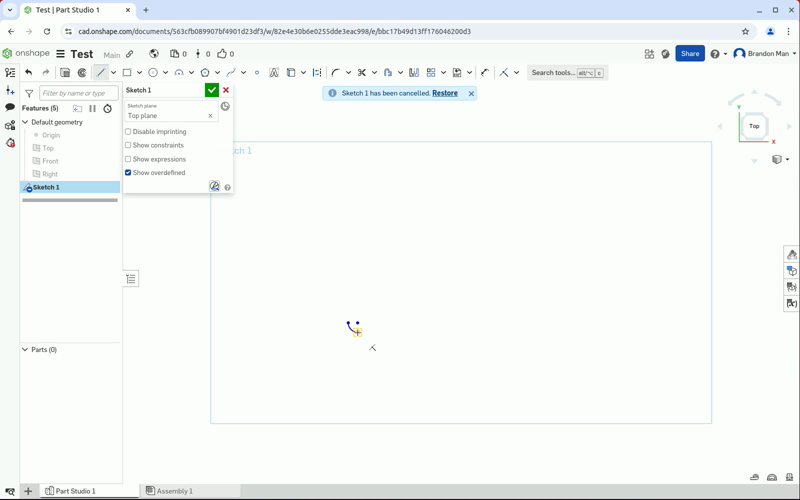
click(357, 332)
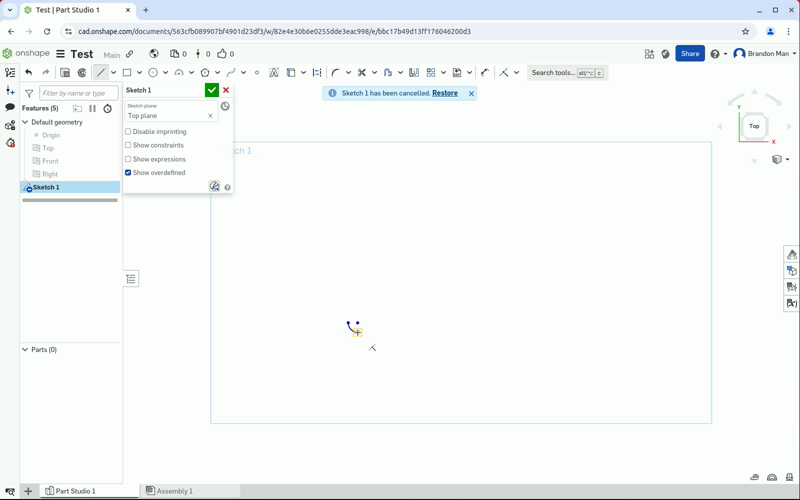
key_down(shift)
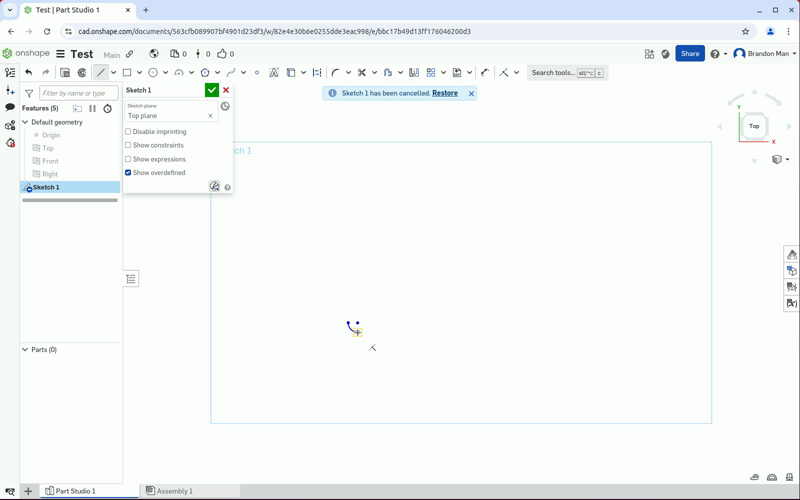
mouse_move(558, 332)
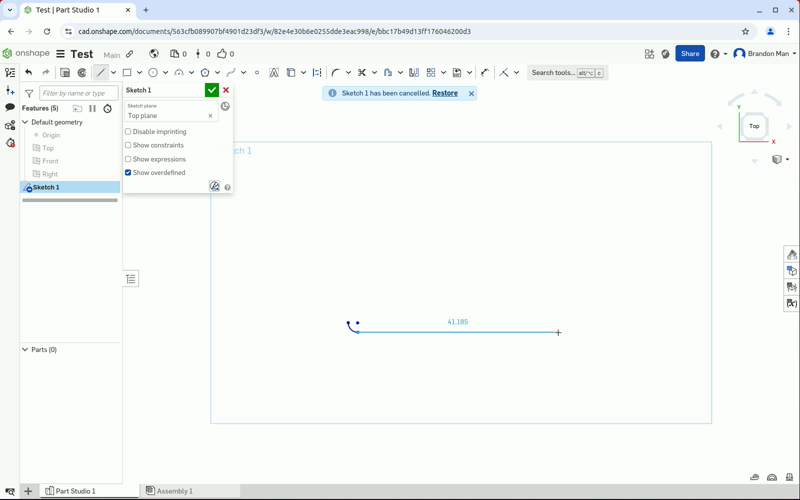
click(558, 332)
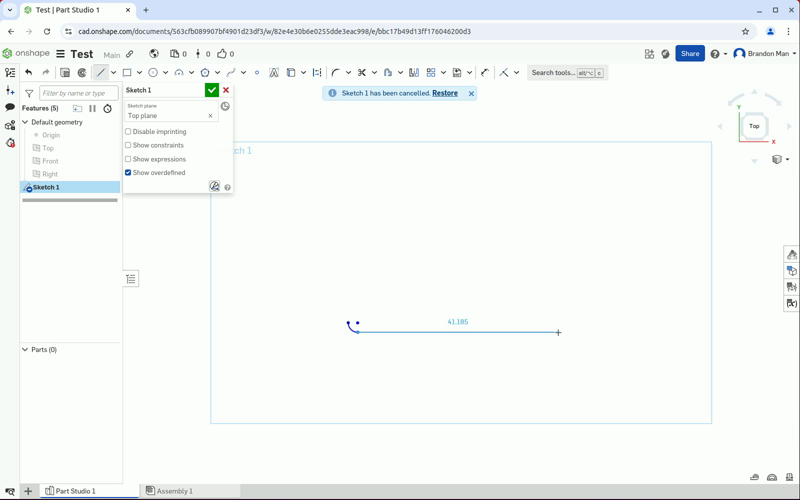
key_up(shift)
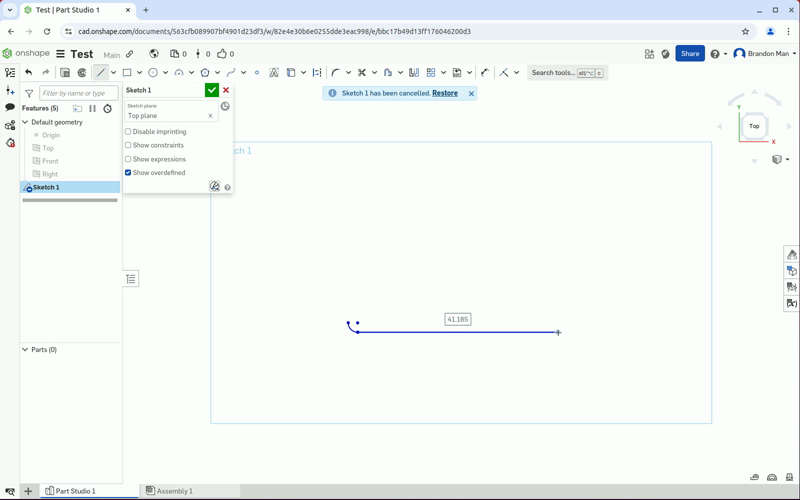
key(esc)
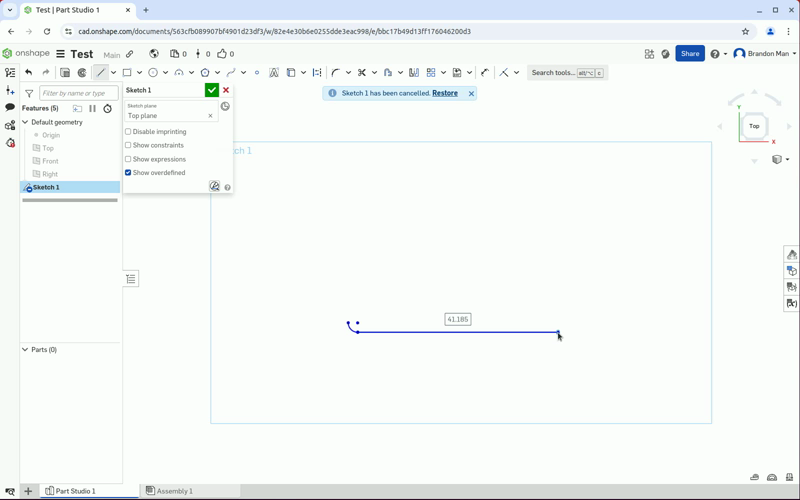
key(a)
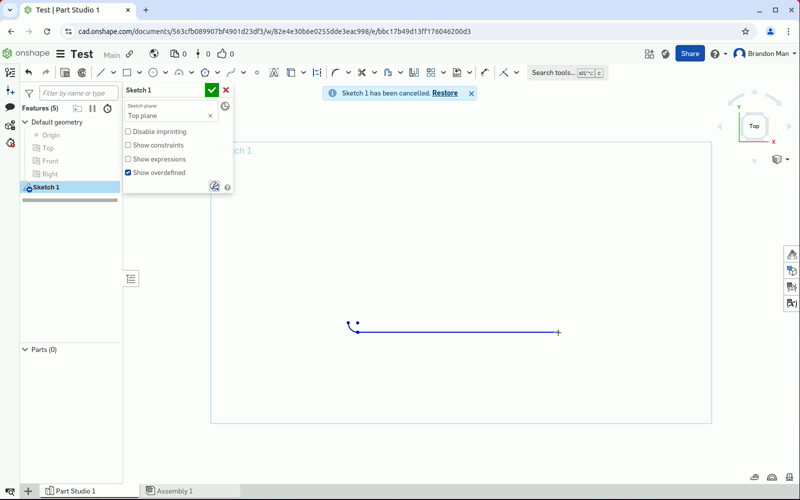
mouse_move(558, 332)
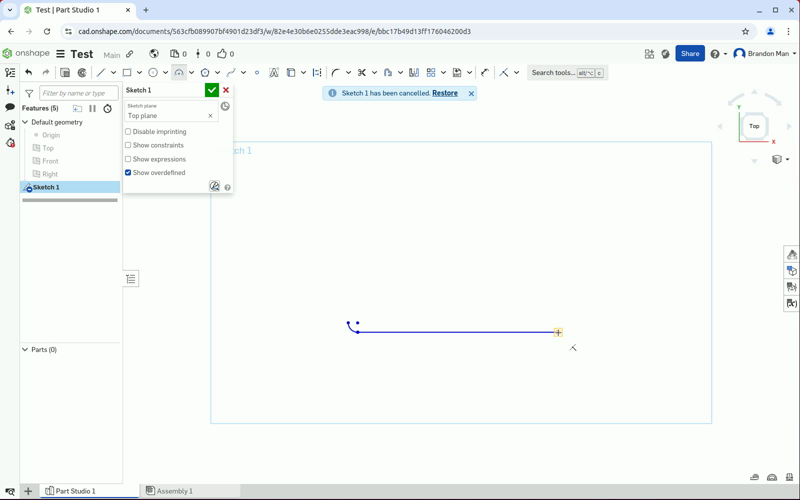
click(558, 332)
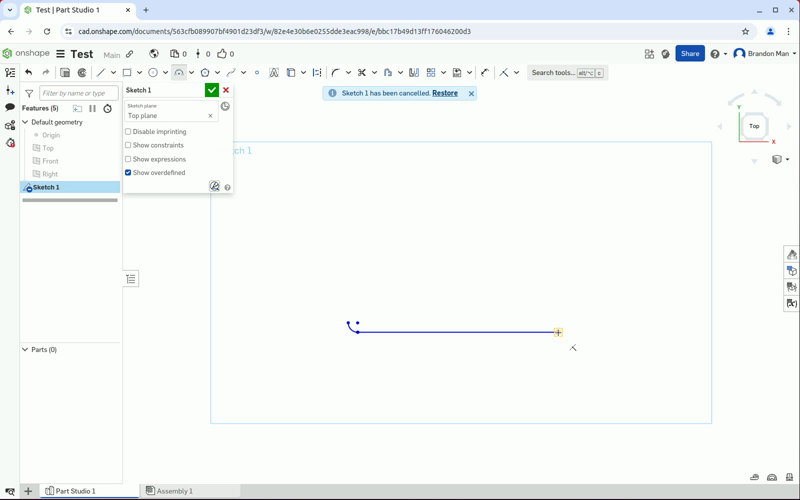
key_down(shift)
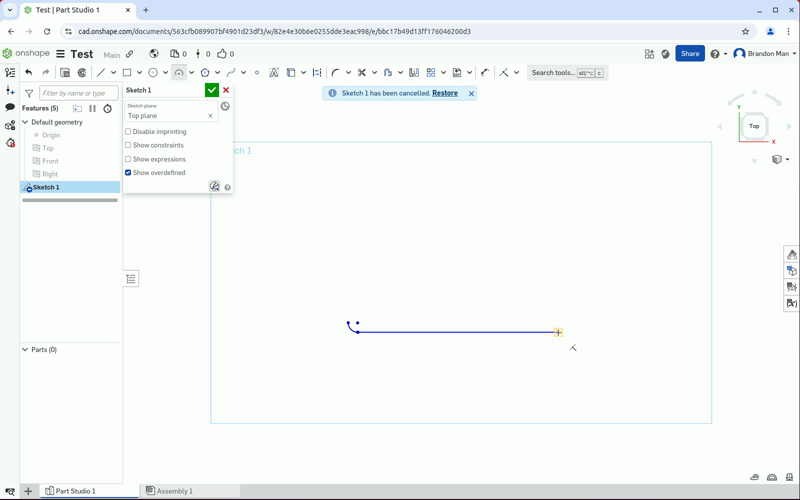
mouse_move(567, 322)
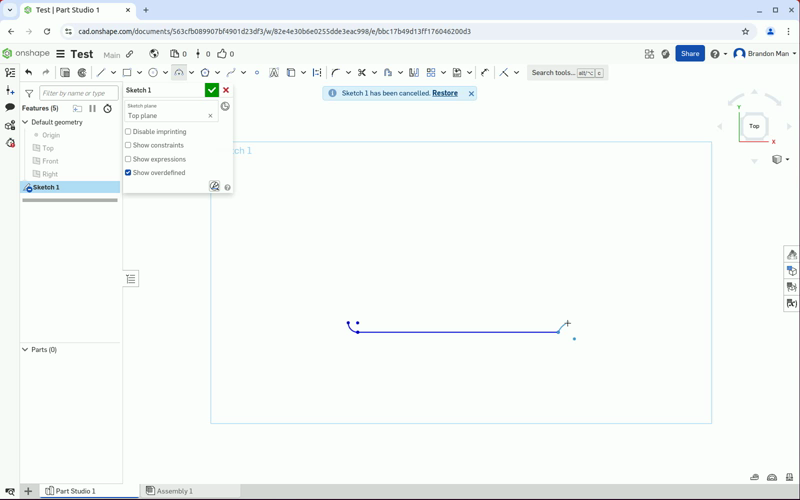
click(567, 322)
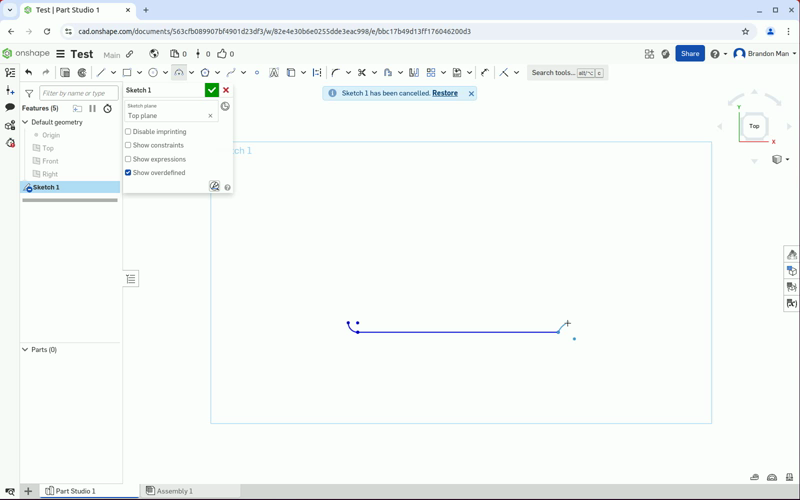
mouse_move(564, 329)
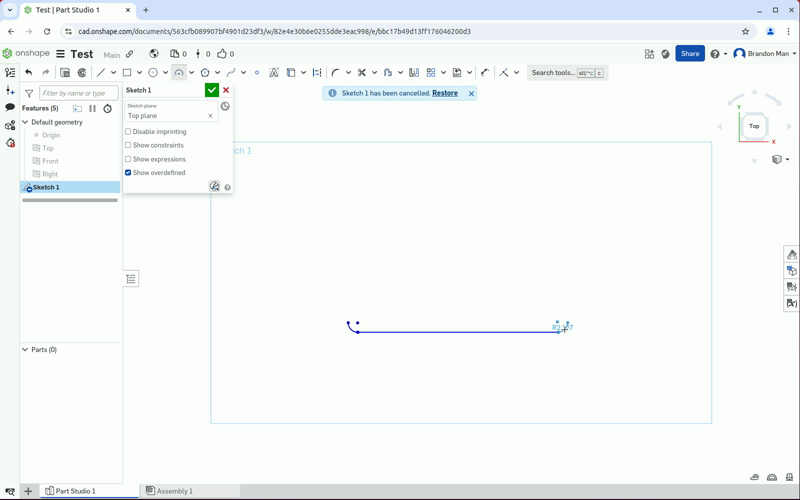
click(564, 329)
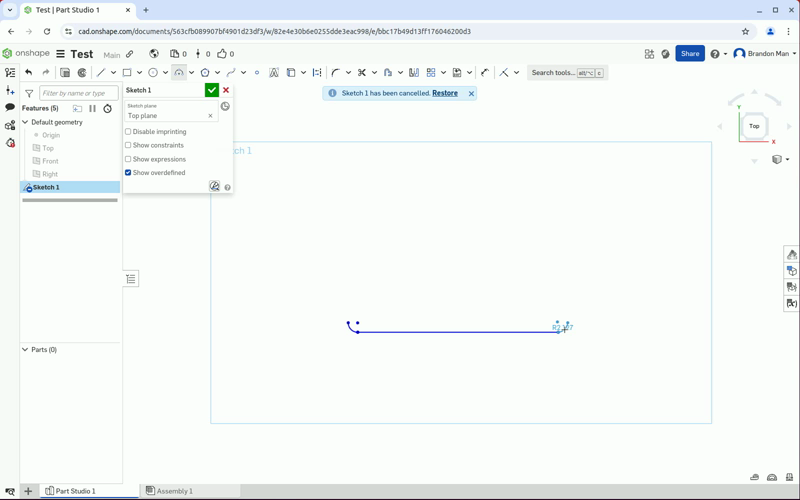
key_up(shift)
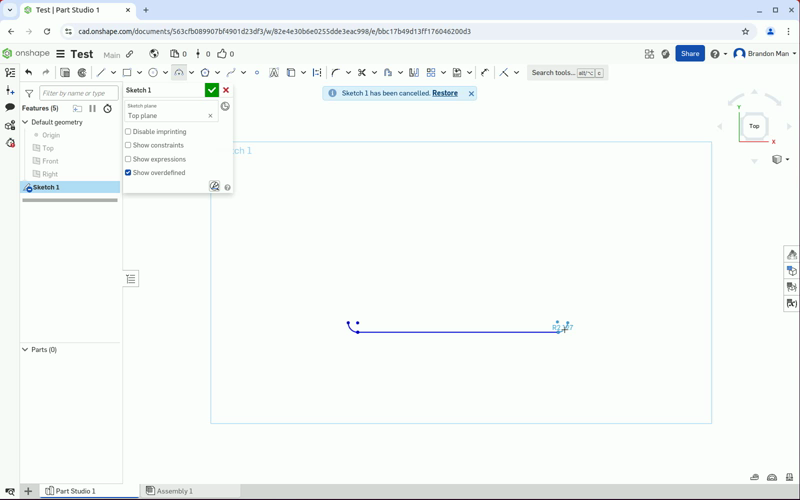
key(esc)
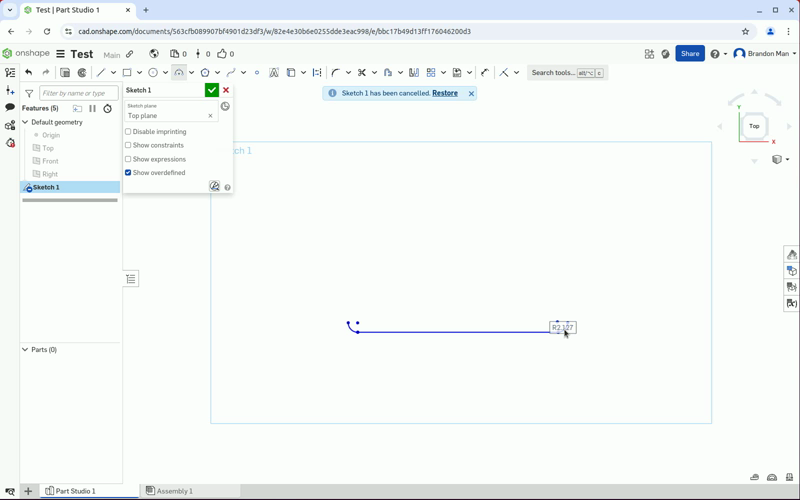
key(l)
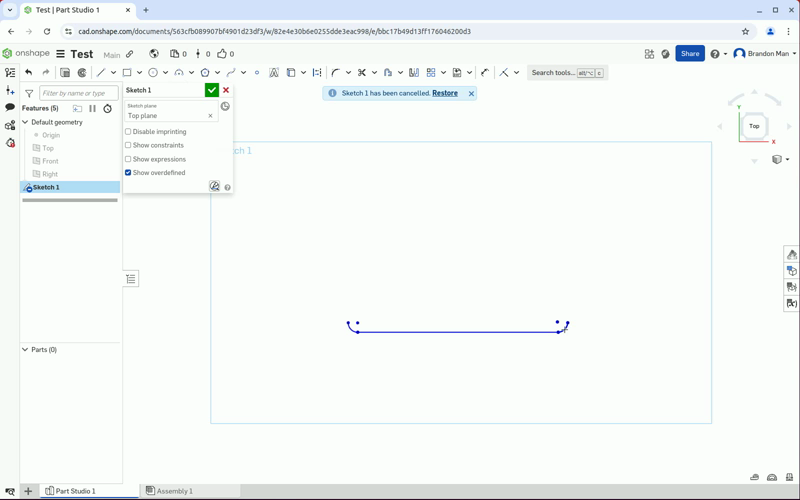
mouse_move(567, 322)
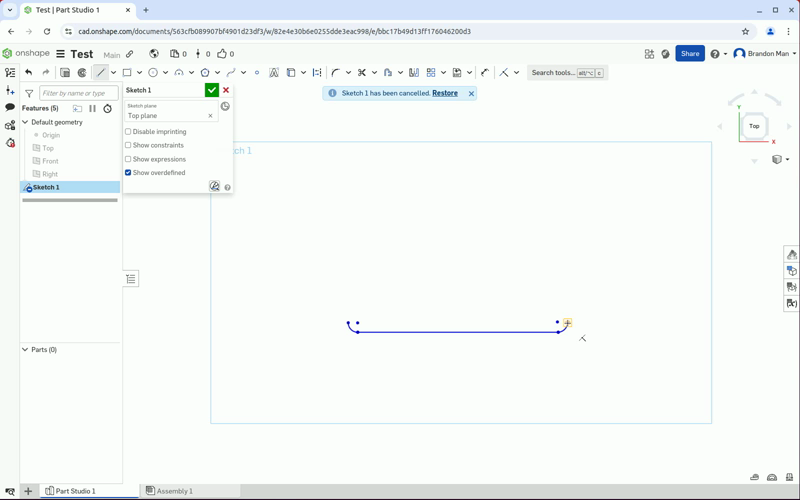
click(567, 322)
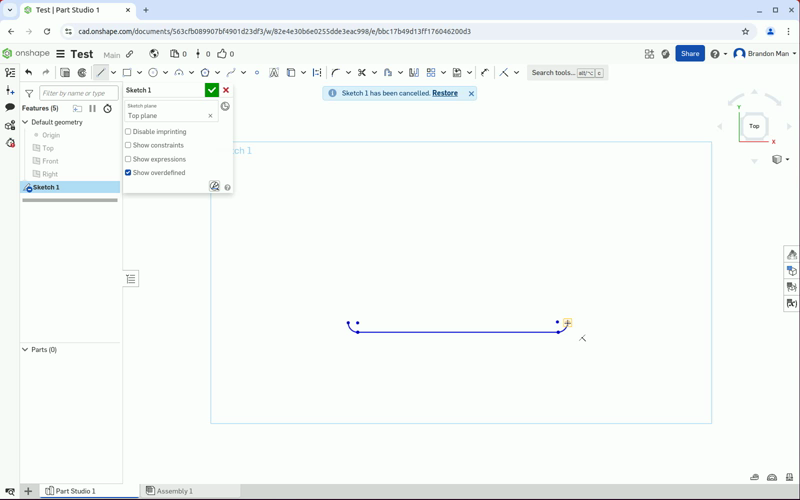
key_down(shift)
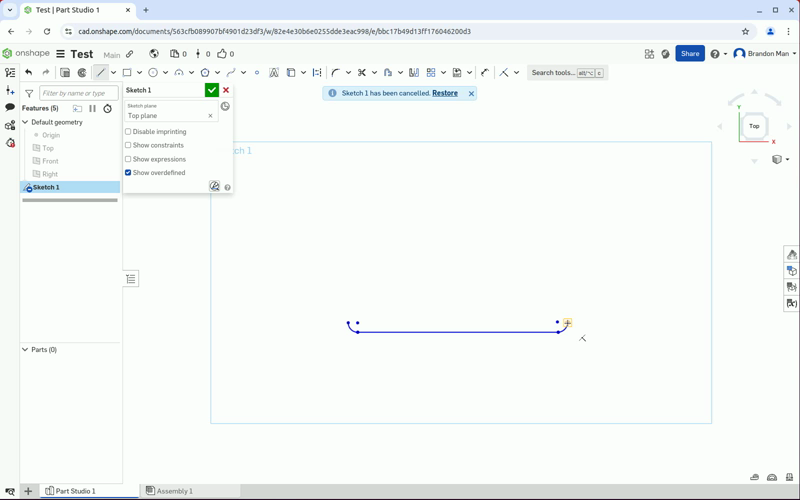
mouse_move(567, 242)
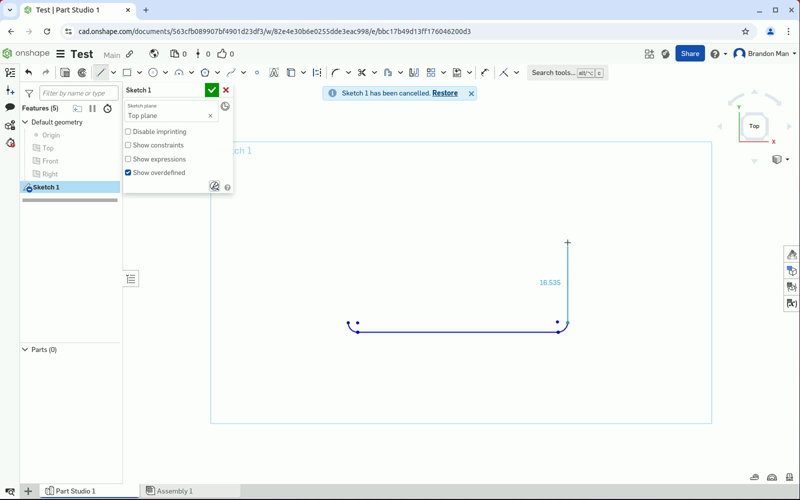
click(567, 242)
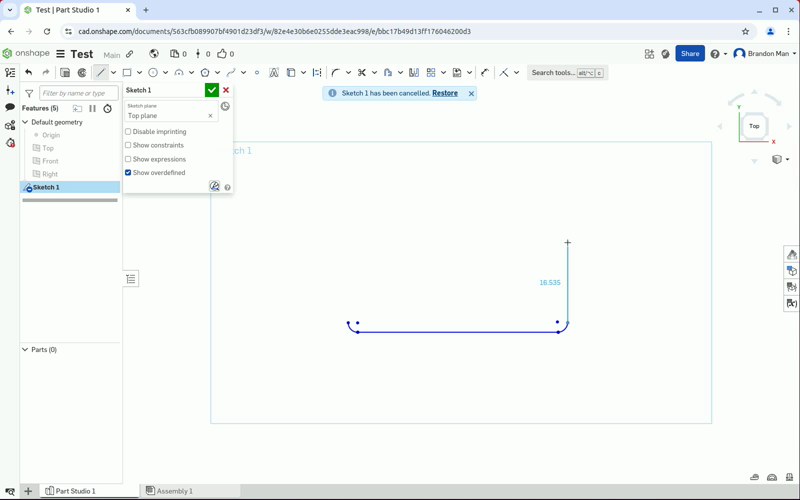
key_up(shift)
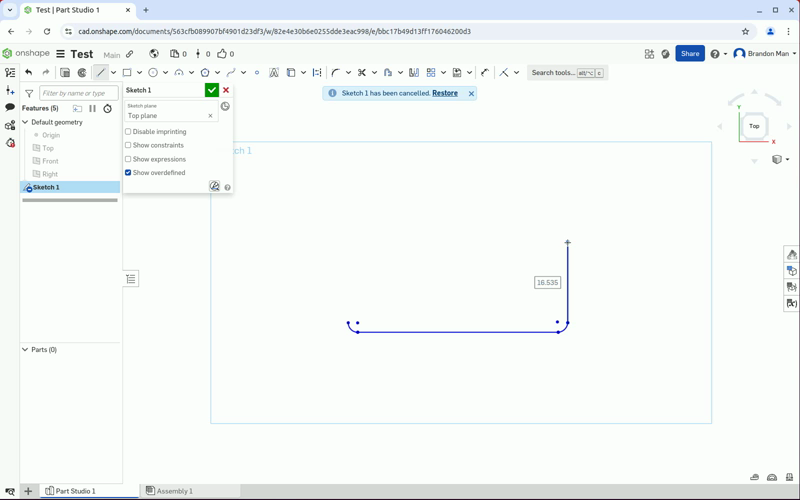
key(esc)
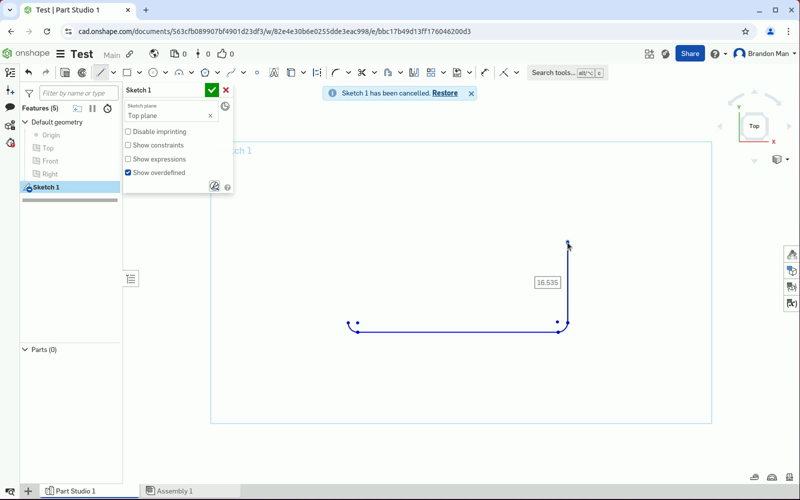
key(a)
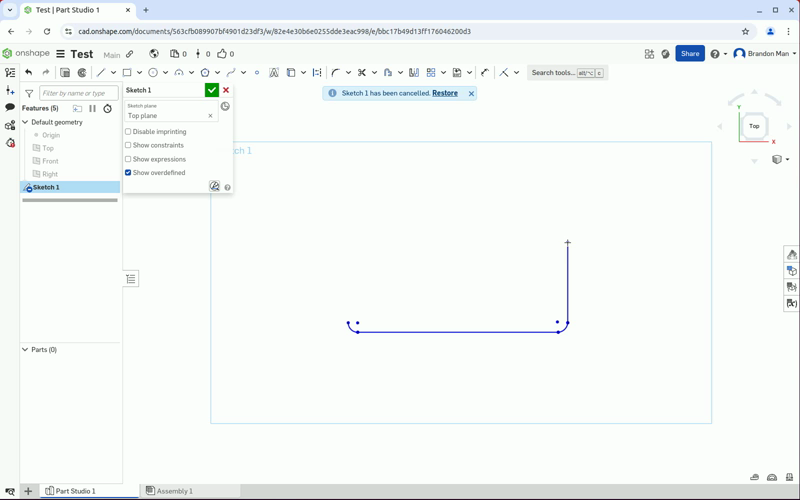
mouse_move(567, 242)
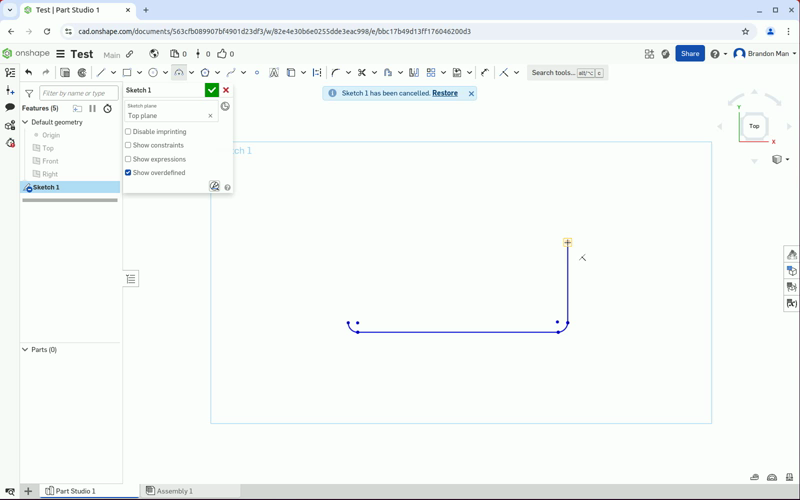
click(567, 242)
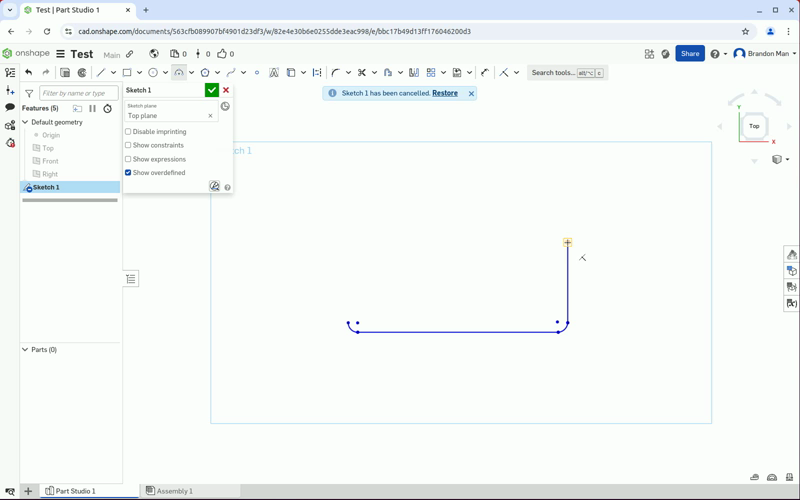
key_down(shift)
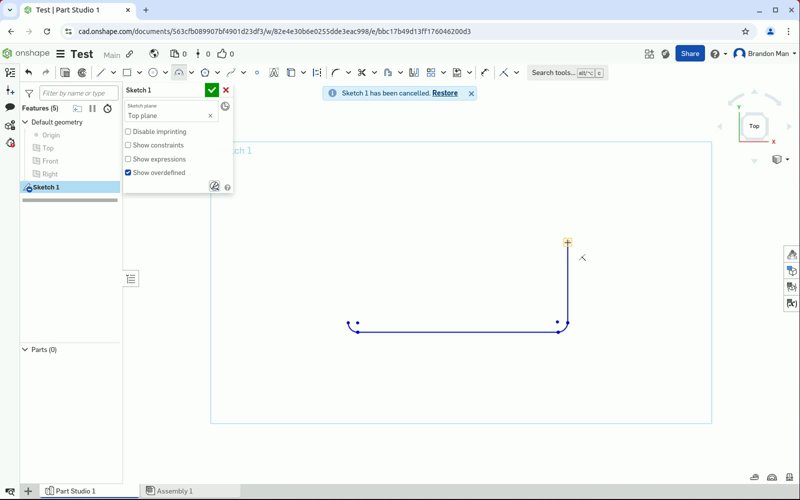
mouse_move(558, 232)
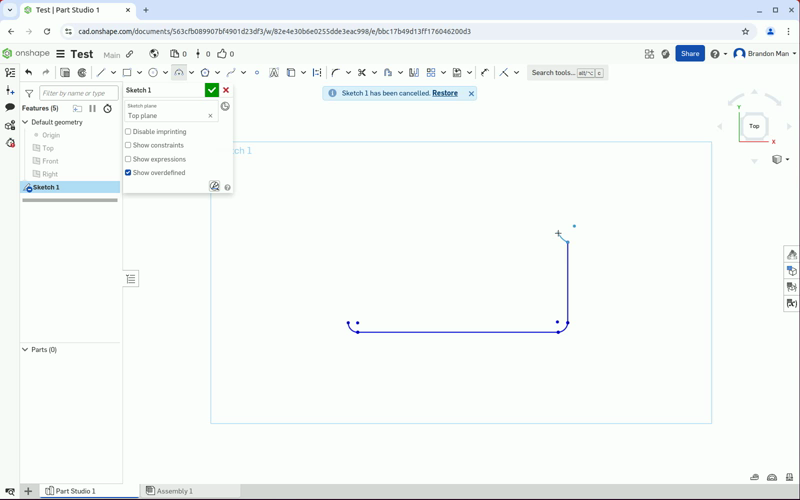
click(558, 232)
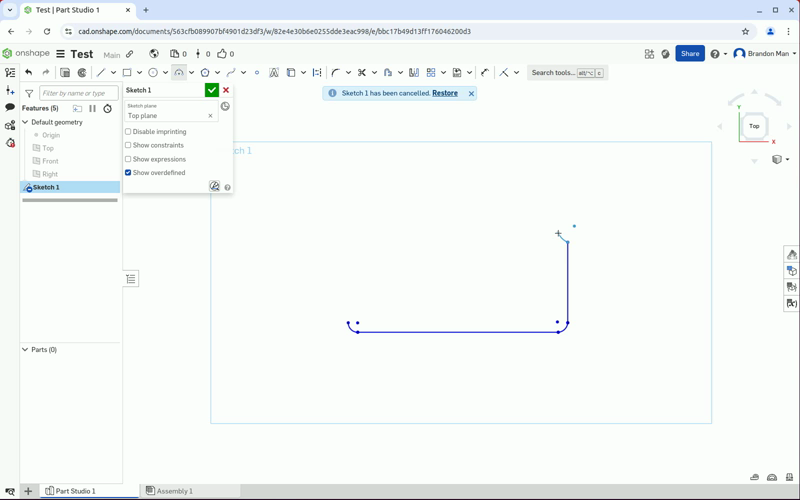
mouse_move(564, 235)
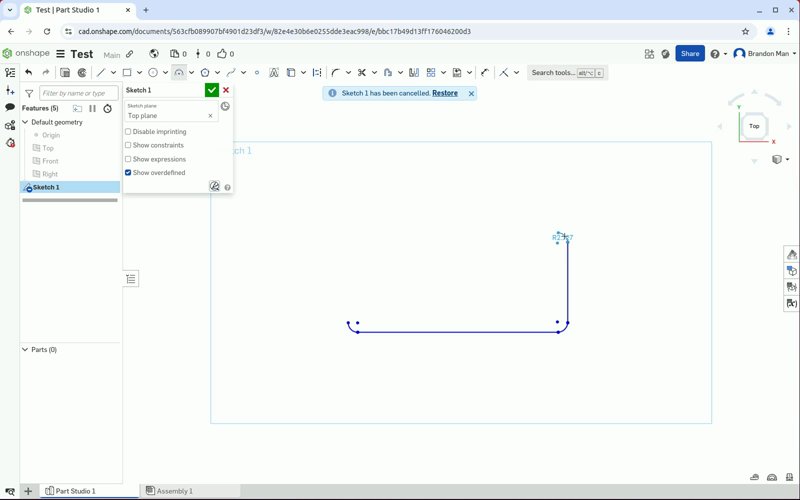
click(564, 235)
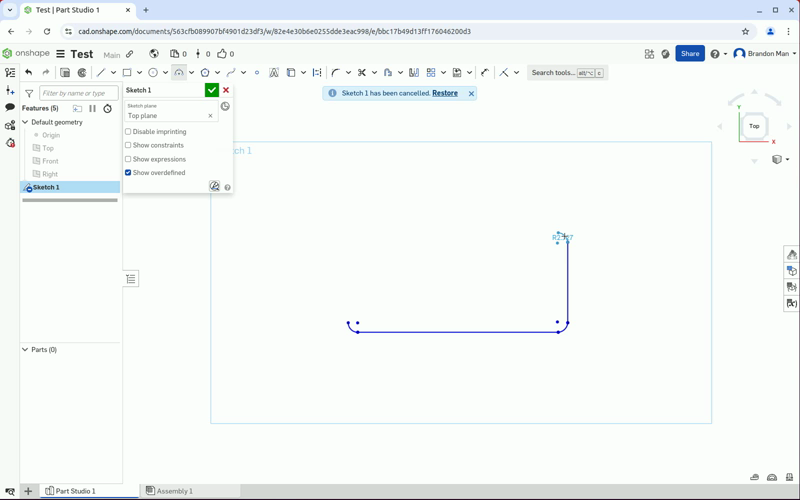
key_up(shift)
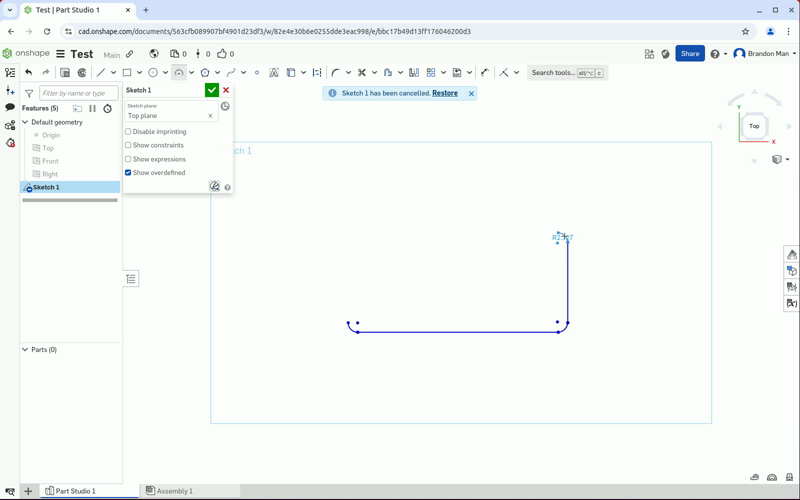
key(esc)
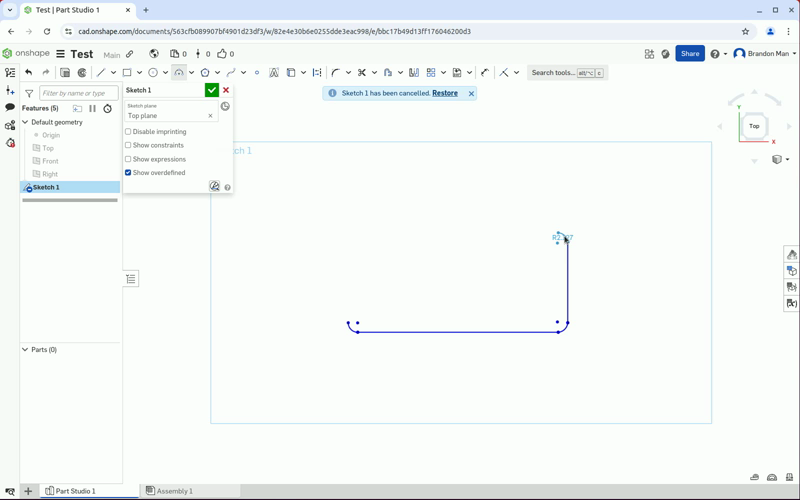
key(l)
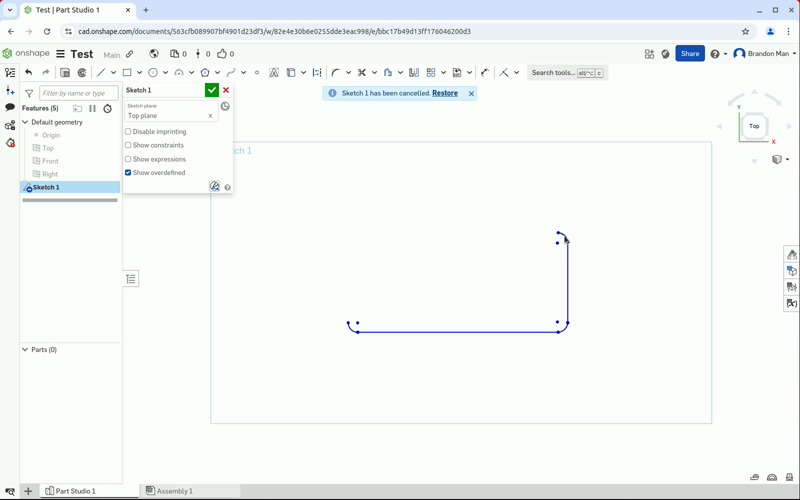
mouse_move(558, 232)
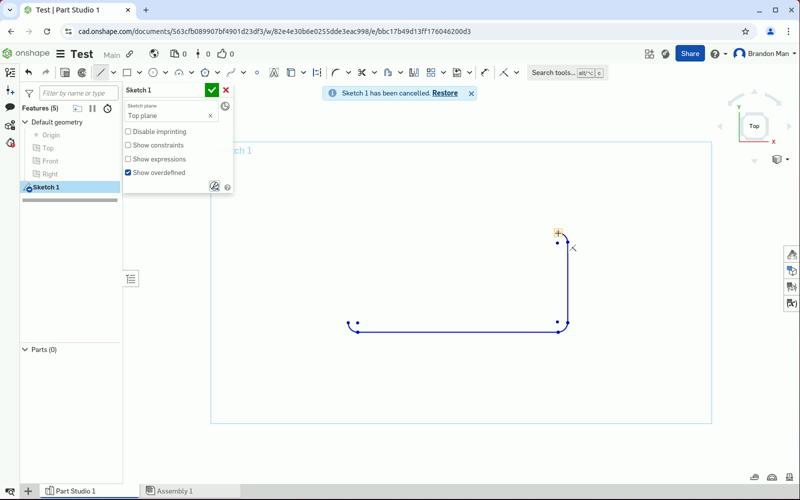
click(558, 232)
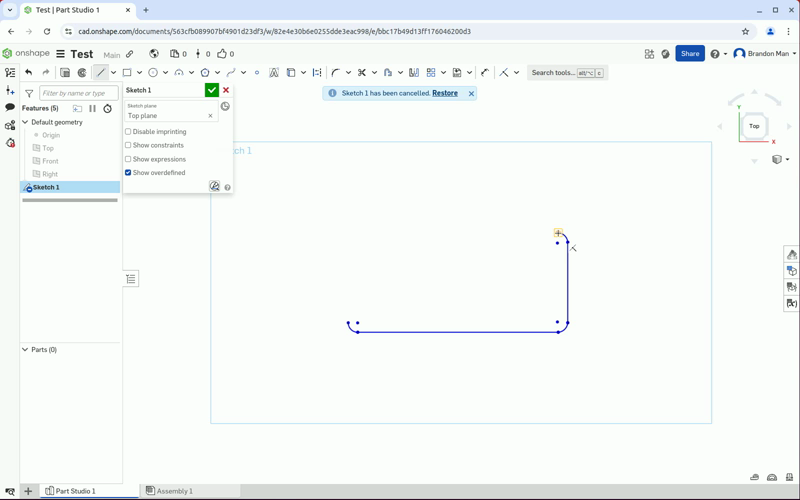
key_down(shift)
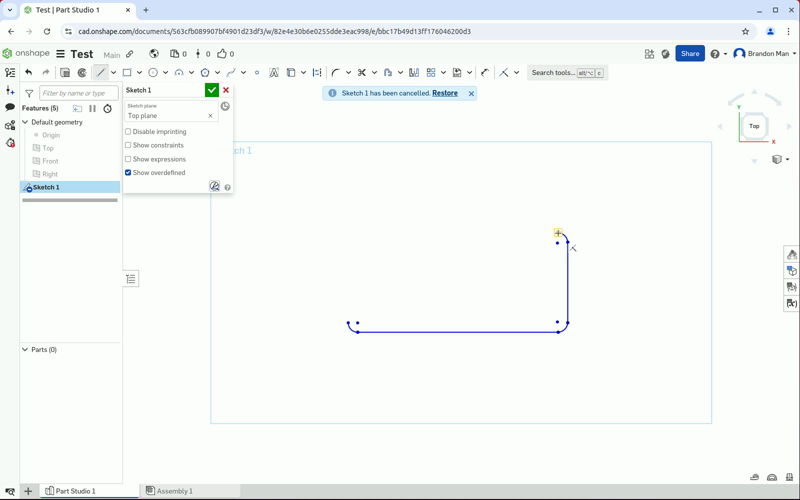
mouse_move(357, 232)
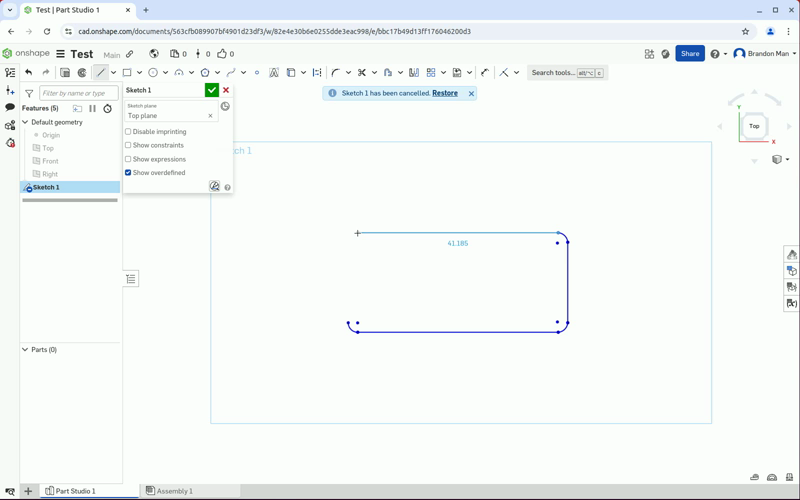
click(357, 232)
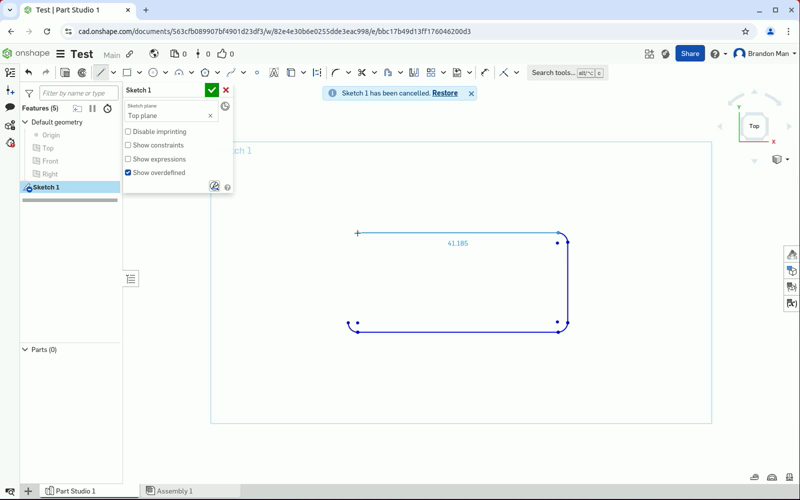
key_up(shift)
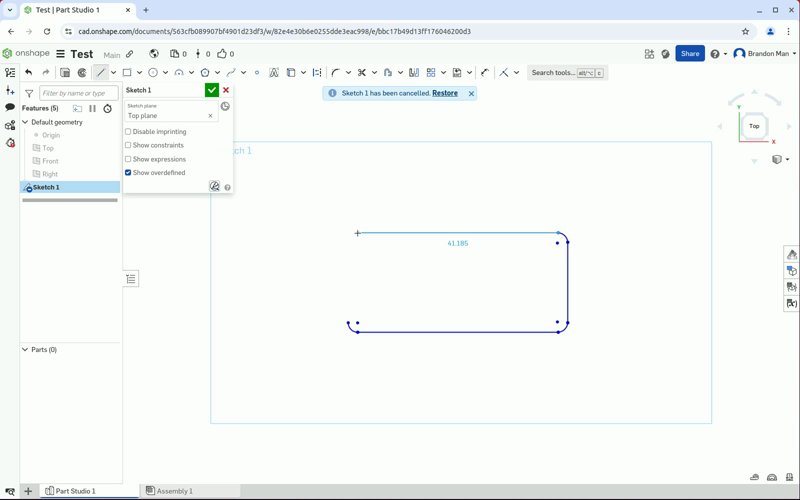
key(esc)
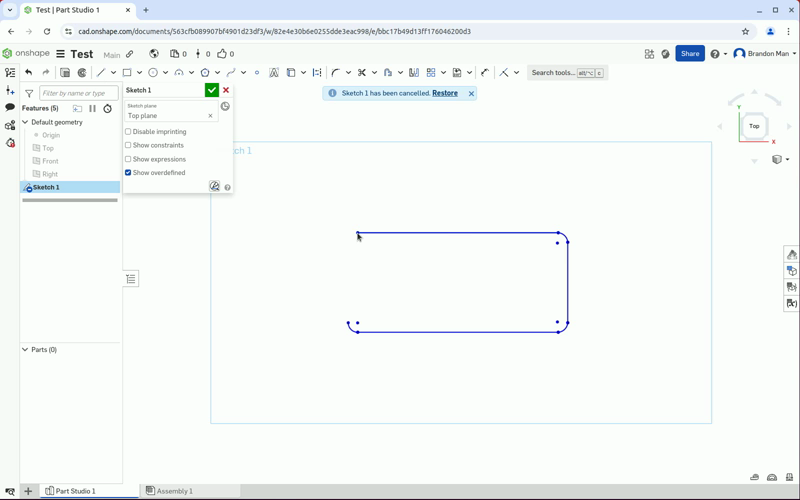
key(a)
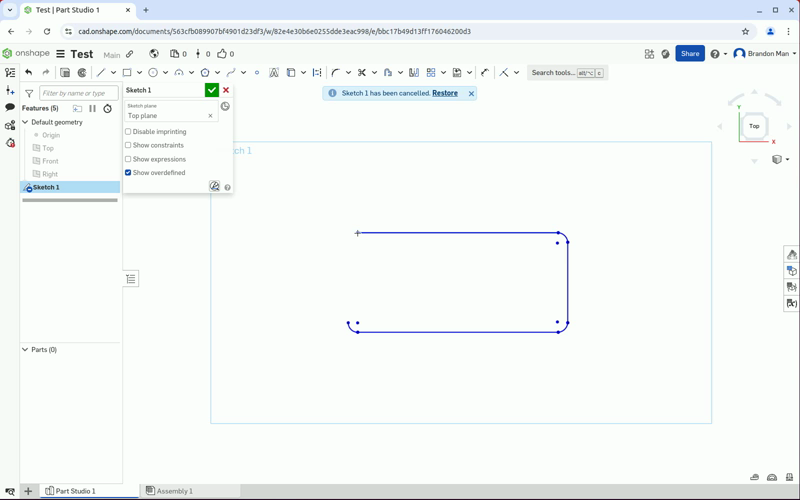
mouse_move(357, 232)
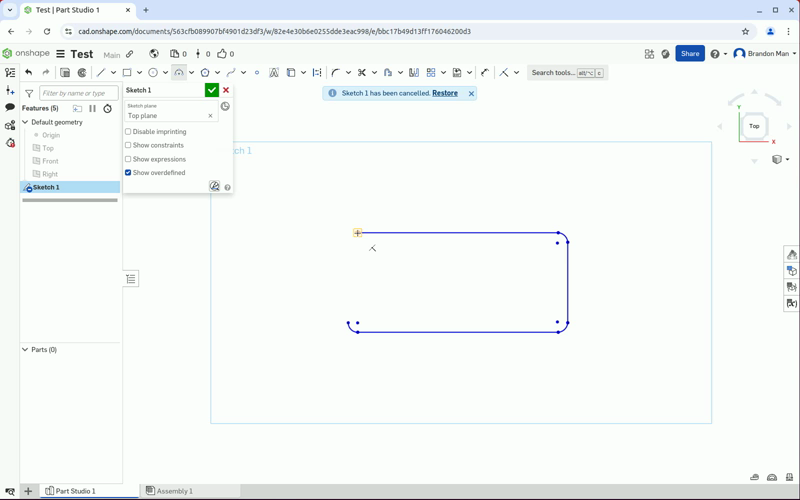
click(357, 232)
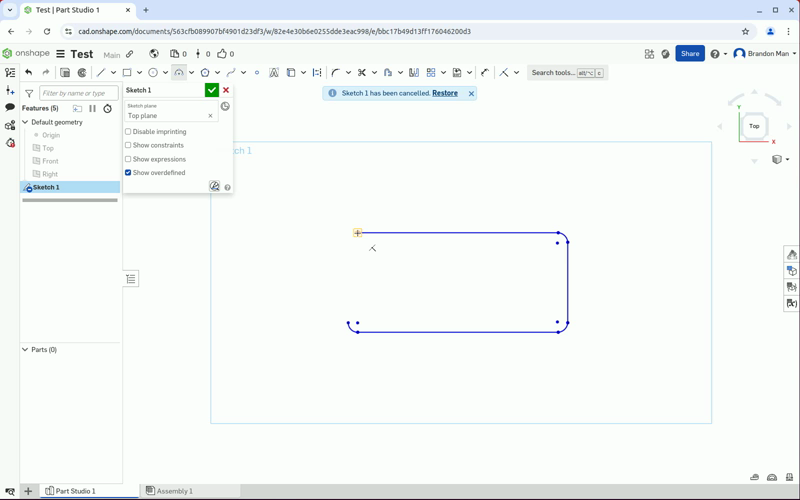
key_down(shift)
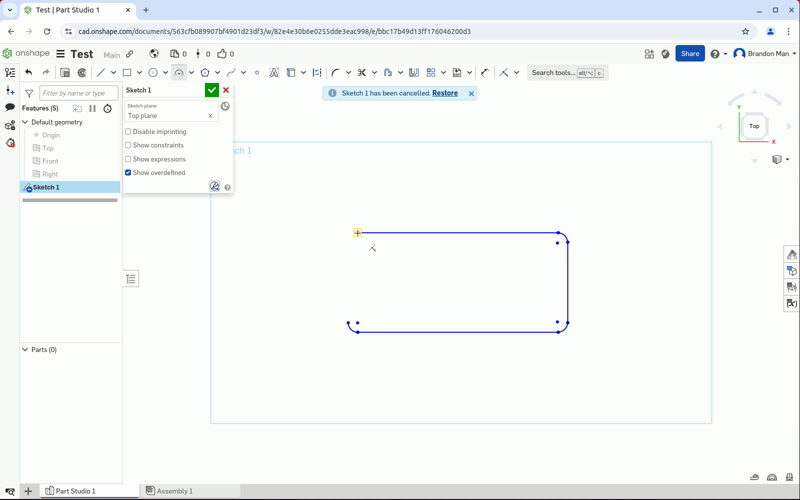
mouse_move(348, 242)
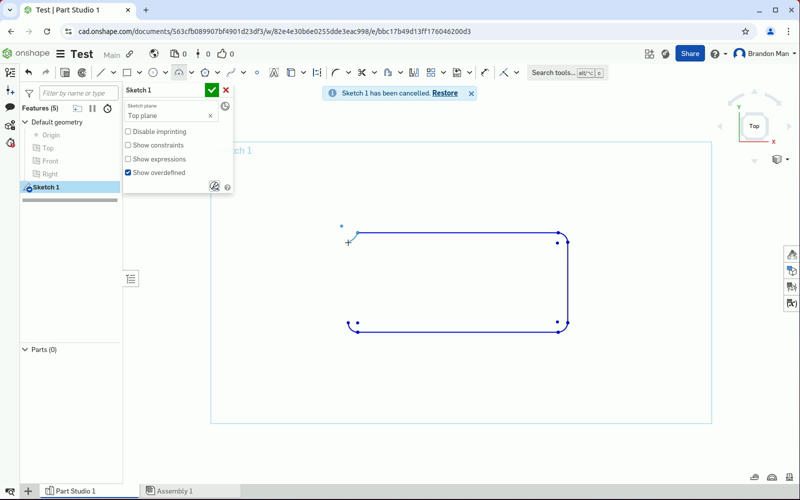
click(348, 242)
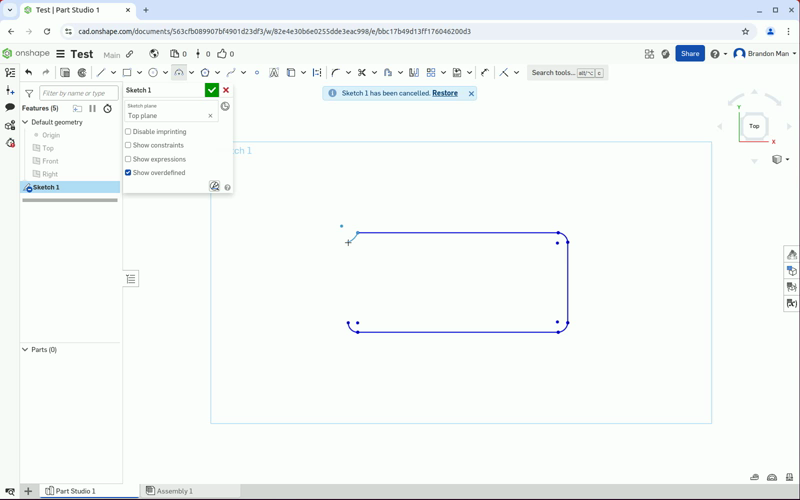
mouse_move(350, 235)
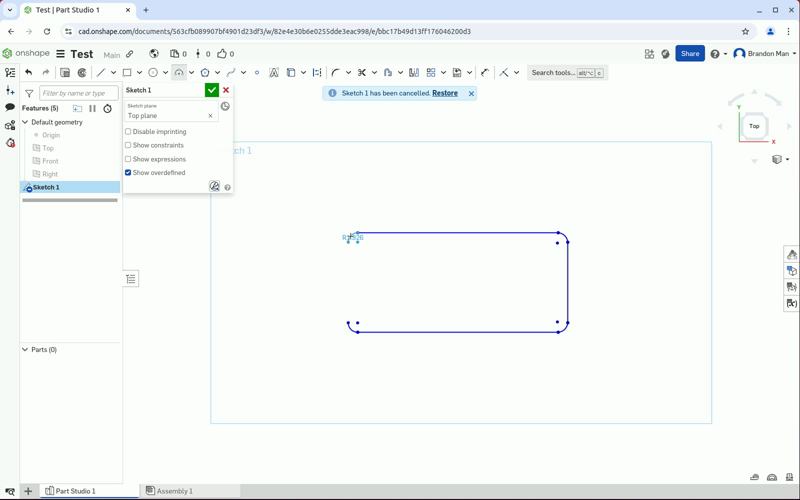
click(350, 235)
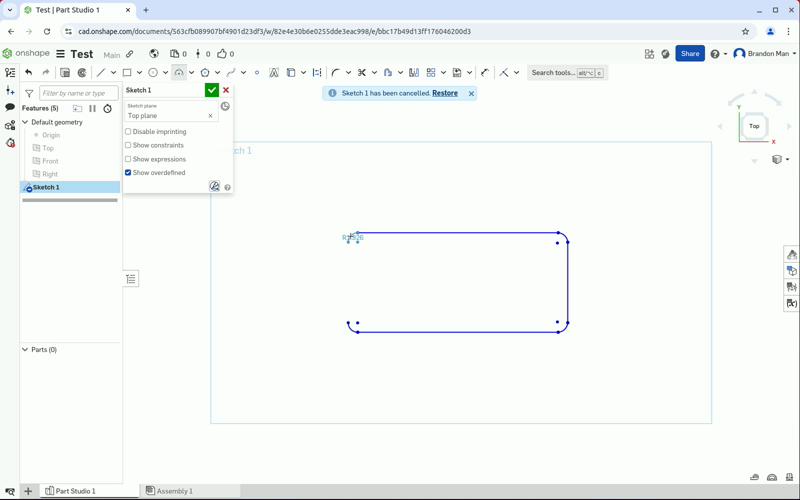
key_up(shift)
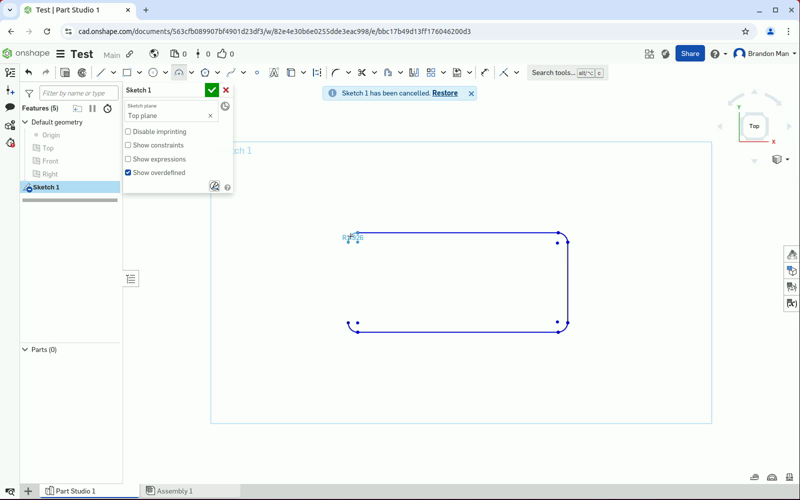
key(esc)
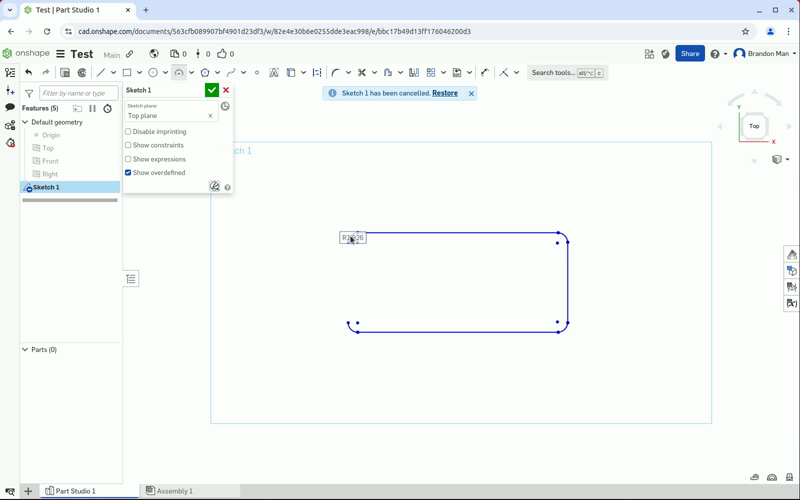
key(l)
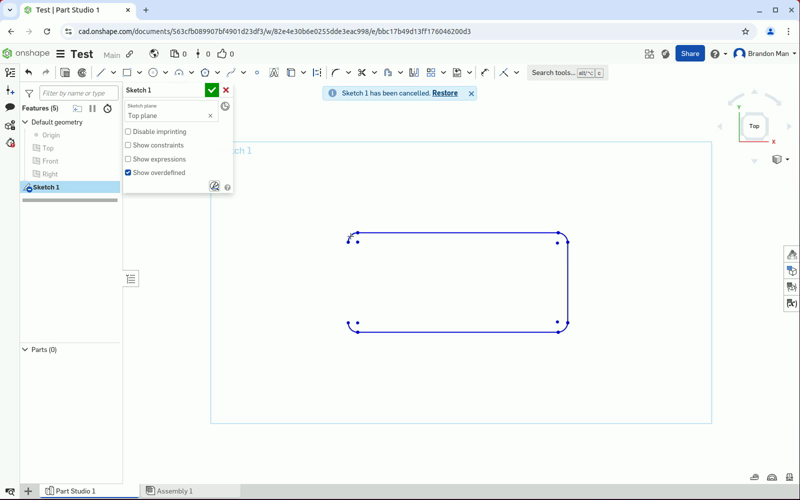
mouse_move(348, 242)
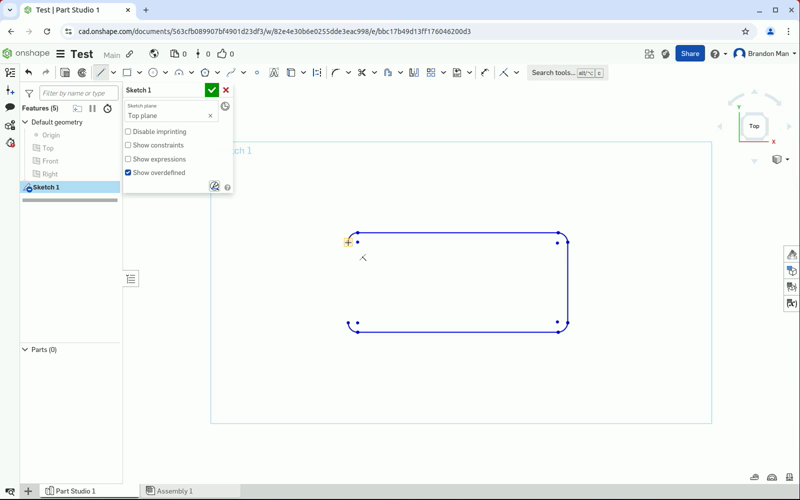
click(348, 242)
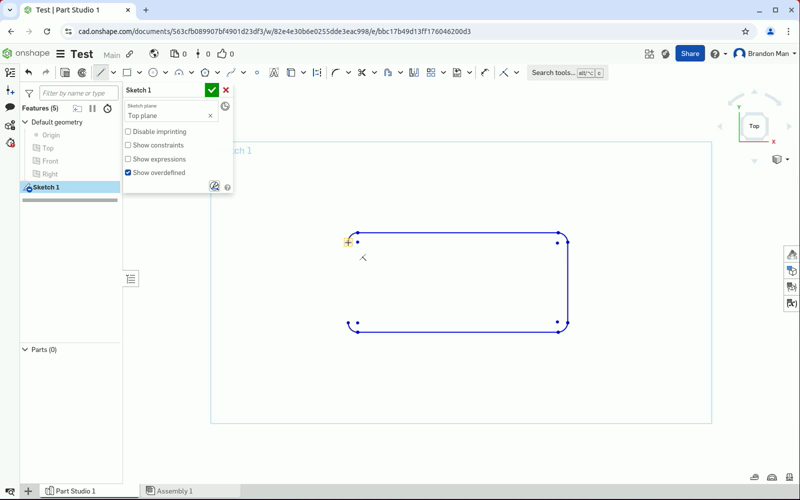
key_down(shift)
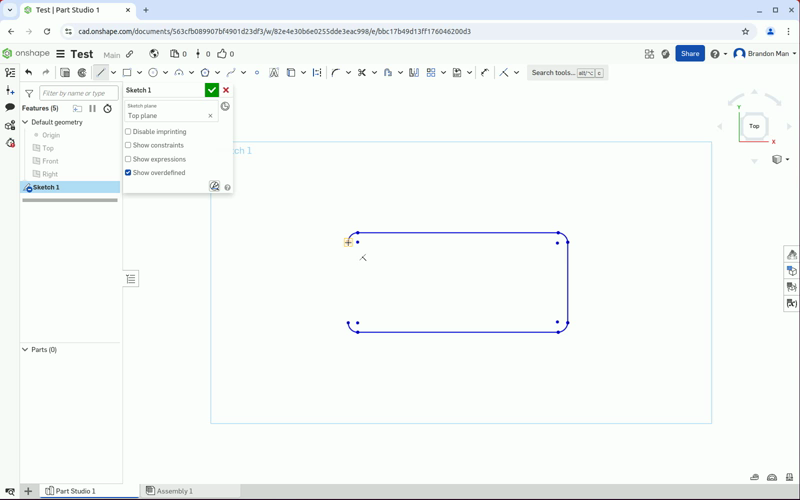
mouse_move(378, 242)
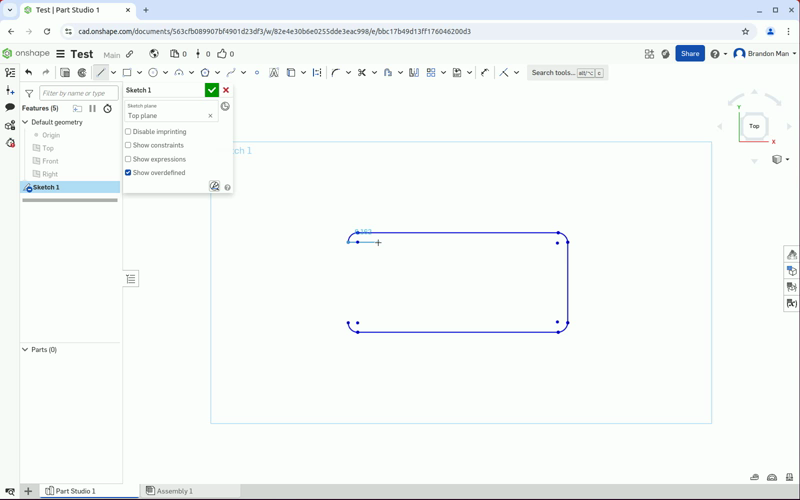
mouse_move(348, 253)
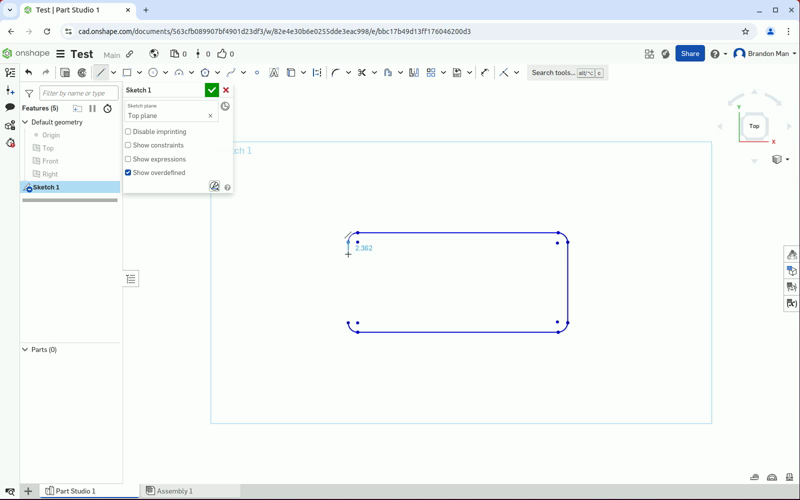
click(348, 253)
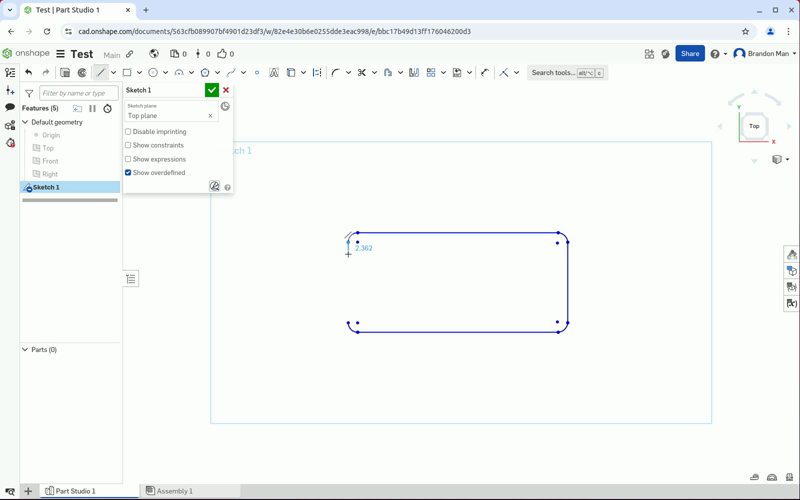
key_up(shift)
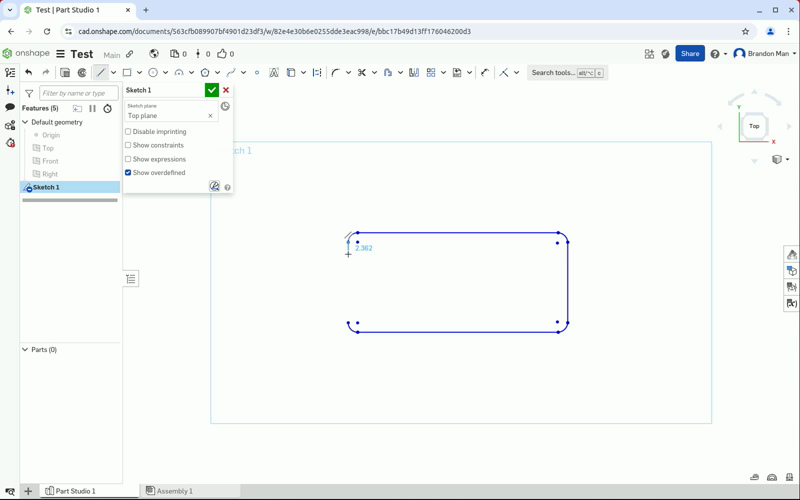
key(esc)
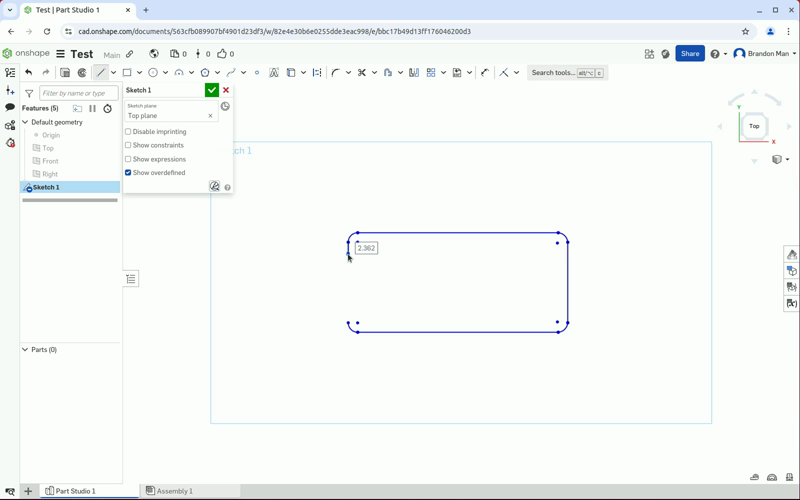
key(a)
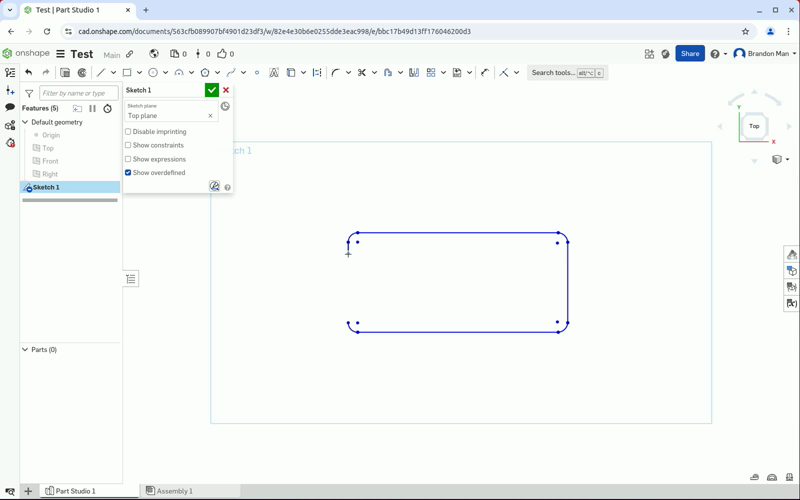
mouse_move(348, 253)
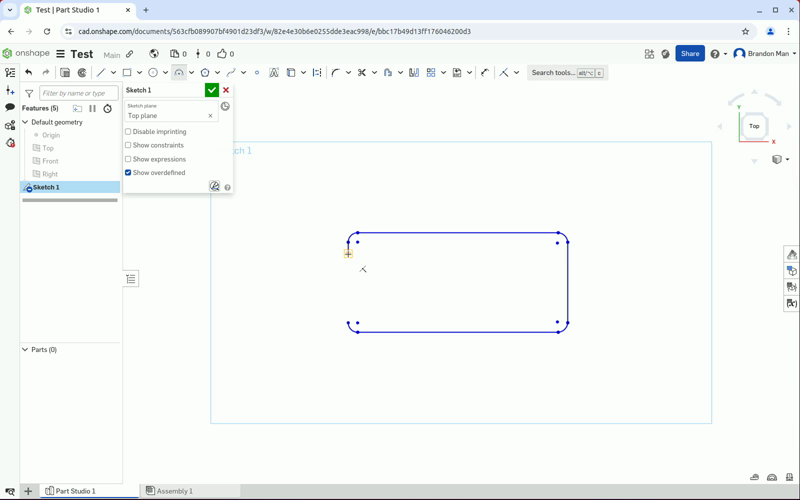
click(348, 253)
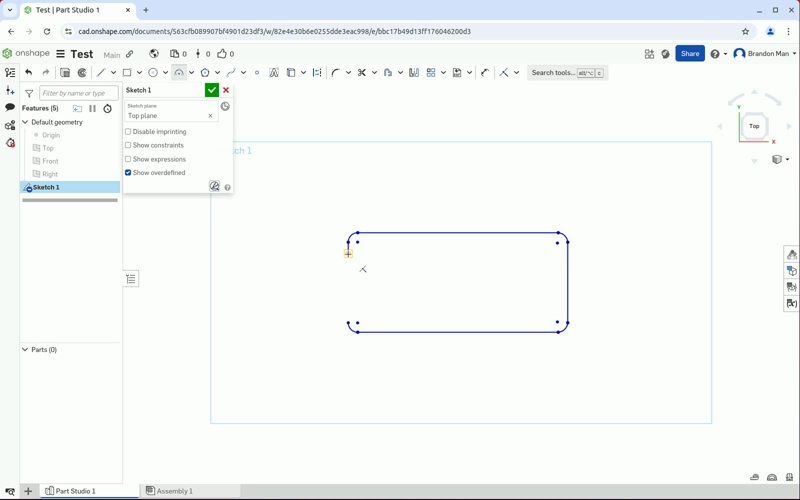
key_down(shift)
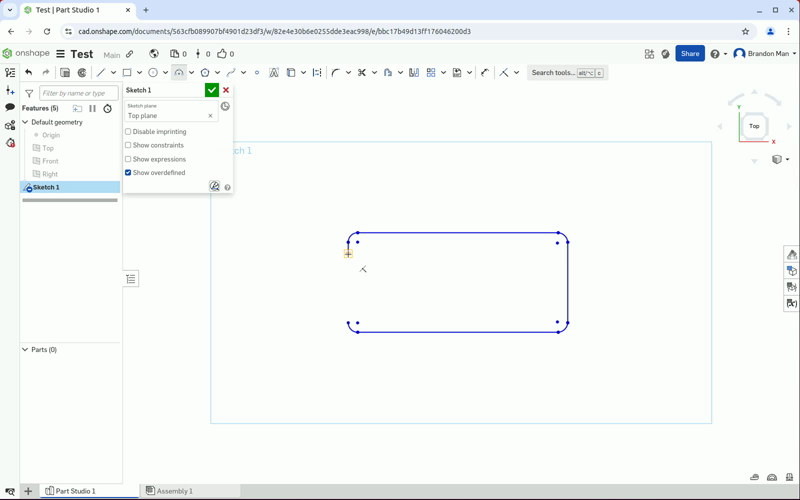
mouse_move(348, 290)
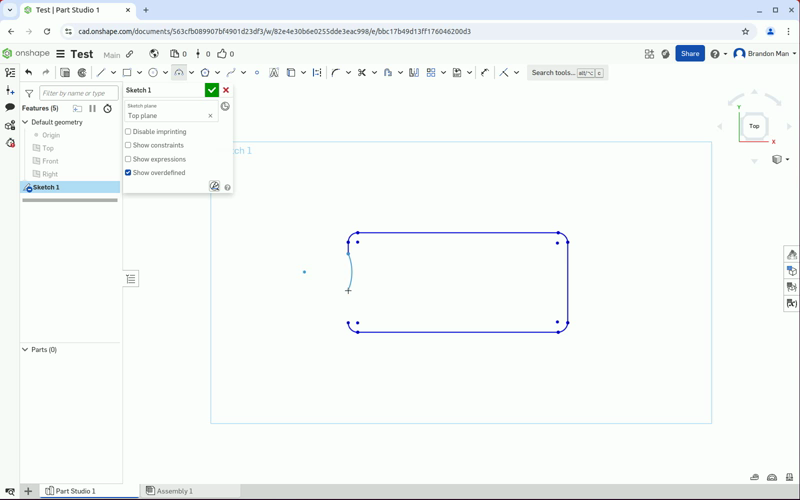
click(348, 290)
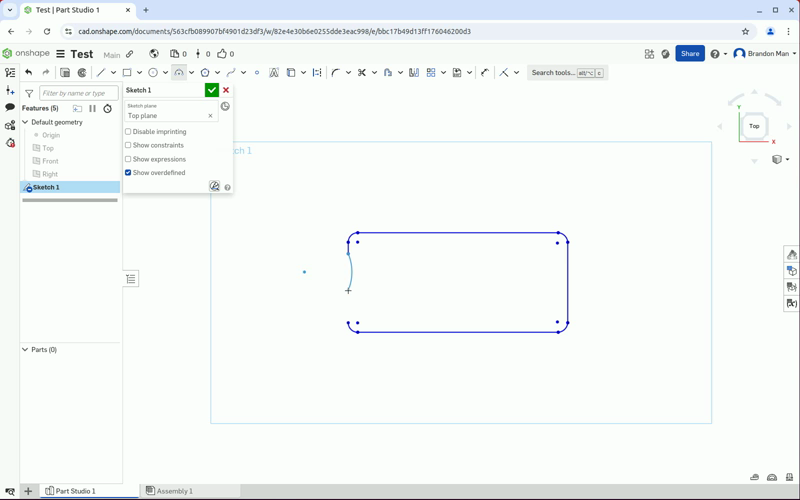
mouse_move(369, 272)
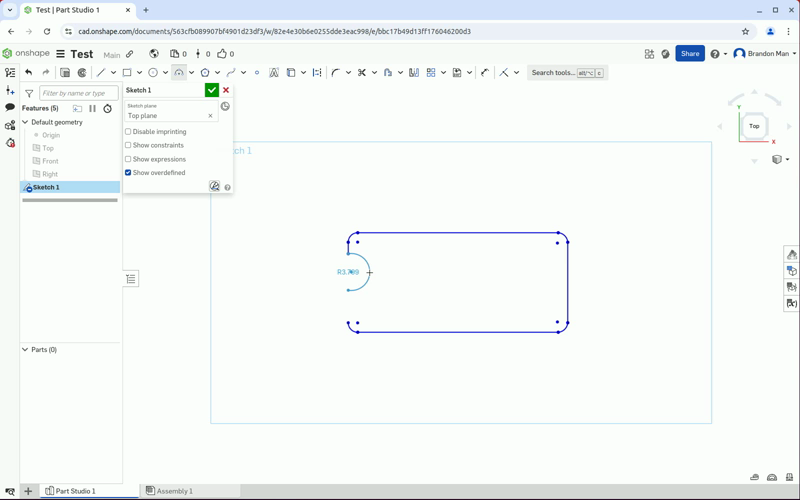
click(369, 272)
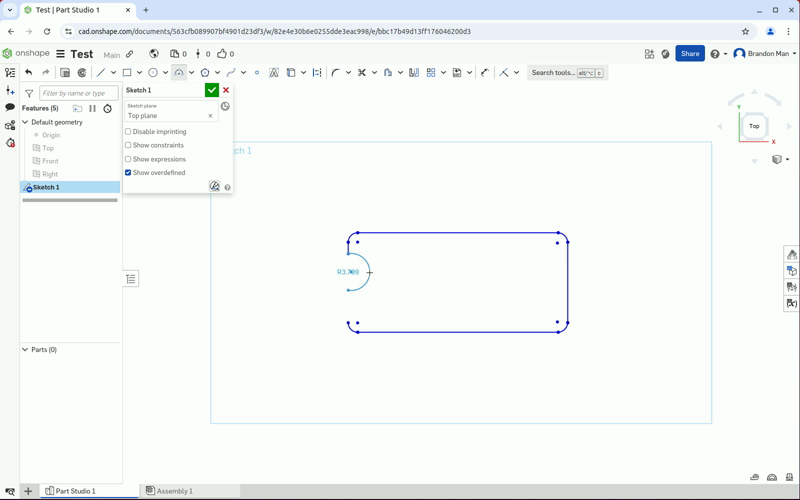
key_up(shift)
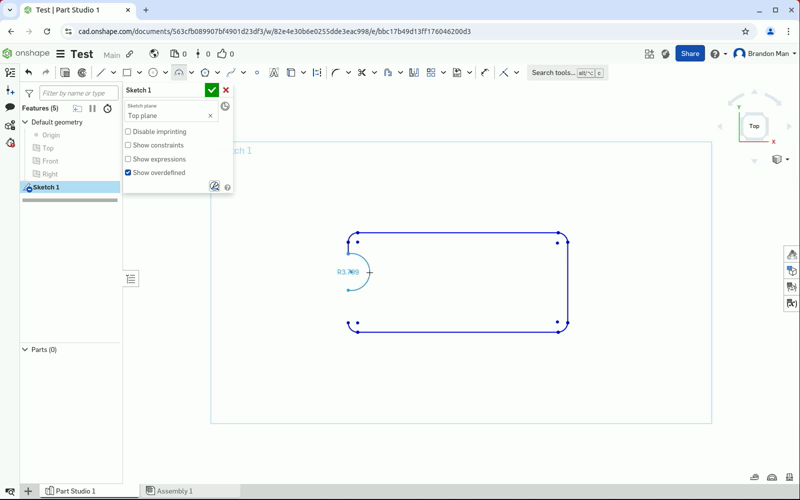
key(esc)
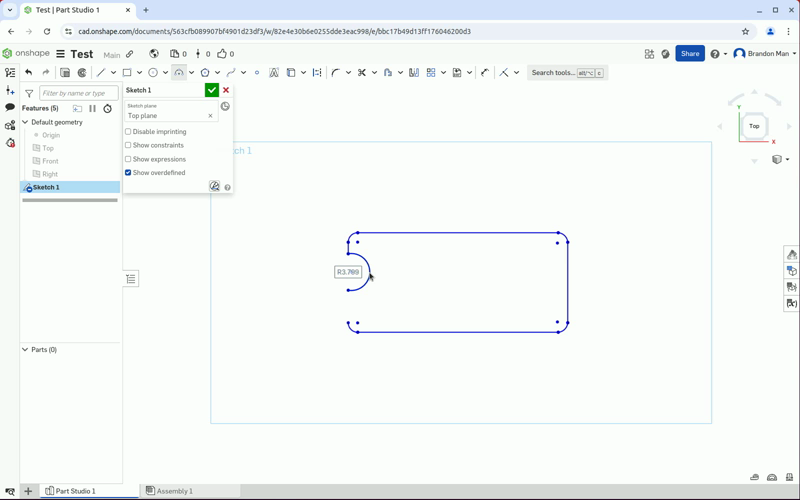
key(l)
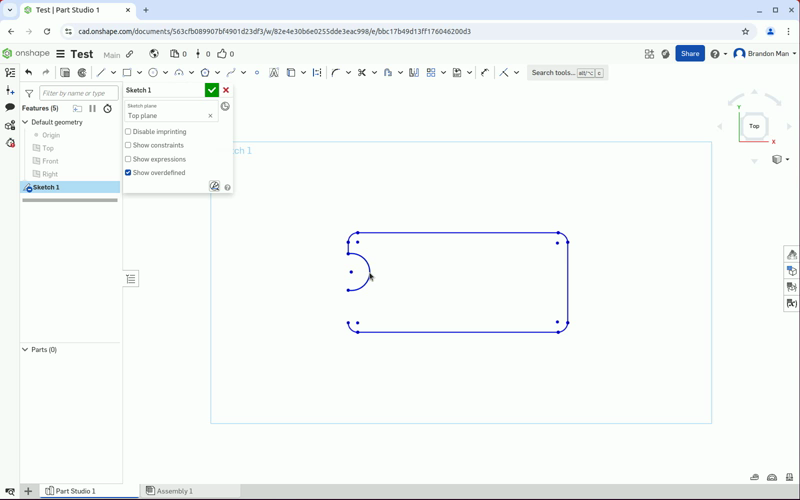
mouse_move(348, 290)
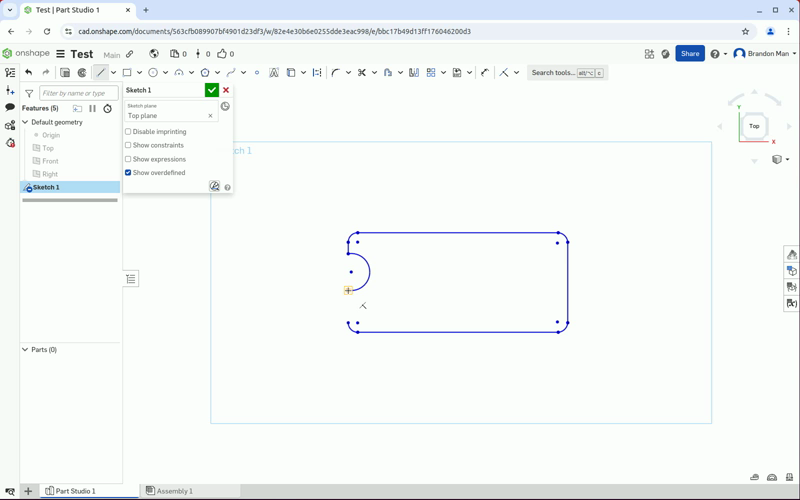
click(348, 290)
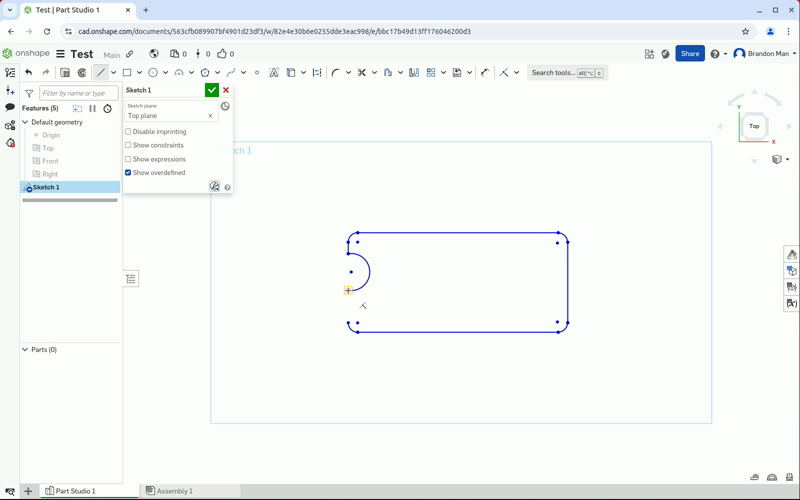
mouse_move(378, 290)
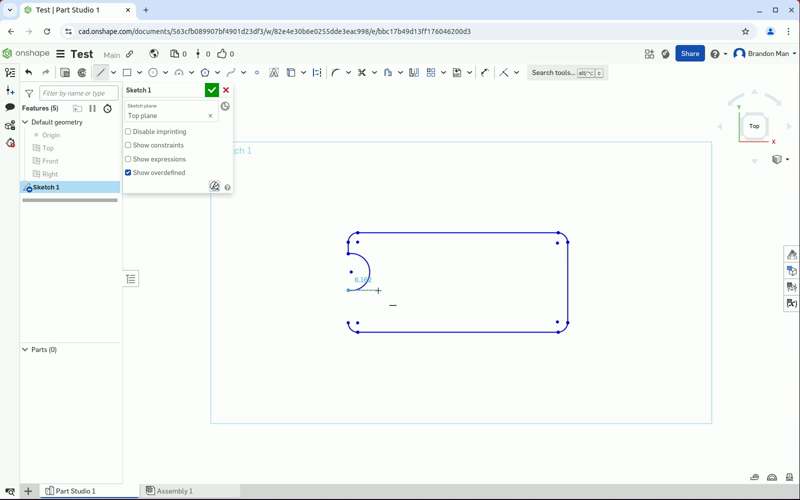
key_down(shift)
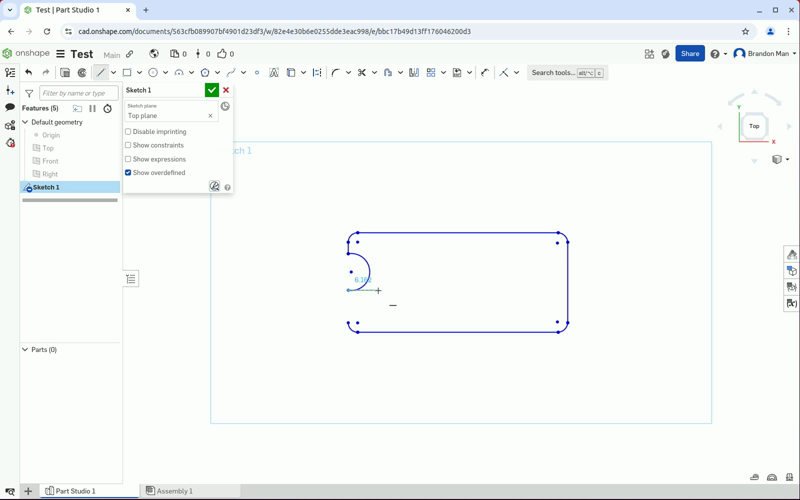
mouse_move(348, 322)
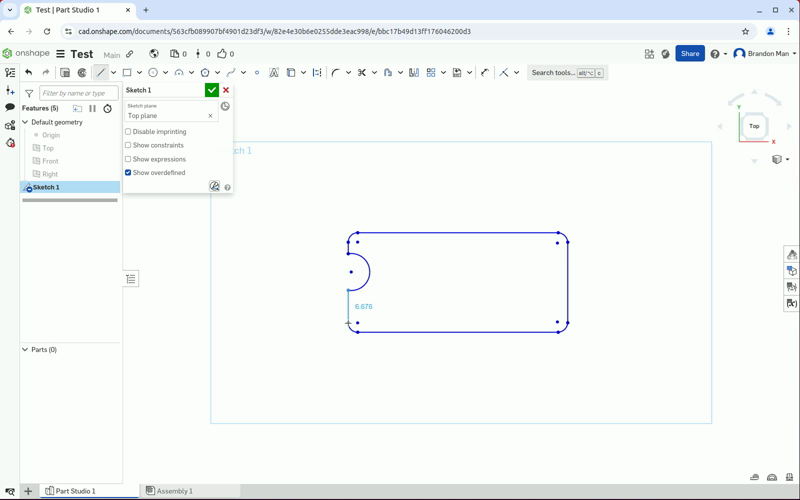
key_up(shift)
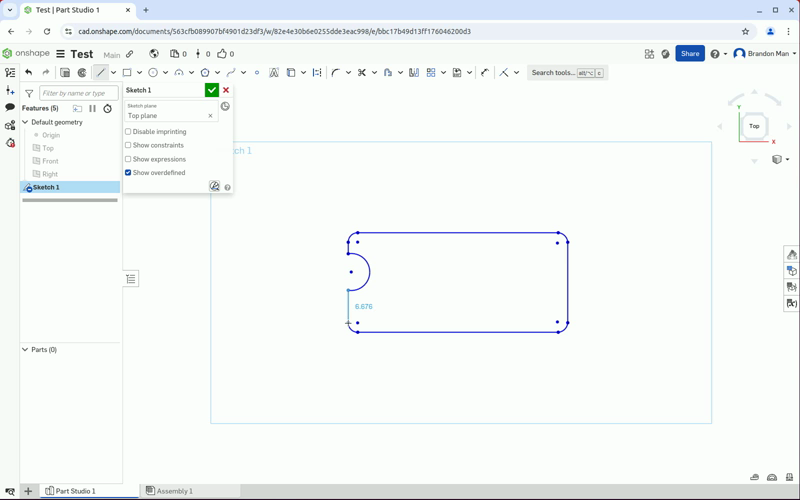
click(348, 322)
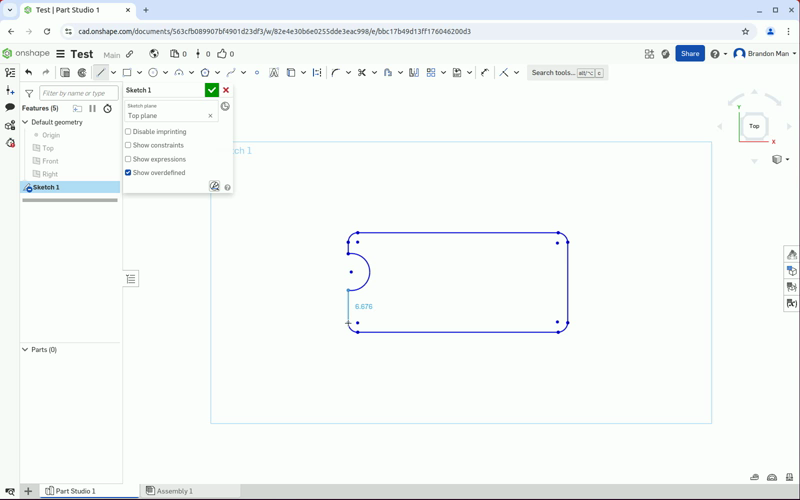
key(esc)
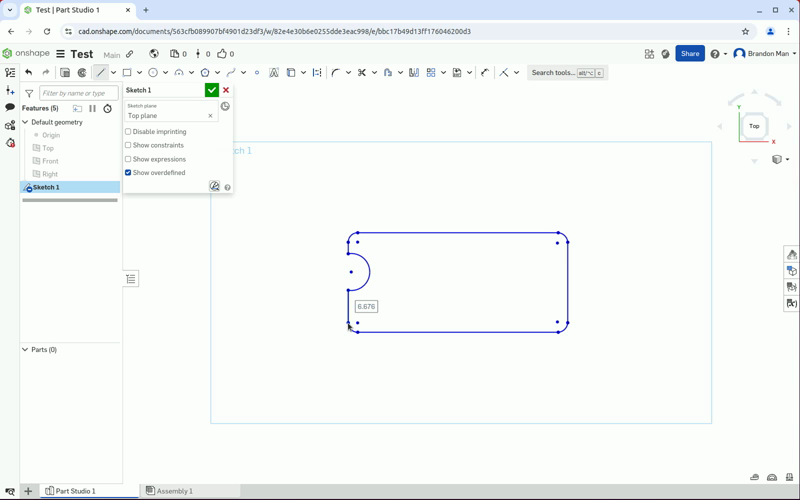
key(c)
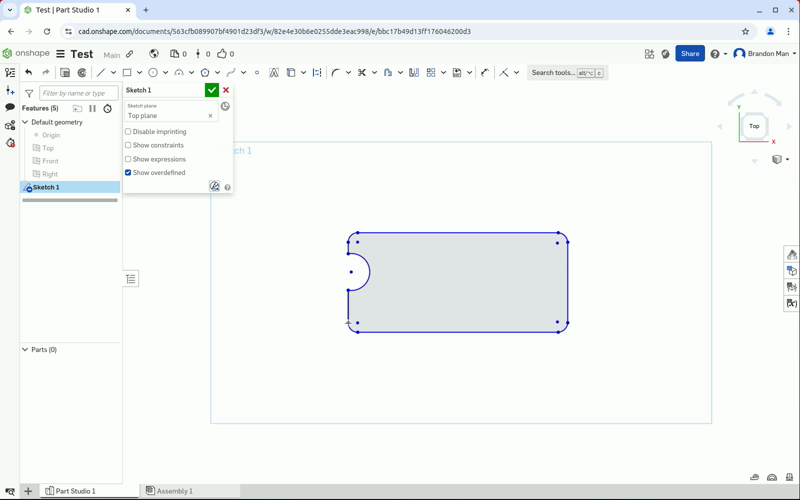
key_down(shift)
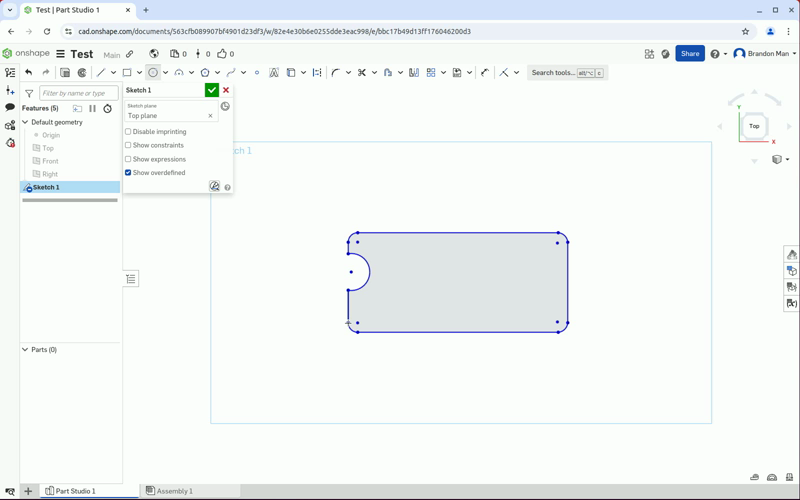
mouse_move(357, 322)
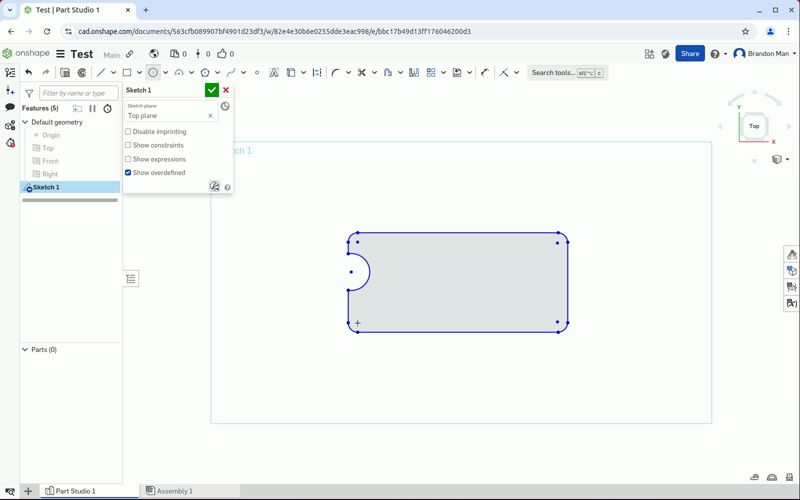
click(357, 322)
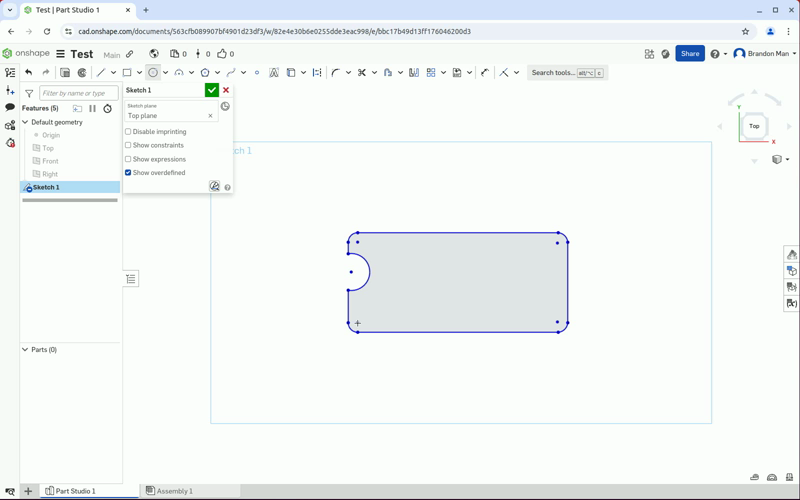
key_up(shift)
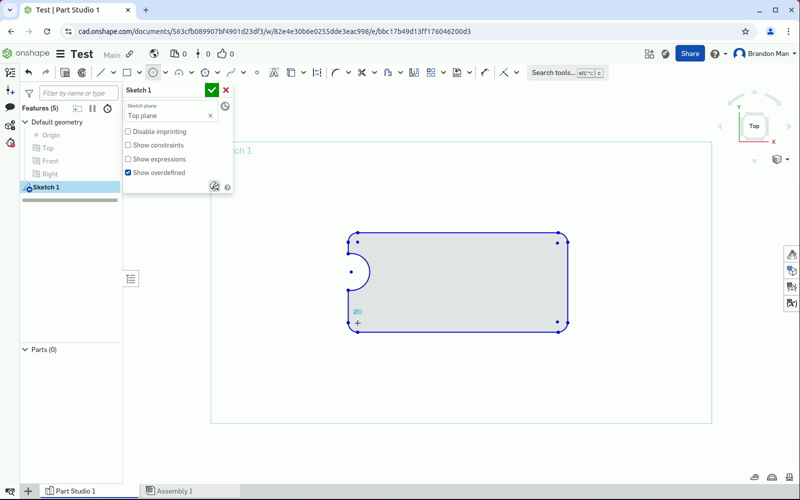
mouse_move(359, 322)
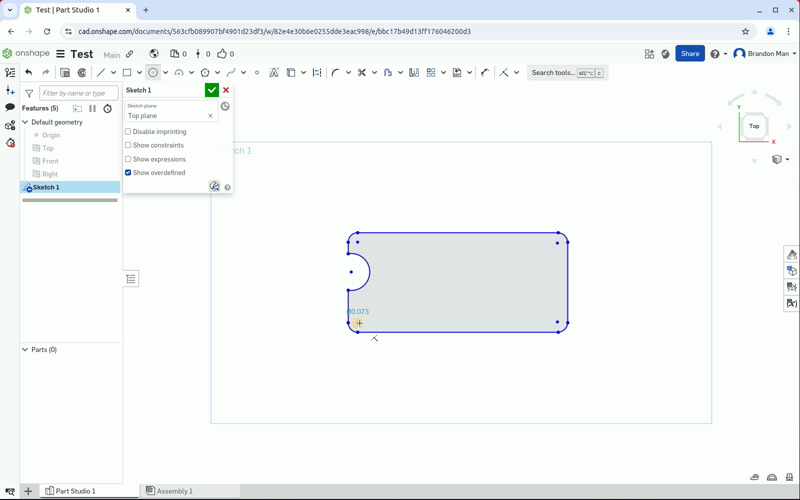
scroll(6)
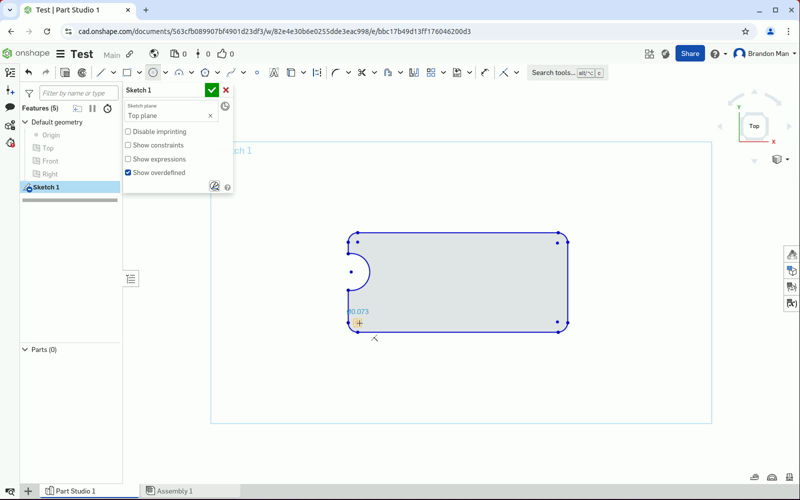
scroll(6)
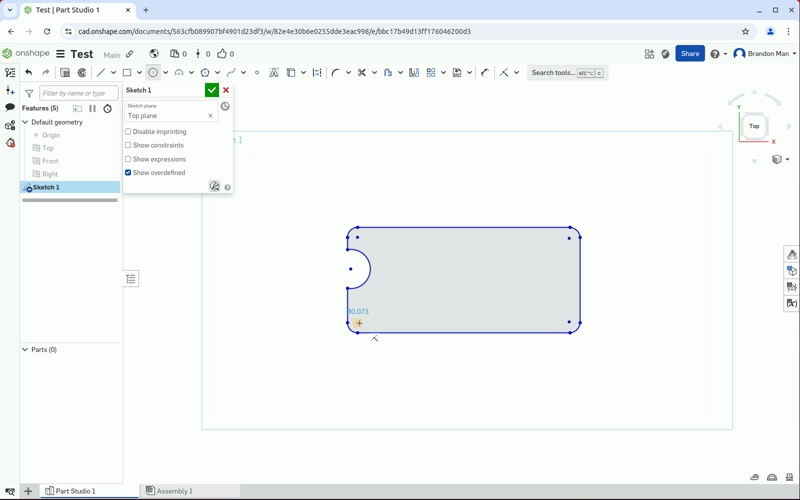
scroll(6)
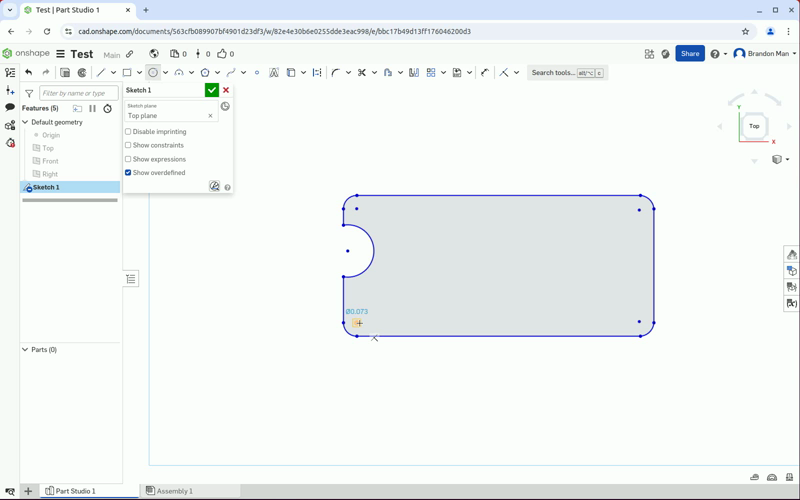
scroll(6)
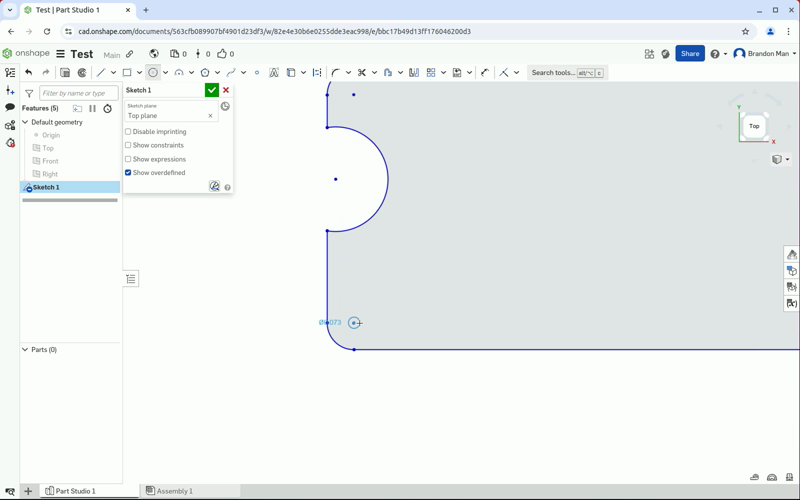
scroll(6)
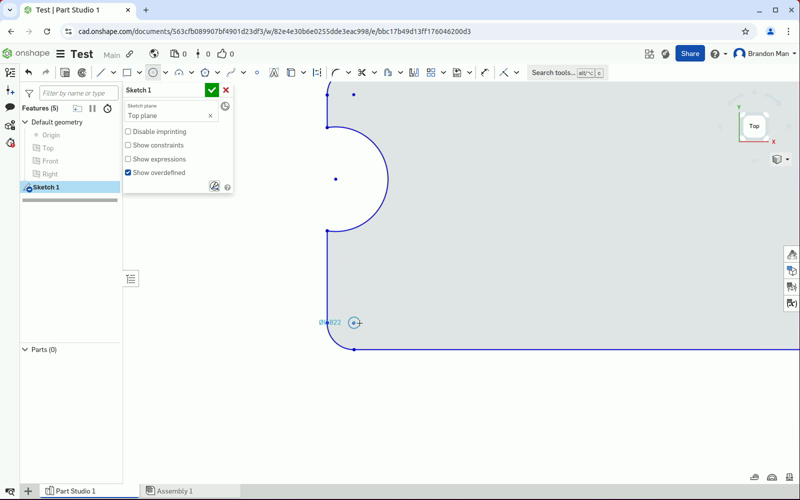
scroll(6)
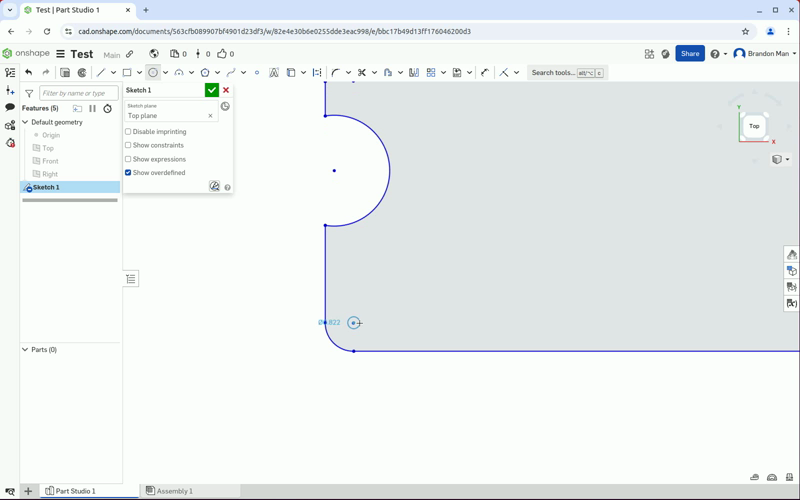
scroll(6)
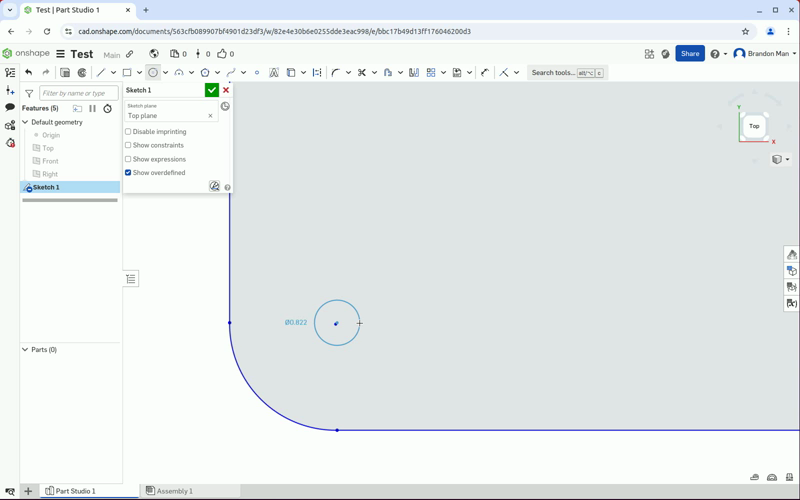
click(359, 322)
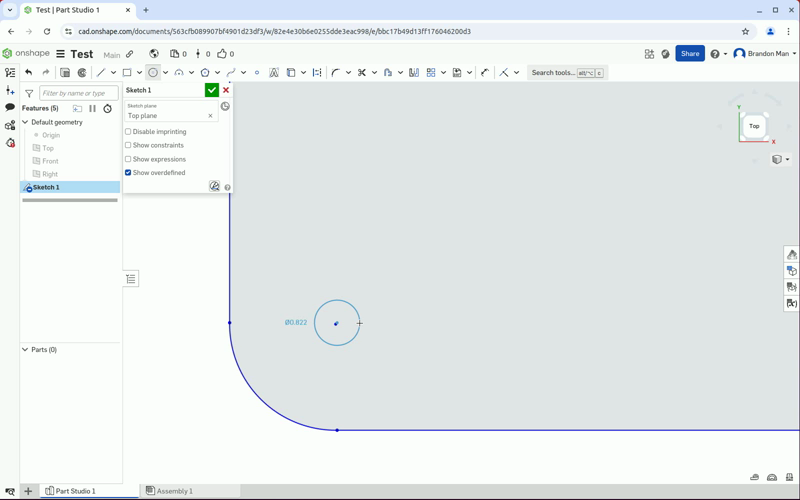
scroll(-6)
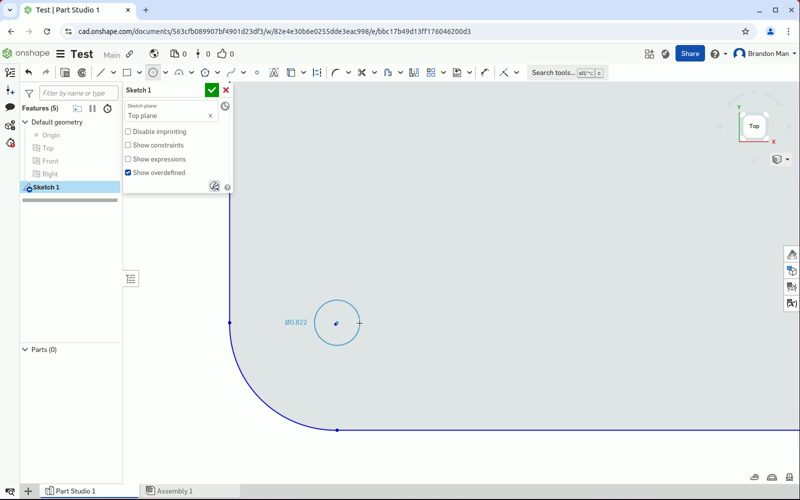
scroll(-6)
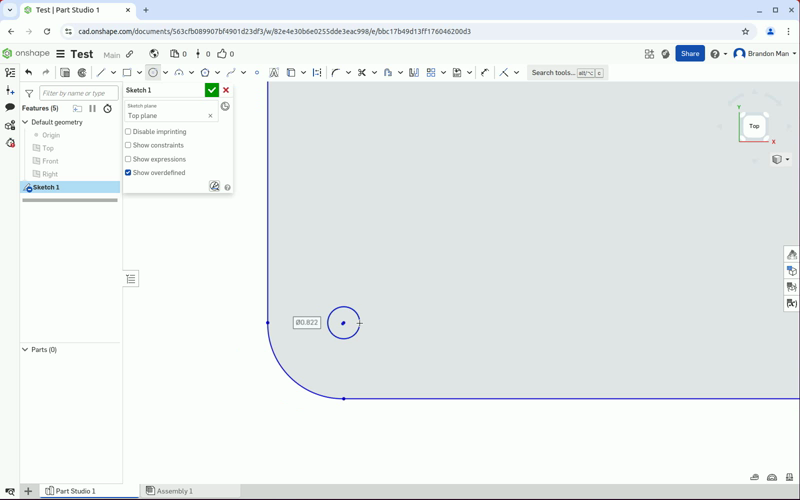
scroll(-6)
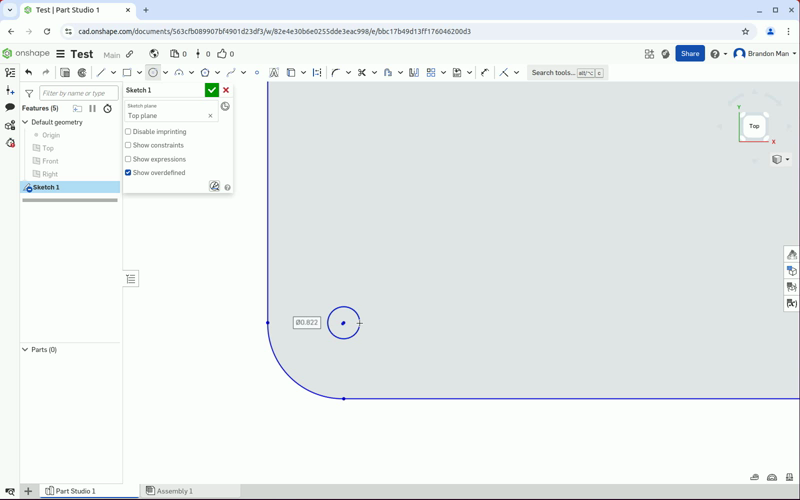
scroll(-6)
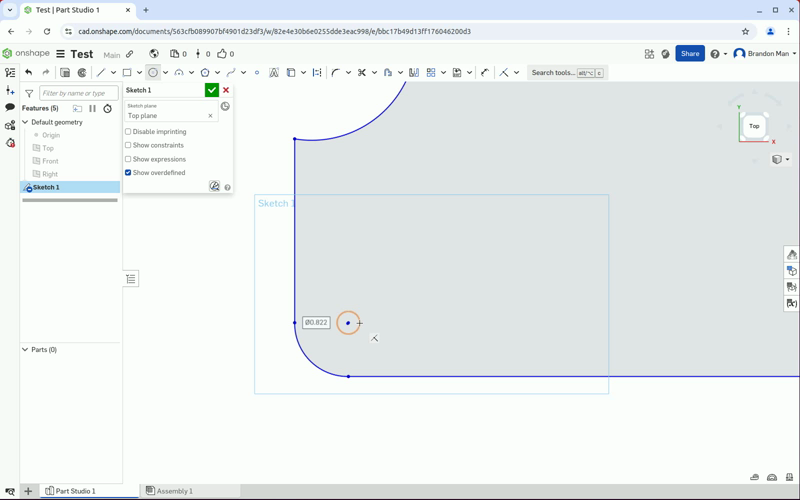
scroll(-6)
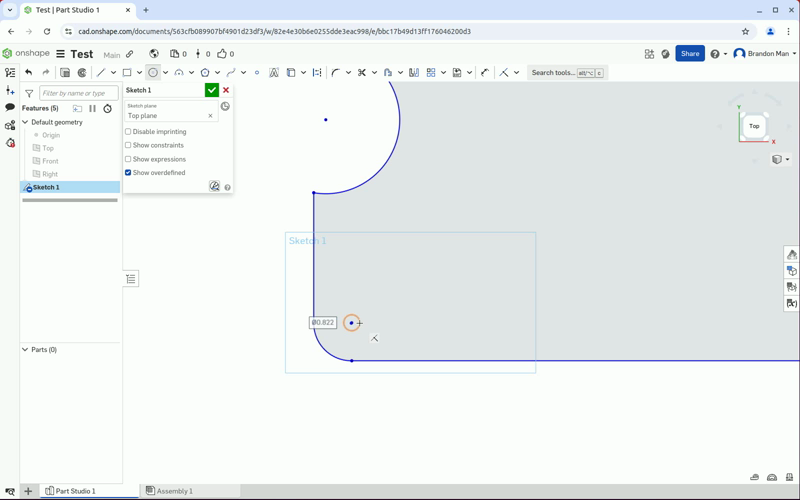
scroll(-6)
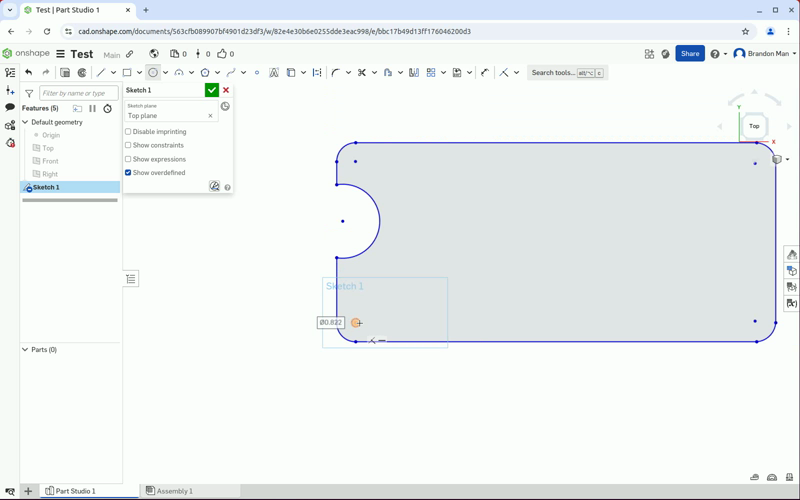
scroll(-6)
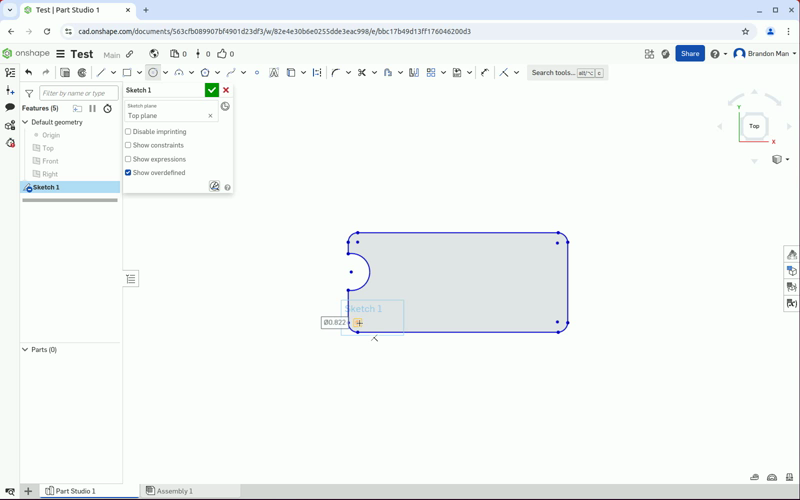
key(esc)
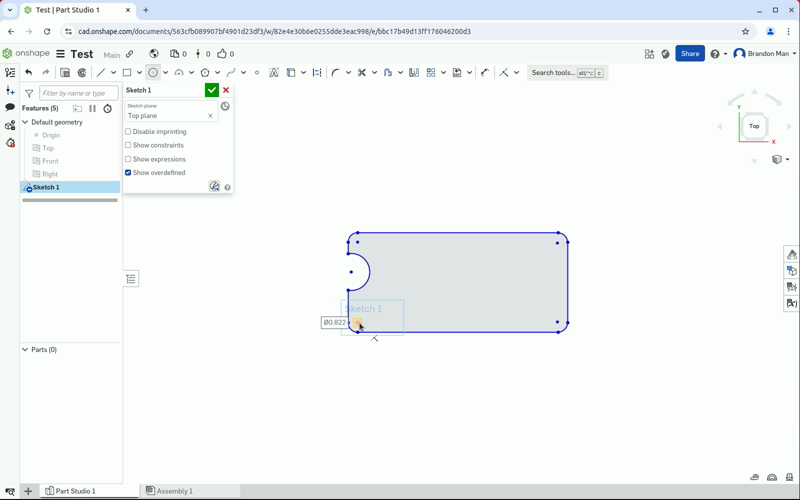
key(c)
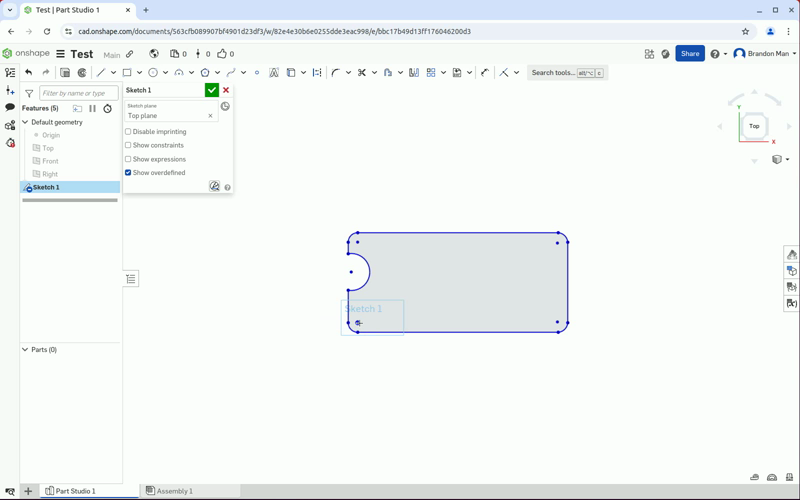
key_down(shift)
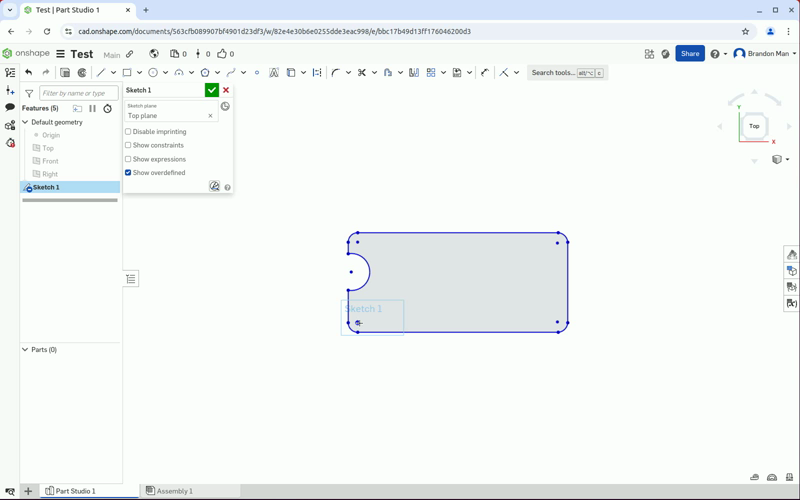
mouse_move(357, 242)
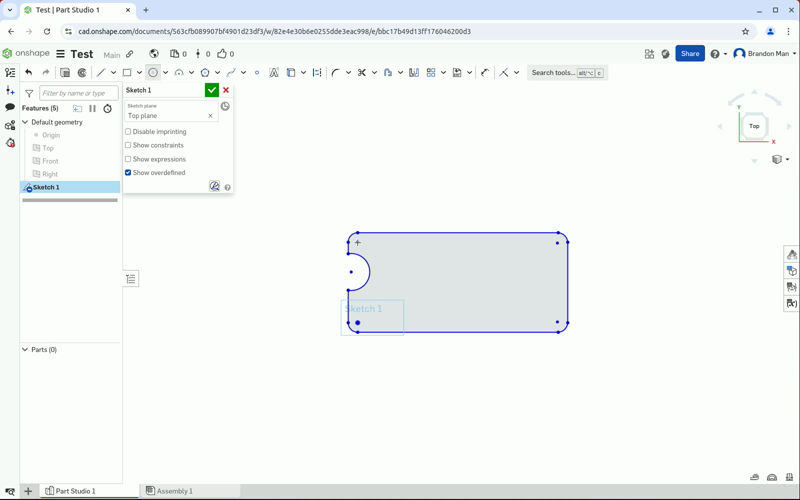
click(357, 242)
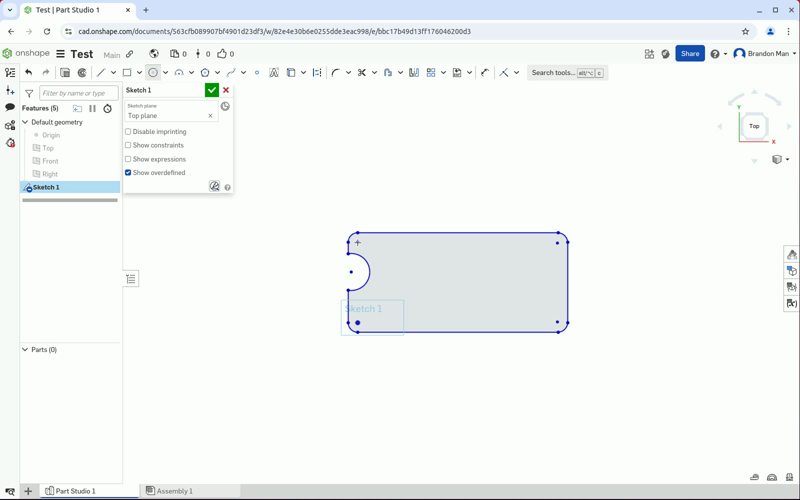
key_up(shift)
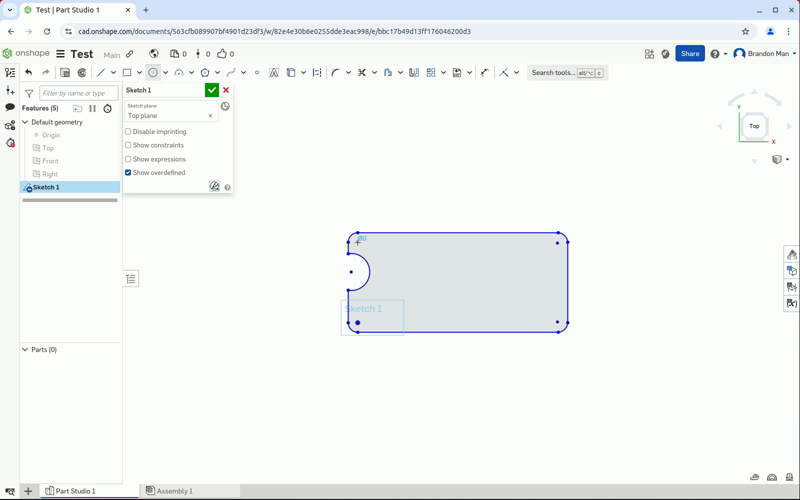
mouse_move(359, 242)
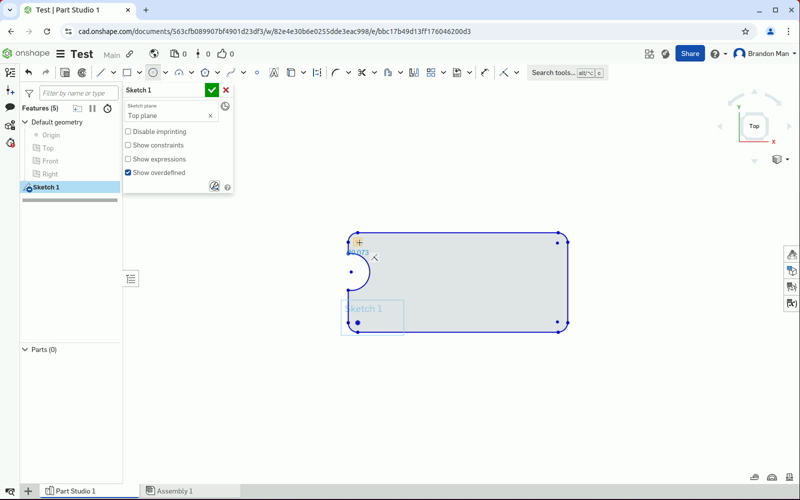
scroll(6)
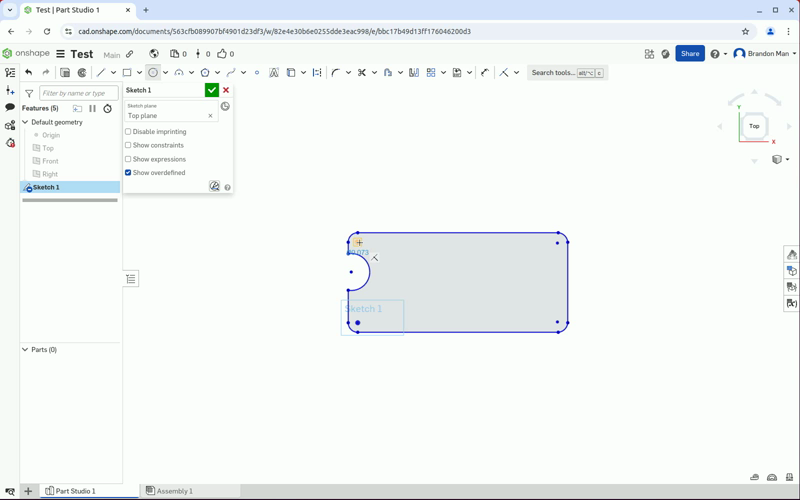
scroll(6)
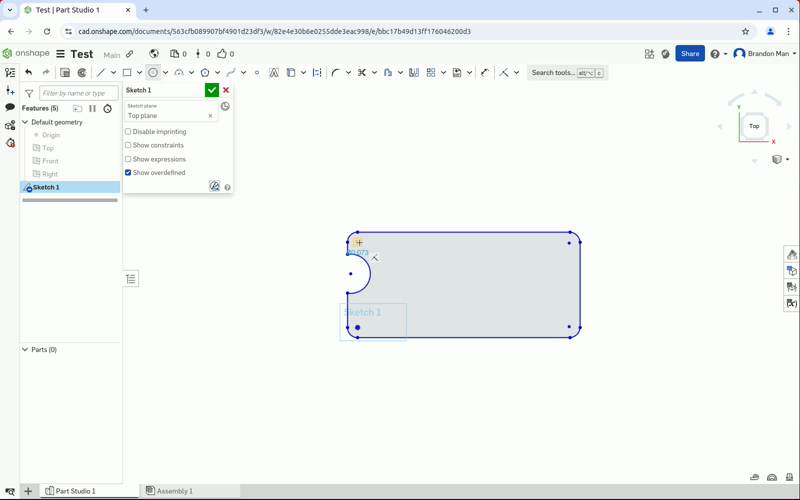
scroll(6)
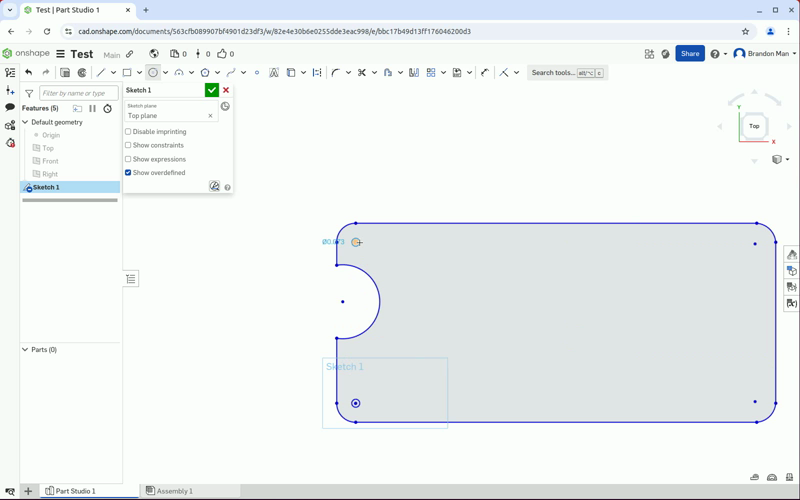
scroll(6)
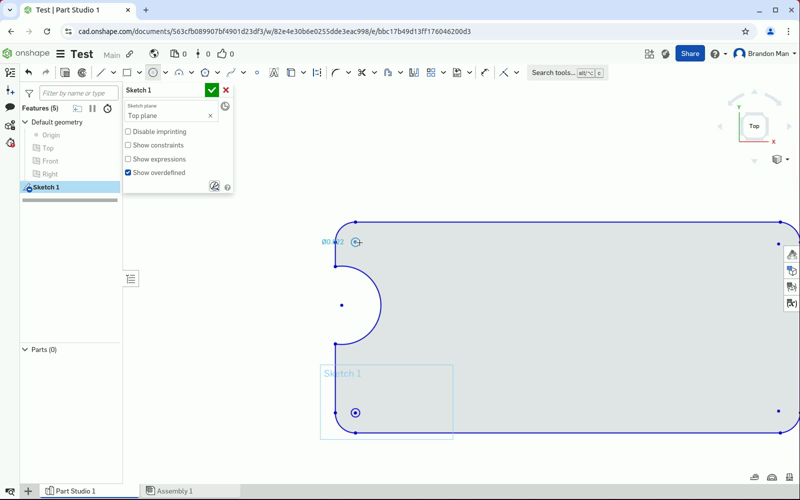
scroll(6)
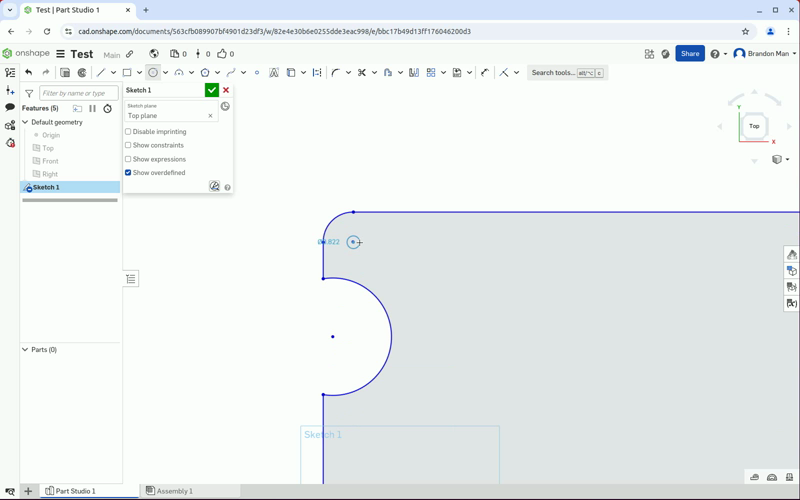
scroll(6)
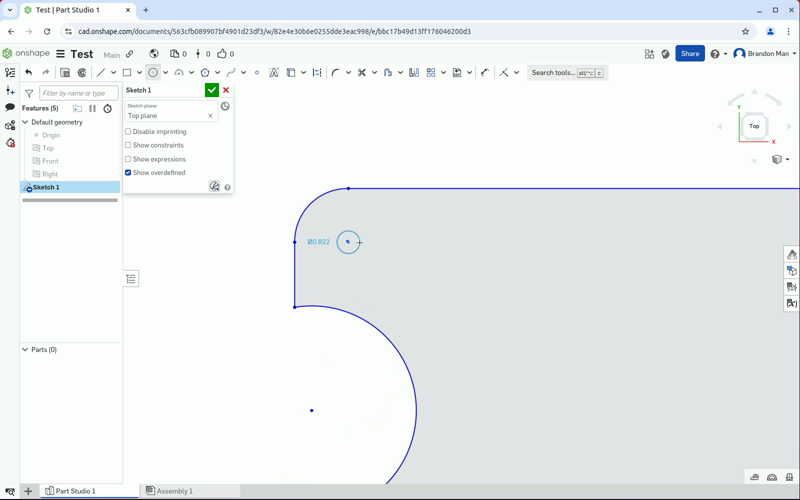
scroll(6)
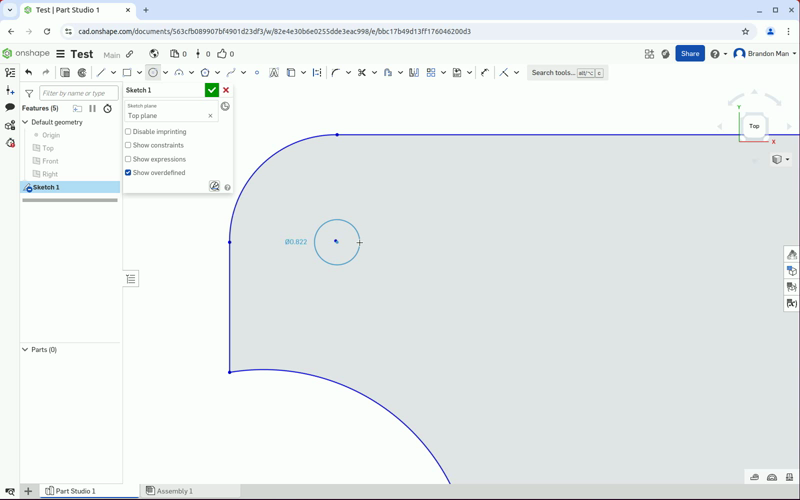
click(359, 242)
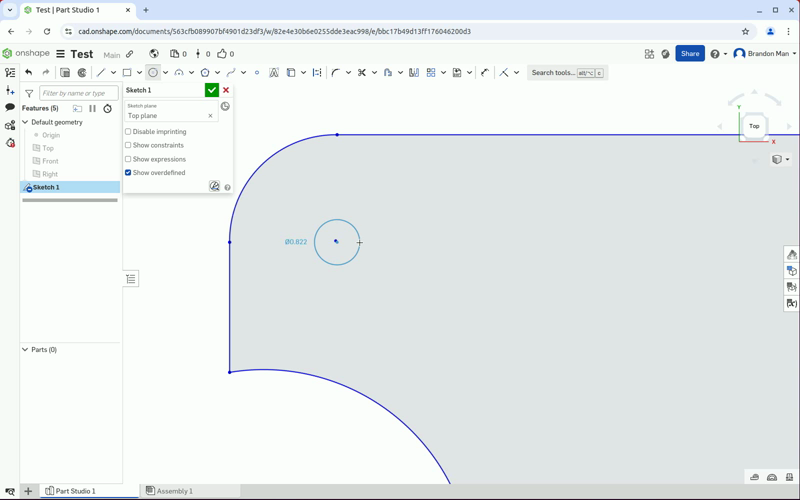
scroll(-6)
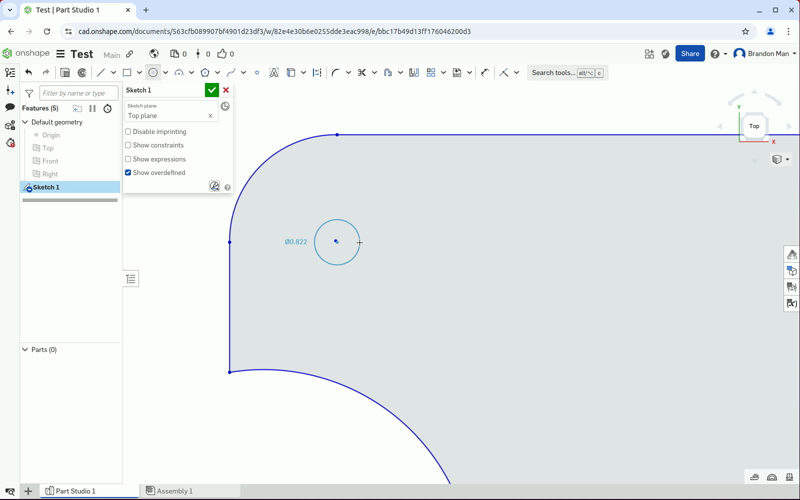
scroll(-6)
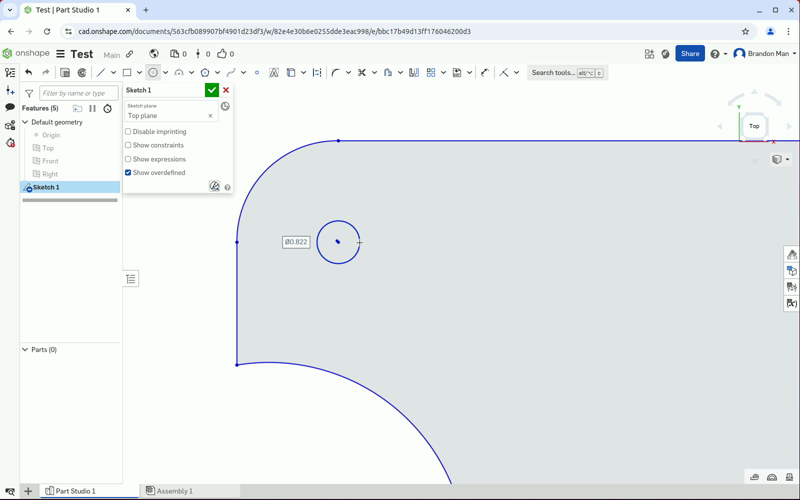
scroll(-6)
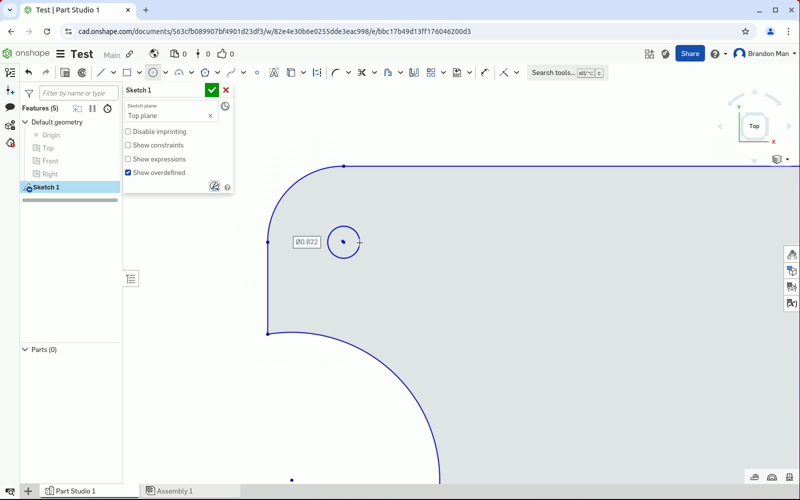
scroll(-6)
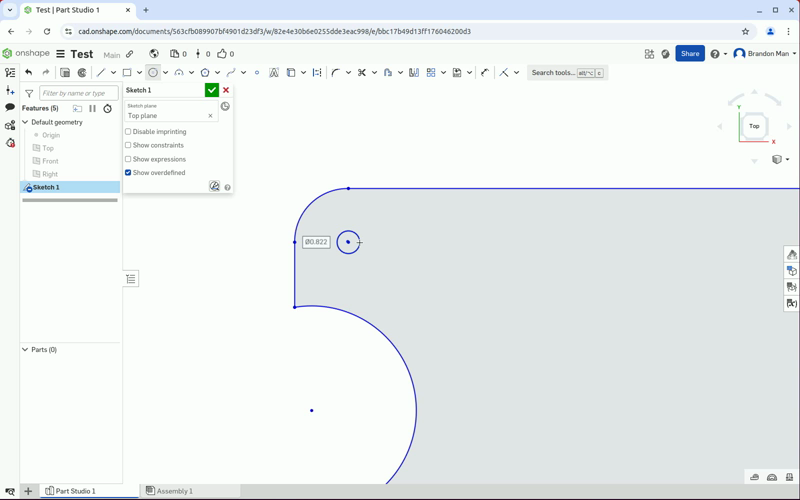
scroll(-6)
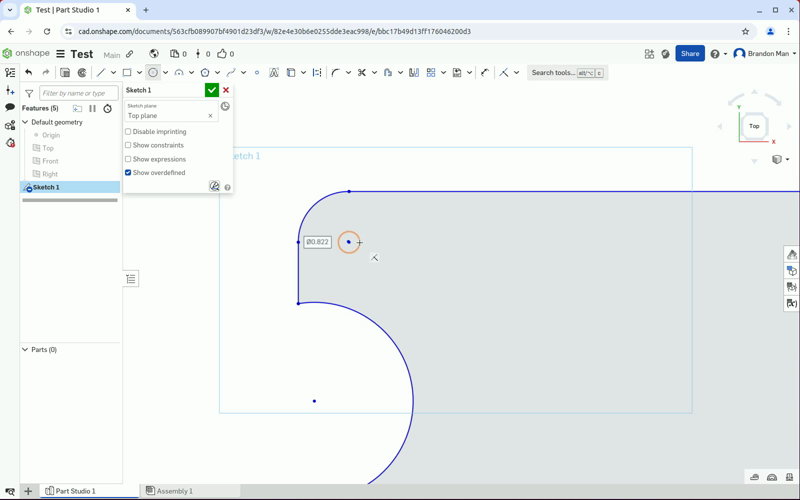
scroll(-6)
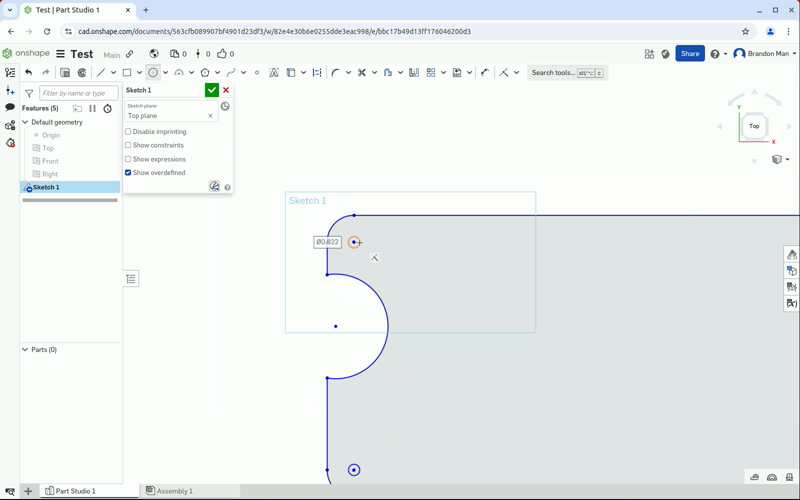
scroll(-6)
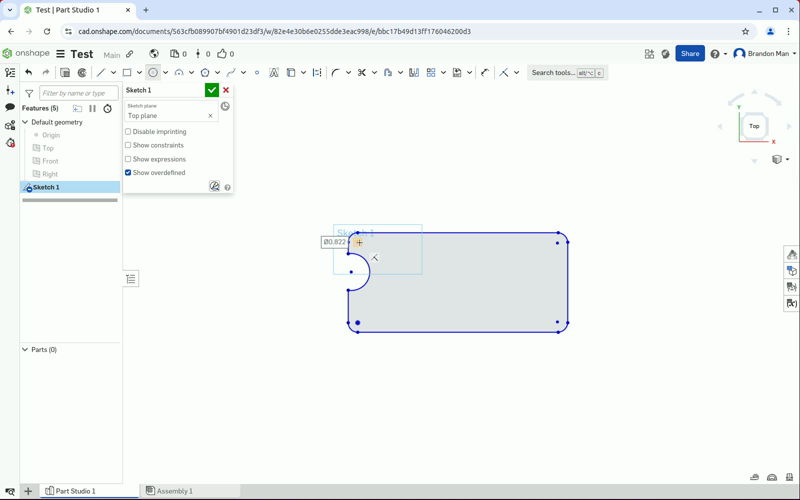
key(esc)
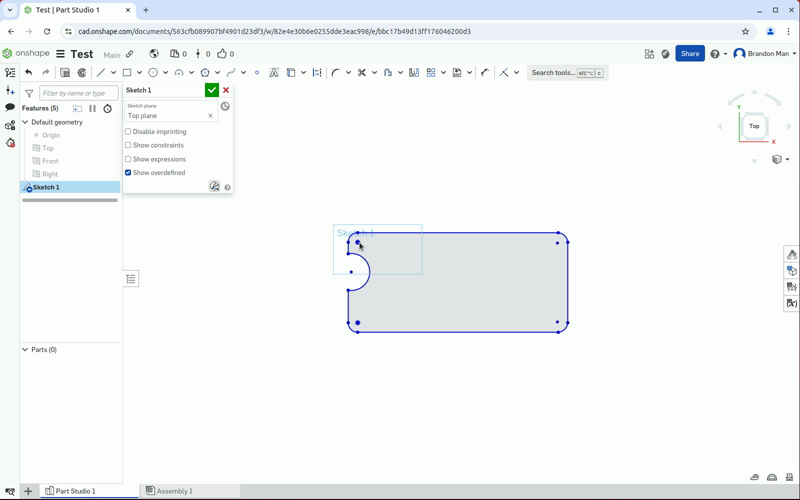
key(c)
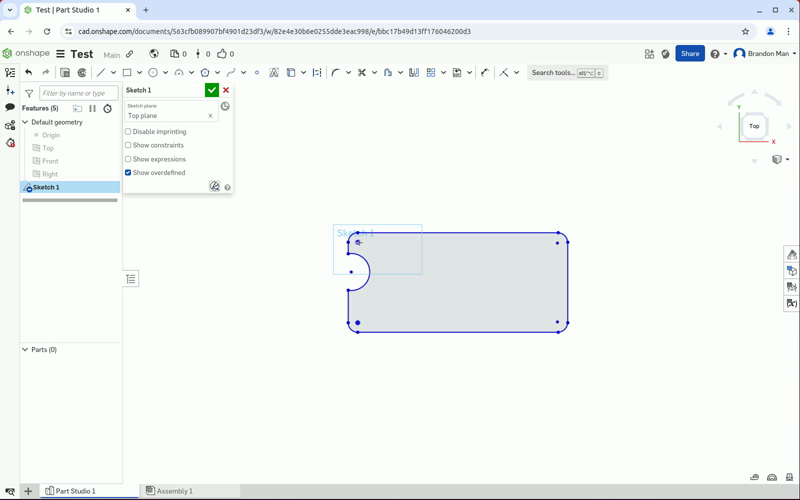
key_down(shift)
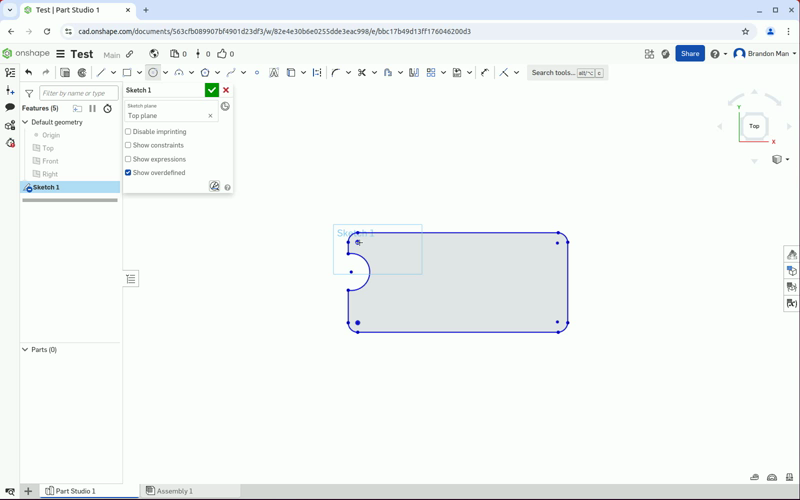
mouse_move(558, 322)
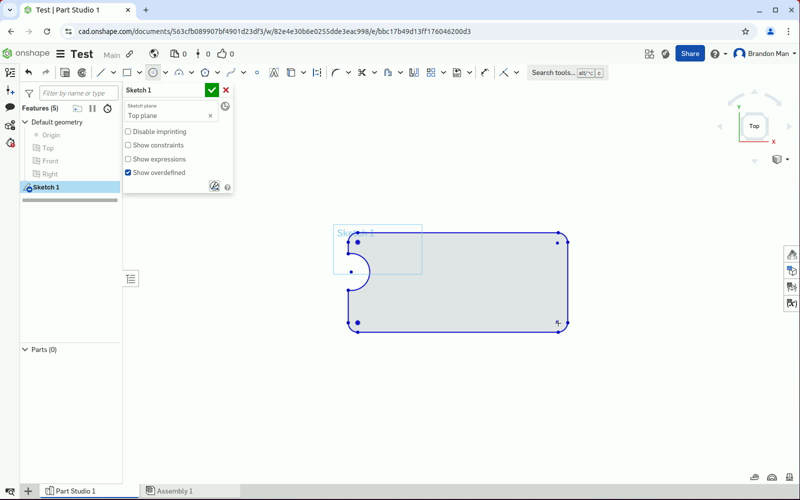
click(558, 322)
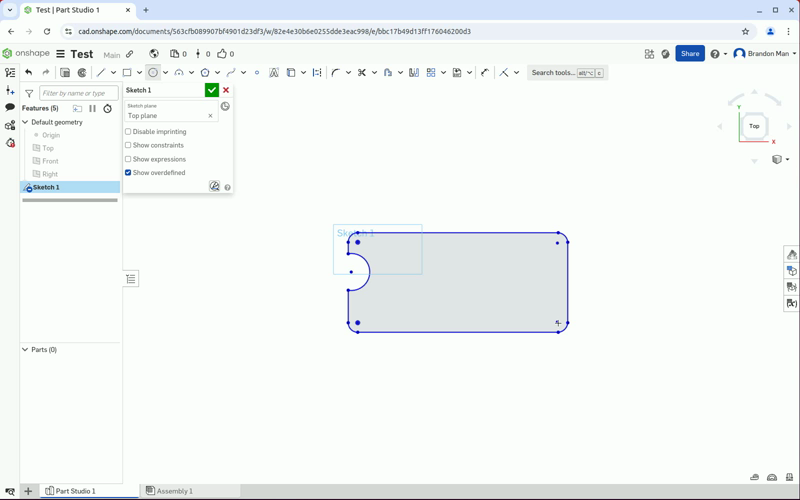
key_up(shift)
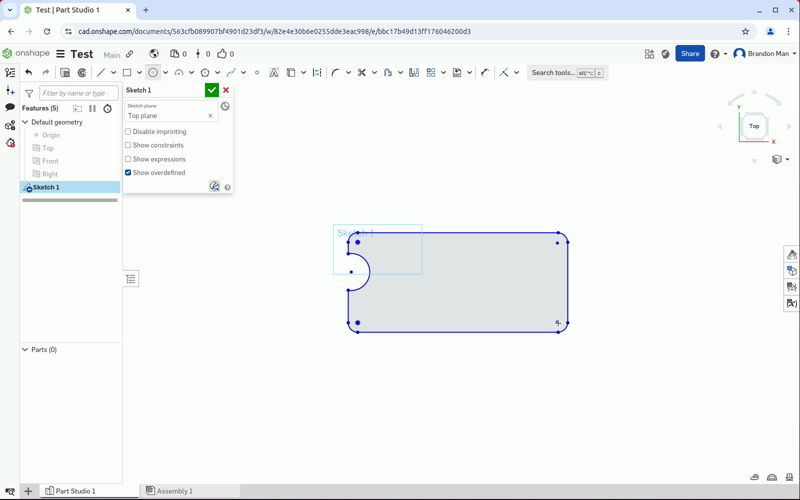
mouse_move(560, 322)
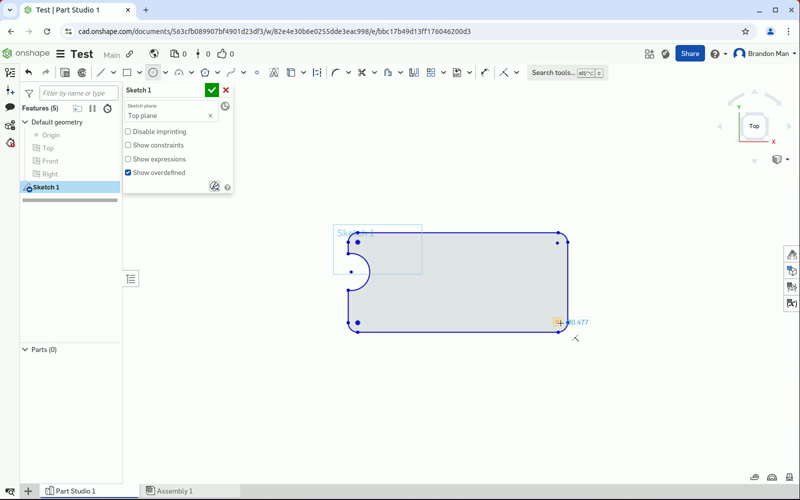
scroll(6)
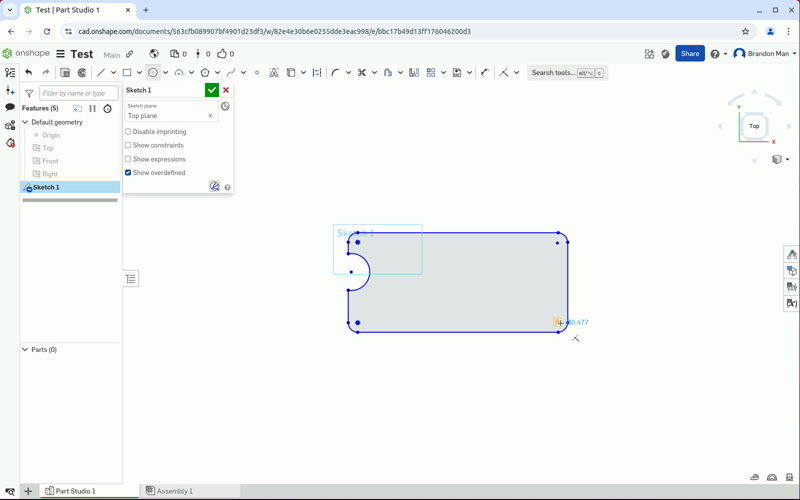
scroll(6)
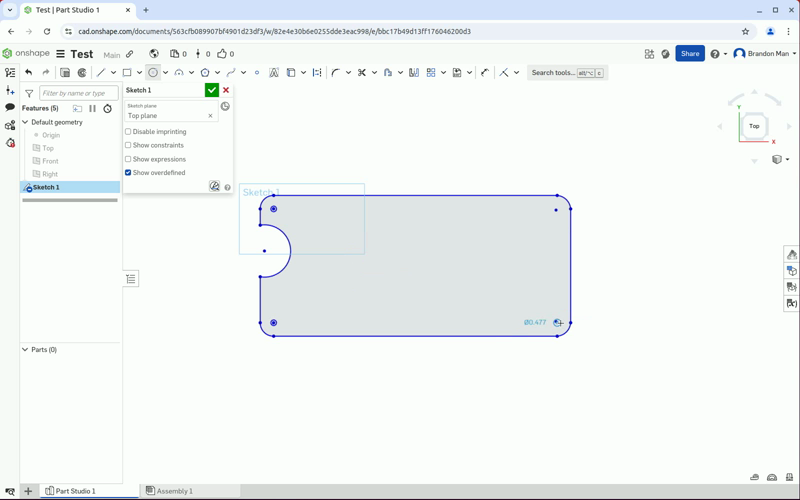
scroll(6)
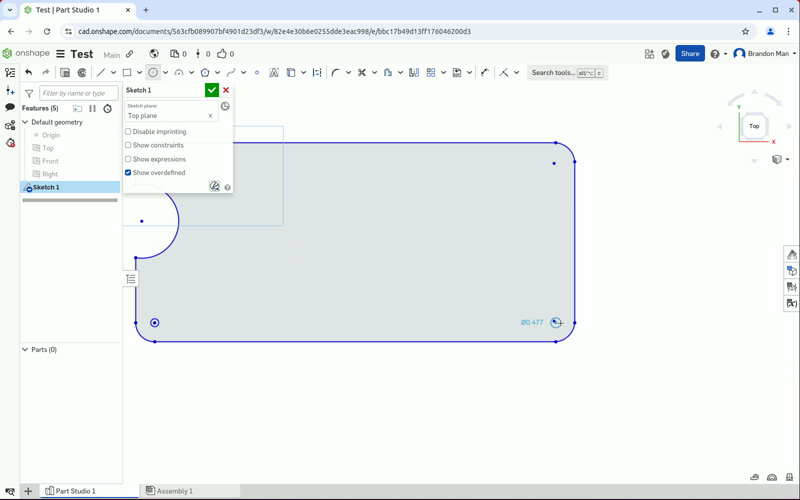
scroll(6)
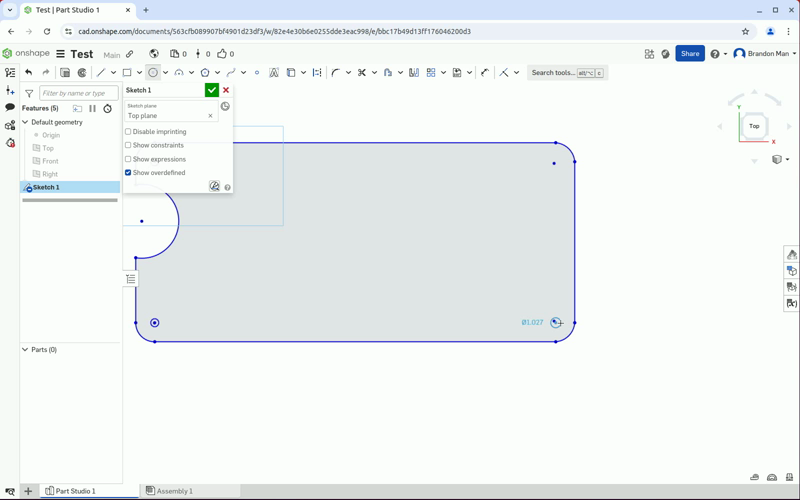
scroll(6)
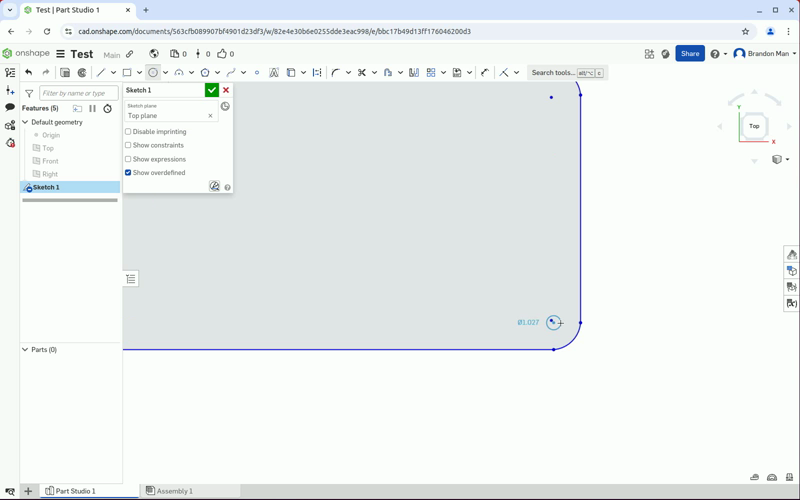
scroll(6)
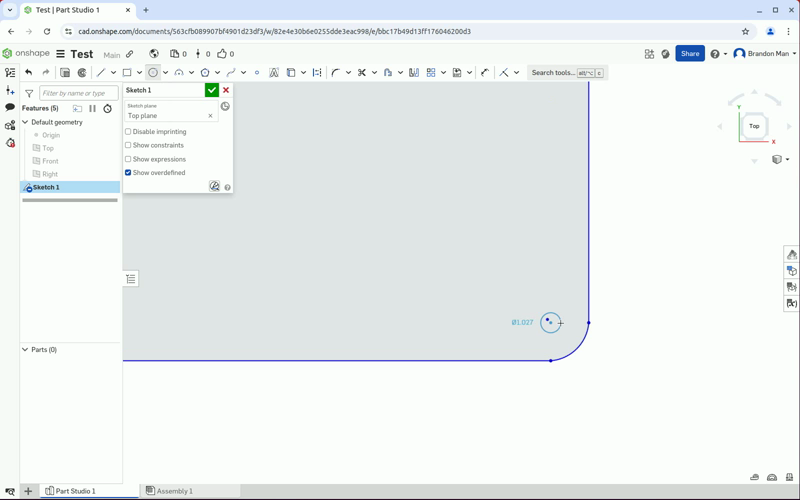
scroll(6)
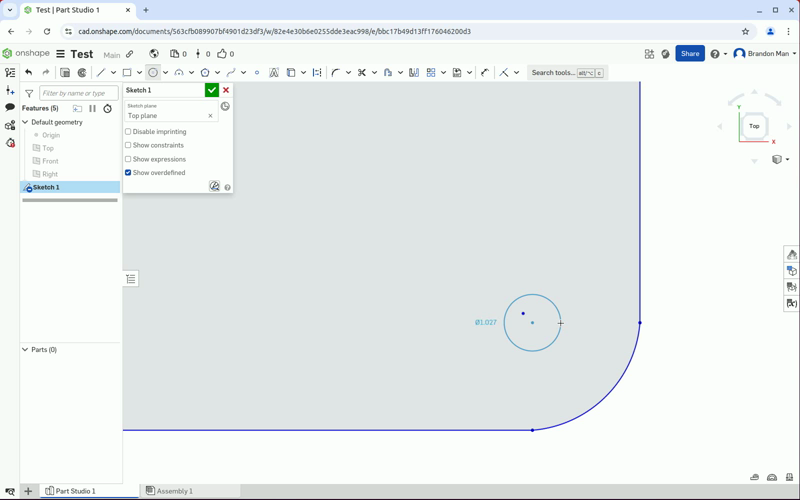
click(560, 322)
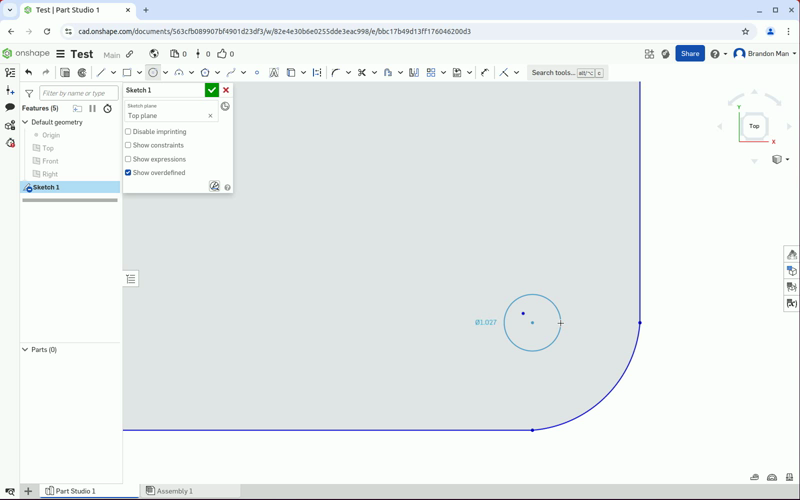
scroll(-6)
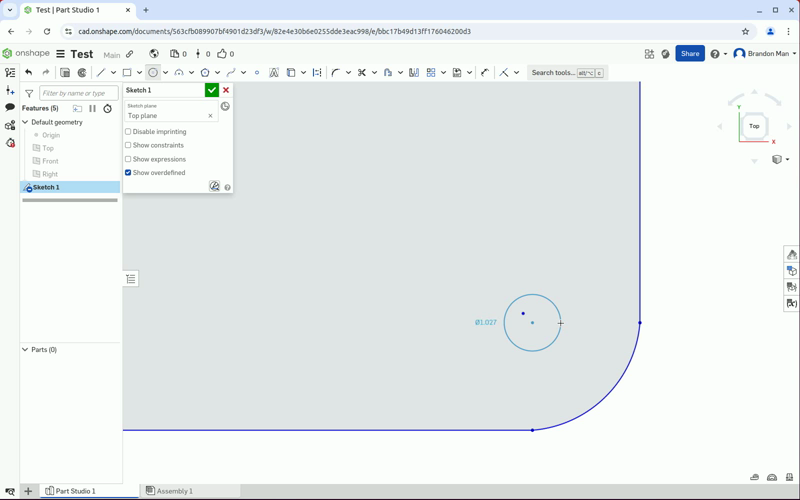
scroll(-6)
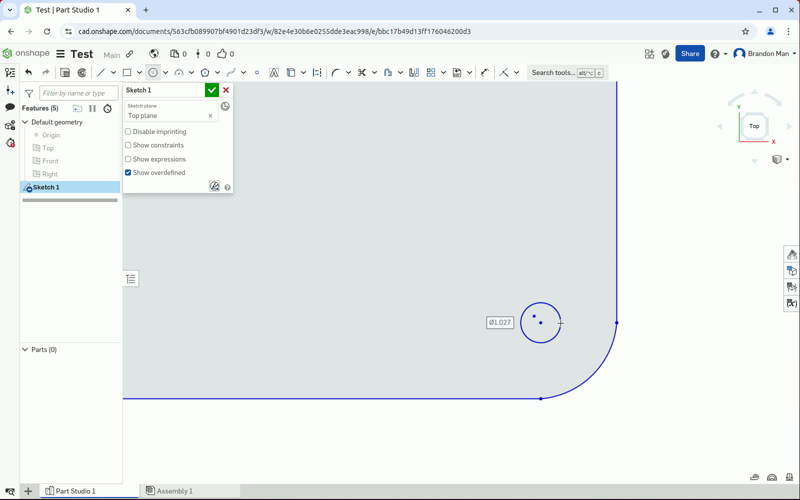
scroll(-6)
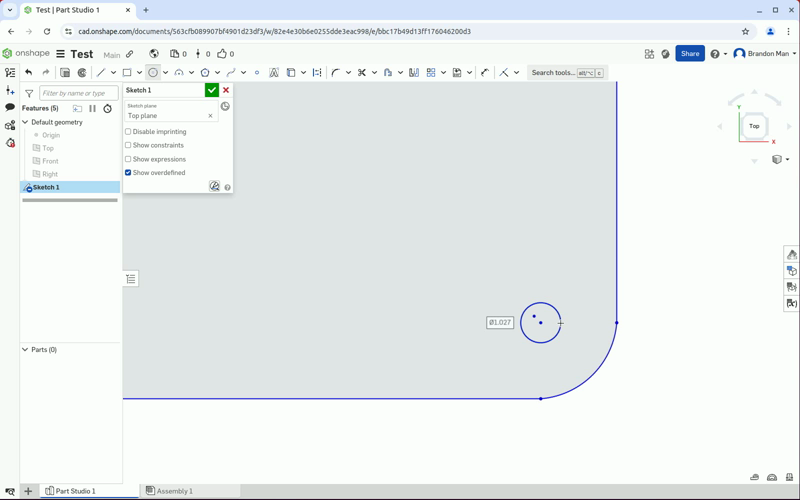
scroll(-6)
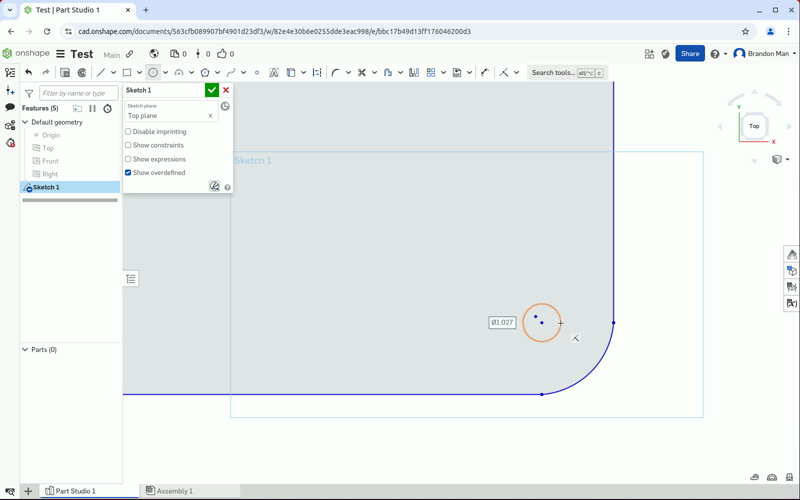
scroll(-6)
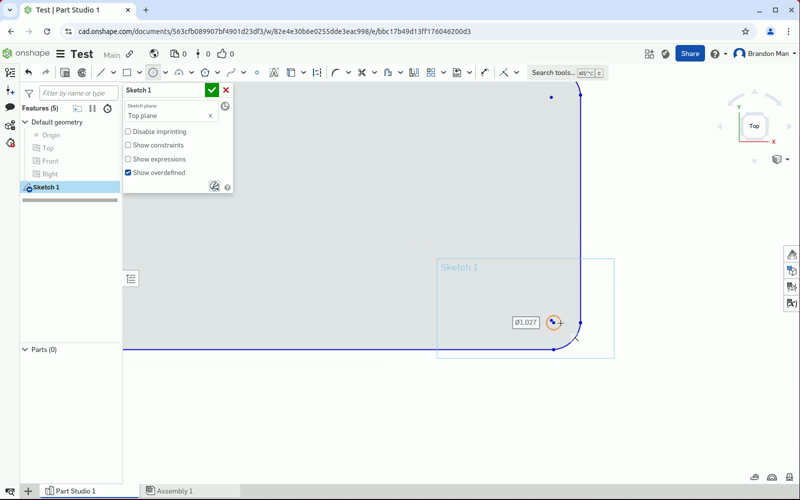
scroll(-6)
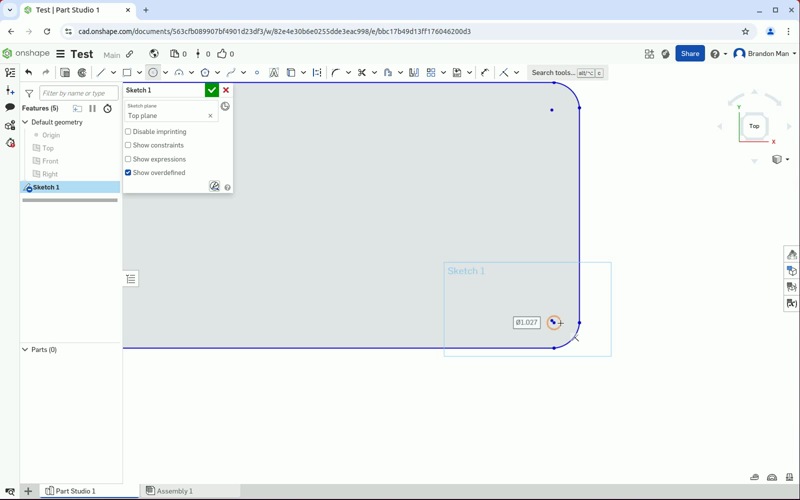
scroll(-6)
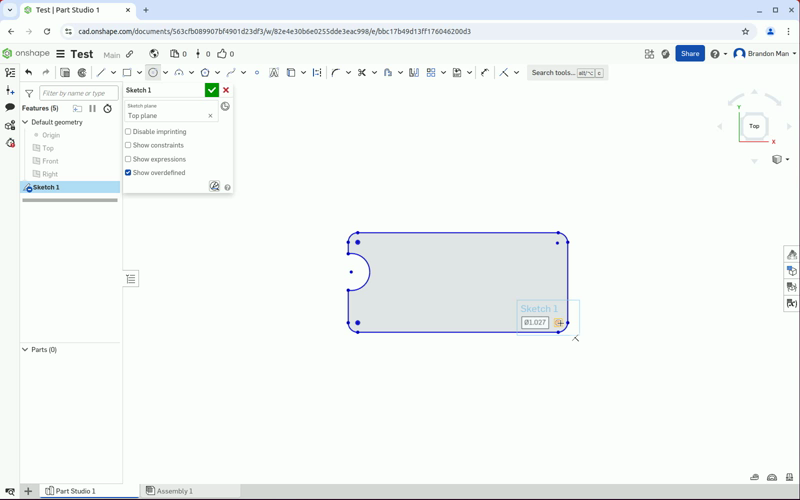
key(esc)
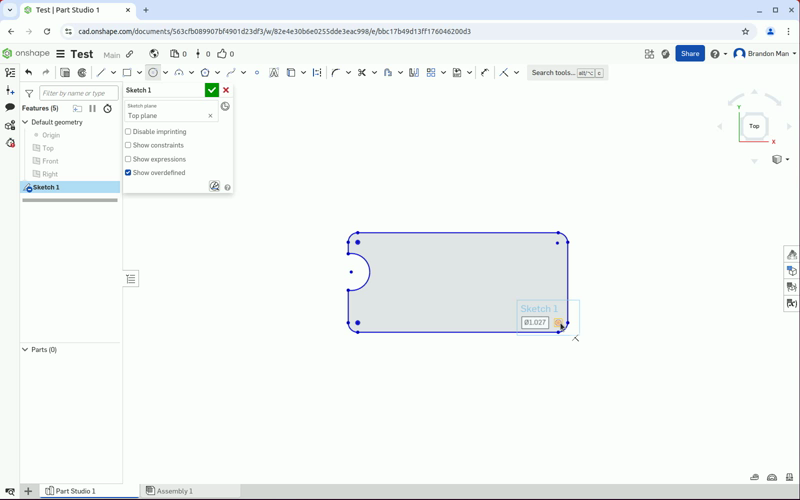
key(c)
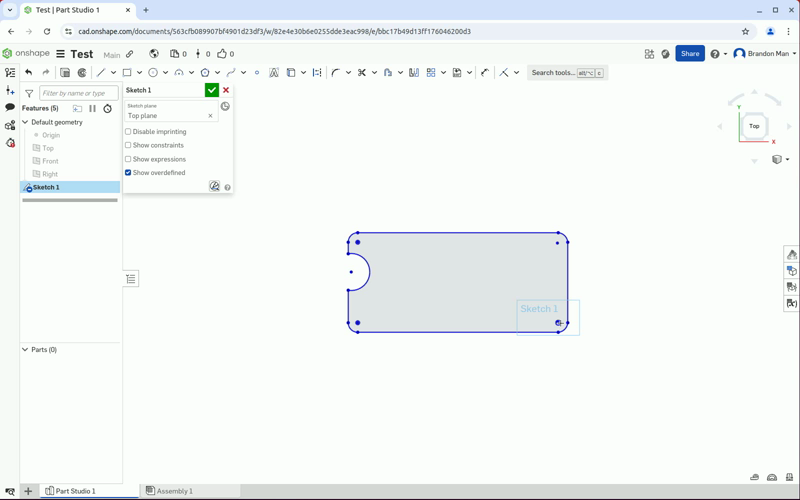
key_down(shift)
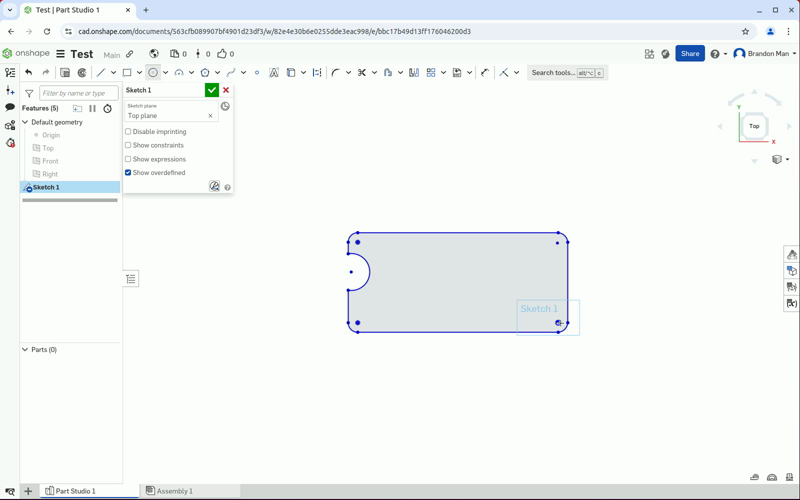
mouse_move(558, 242)
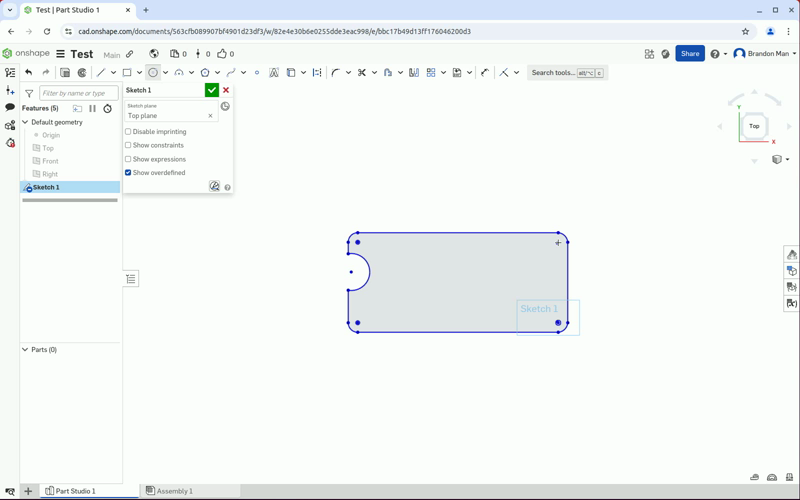
click(558, 242)
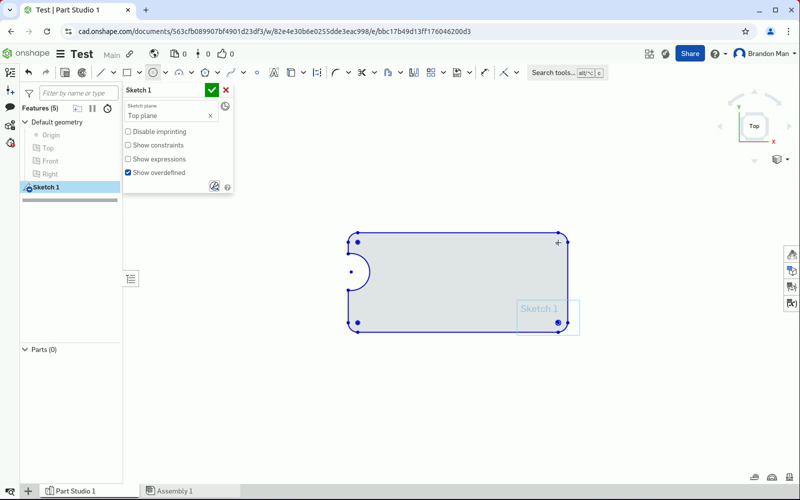
key_up(shift)
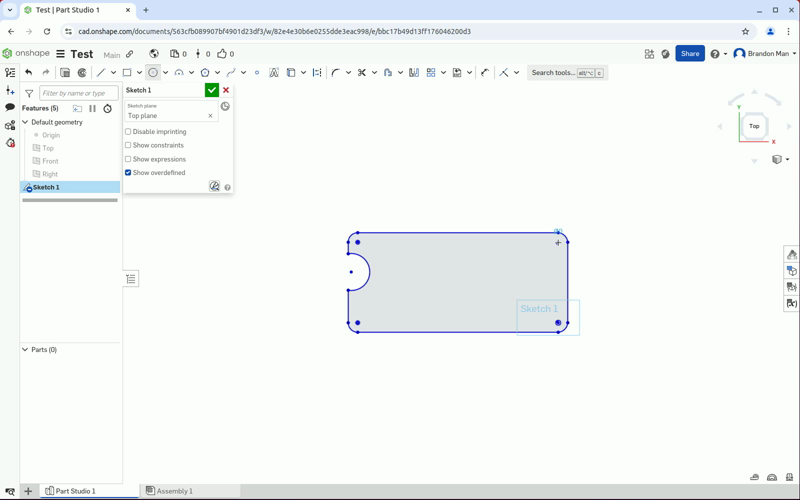
mouse_move(560, 242)
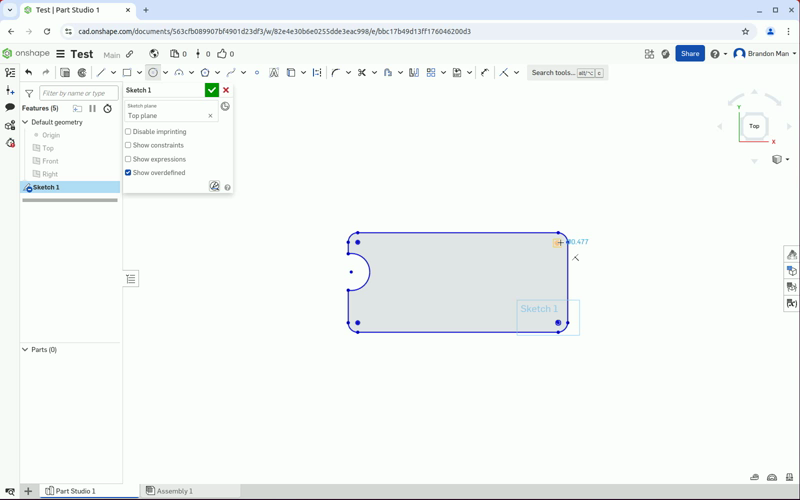
scroll(6)
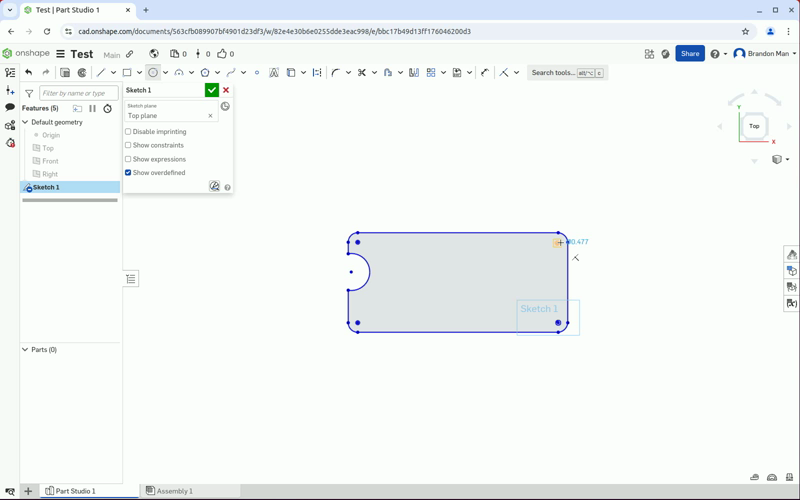
scroll(6)
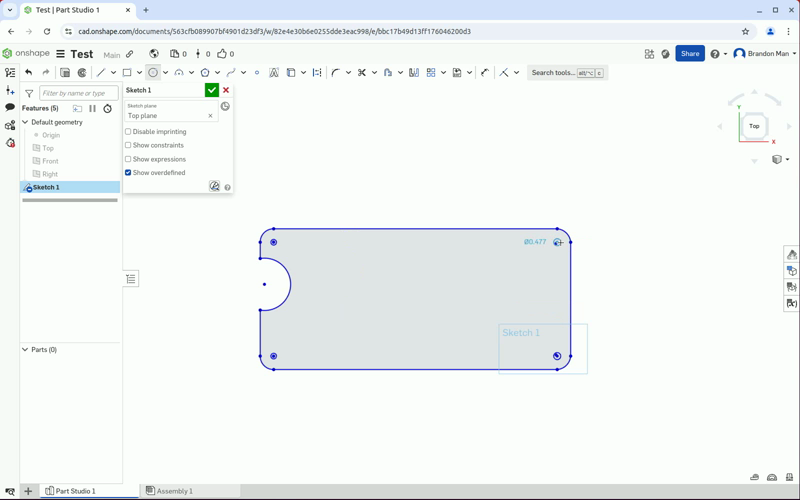
scroll(6)
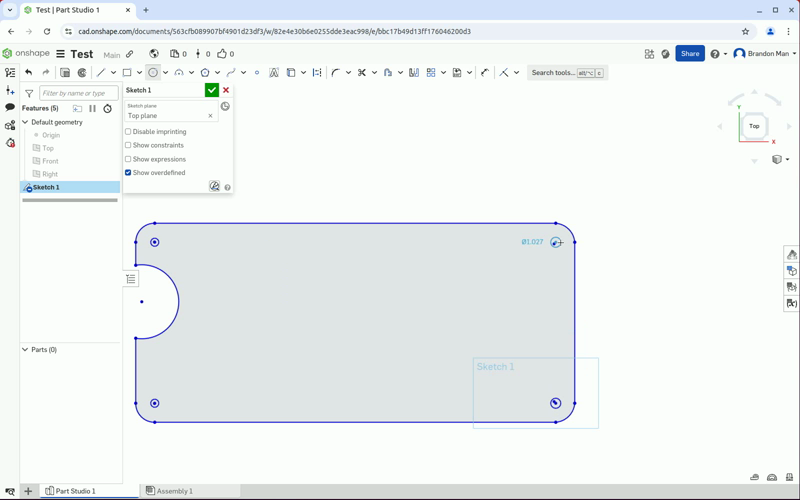
scroll(6)
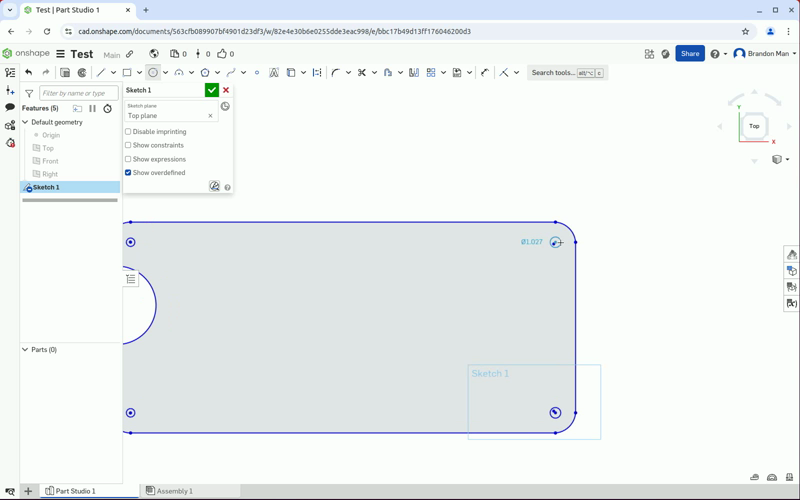
scroll(6)
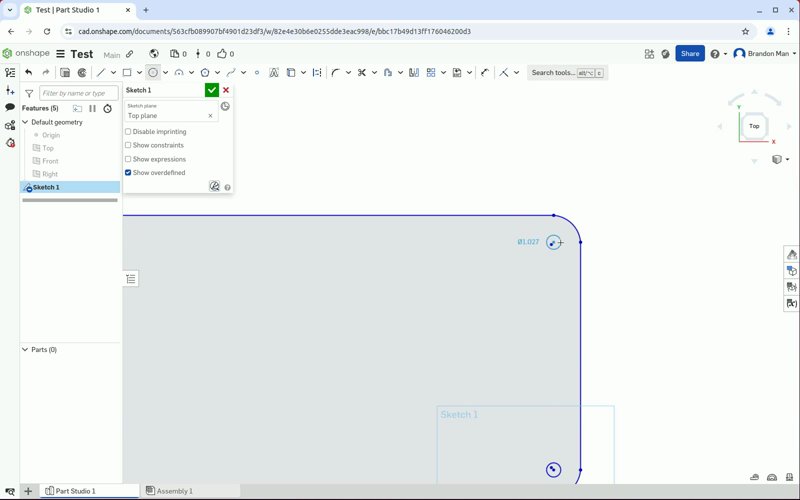
scroll(6)
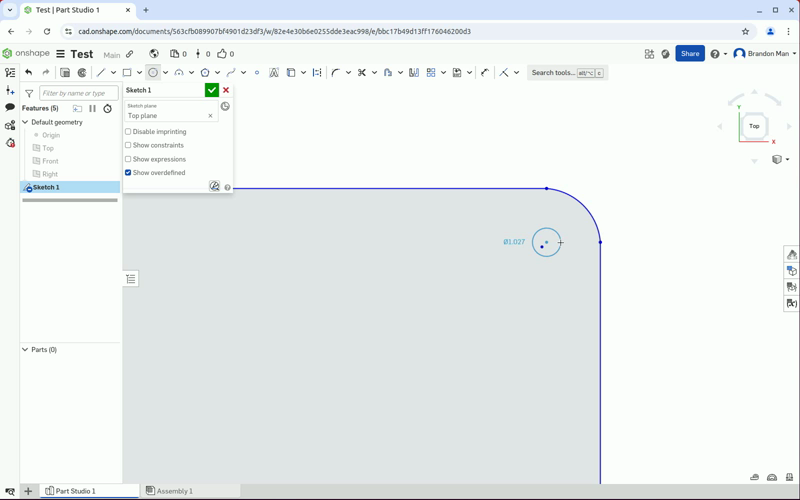
scroll(6)
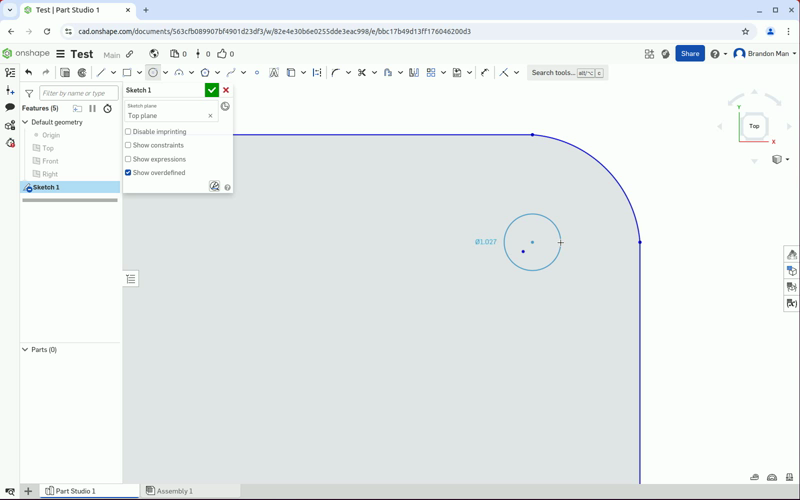
click(560, 242)
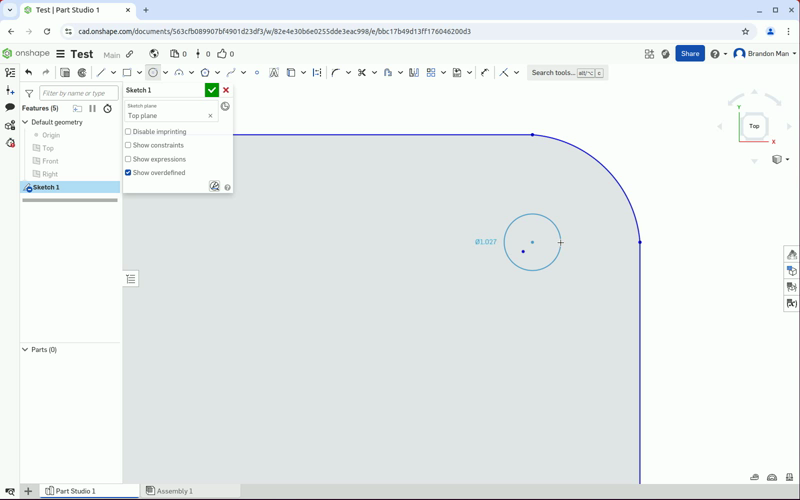
scroll(-6)
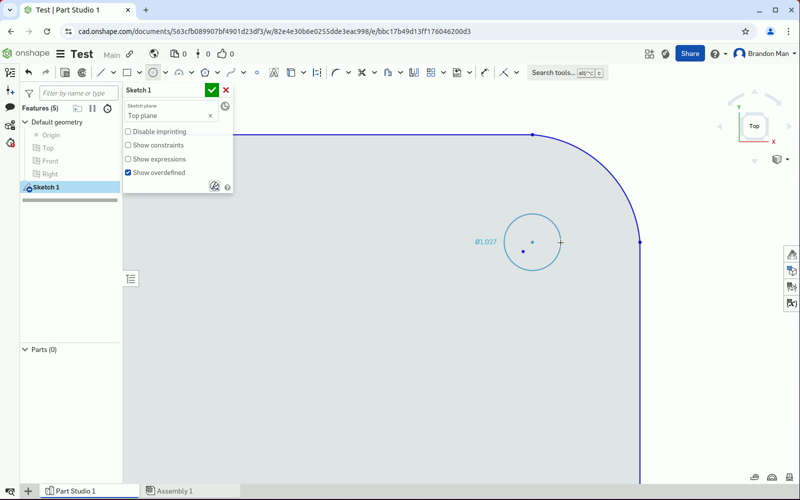
scroll(-6)
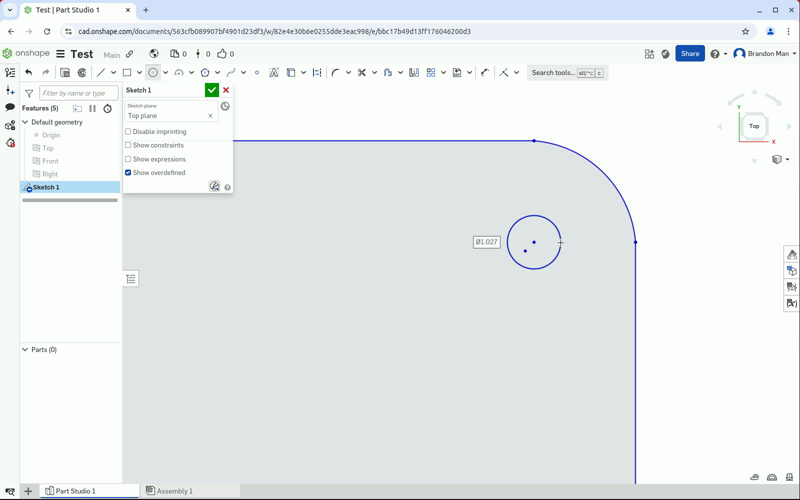
scroll(-6)
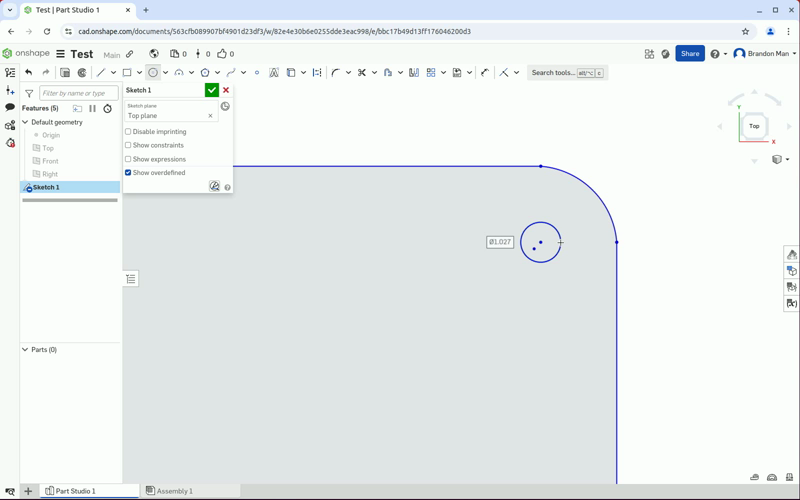
scroll(-6)
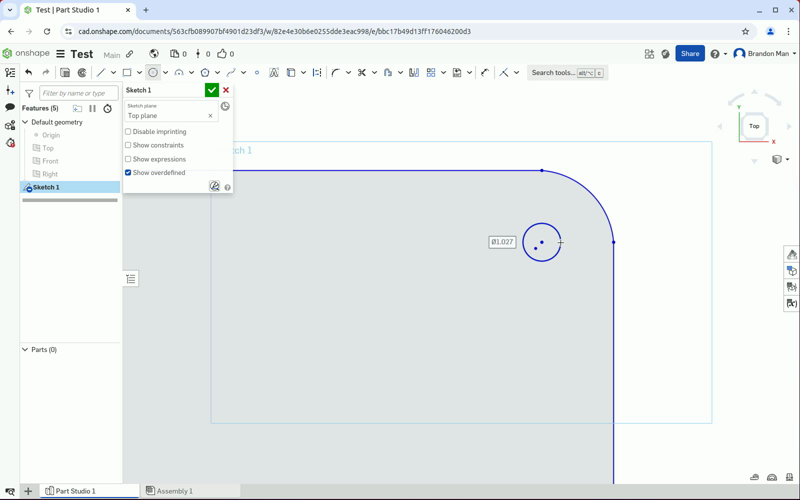
scroll(-6)
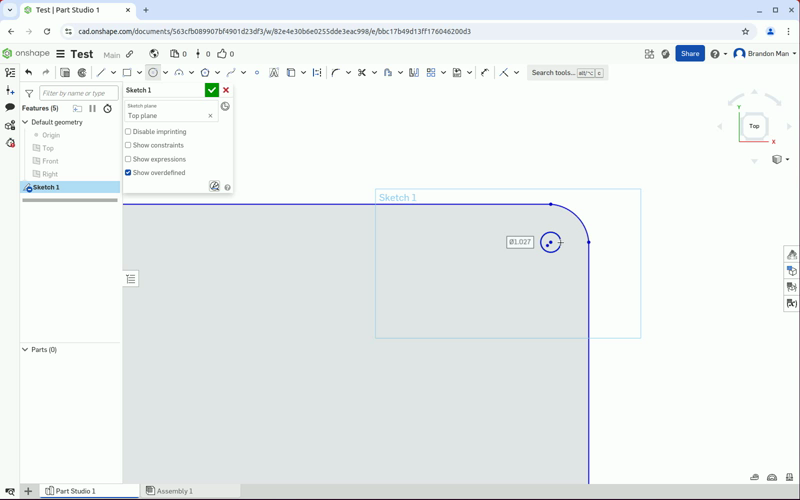
scroll(-6)
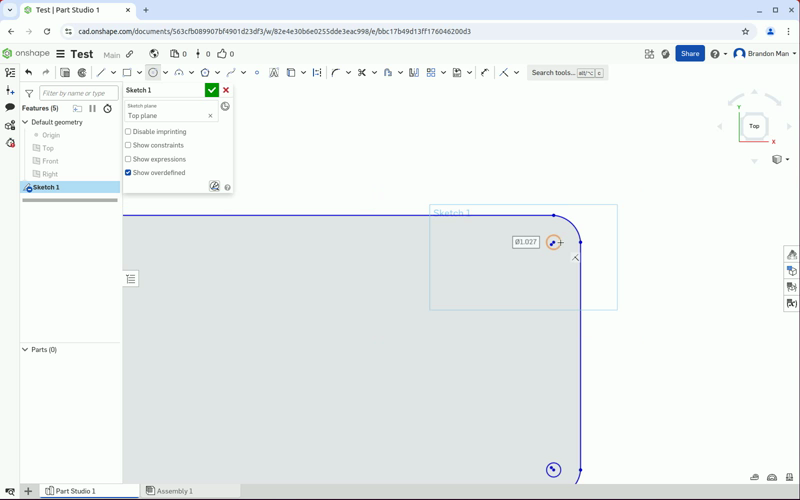
scroll(-6)
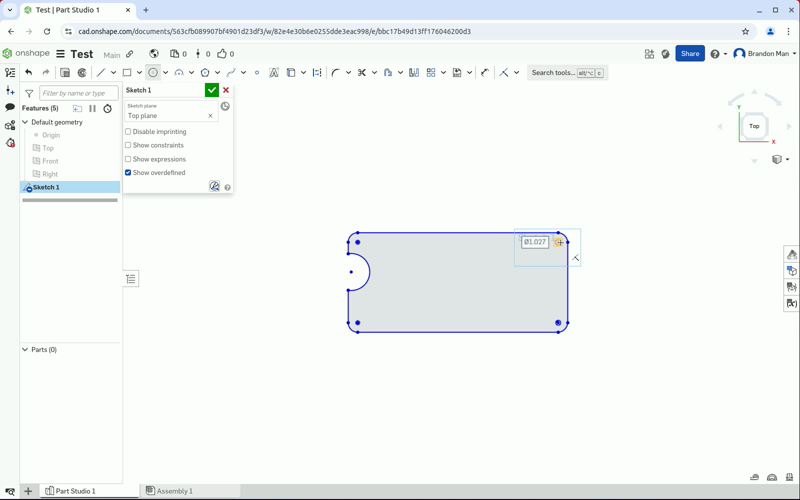
key(esc)
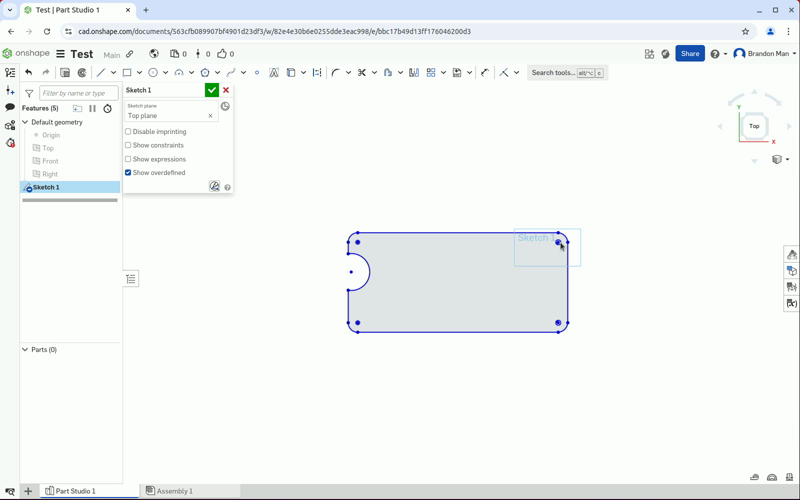
mouse_move(401, 315)
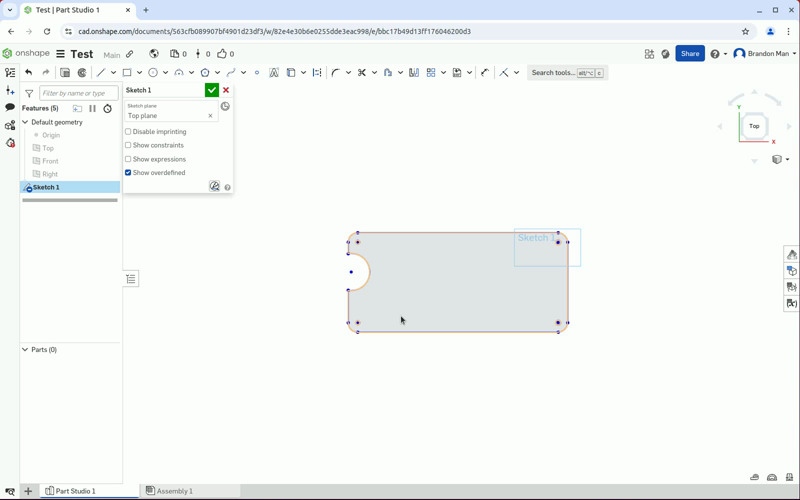
click(401, 315)
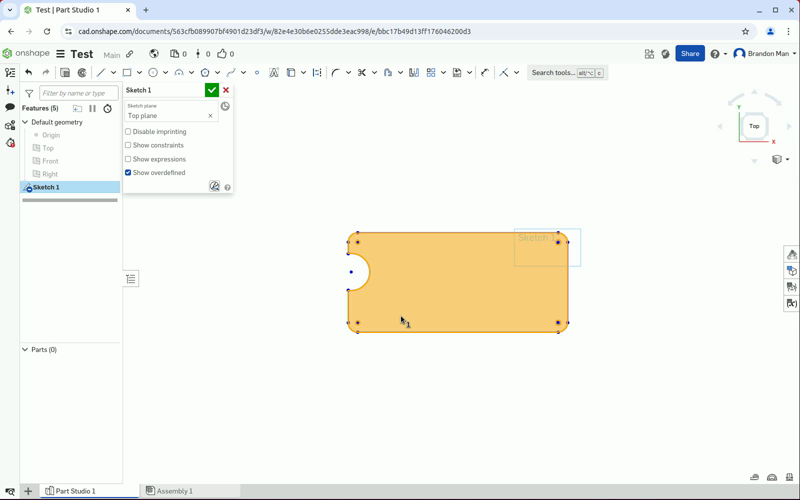
mouse_move(73, 352)
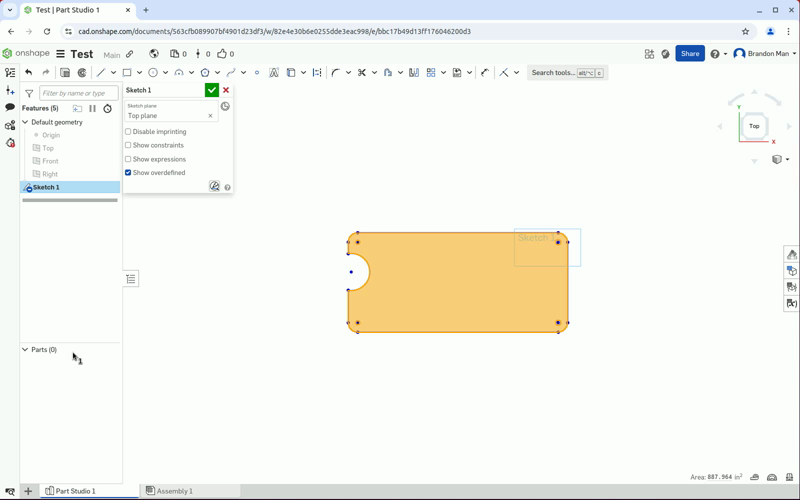
key(shift+y)
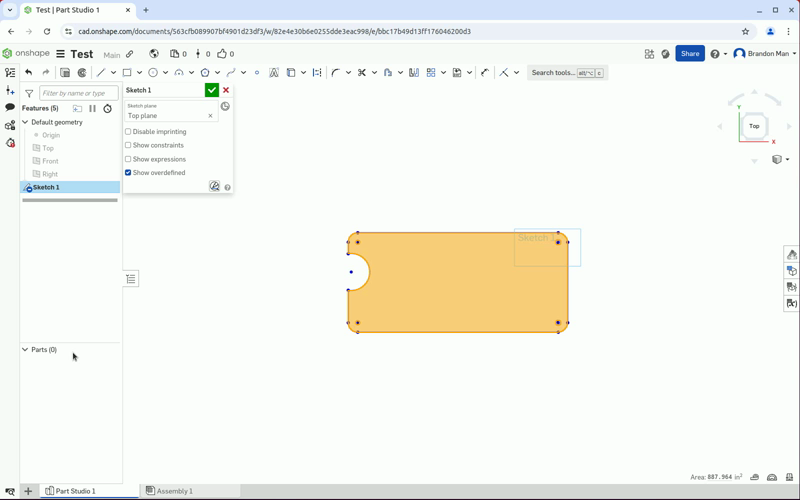
key(shift+e)
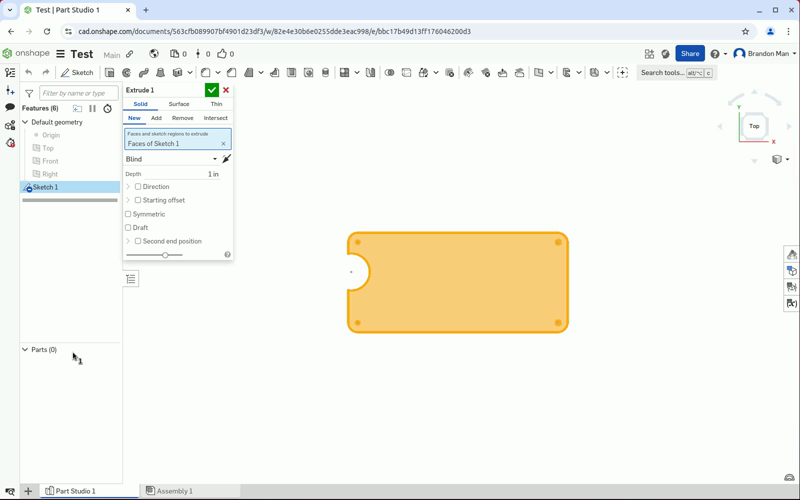
mouse_move(143, 106)
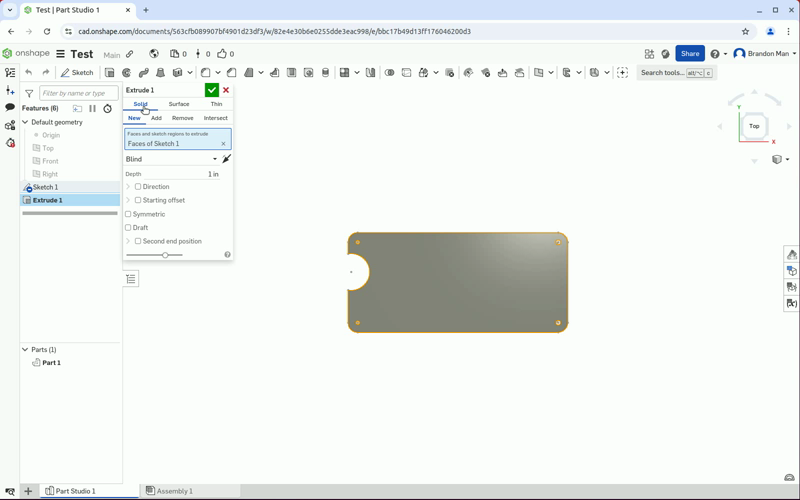
click(143, 106)
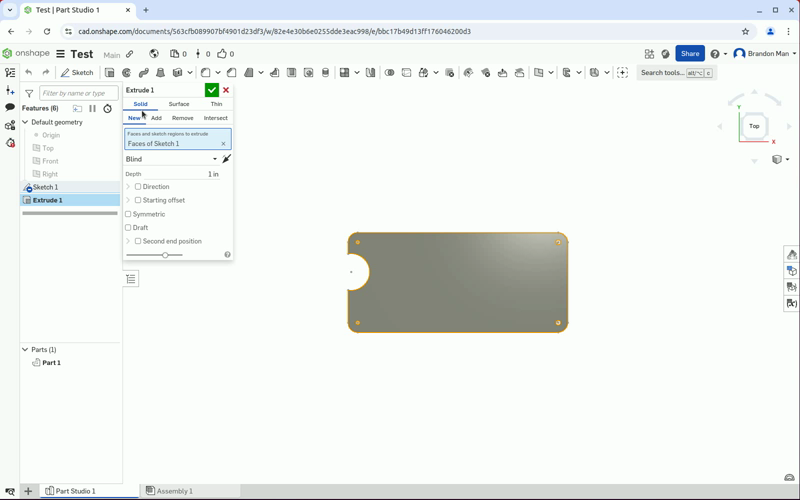
mouse_move(137, 120)
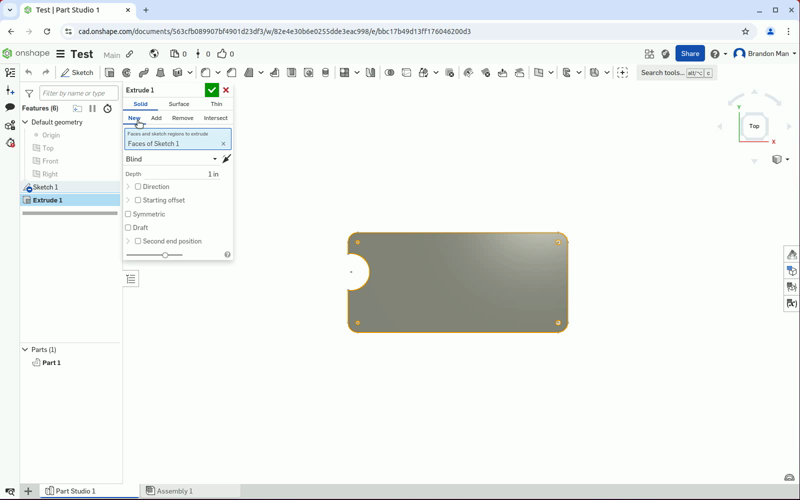
click(137, 120)
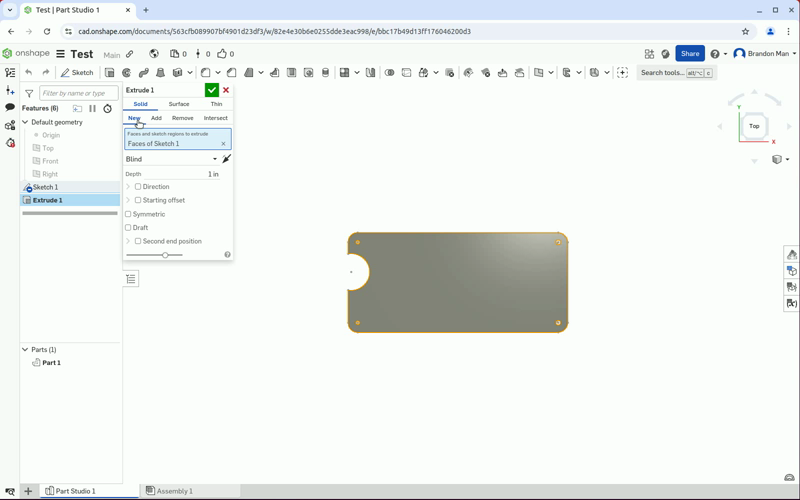
key(tab, 4)
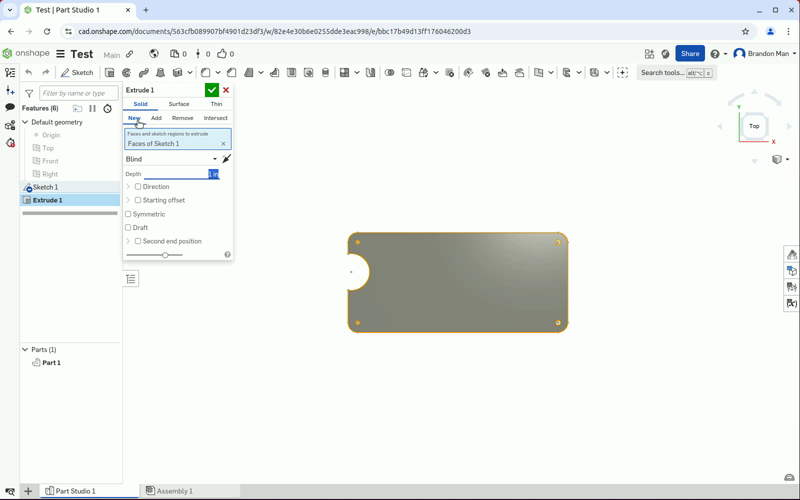
text(1.685)
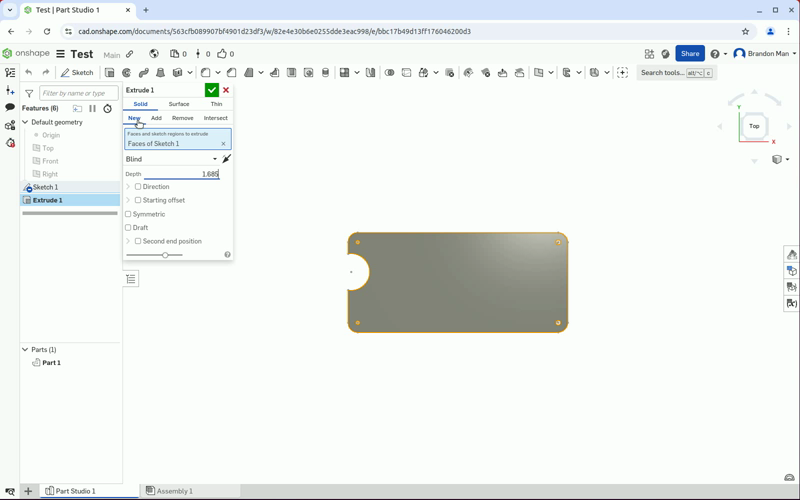
key(enter)
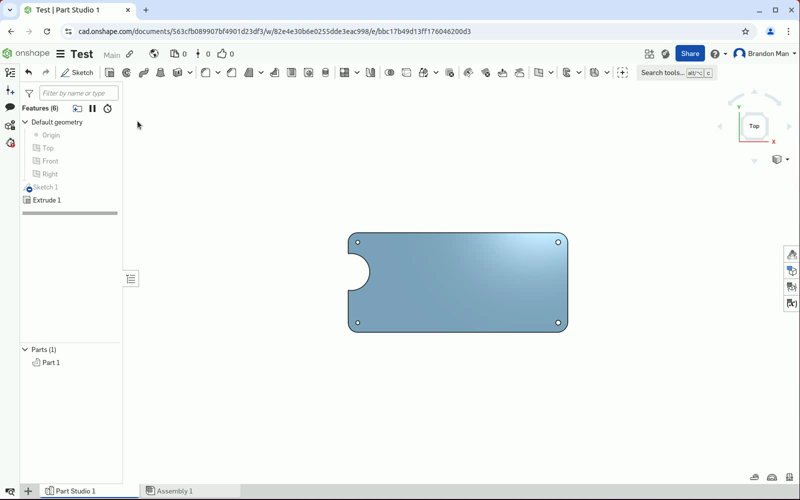
key(shift+h)
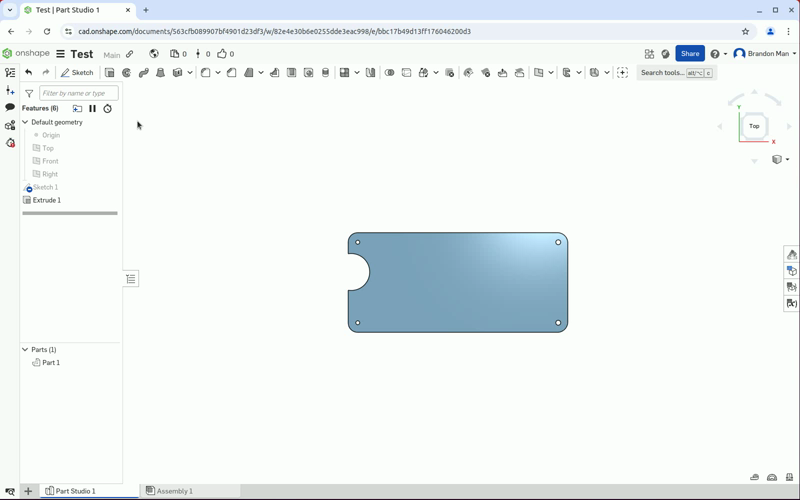
key(shift+h)
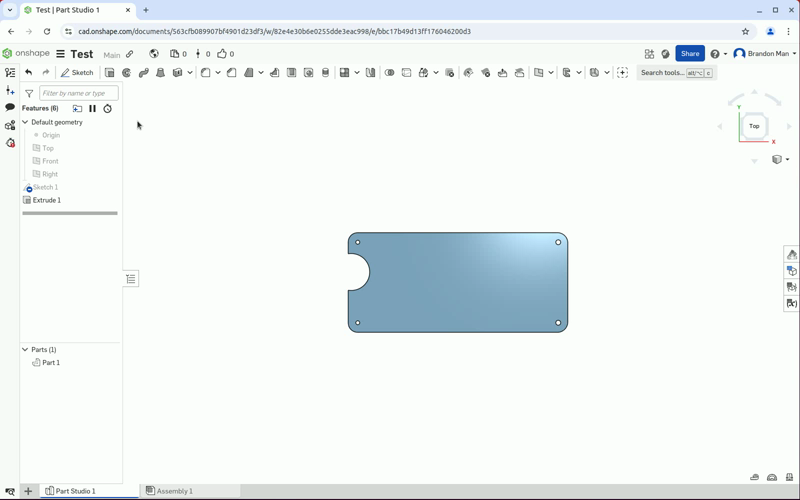
mouse_move(73, 189)
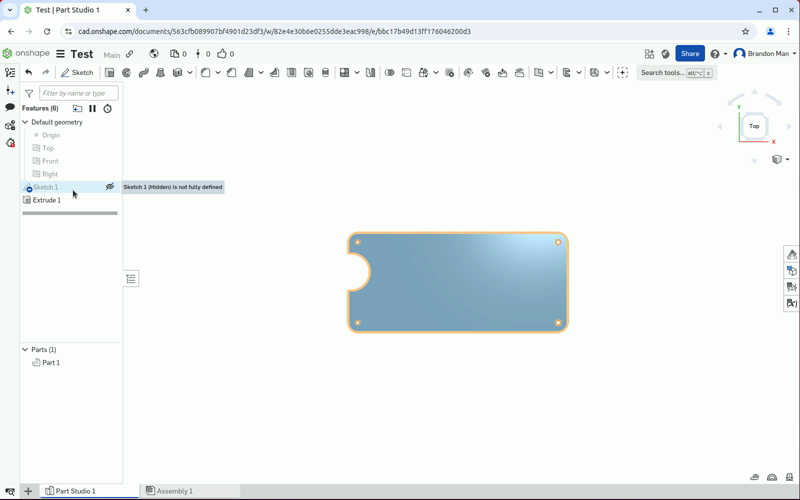
click(73, 189)
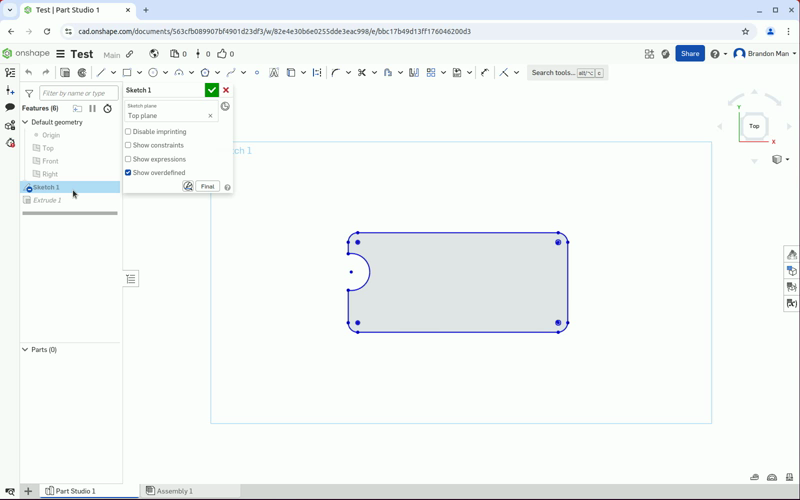
mouse_move(229, 92)
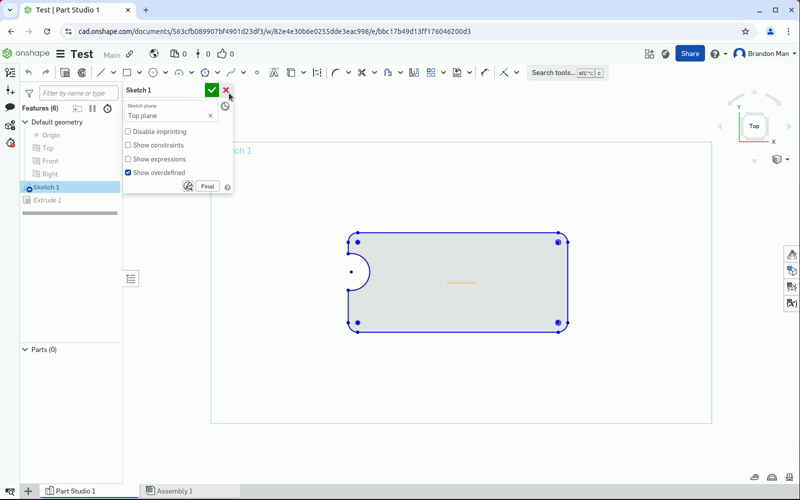
click(229, 92)
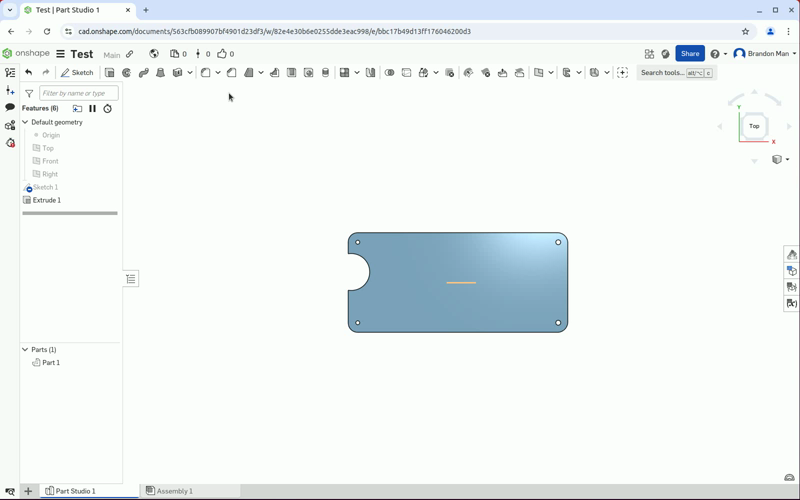
mouse_move(541, 75)
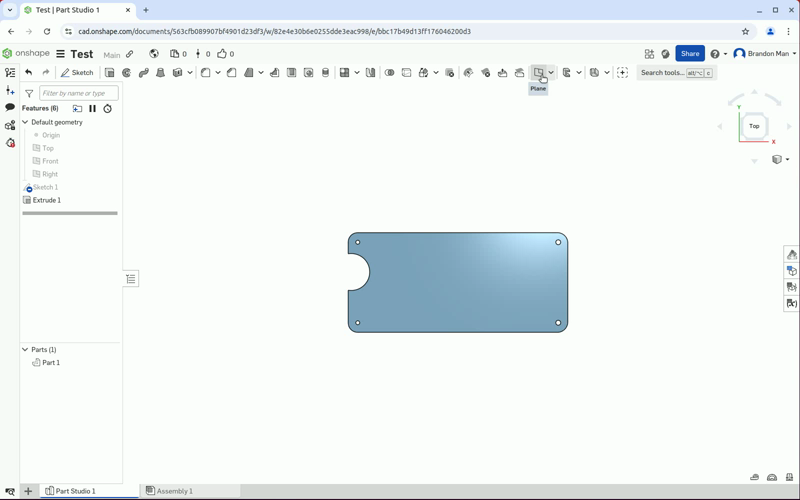
click(541, 75)
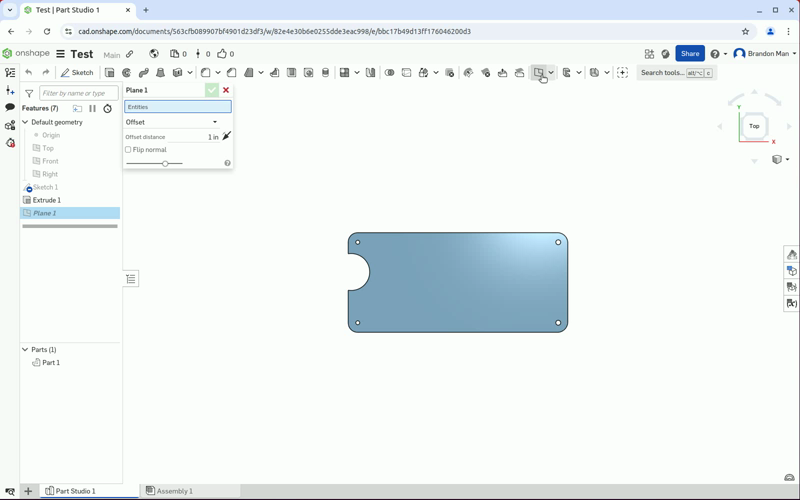
mouse_move(73, 150)
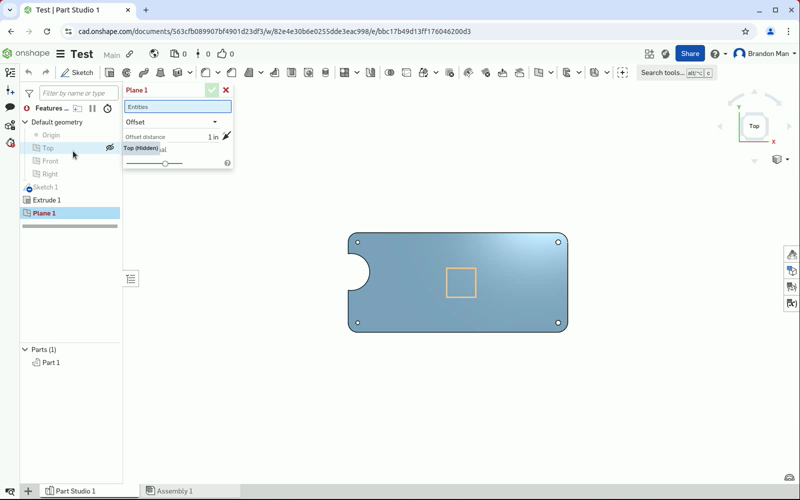
click(73, 150)
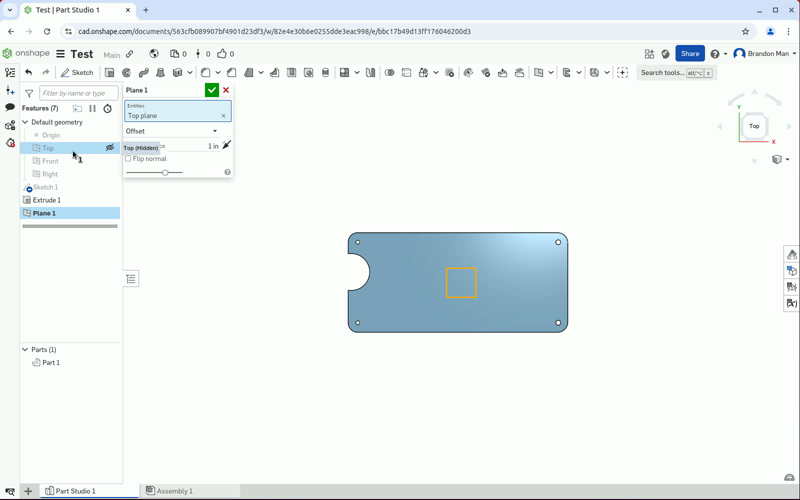
key(tab, 2)
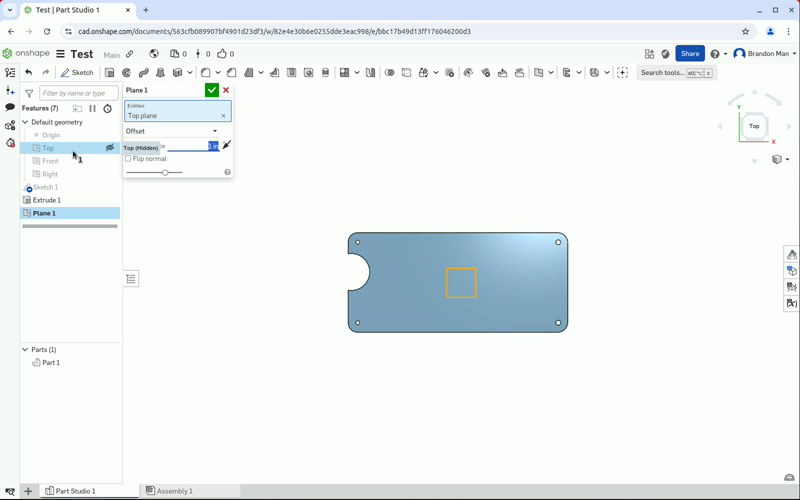
text(1.695)
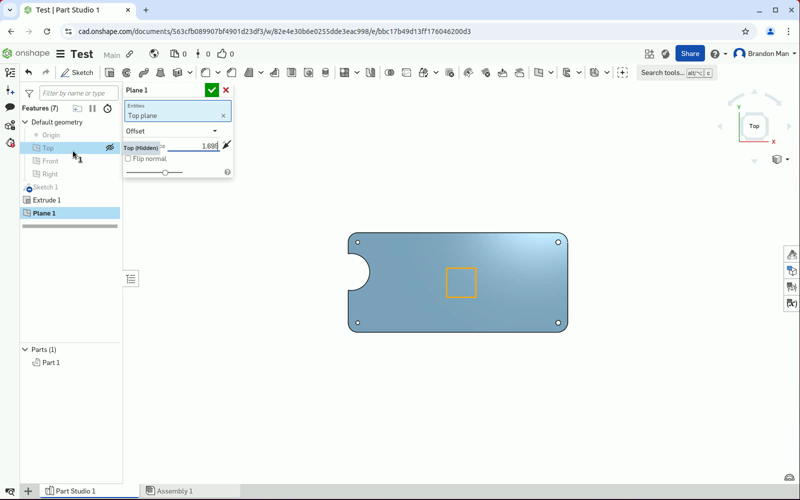
key(enter, 2)
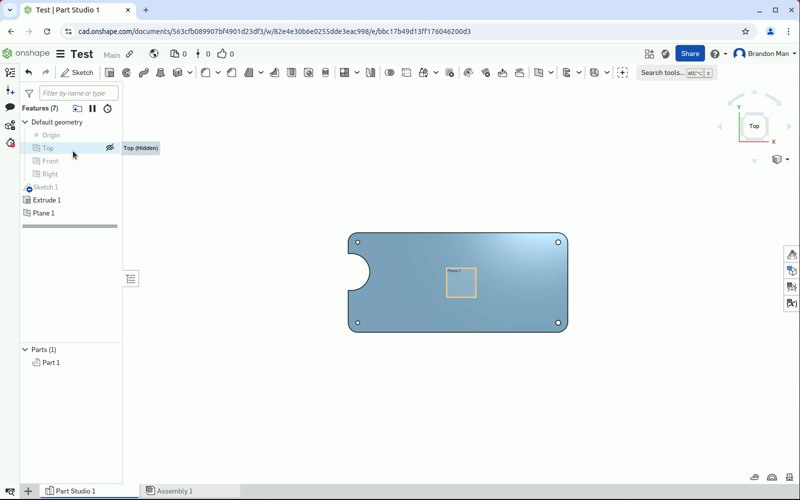
key(shift+s)
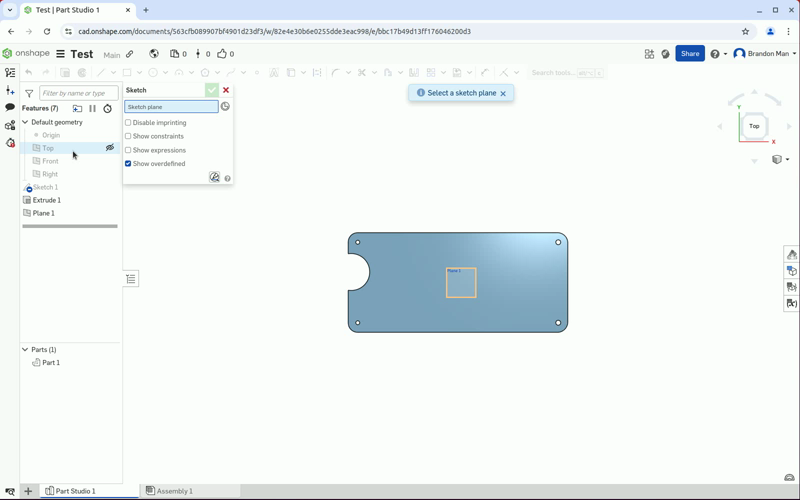
mouse_move(73, 215)
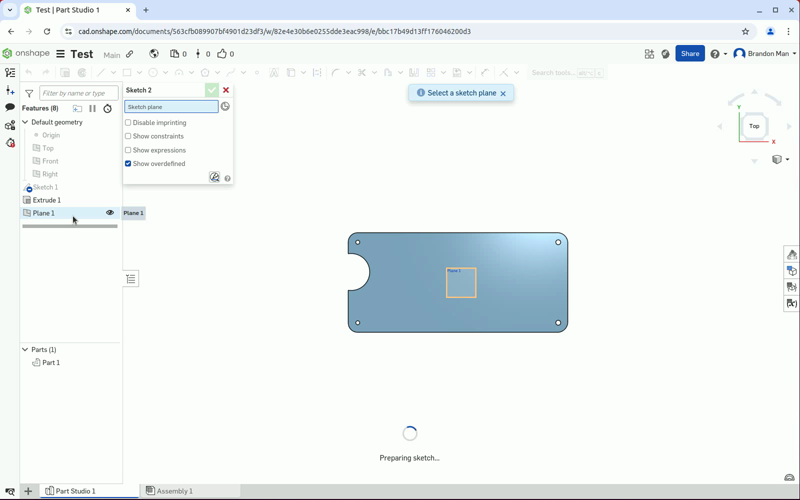
click(73, 215)
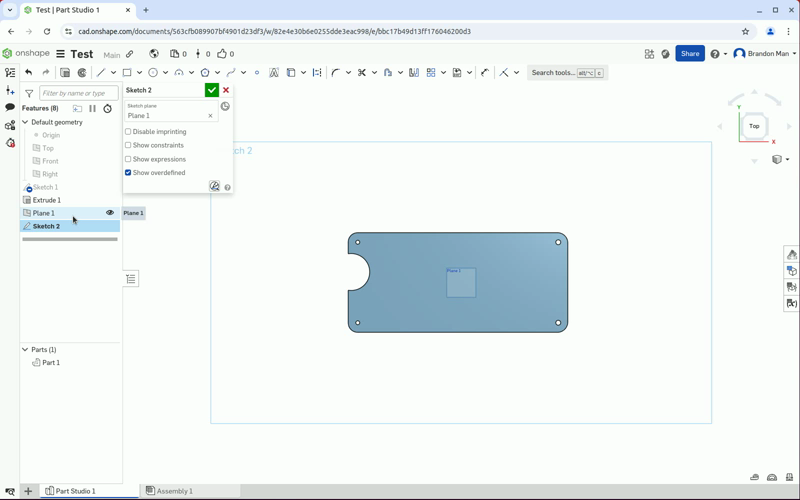
mouse_move(73, 352)
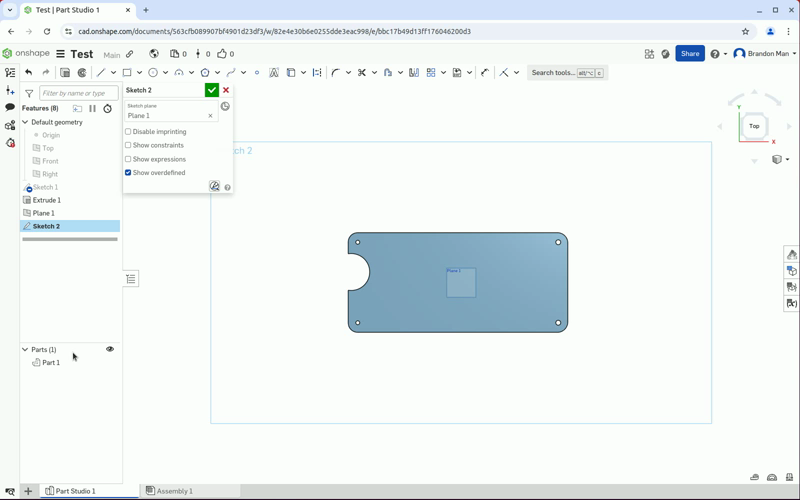
key(y)
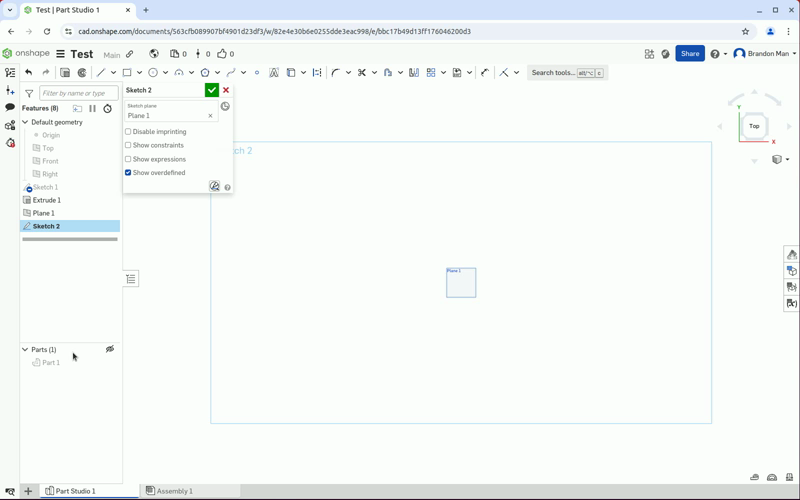
key(l)
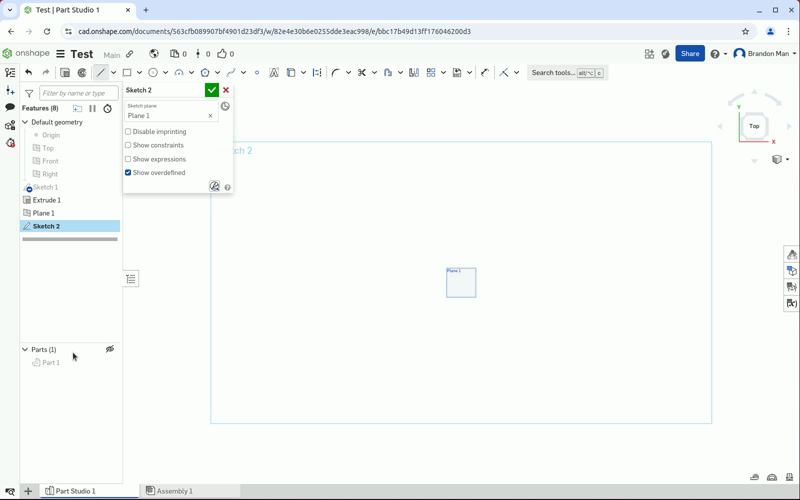
key_down(shift)
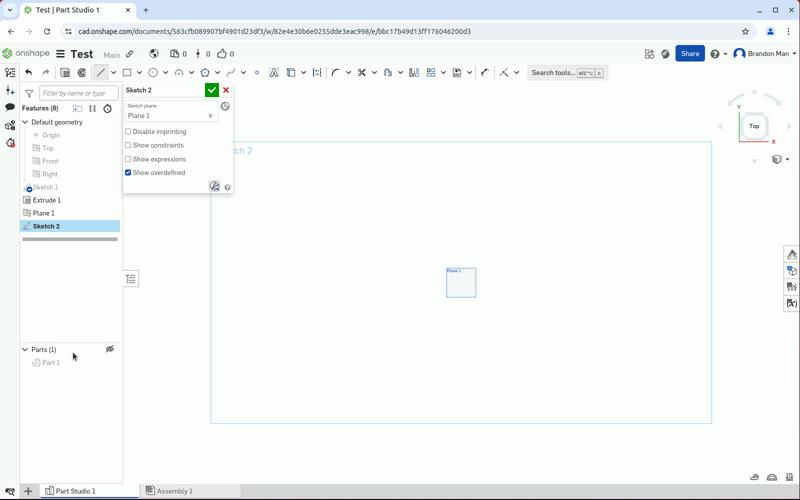
mouse_move(384, 337)
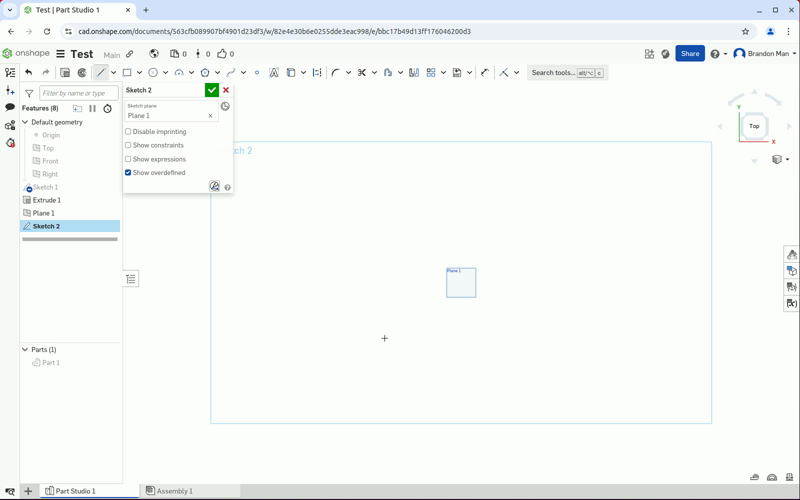
click(384, 337)
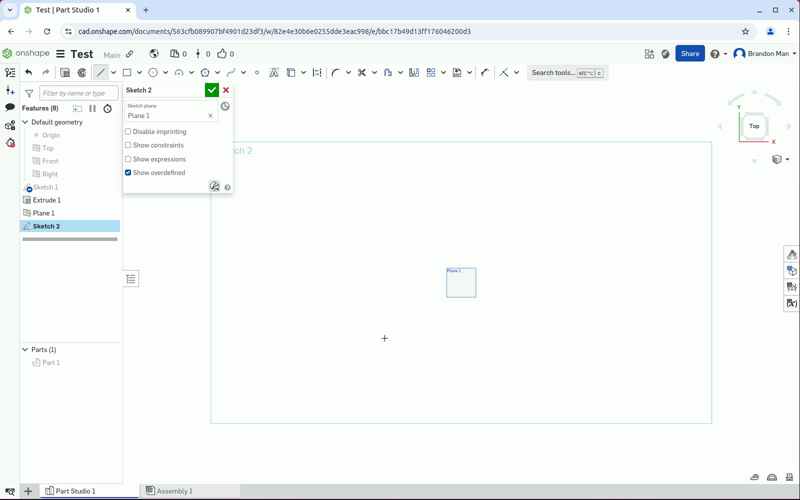
key_up(shift)
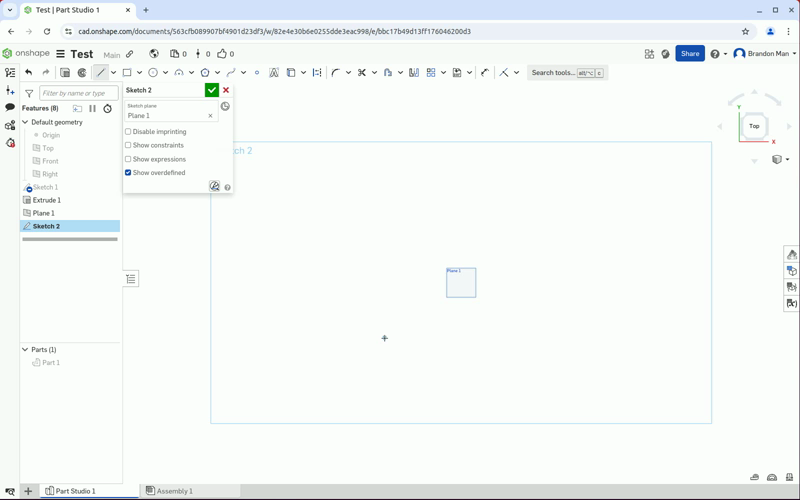
key_down(shift)
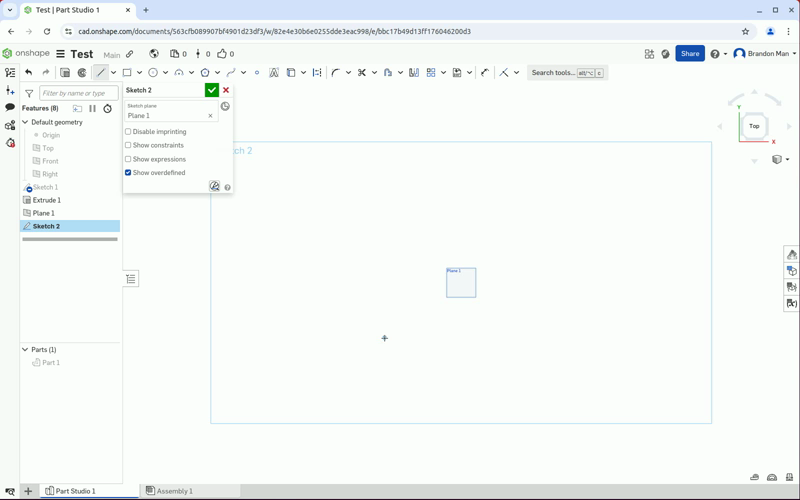
mouse_move(533, 337)
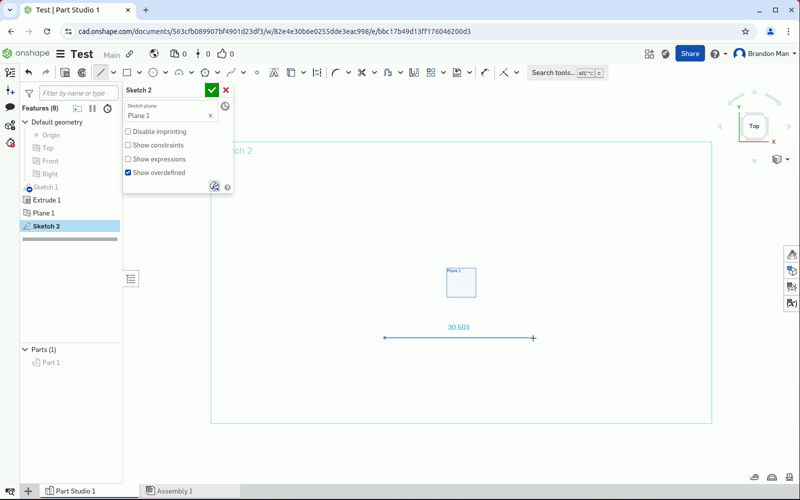
click(533, 337)
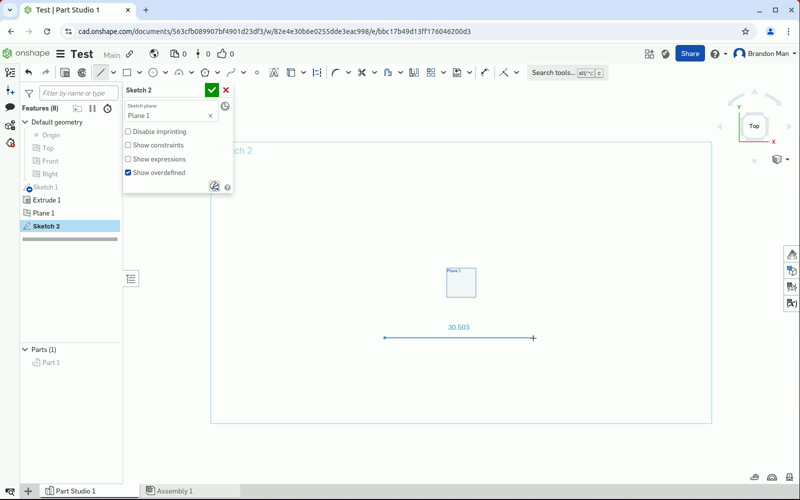
key_up(shift)
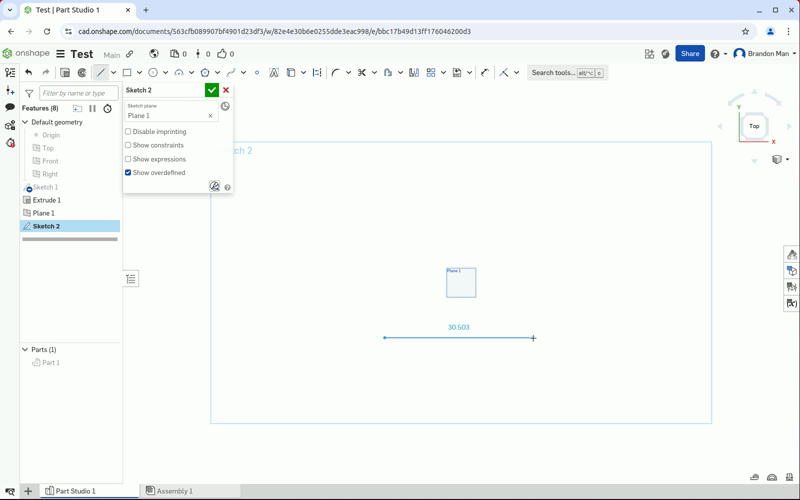
key_down(shift)
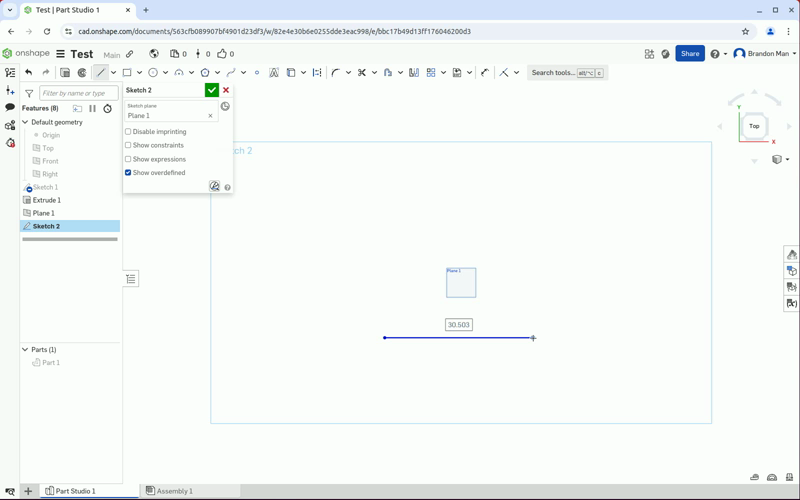
mouse_move(563, 337)
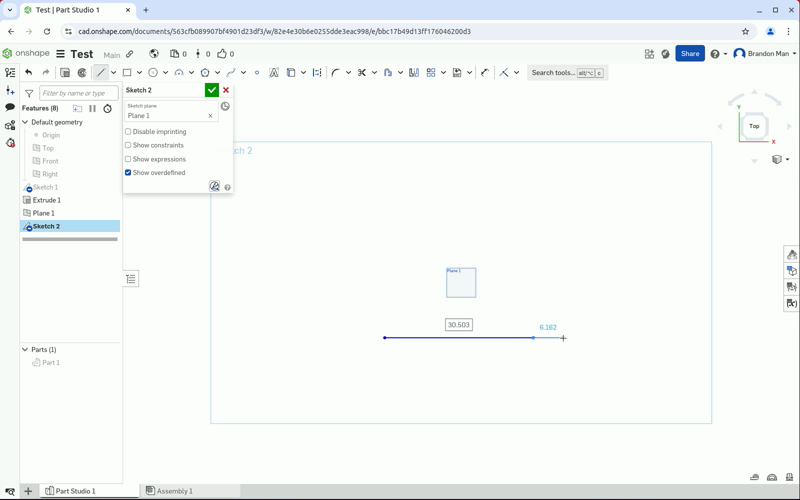
mouse_move(533, 331)
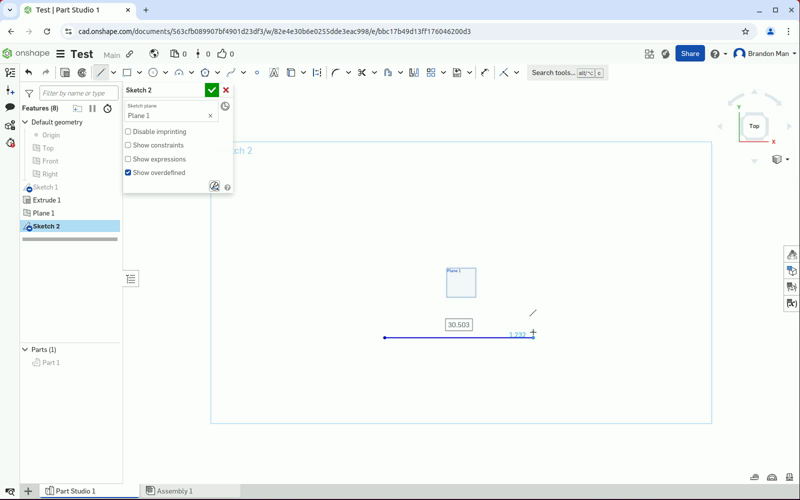
scroll(6)
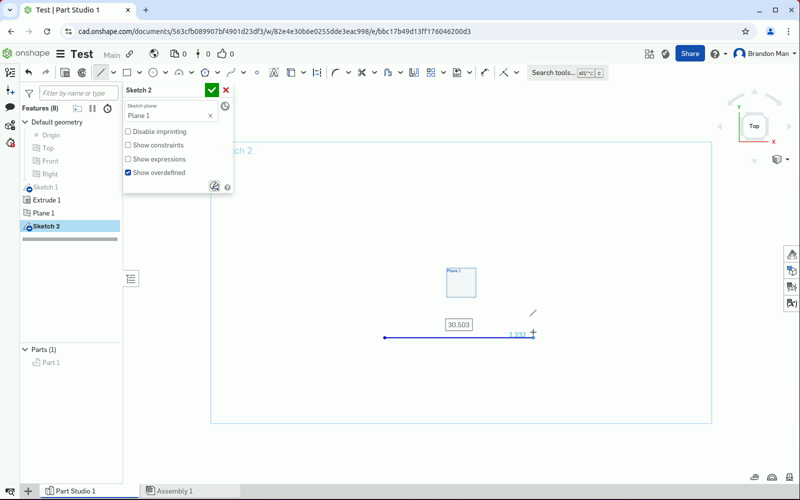
scroll(6)
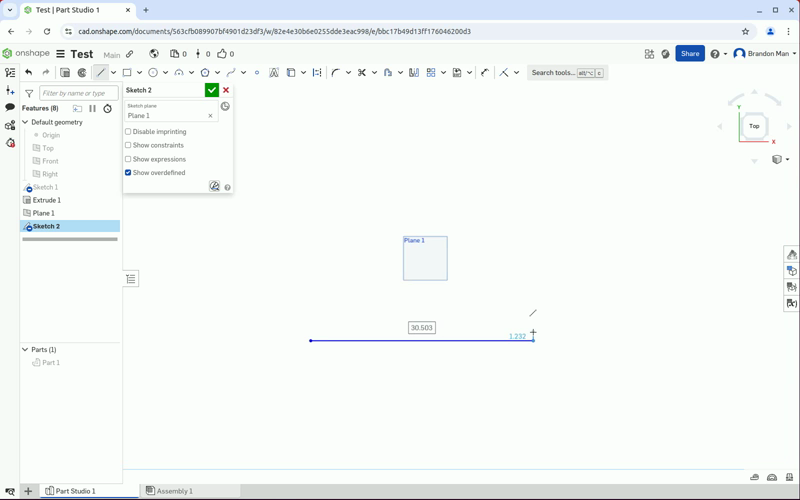
scroll(6)
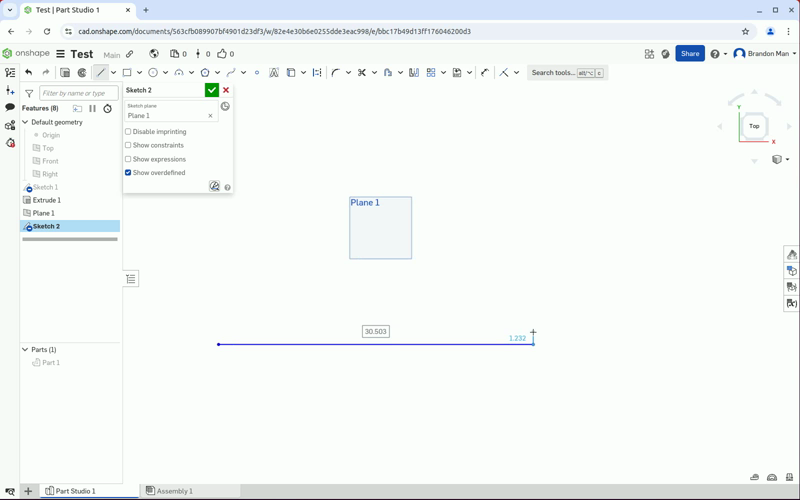
scroll(6)
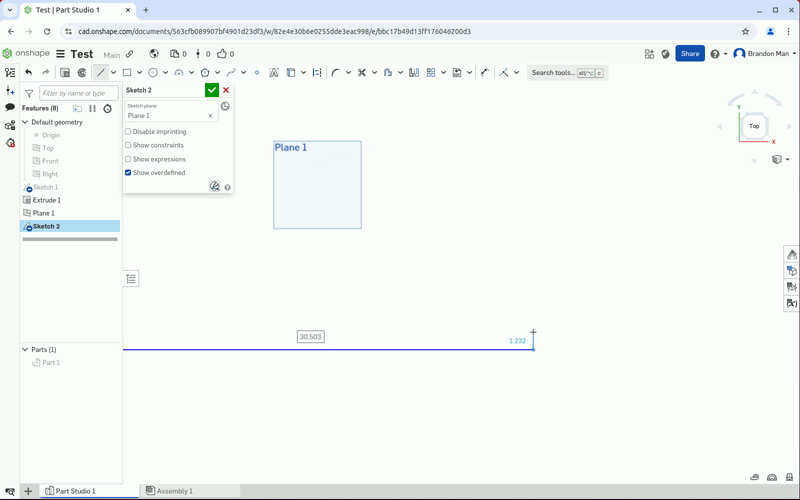
scroll(6)
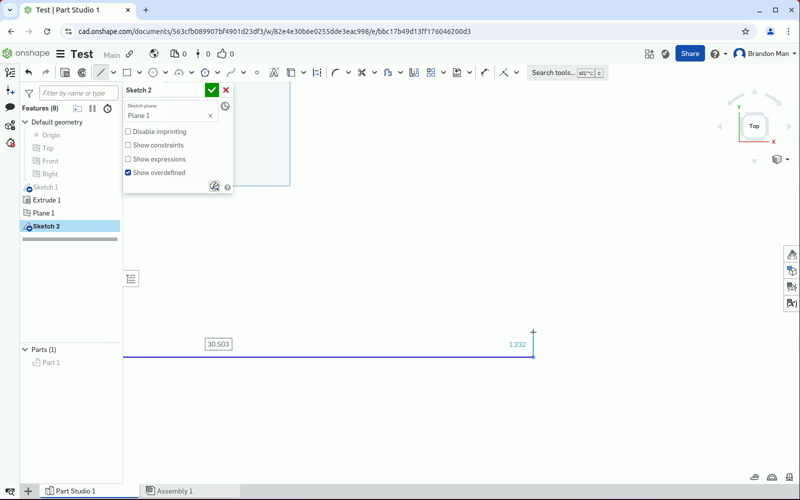
scroll(6)
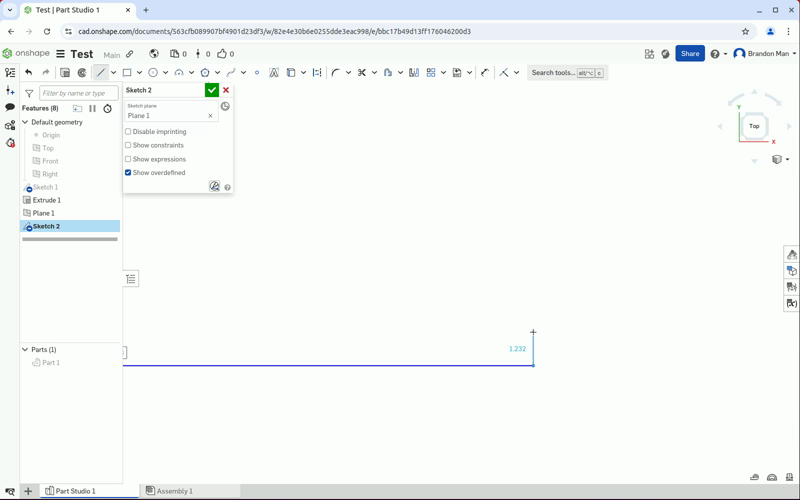
scroll(6)
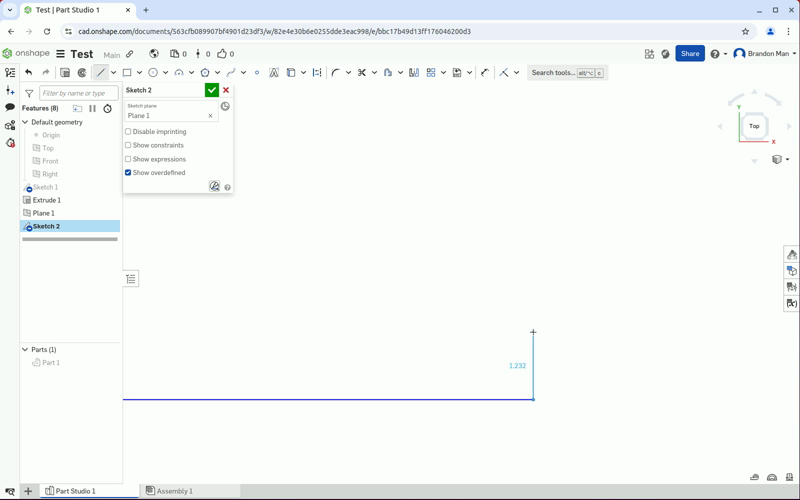
click(533, 331)
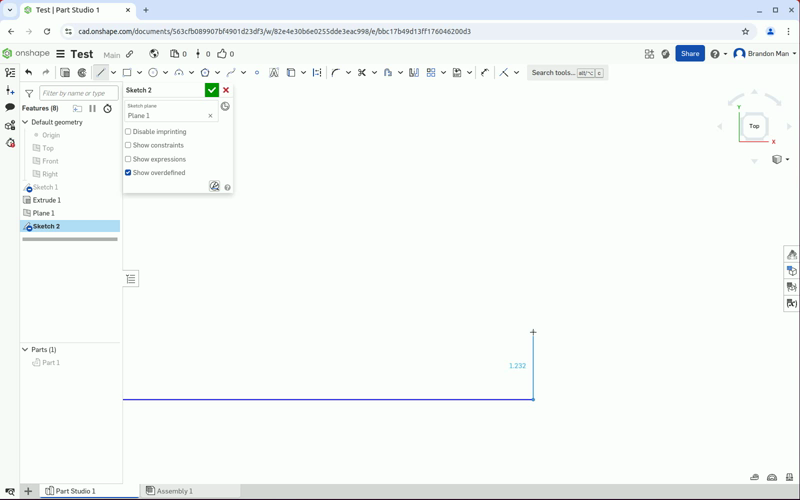
scroll(-6)
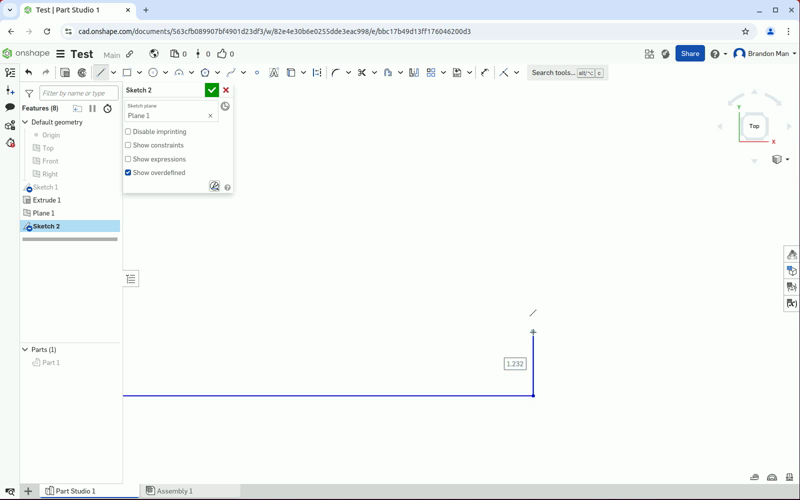
scroll(-6)
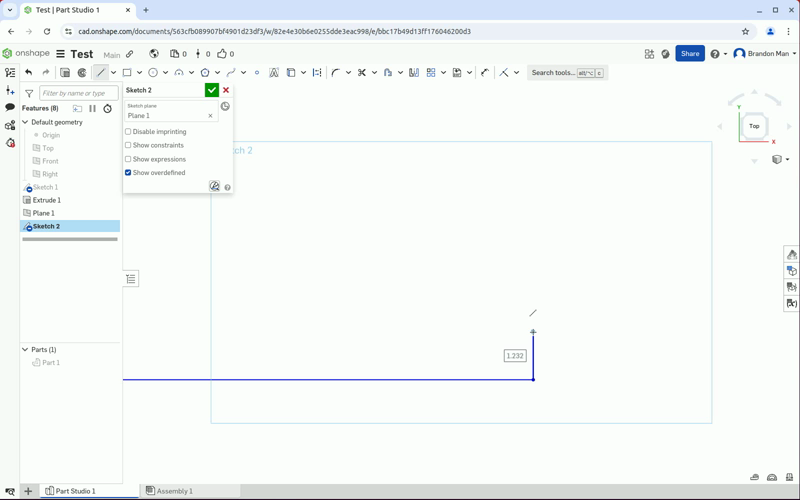
scroll(-6)
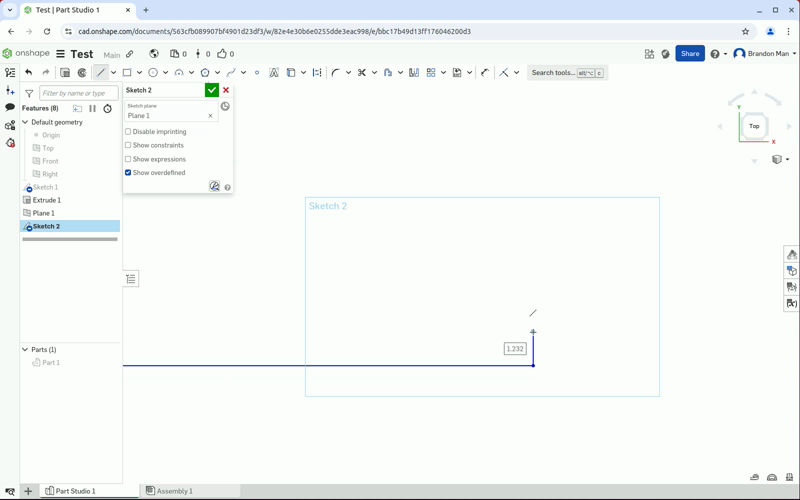
scroll(-6)
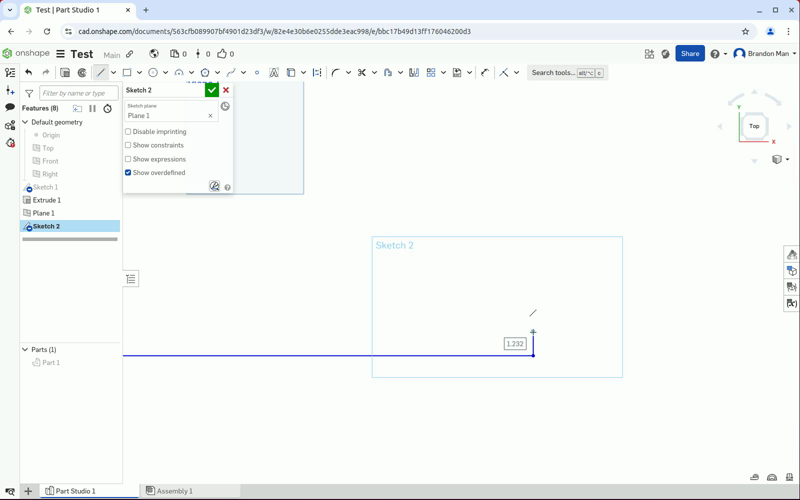
scroll(-6)
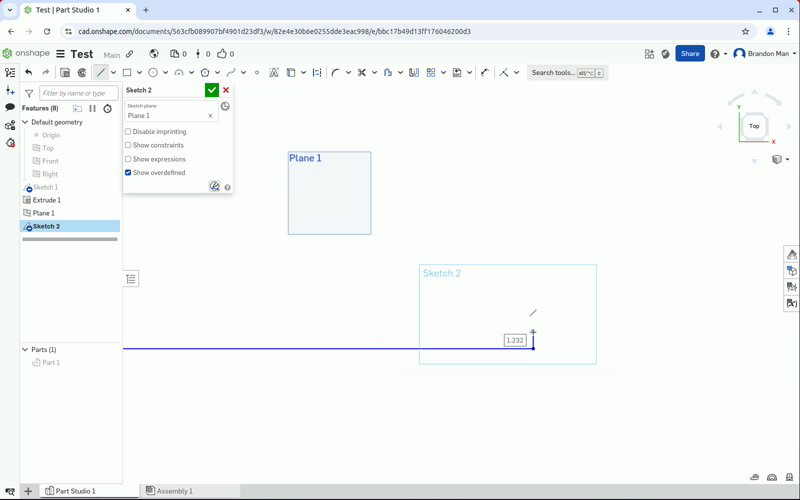
scroll(-6)
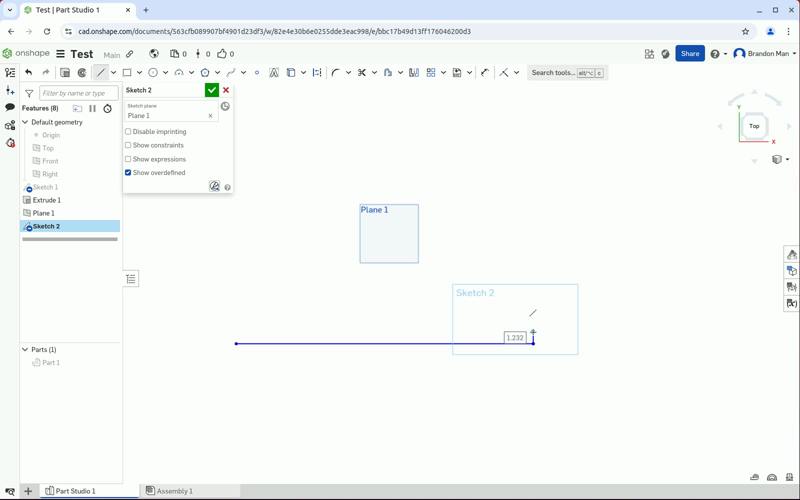
scroll(-6)
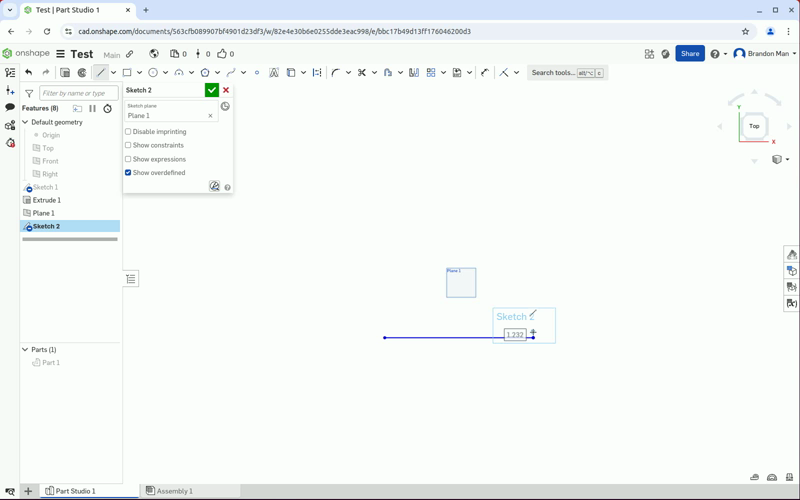
key_up(shift)
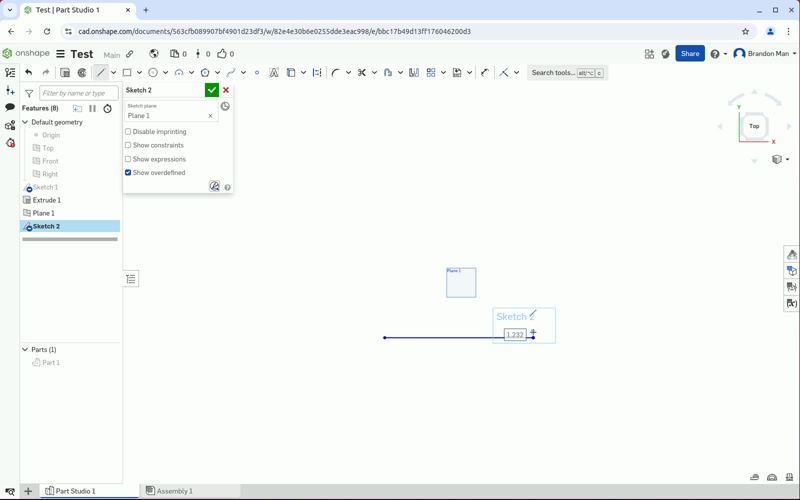
key_down(shift)
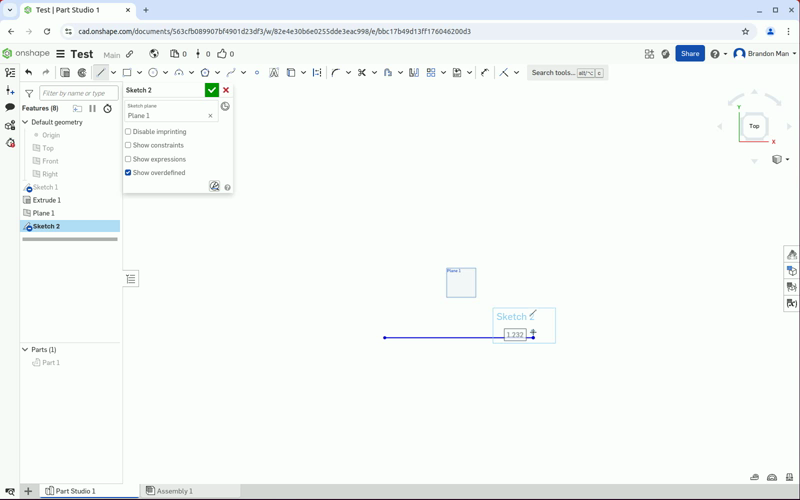
mouse_move(384, 331)
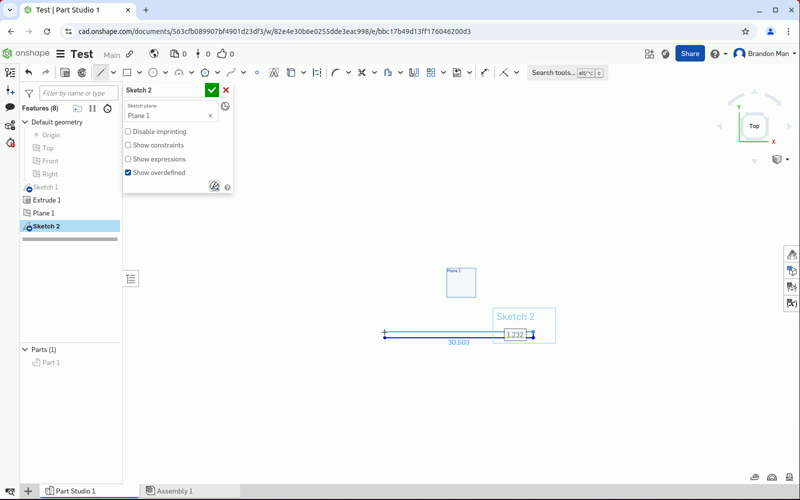
click(384, 331)
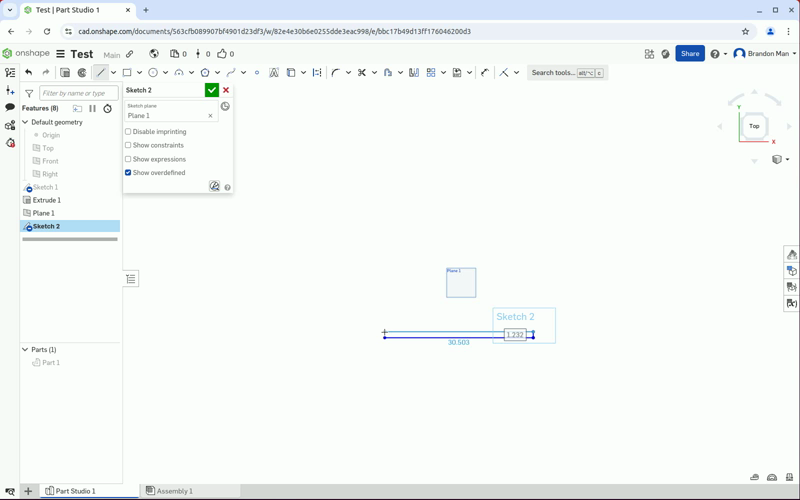
key_up(shift)
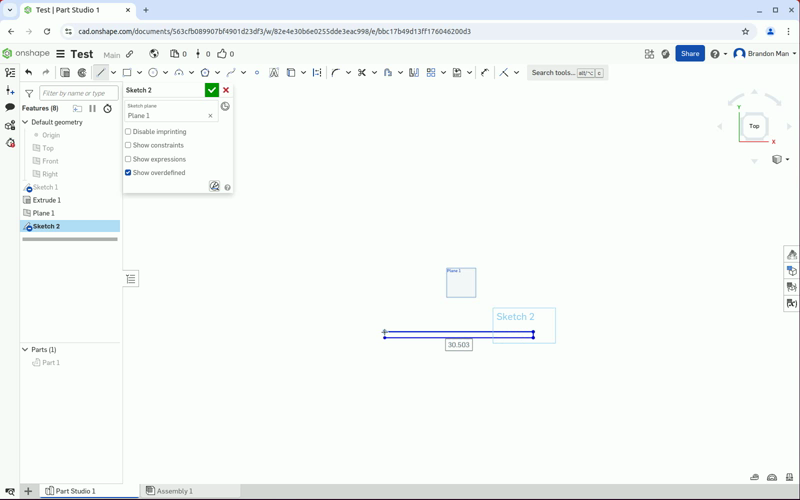
mouse_move(414, 331)
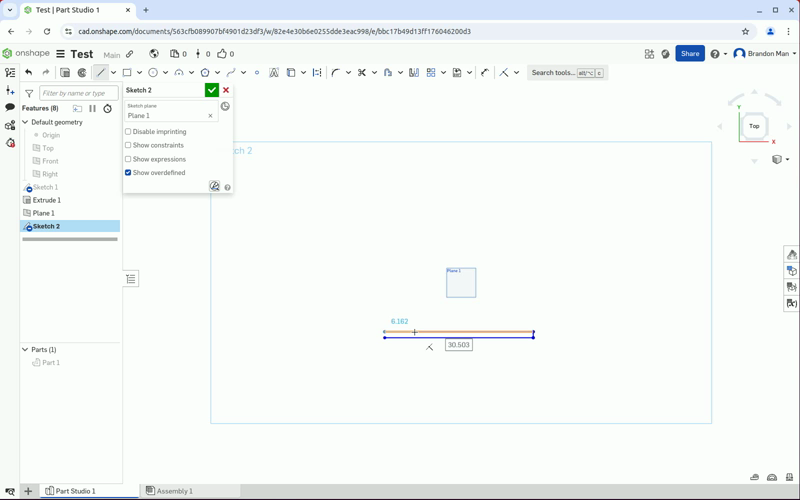
key_down(shift)
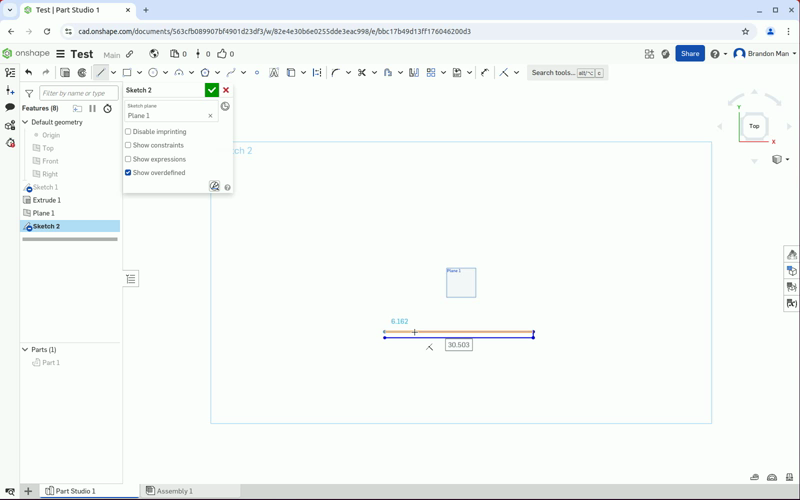
mouse_move(384, 337)
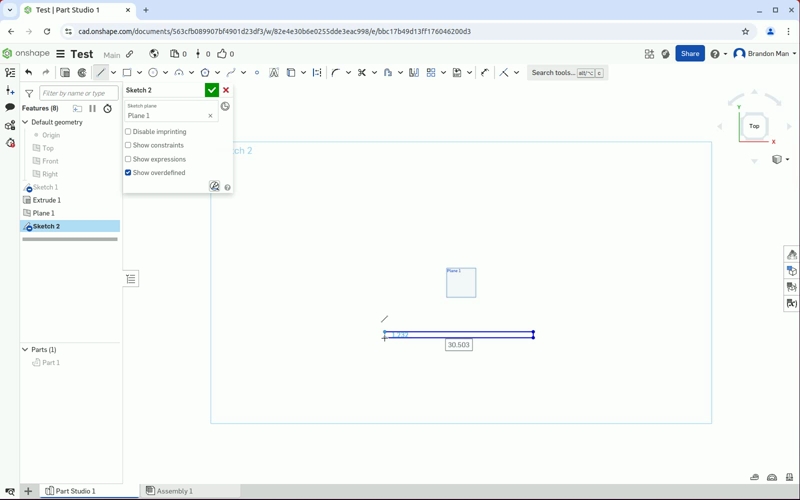
scroll(6)
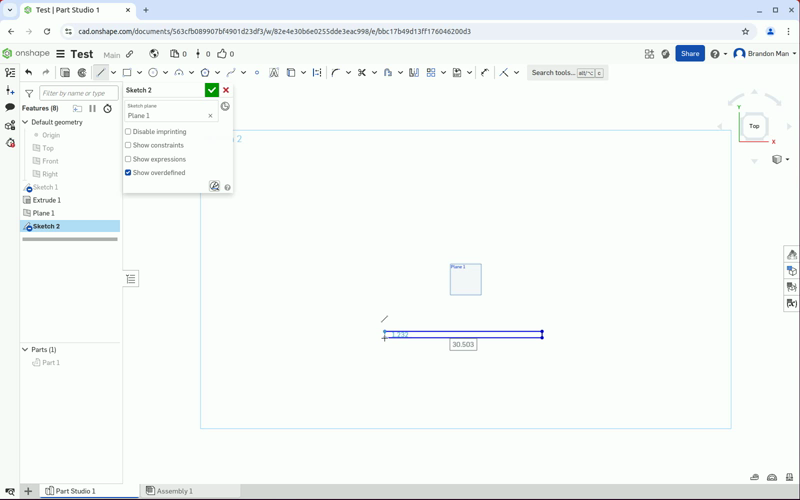
scroll(6)
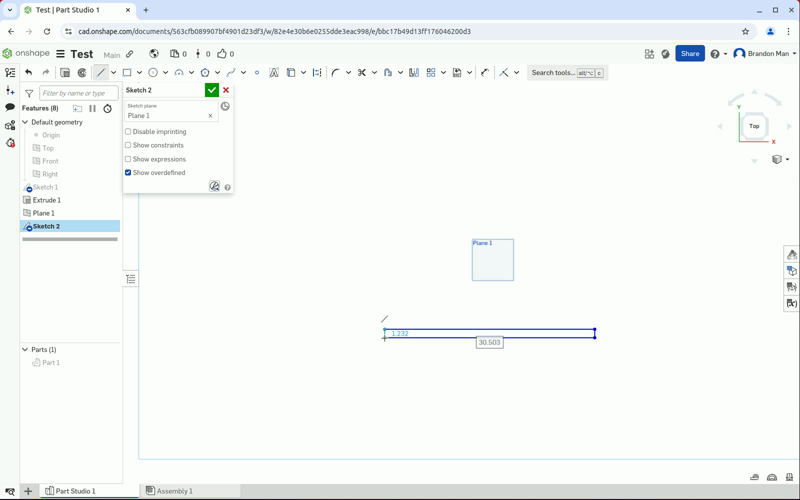
scroll(6)
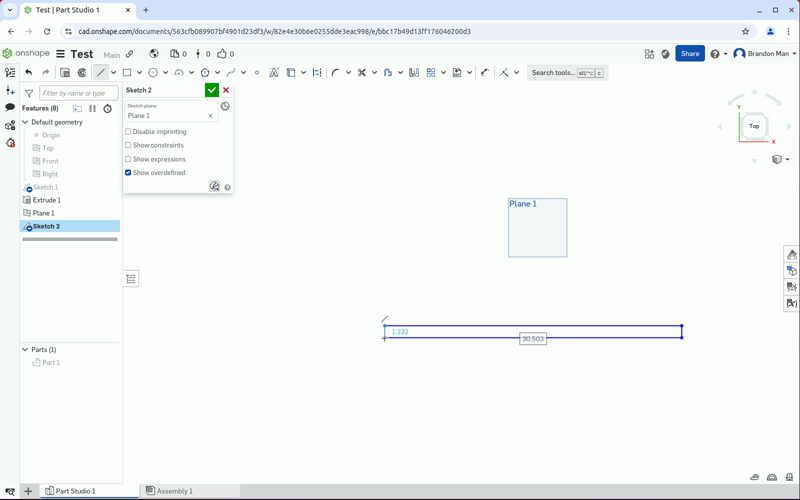
scroll(6)
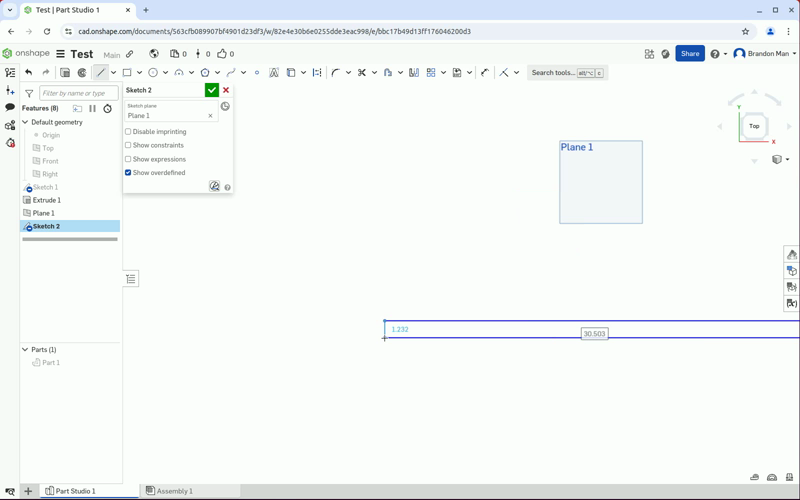
scroll(6)
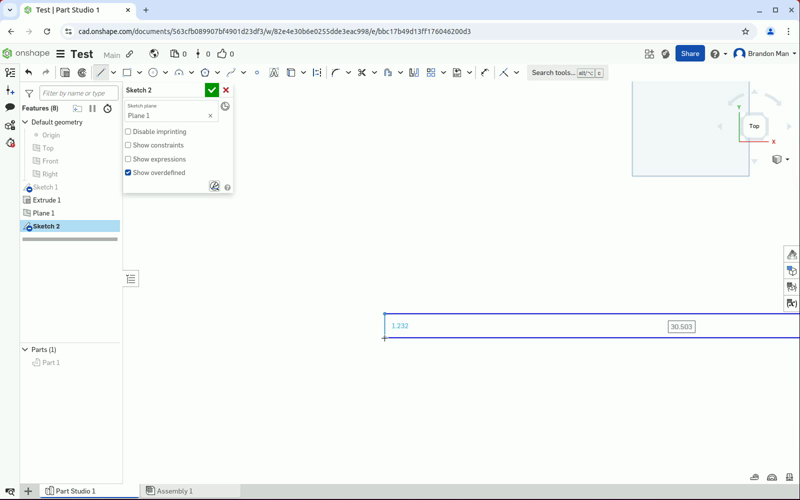
scroll(6)
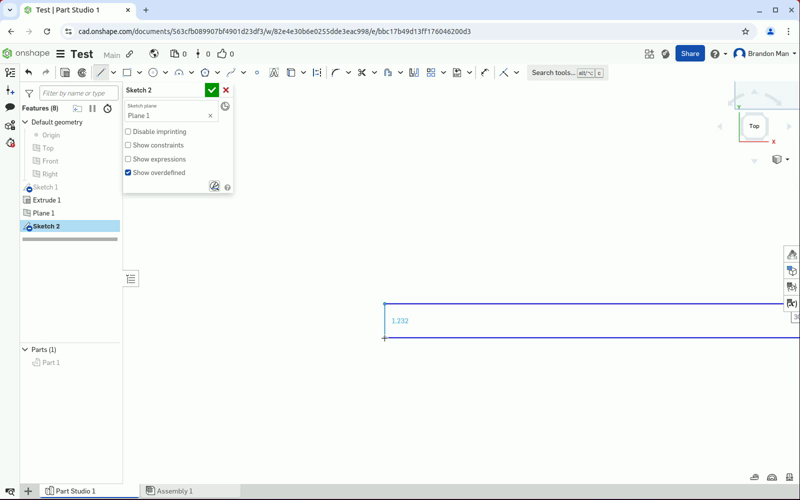
scroll(6)
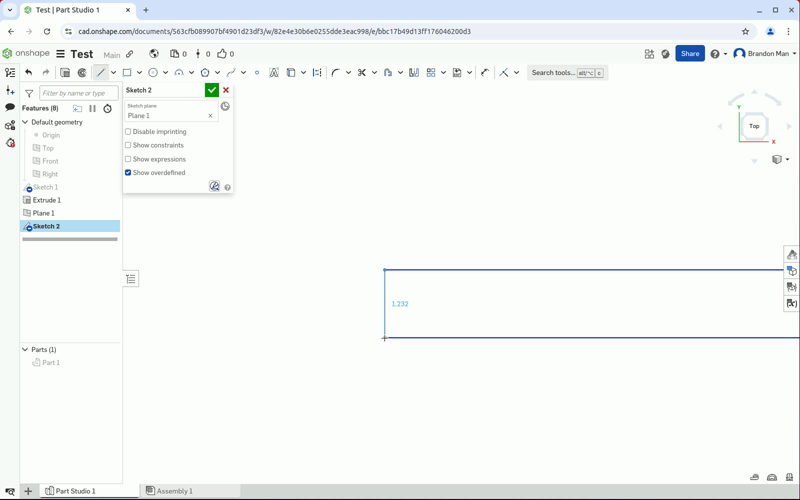
key_up(shift)
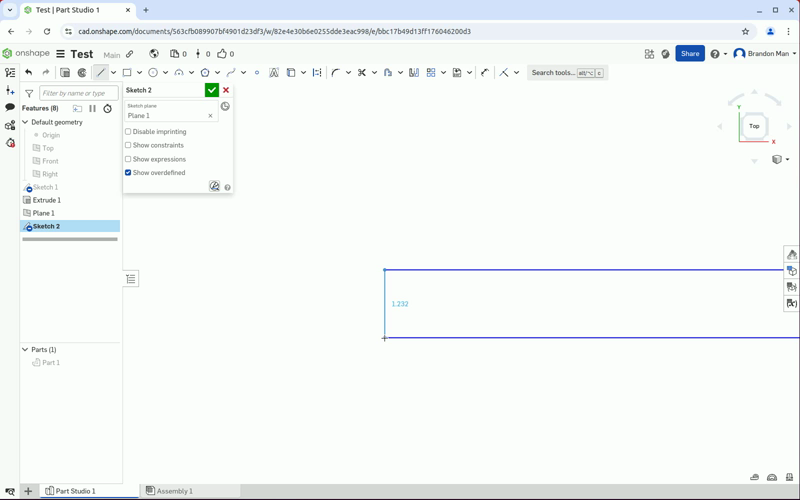
click(384, 337)
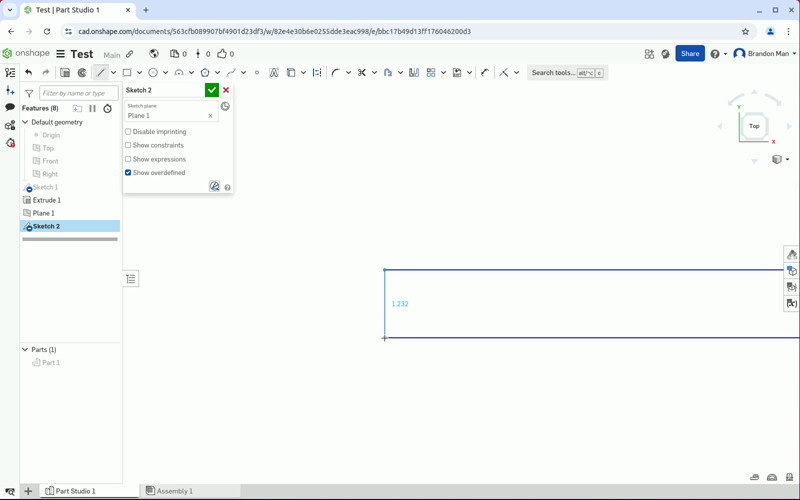
scroll(-6)
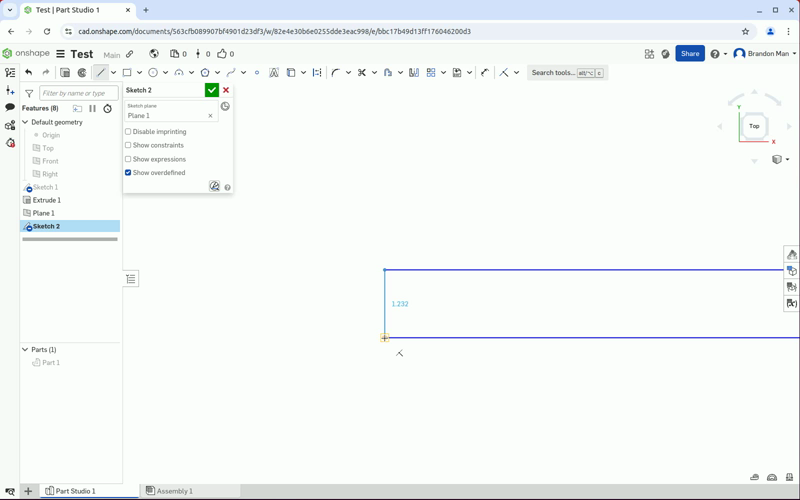
scroll(-6)
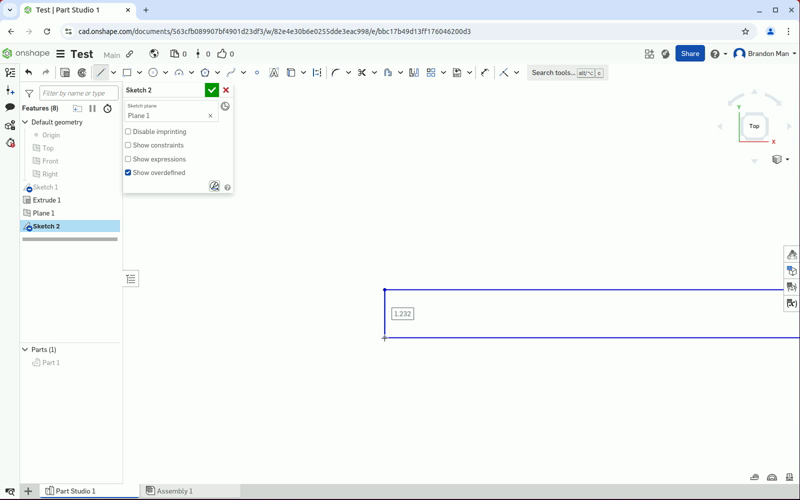
scroll(-6)
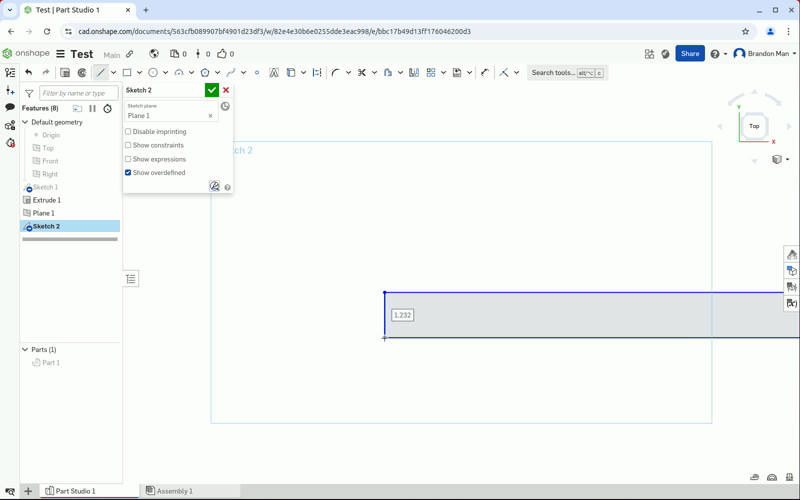
scroll(-6)
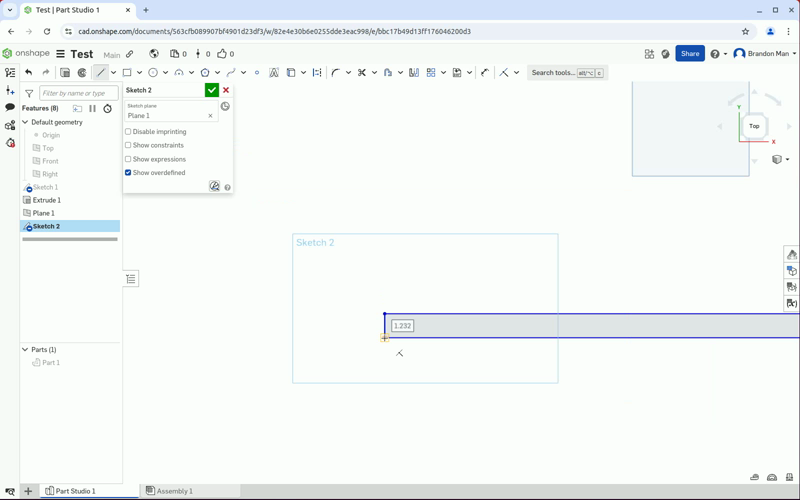
scroll(-6)
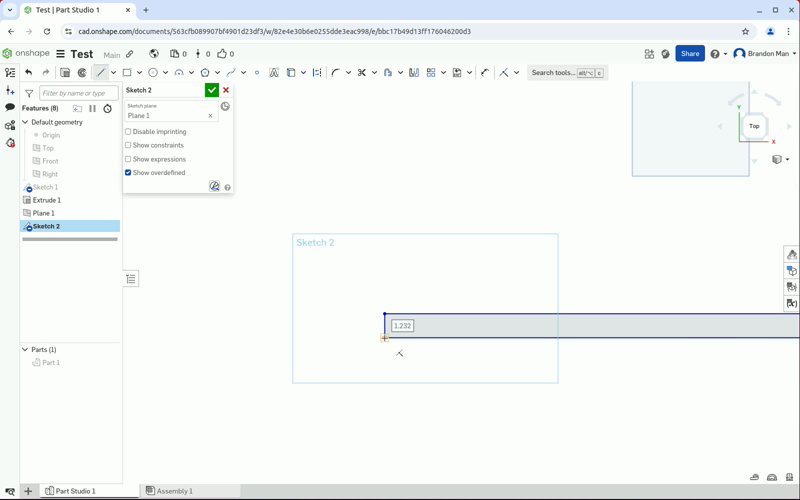
scroll(-6)
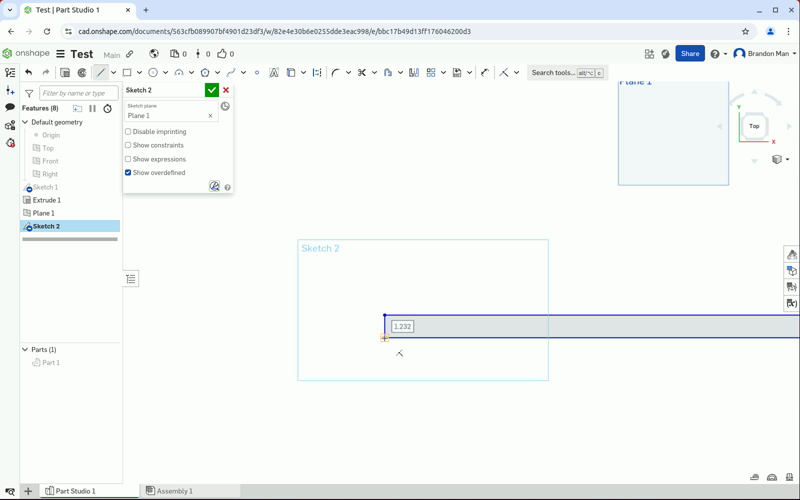
scroll(-6)
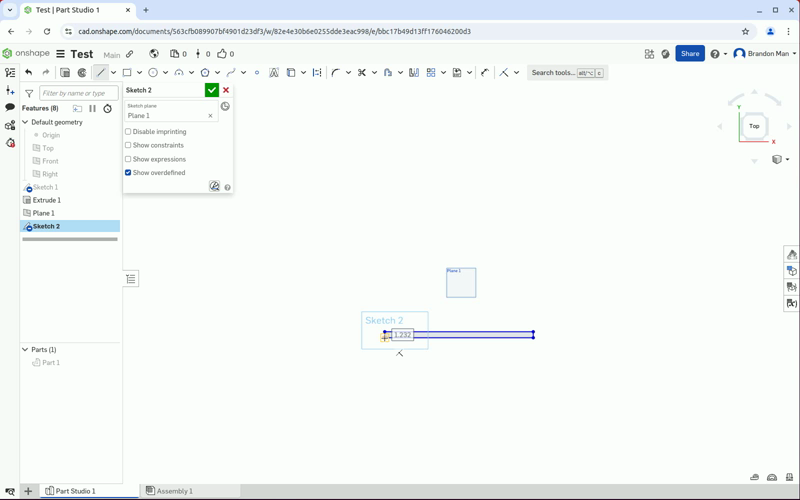
key(esc)
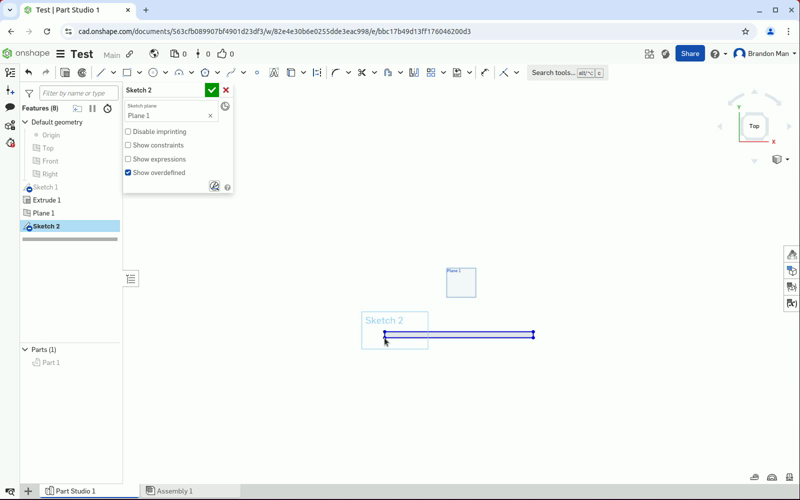
mouse_move(447, 336)
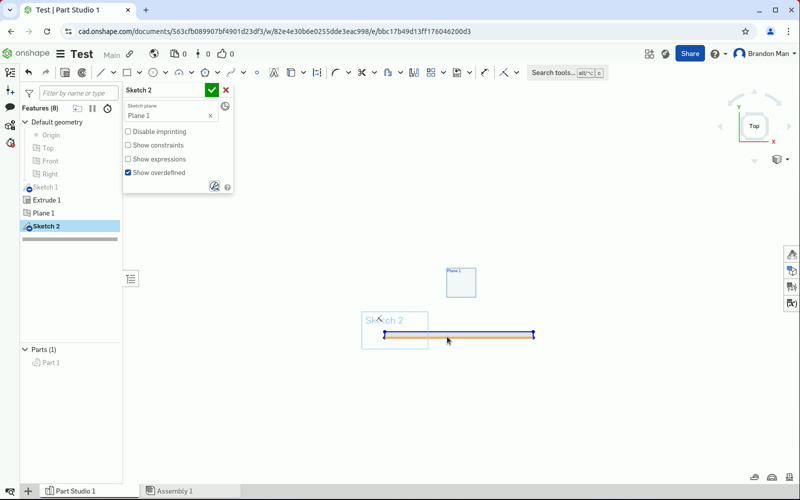
scroll(6)
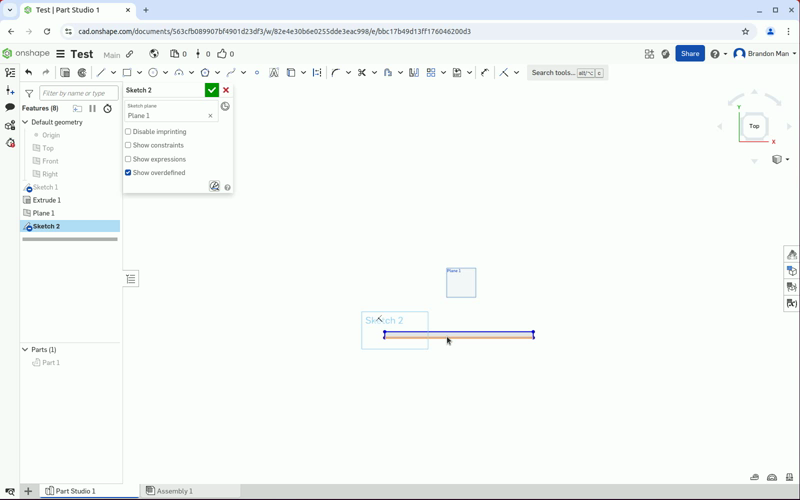
scroll(6)
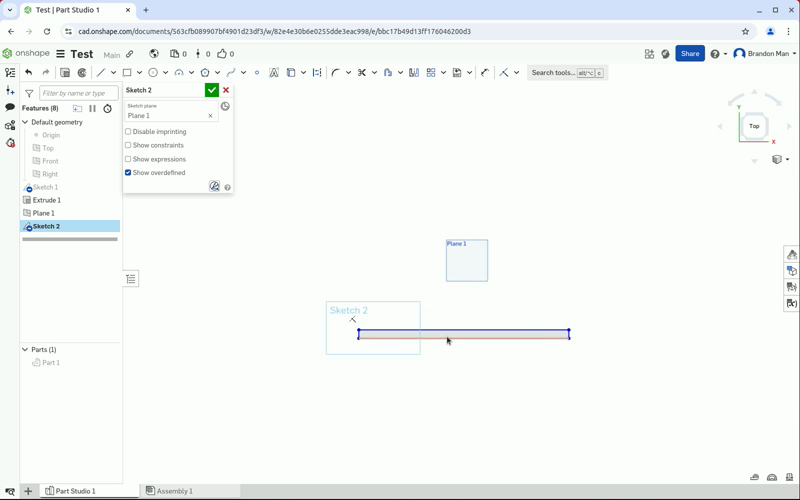
scroll(6)
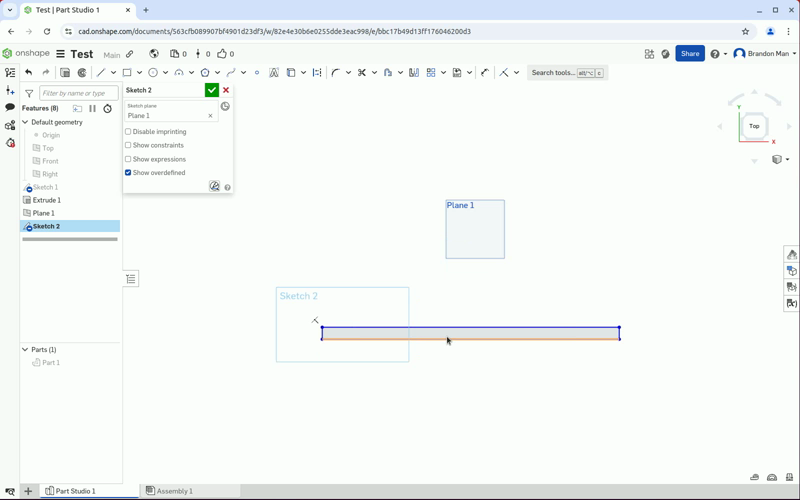
scroll(6)
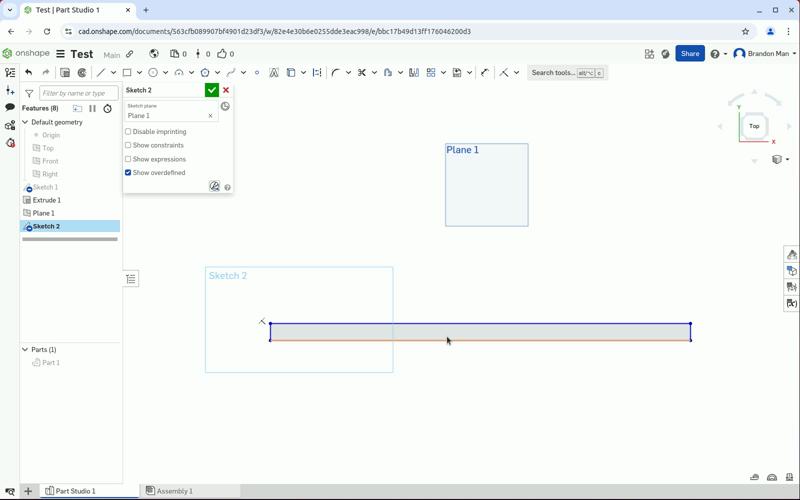
scroll(6)
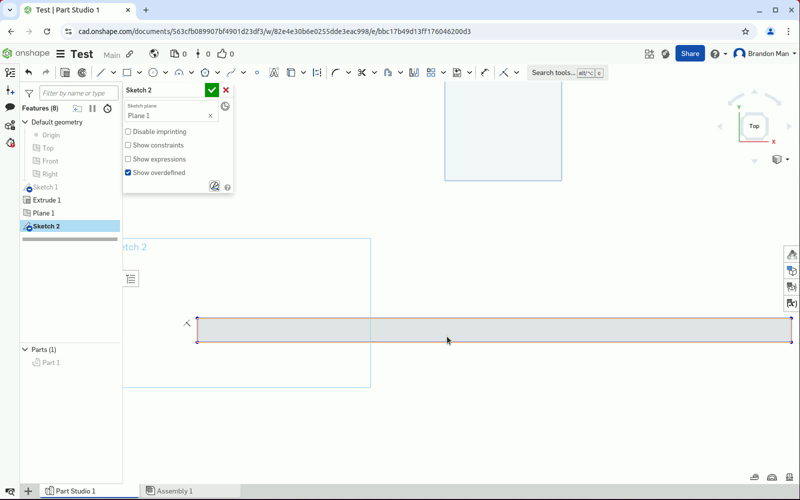
scroll(6)
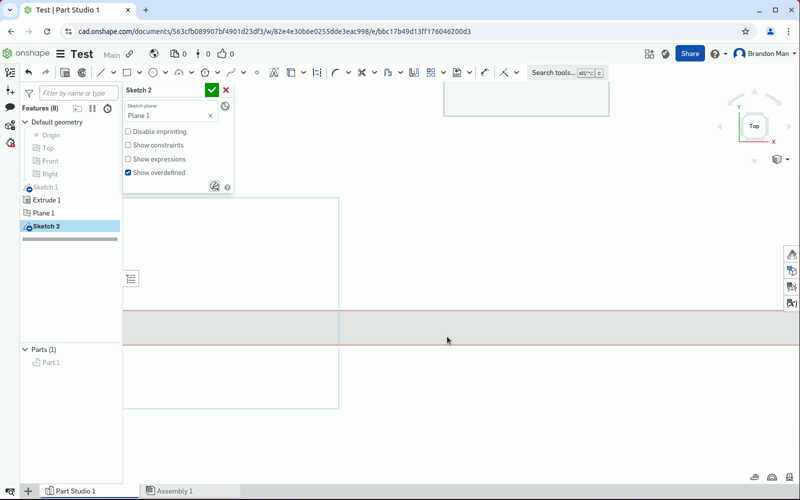
scroll(6)
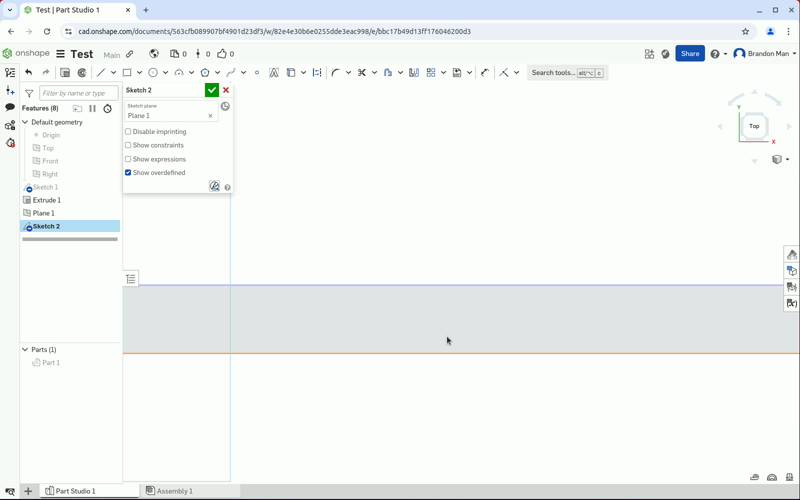
click(447, 336)
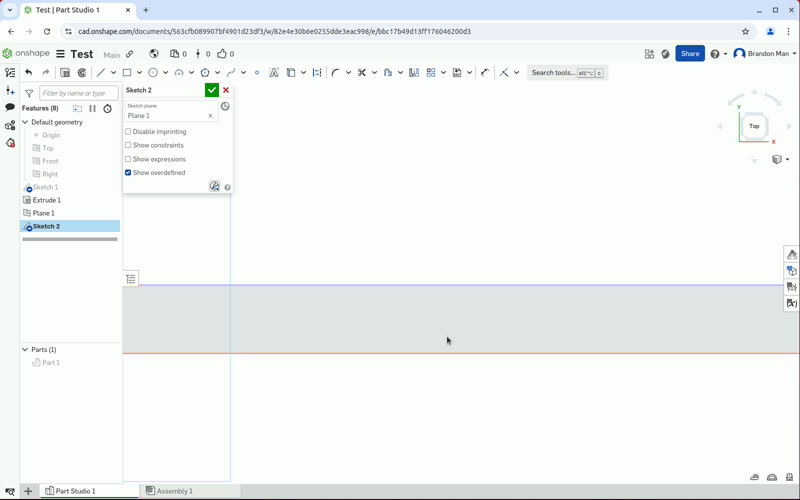
scroll(-6)
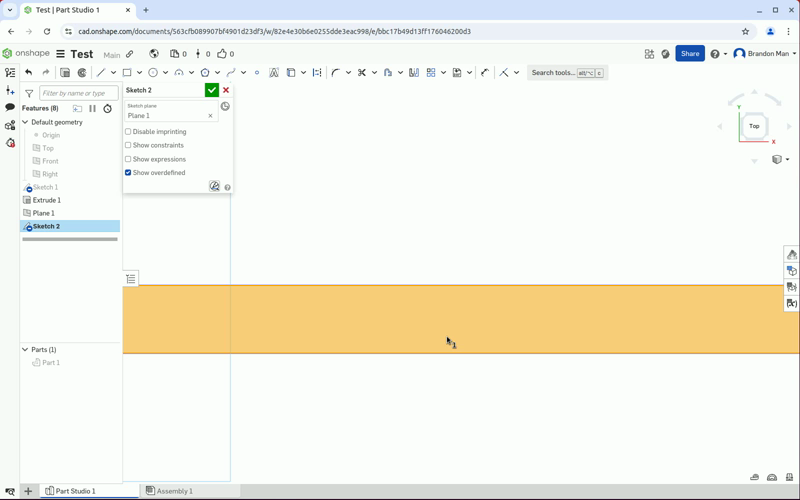
scroll(-6)
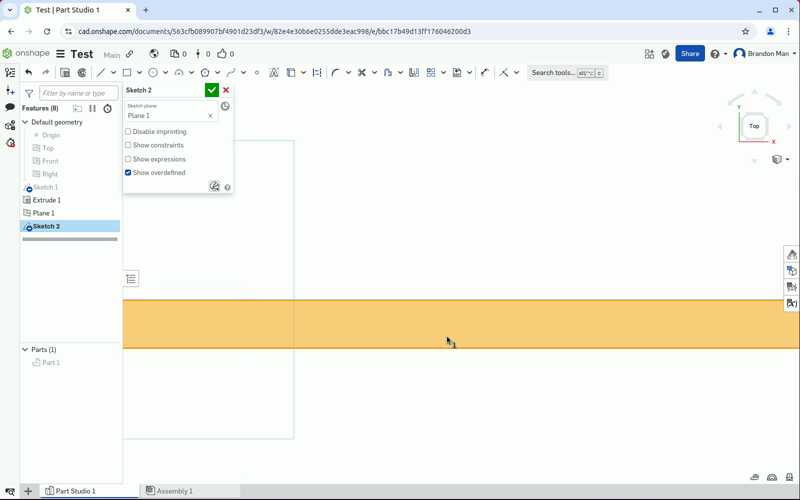
scroll(-6)
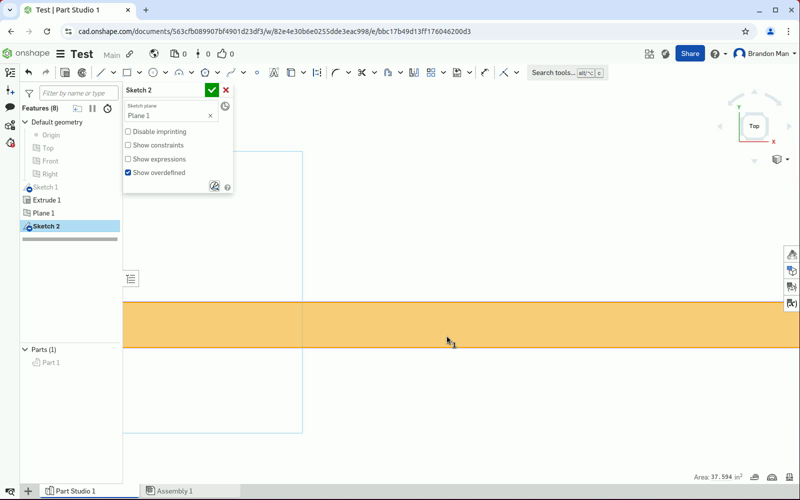
scroll(-6)
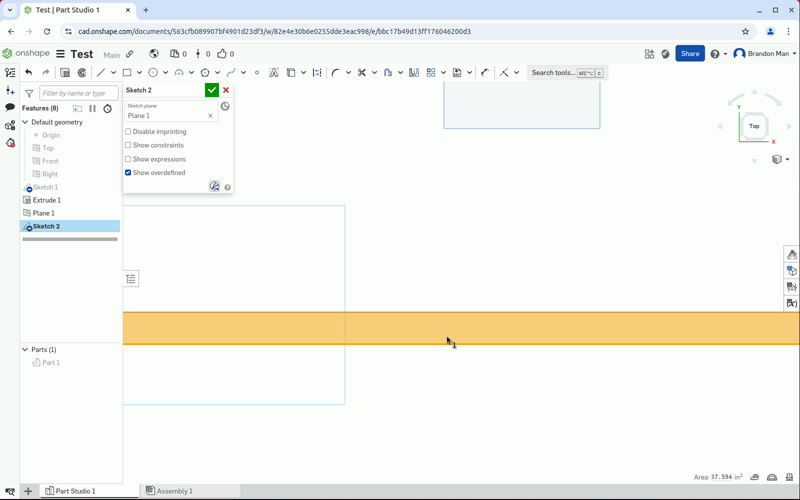
scroll(-6)
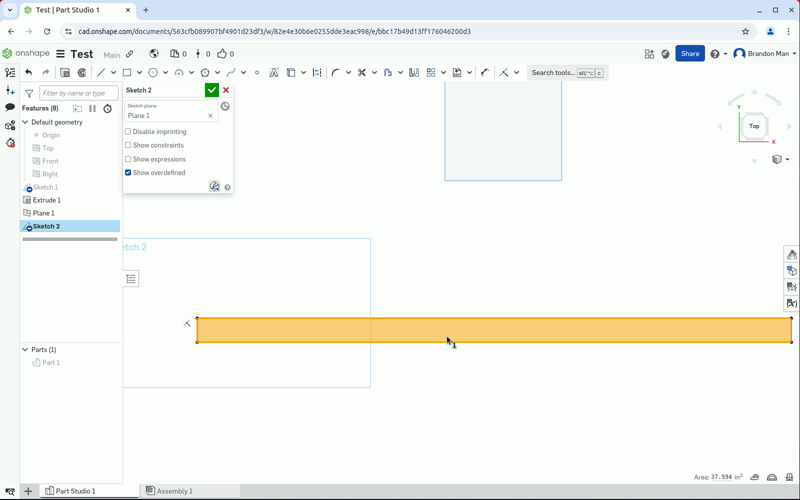
scroll(-6)
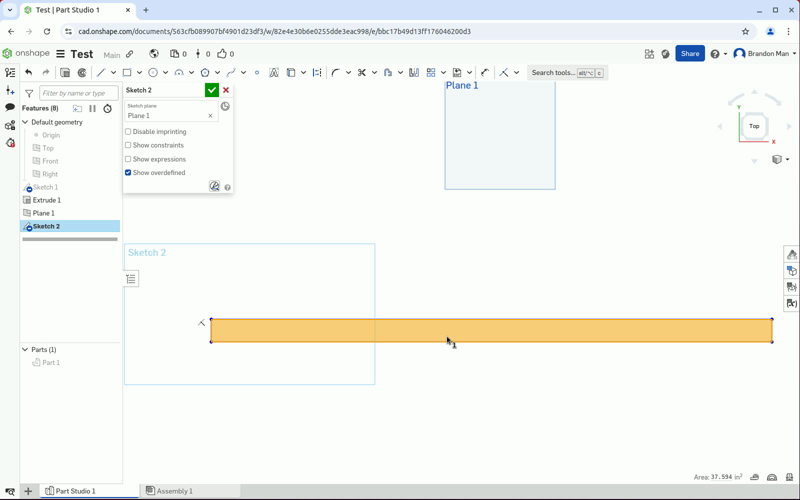
scroll(-6)
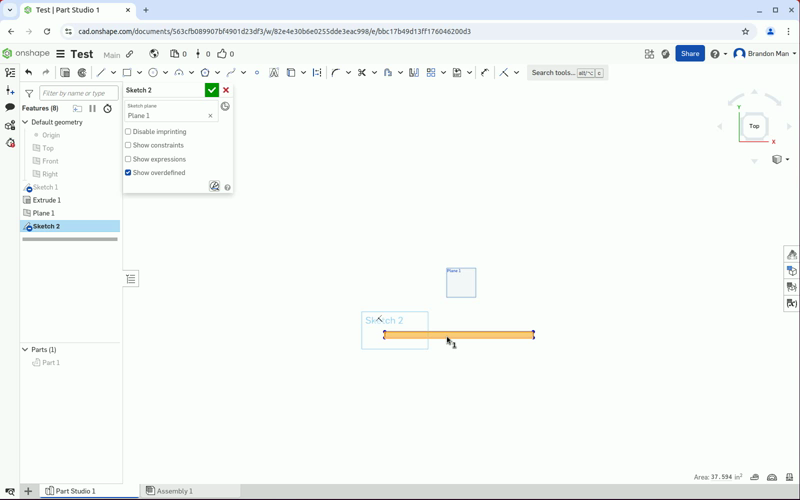
mouse_move(73, 352)
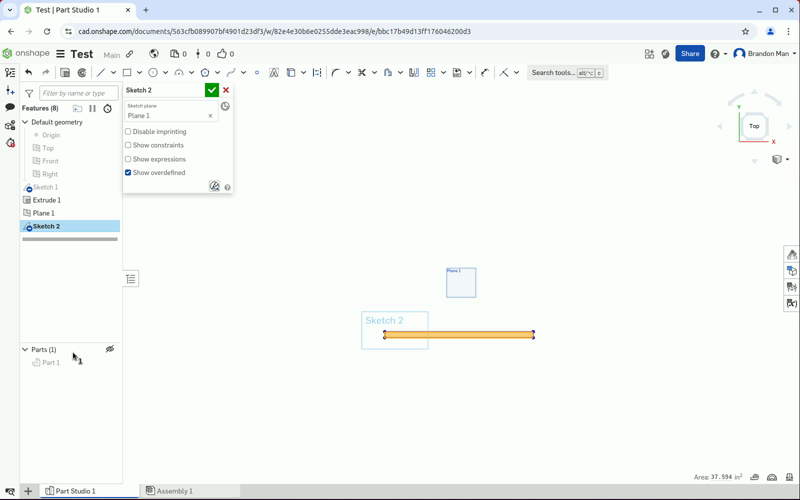
key(shift+y)
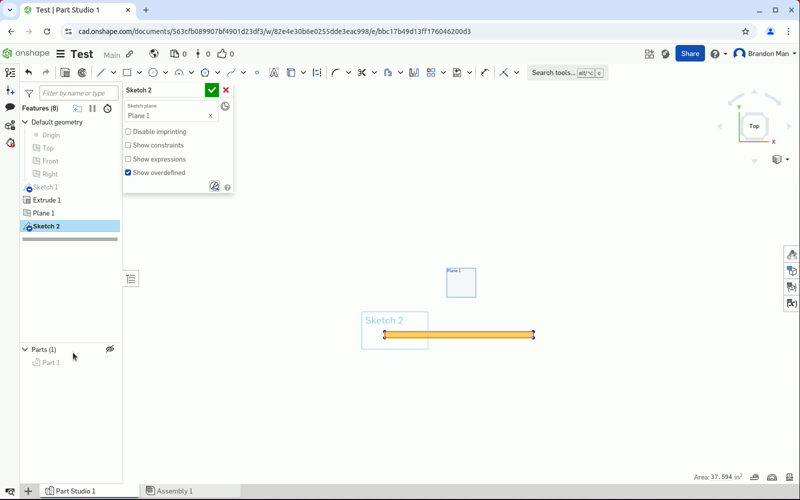
key(shift+e)
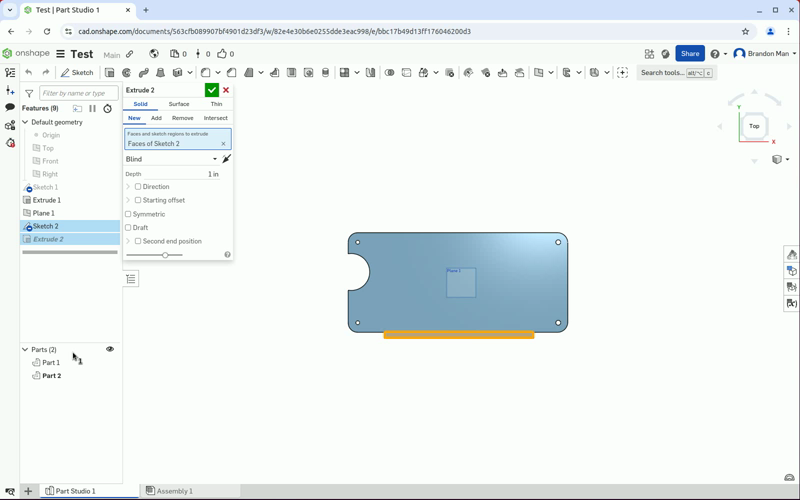
mouse_move(143, 106)
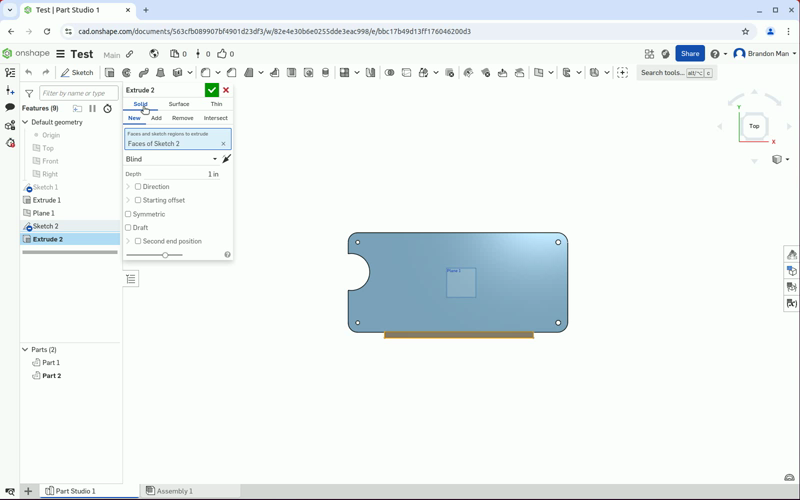
click(143, 106)
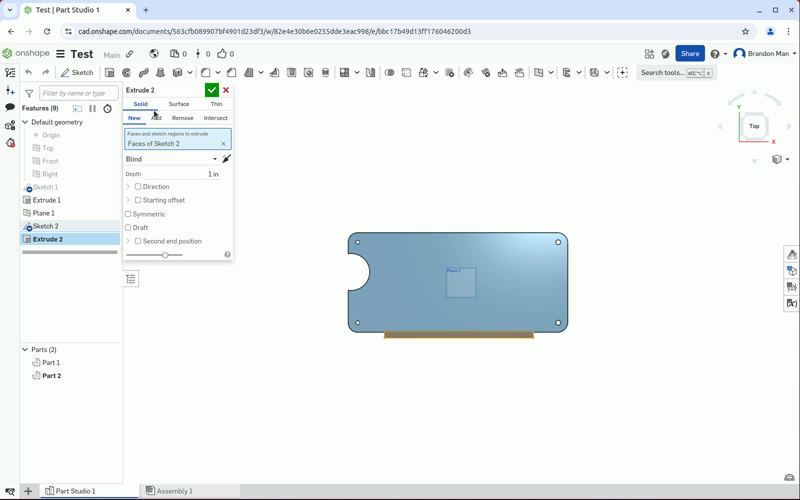
mouse_move(186, 120)
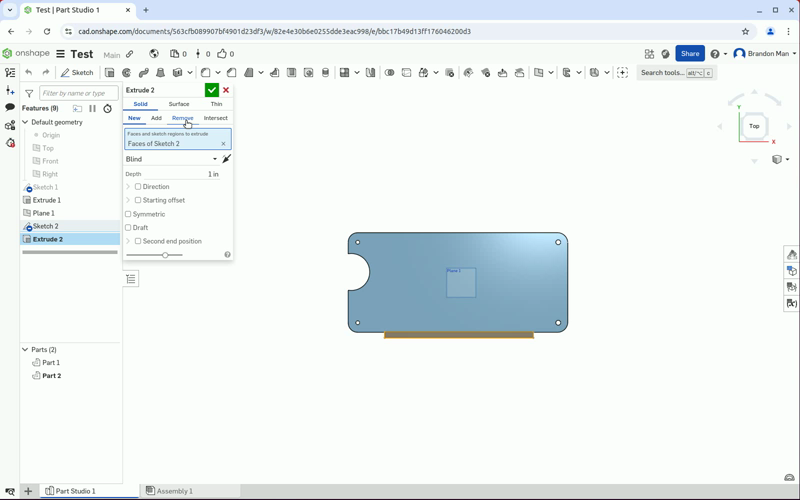
click(186, 120)
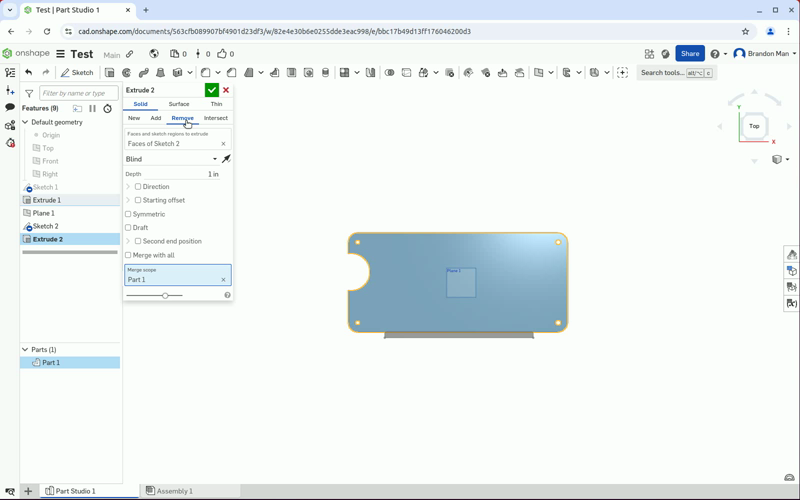
key(tab, 4)
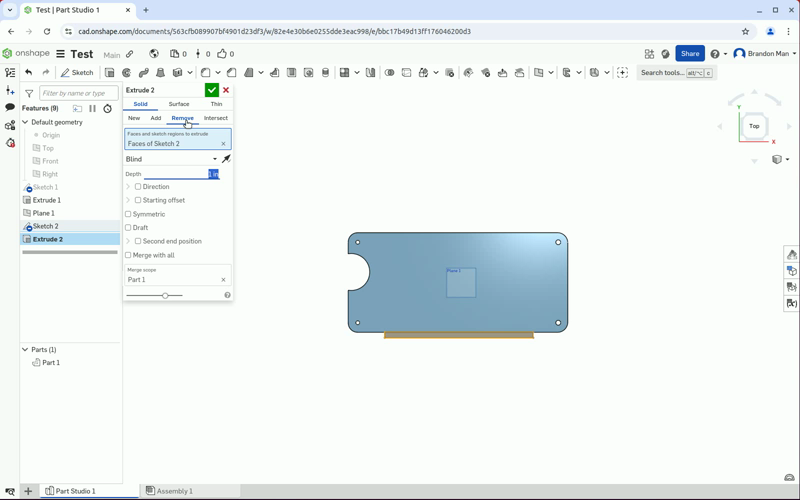
text(1.444)
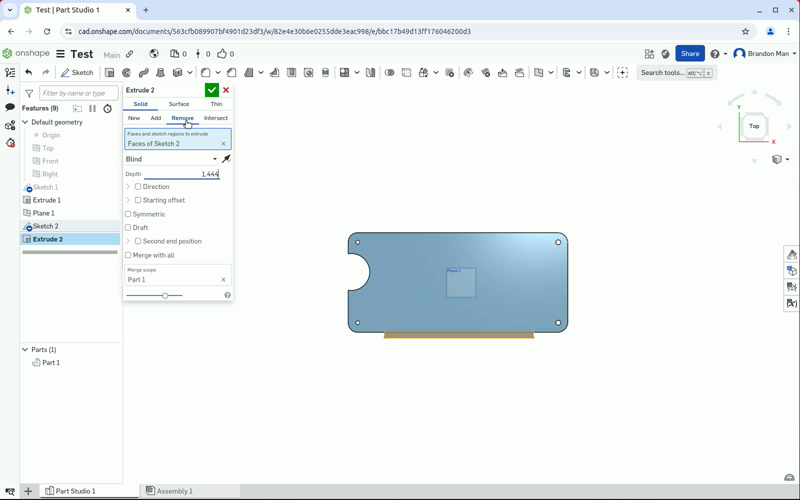
key(tab, 6)
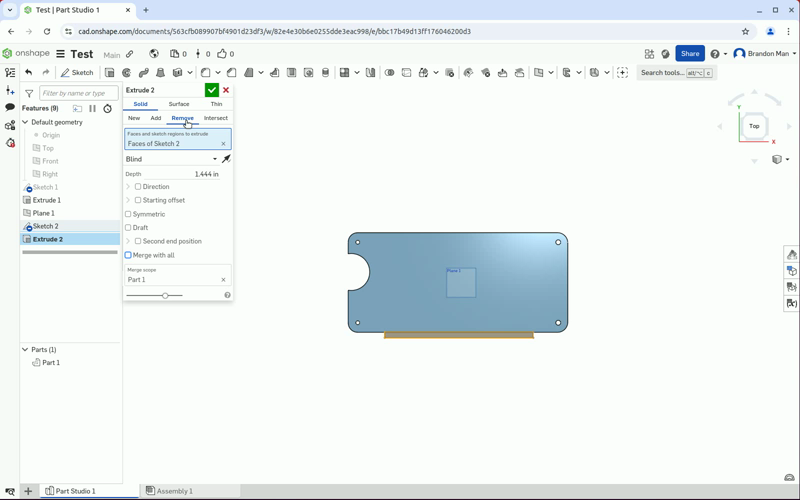
key(space)
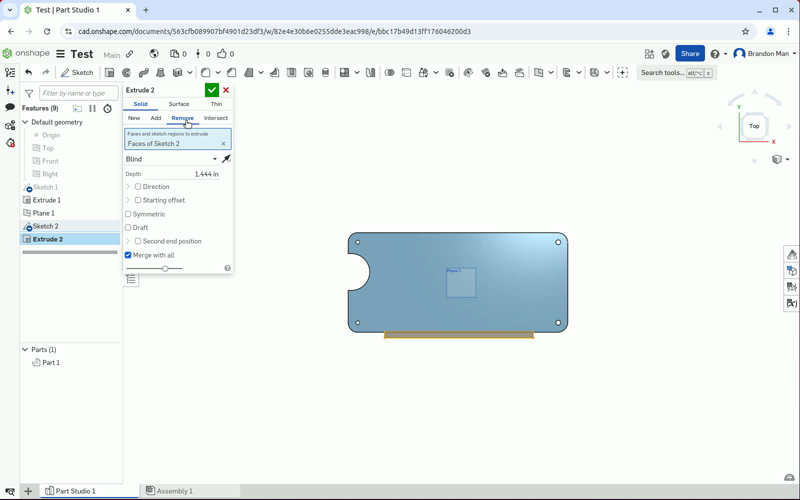
key(enter)
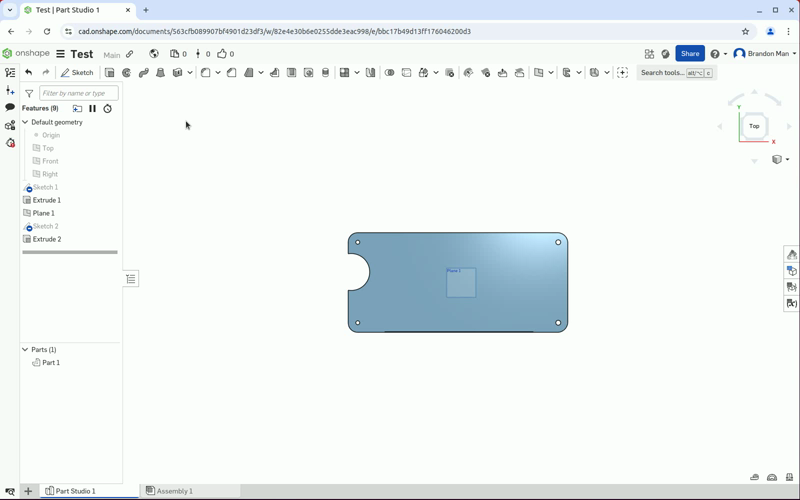
key(shift+h)
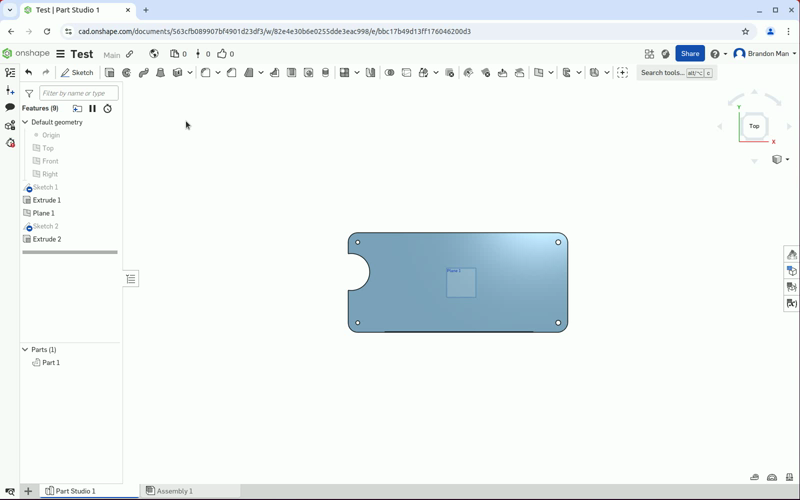
key(shift+h)
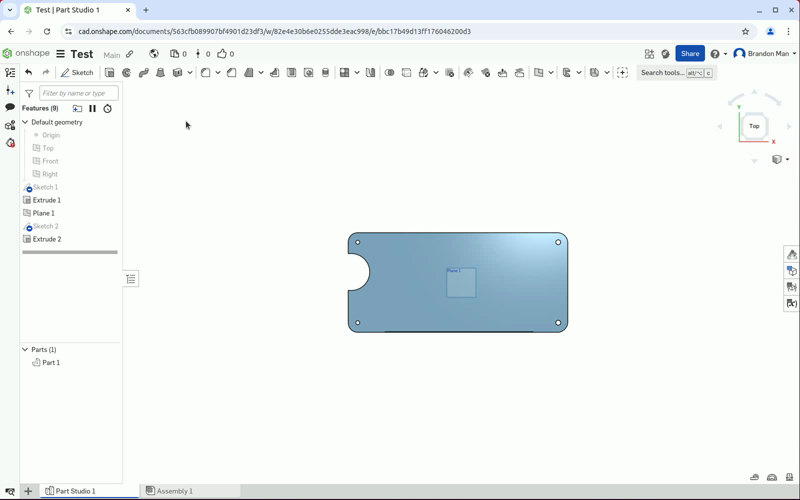
mouse_move(73, 189)
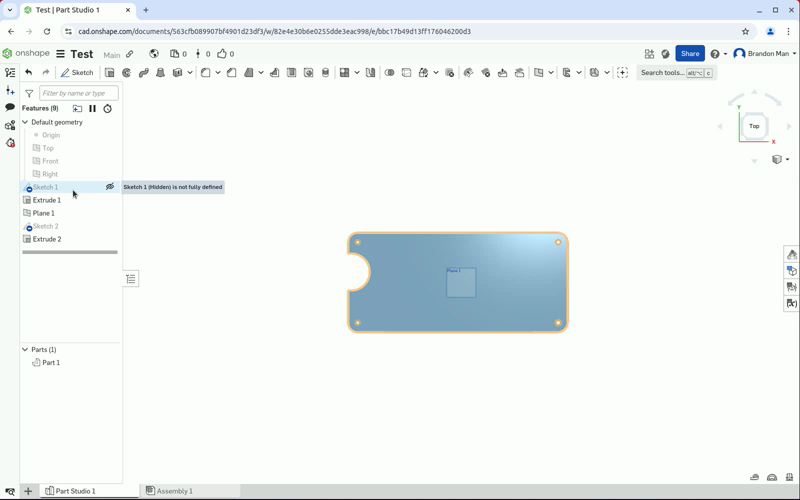
click(73, 189)
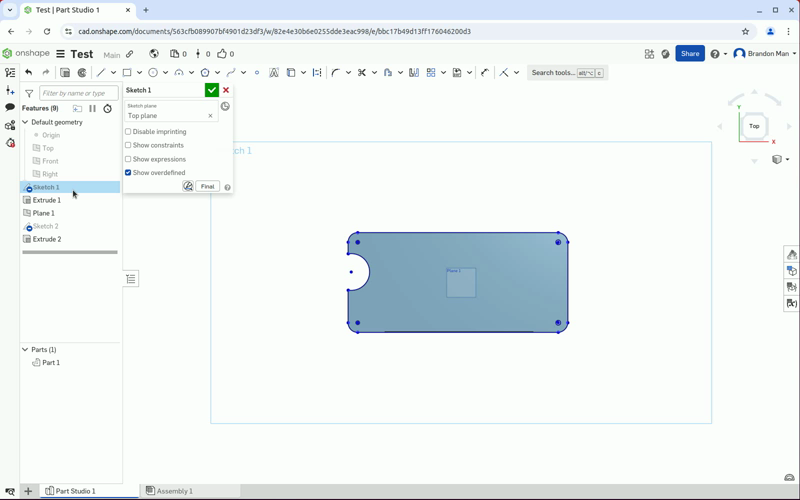
mouse_move(229, 92)
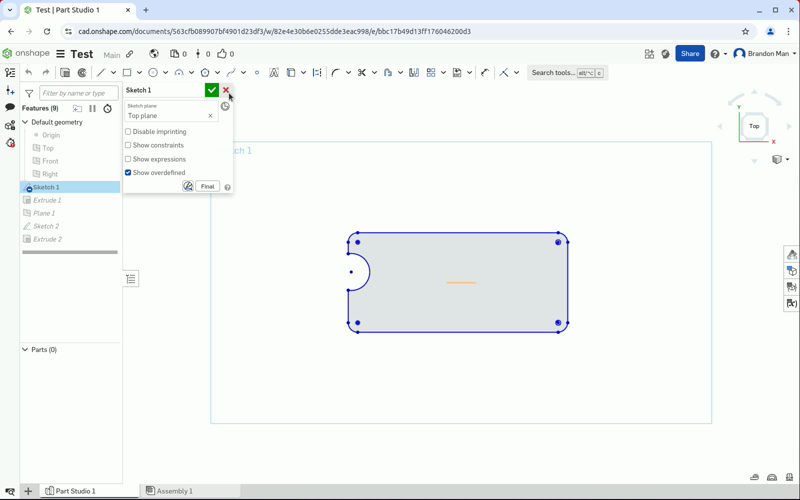
click(229, 92)
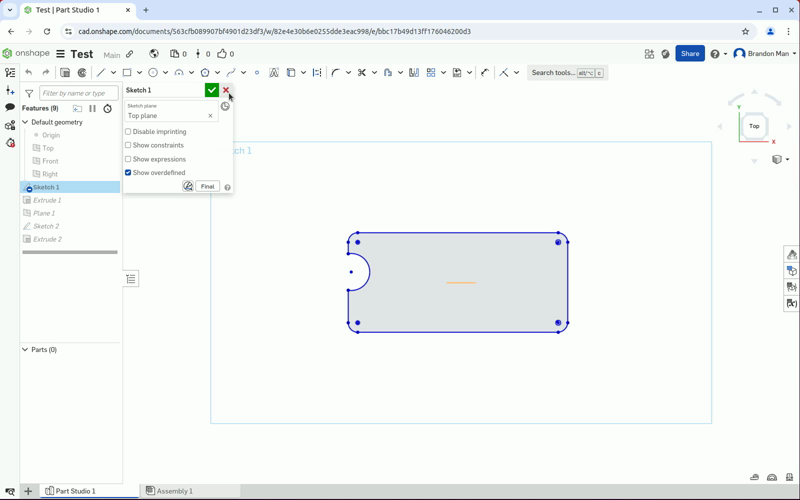
key(shift+s)
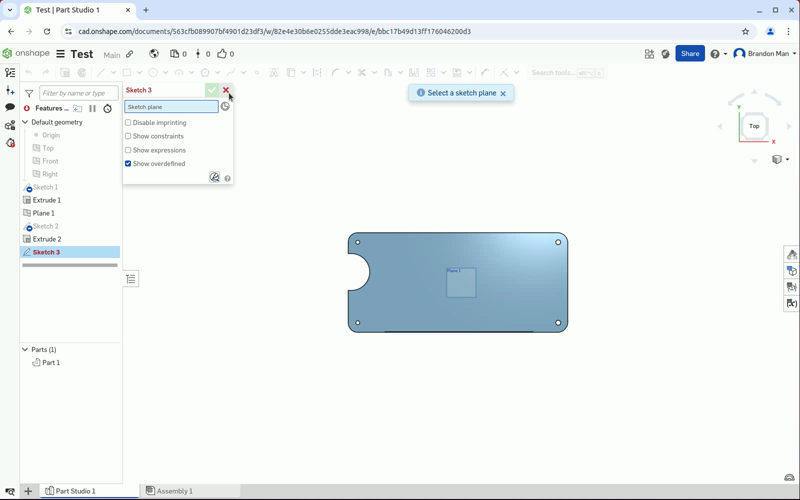
mouse_move(73, 215)
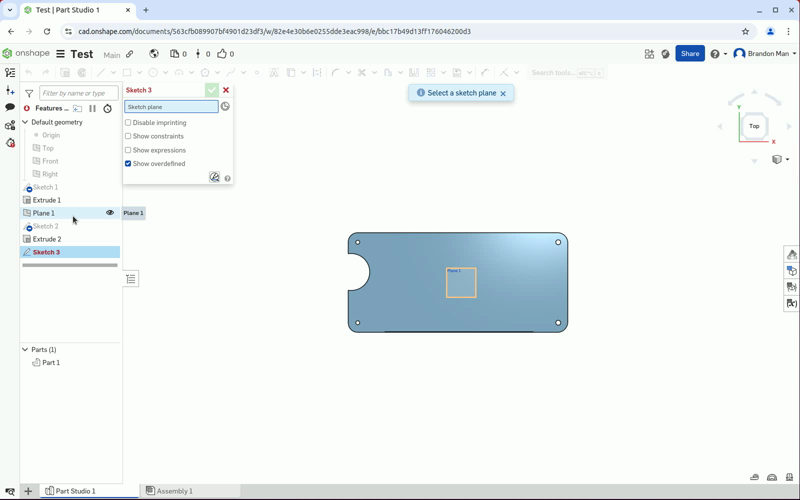
click(73, 215)
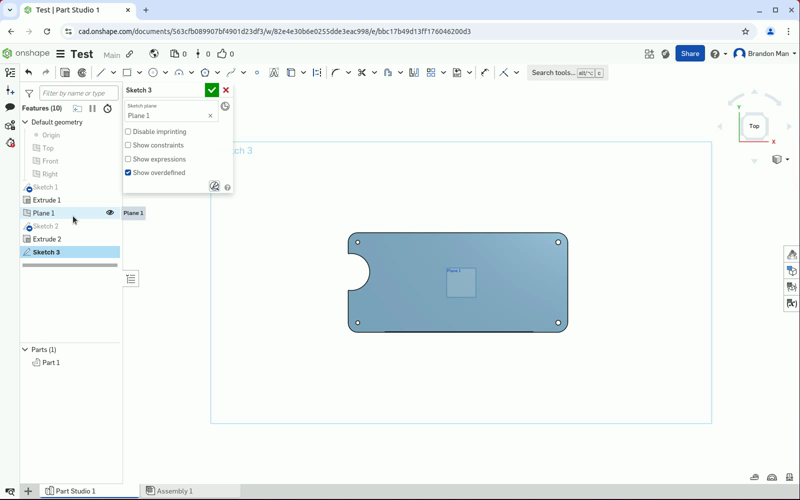
mouse_move(73, 352)
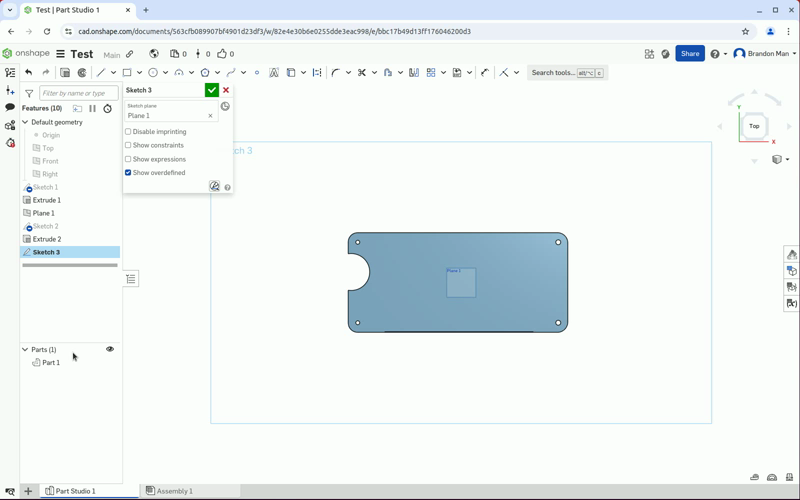
key(y)
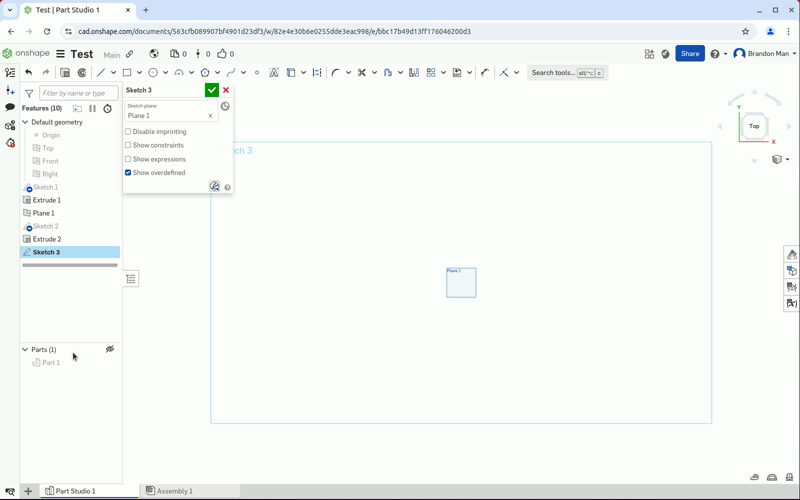
key(l)
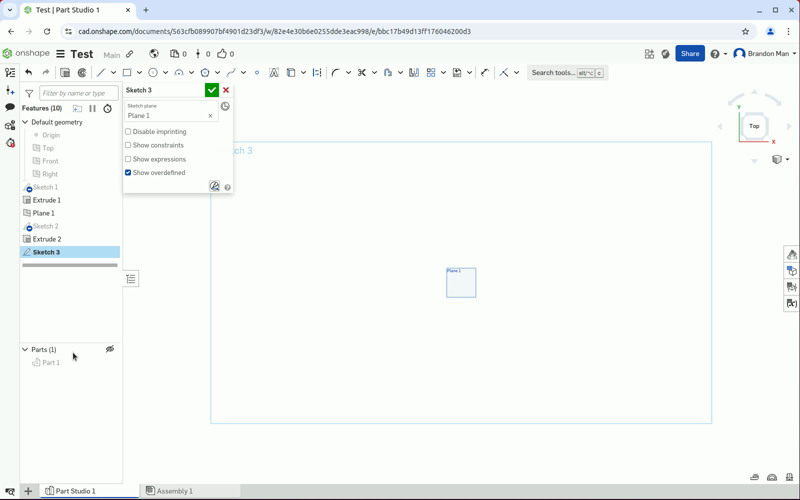
key_down(shift)
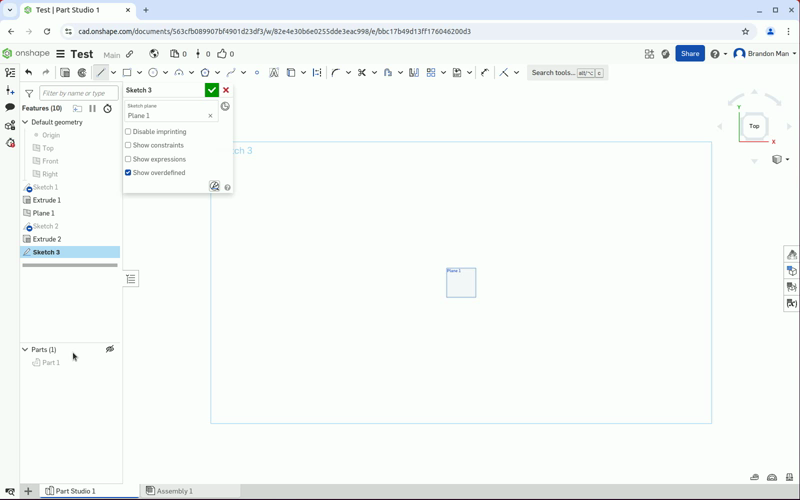
mouse_move(384, 332)
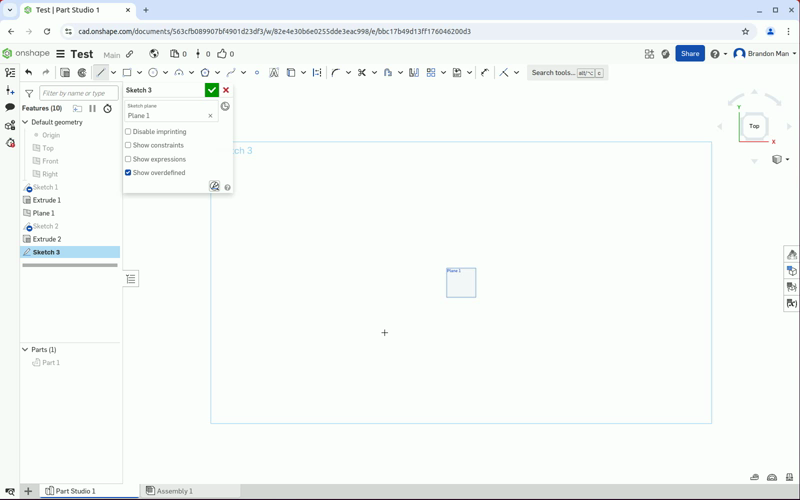
click(384, 332)
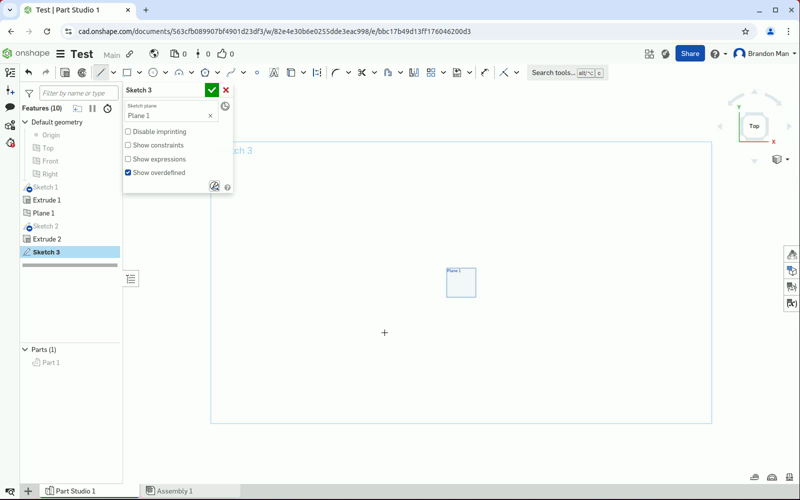
key_up(shift)
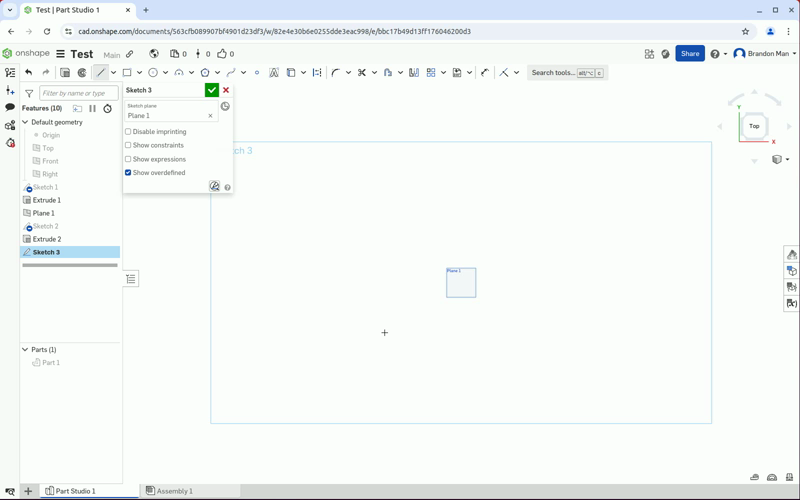
key_down(shift)
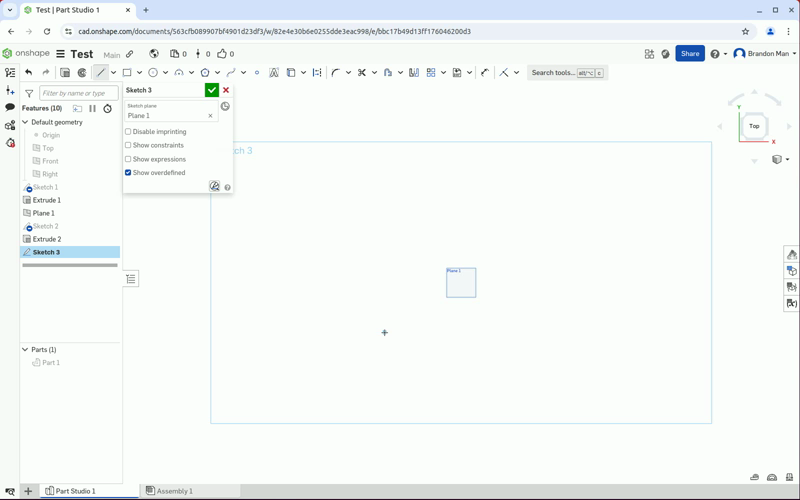
mouse_move(533, 332)
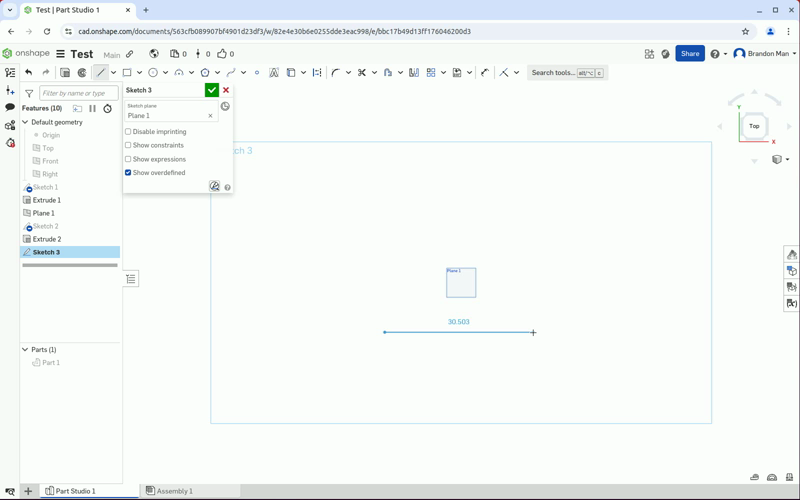
click(533, 332)
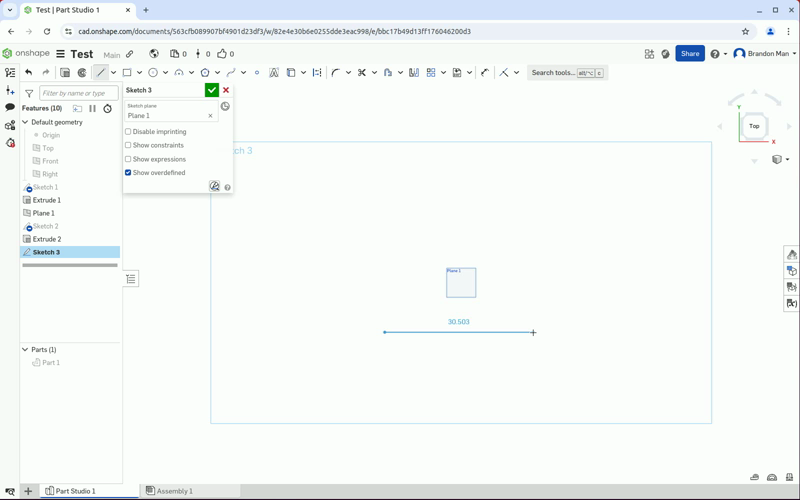
key_up(shift)
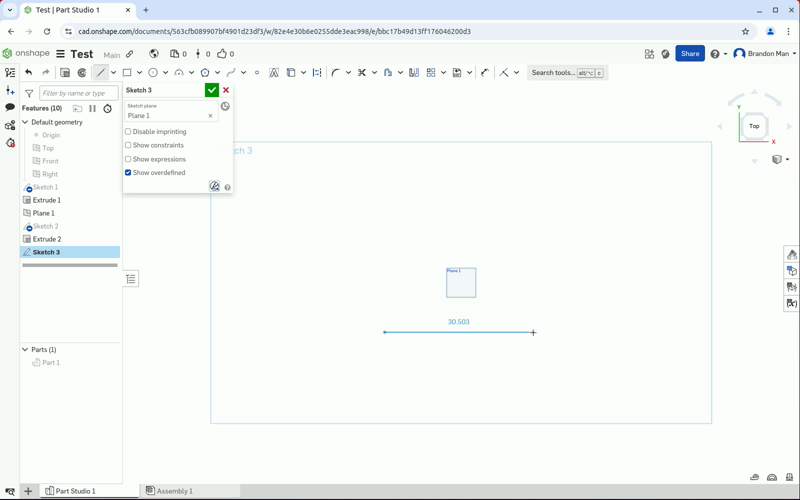
key_down(shift)
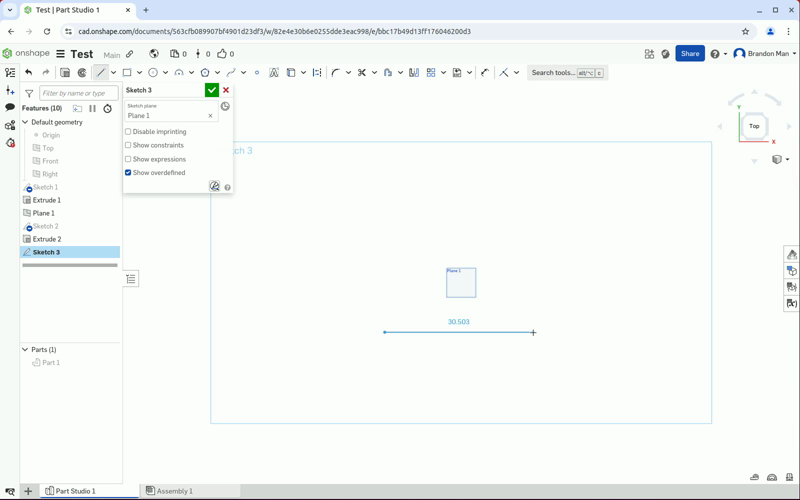
mouse_move(563, 332)
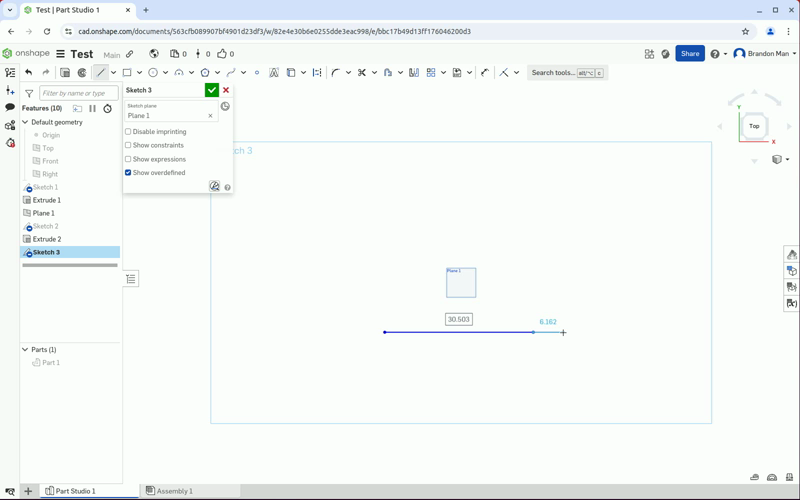
mouse_move(533, 282)
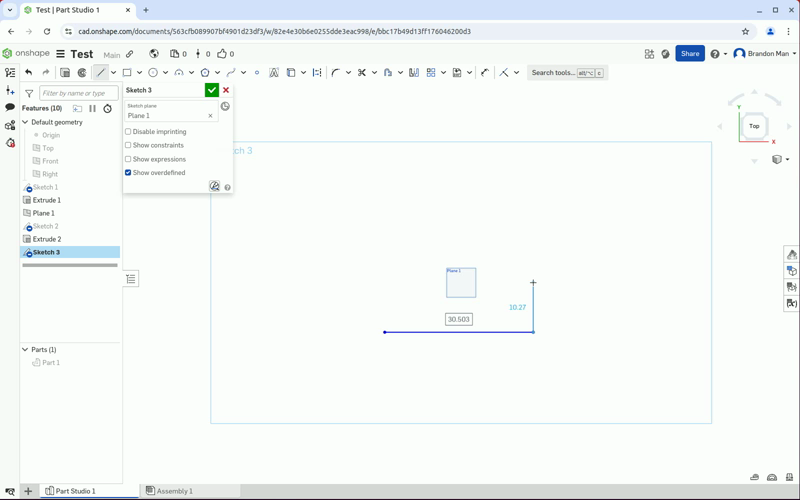
click(533, 282)
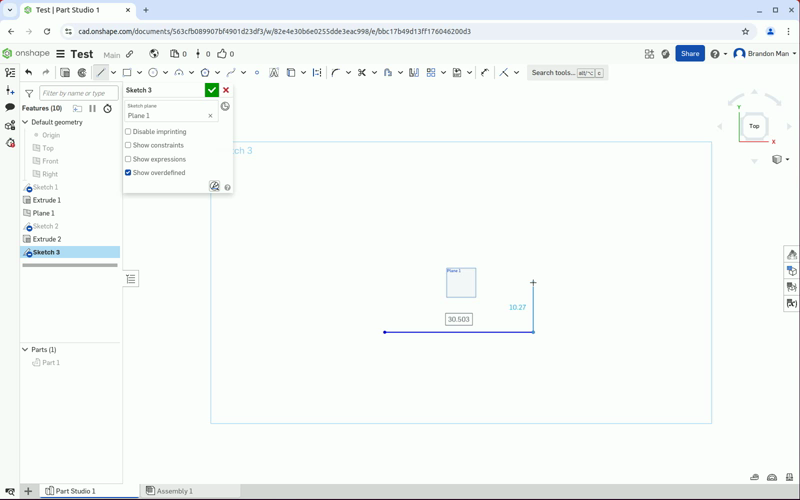
key_up(shift)
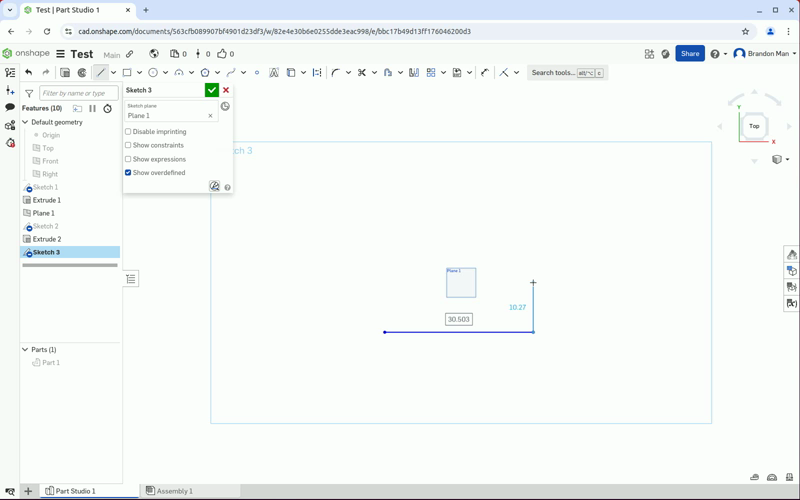
key_down(shift)
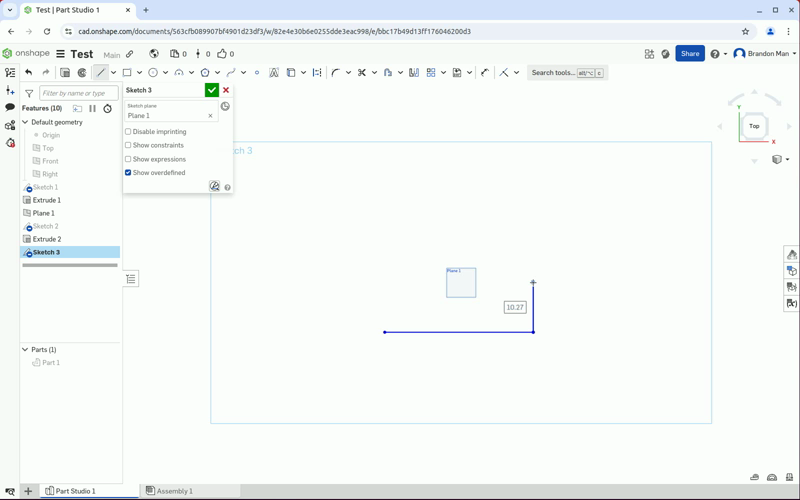
mouse_move(384, 282)
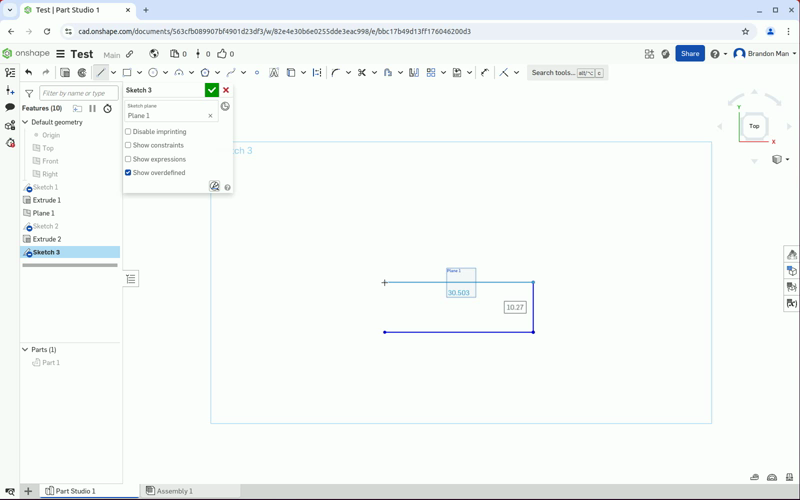
click(384, 282)
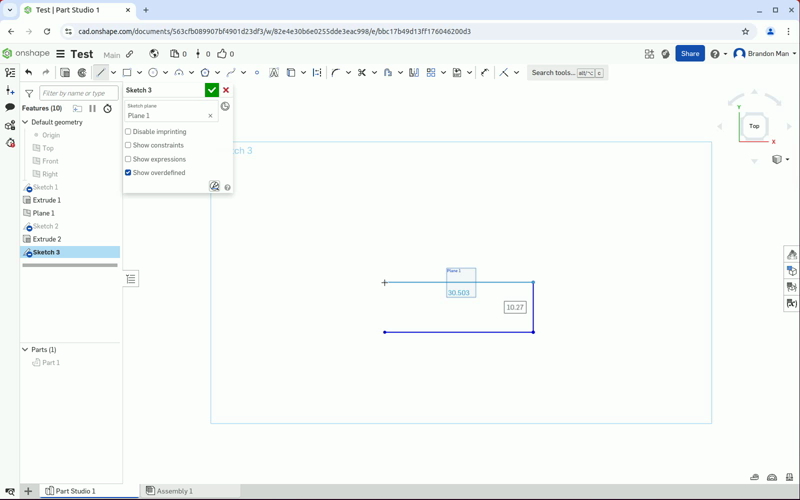
key_up(shift)
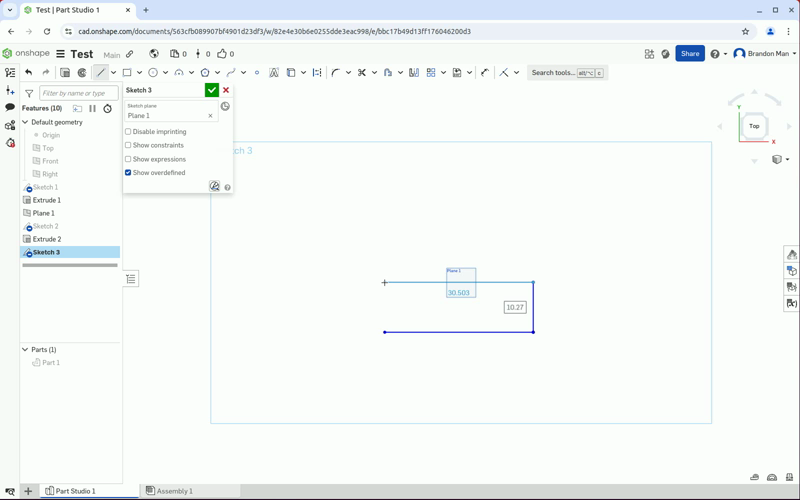
mouse_move(414, 282)
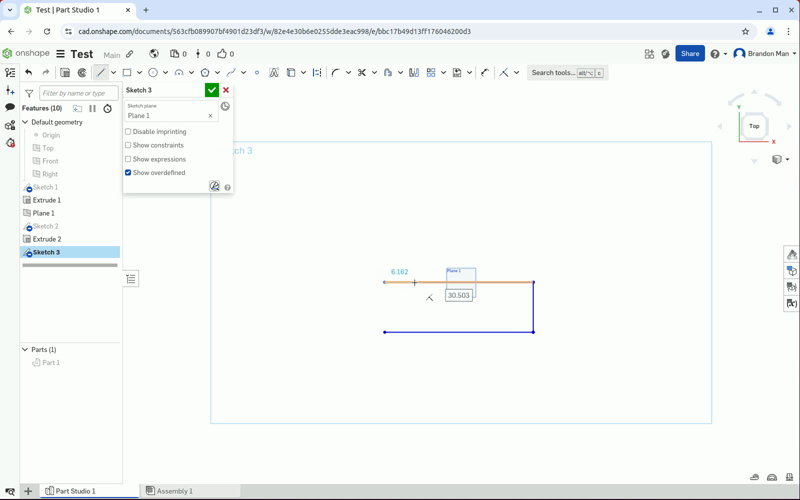
key_down(shift)
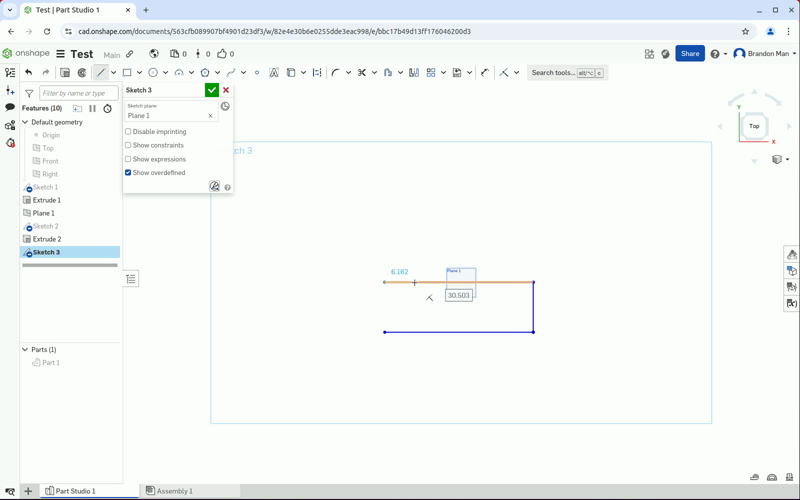
mouse_move(384, 332)
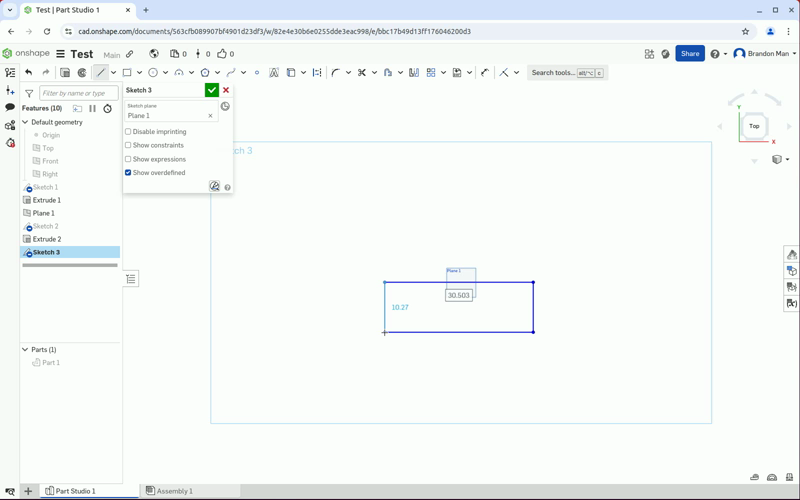
key_up(shift)
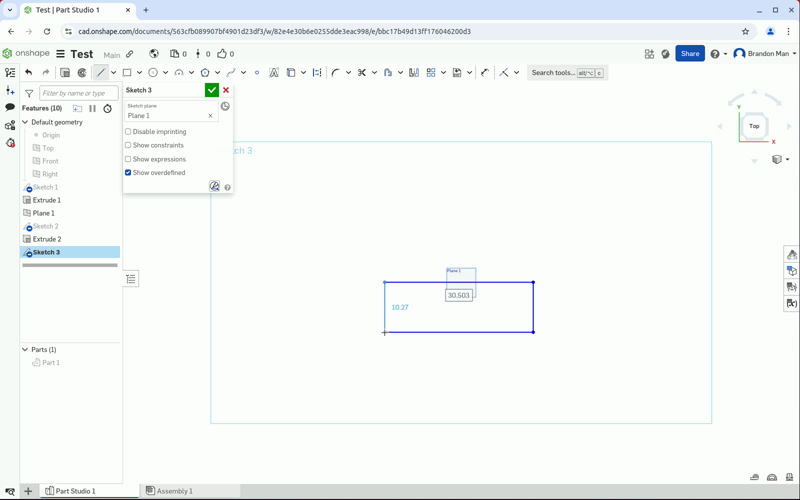
click(384, 332)
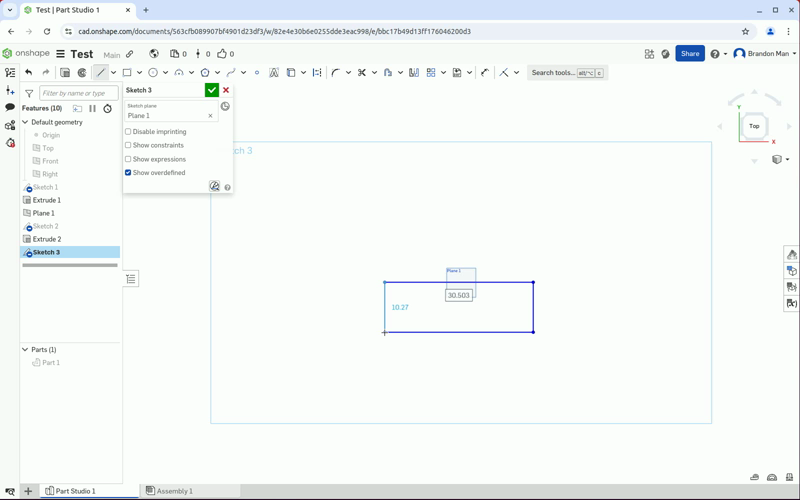
key(esc)
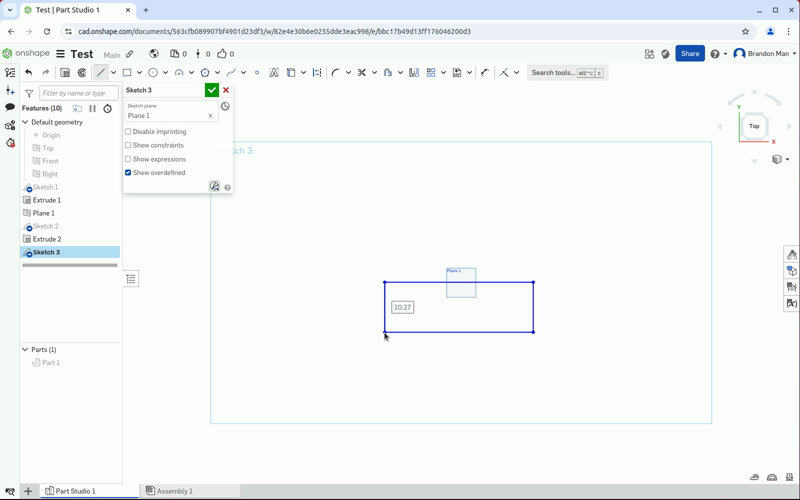
mouse_move(480, 299)
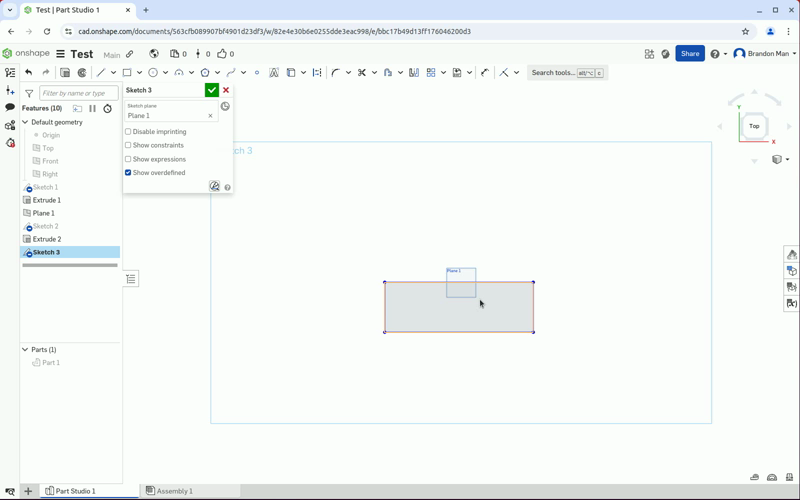
click(480, 299)
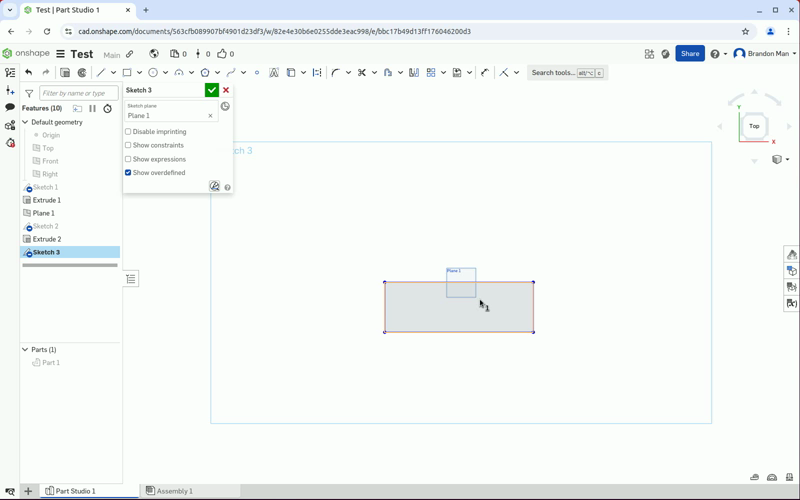
mouse_move(73, 352)
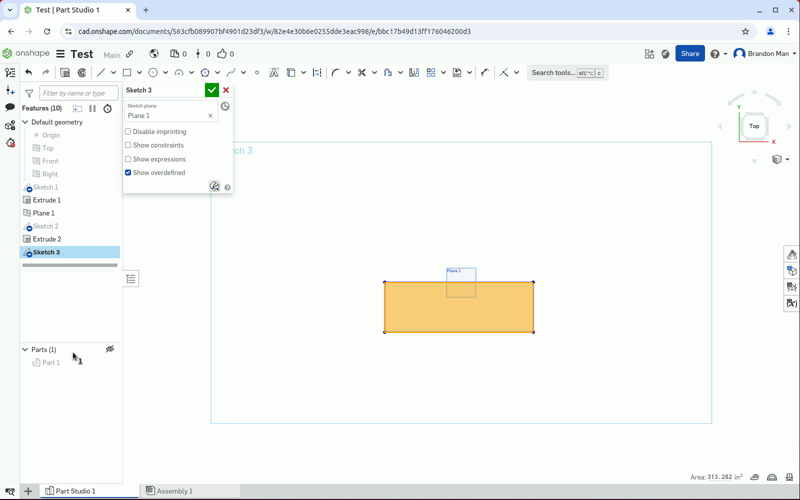
key(shift+y)
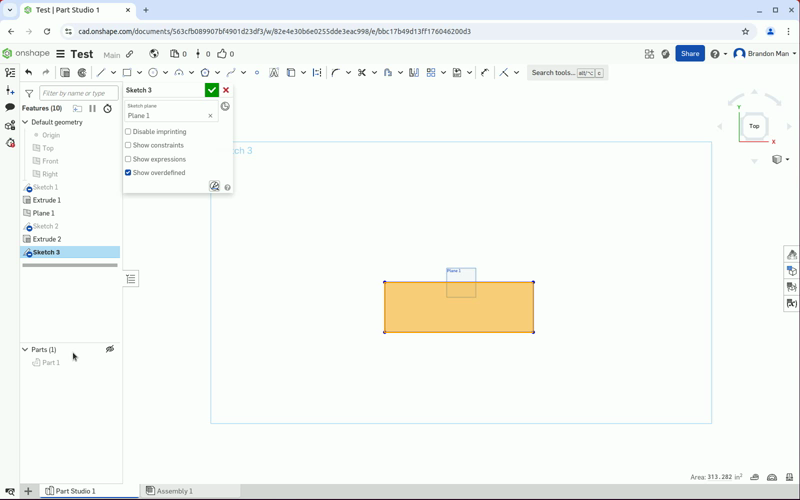
key(shift+e)
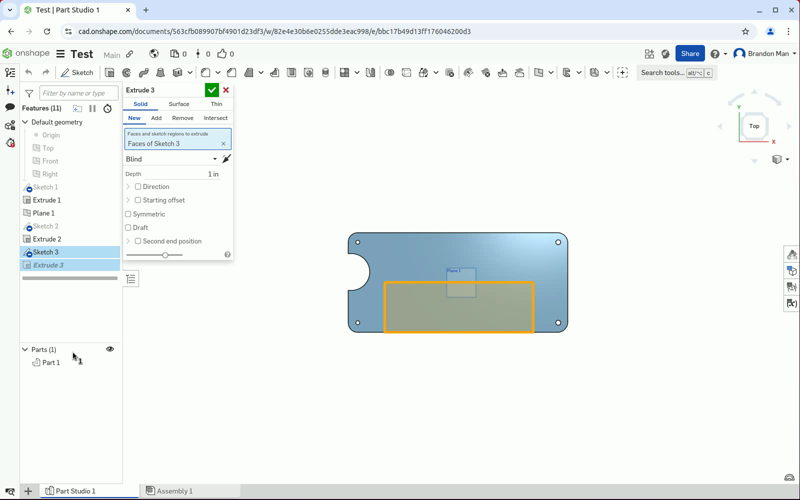
mouse_move(143, 106)
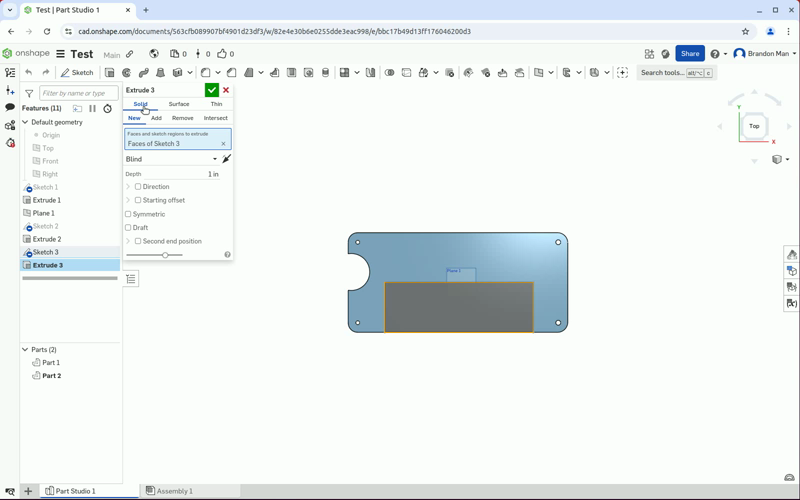
click(143, 106)
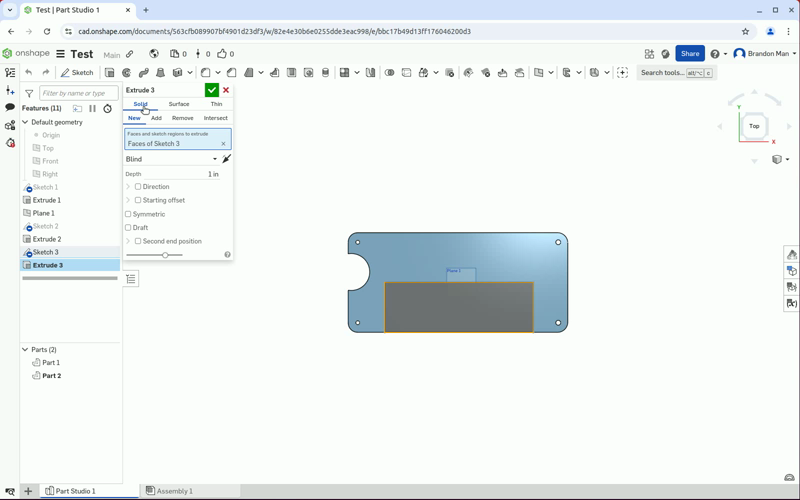
mouse_move(186, 120)
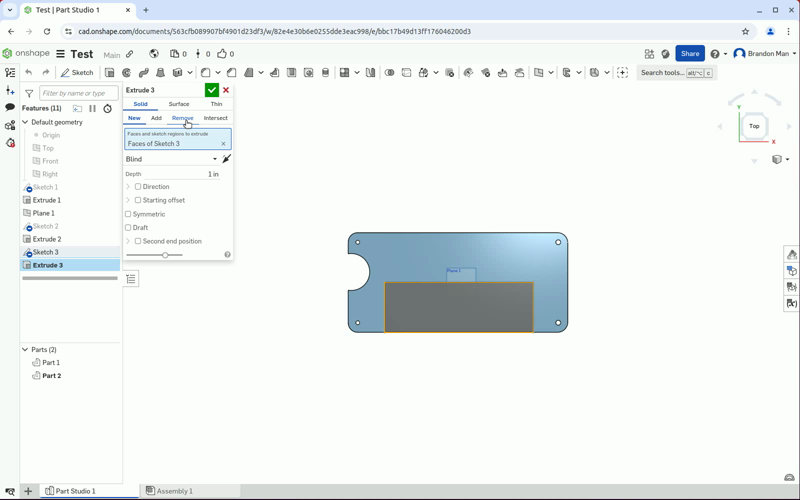
click(186, 120)
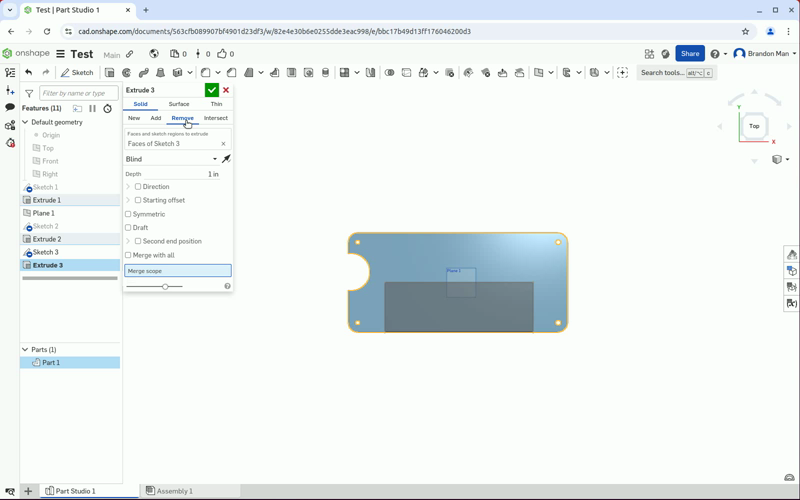
key(tab, 4)
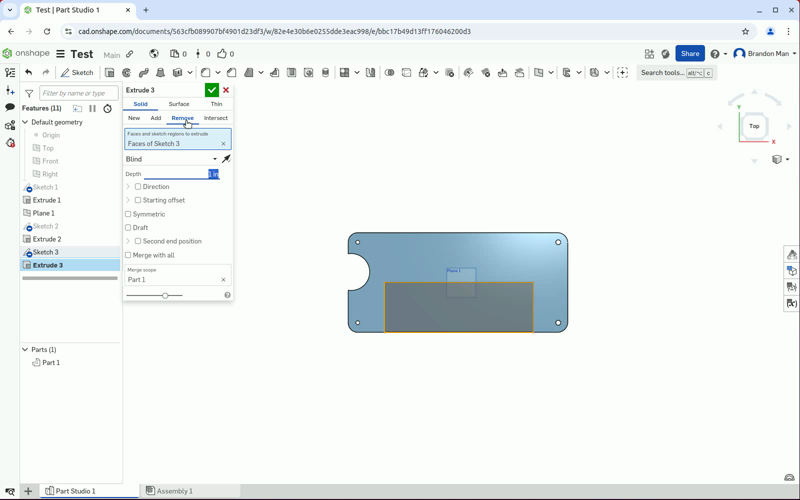
text(1.444)
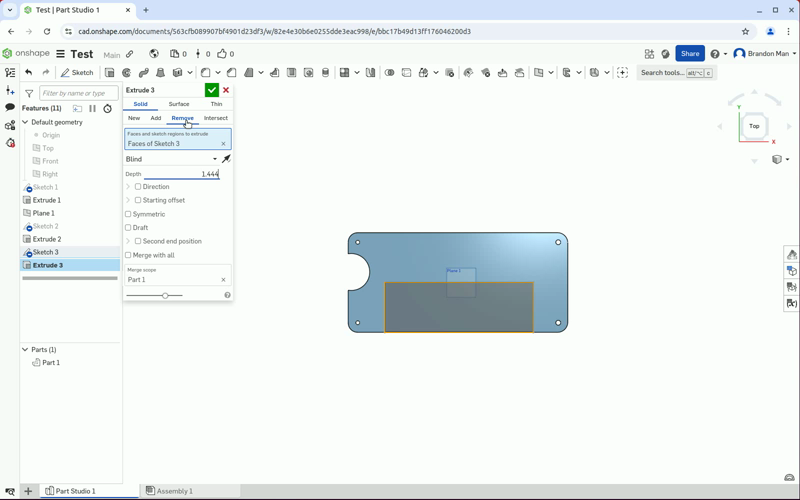
key(tab, 6)
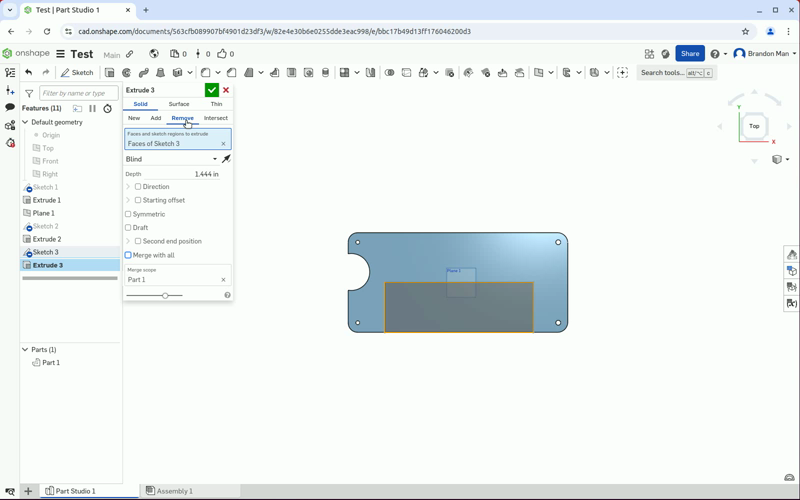
key(space)
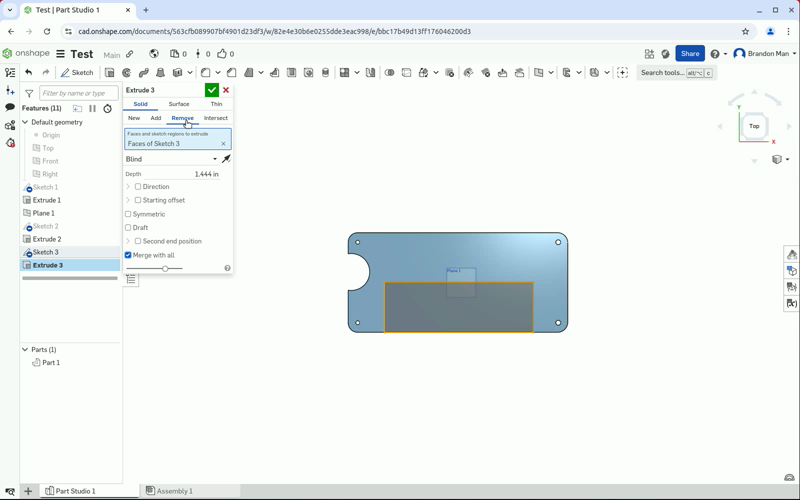
key(enter)
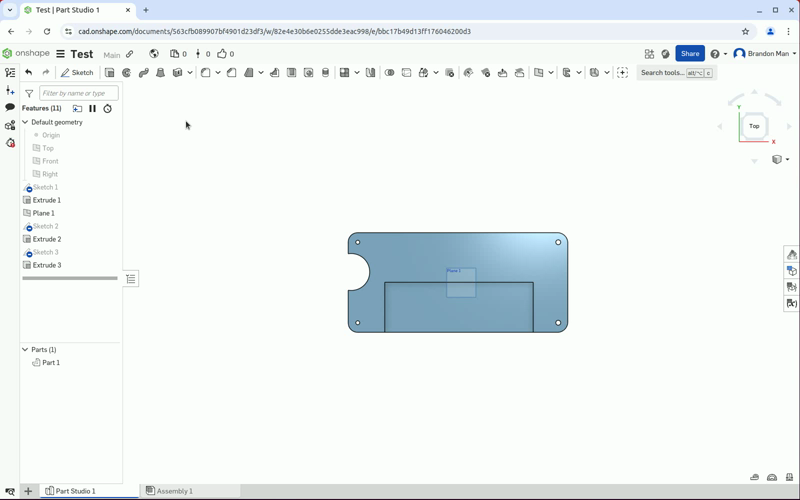
key(shift+h)
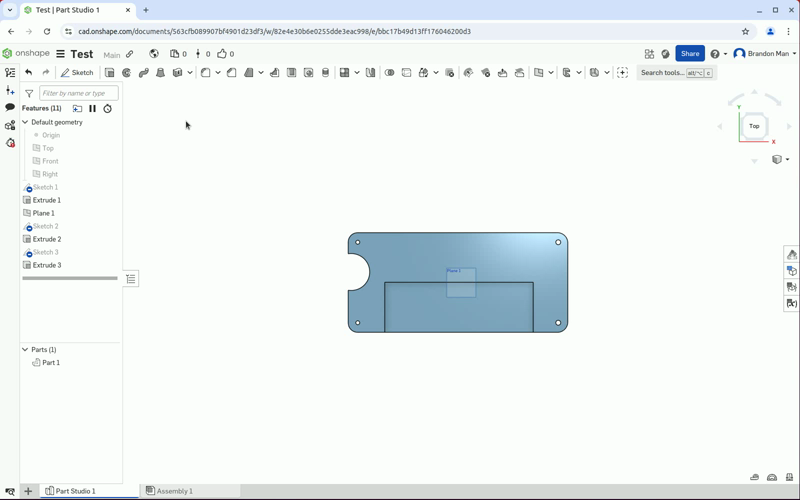
key(shift+h)
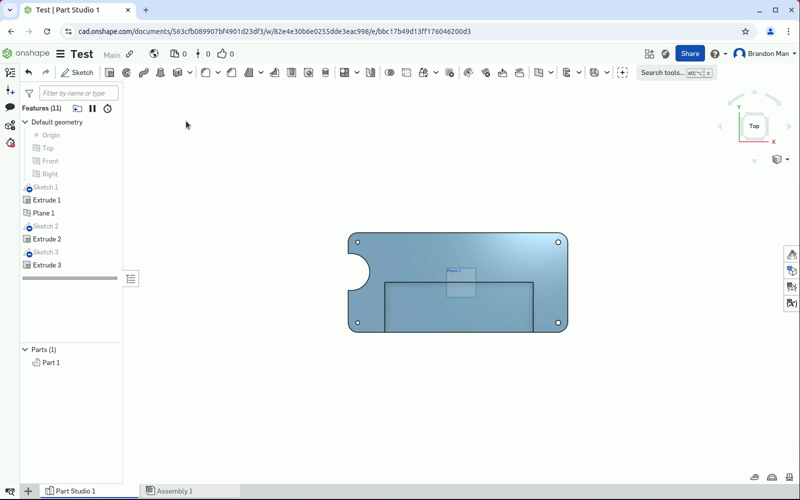
mouse_move(73, 189)
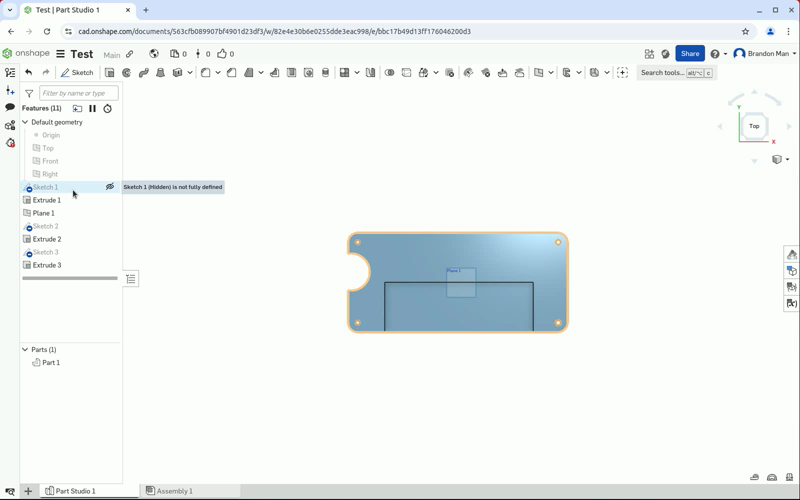
click(73, 189)
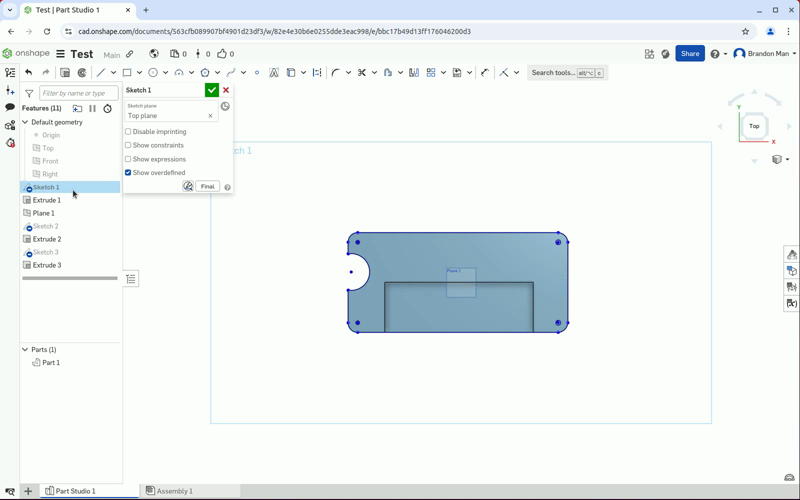
mouse_move(229, 92)
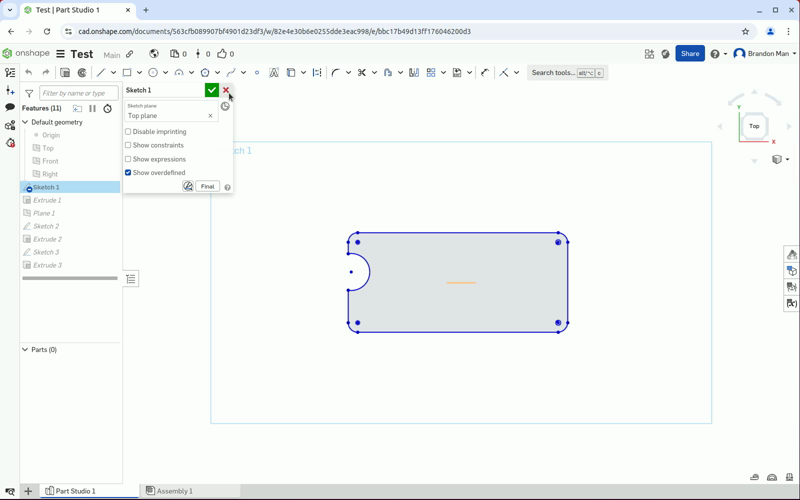
click(229, 92)
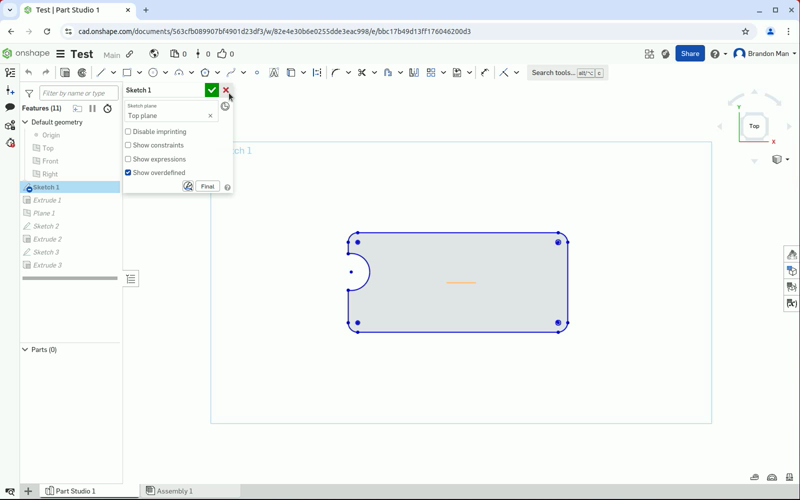
key(shift+s)
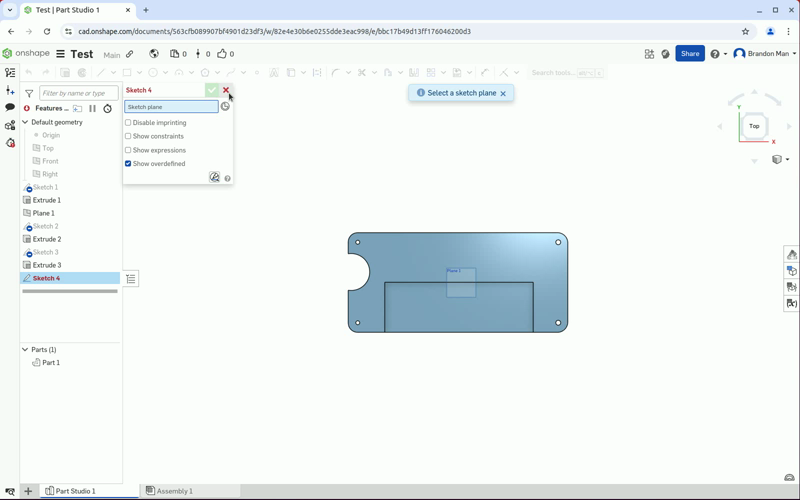
mouse_move(73, 215)
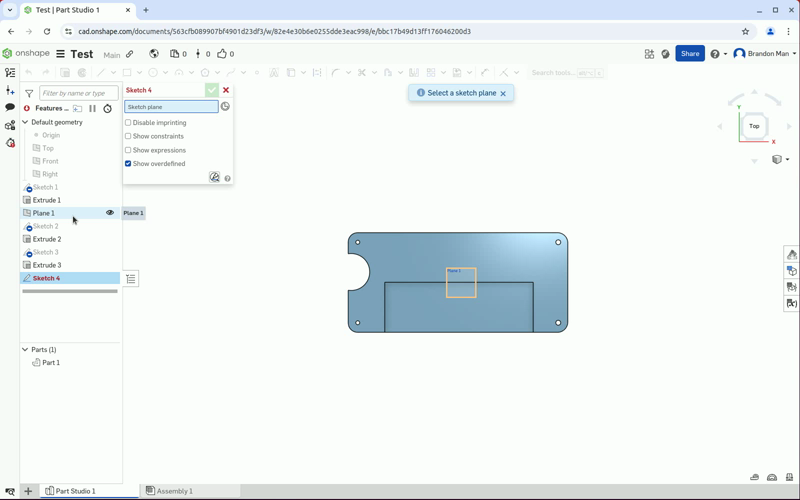
click(73, 215)
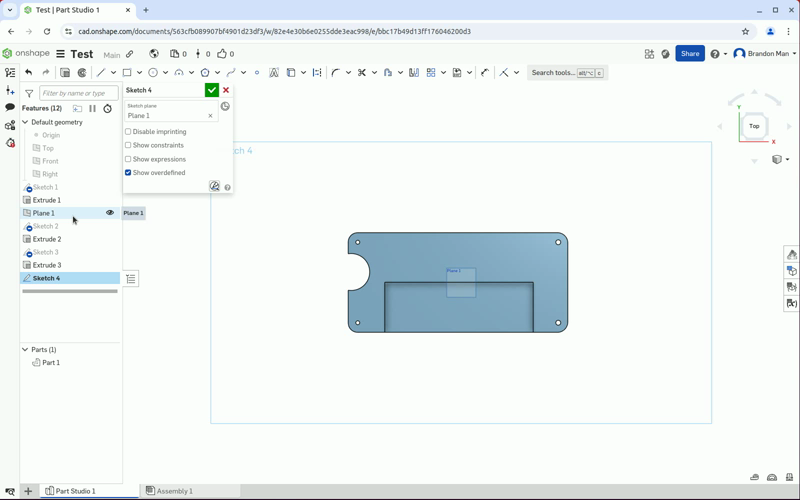
mouse_move(73, 352)
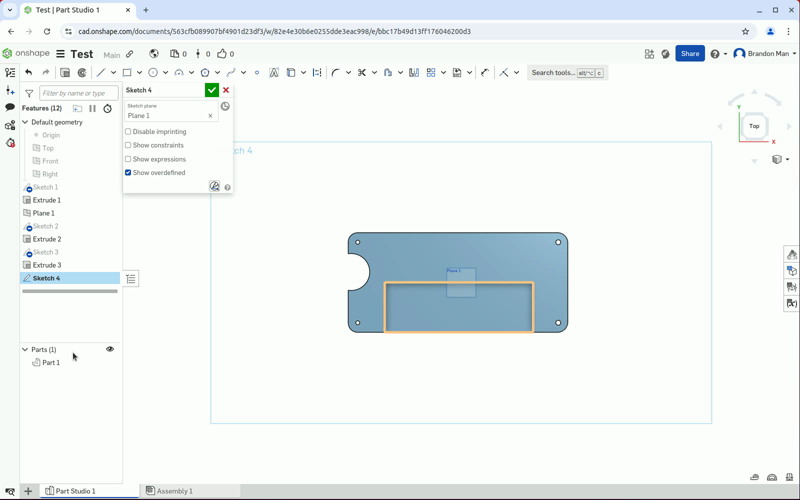
key(y)
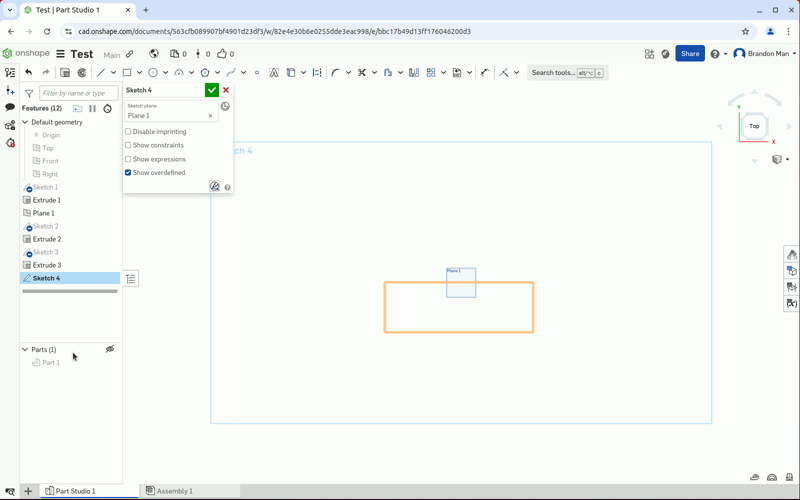
key(a)
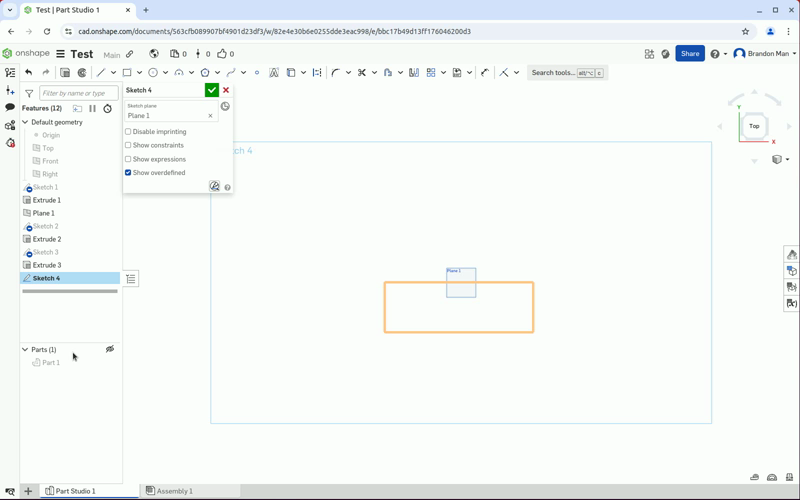
key_down(shift)
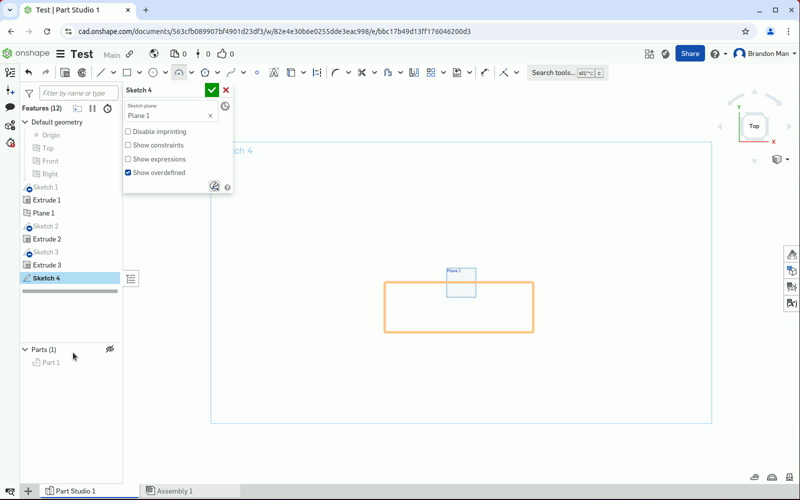
mouse_move(361, 254)
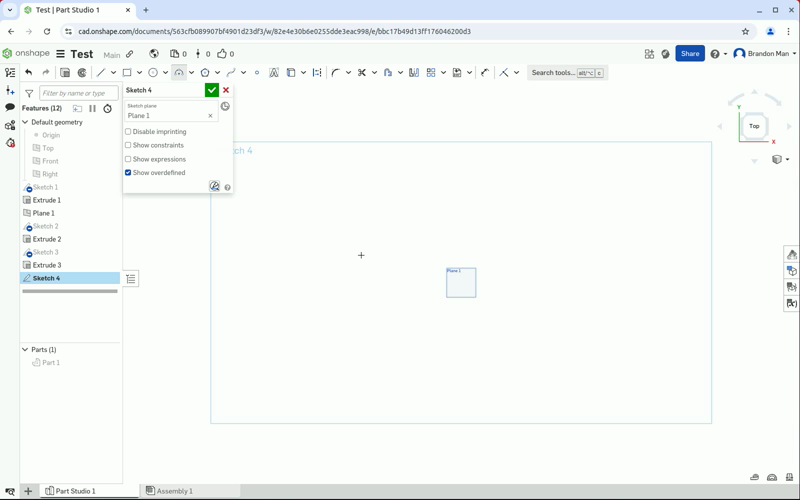
click(361, 254)
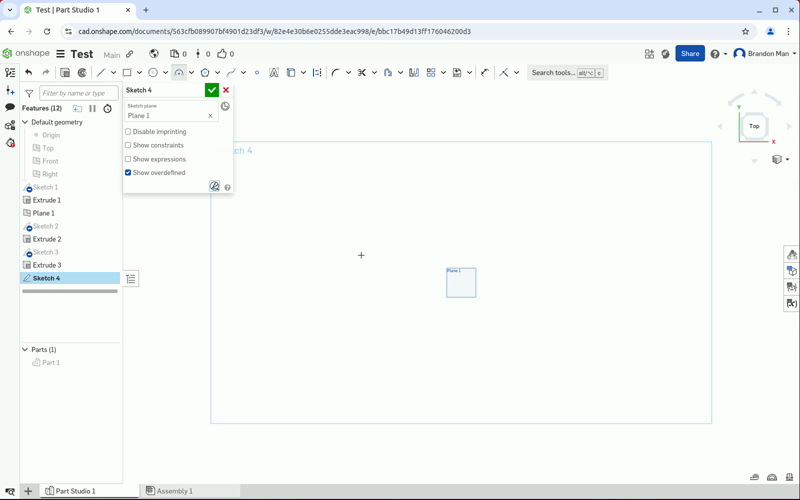
key_up(shift)
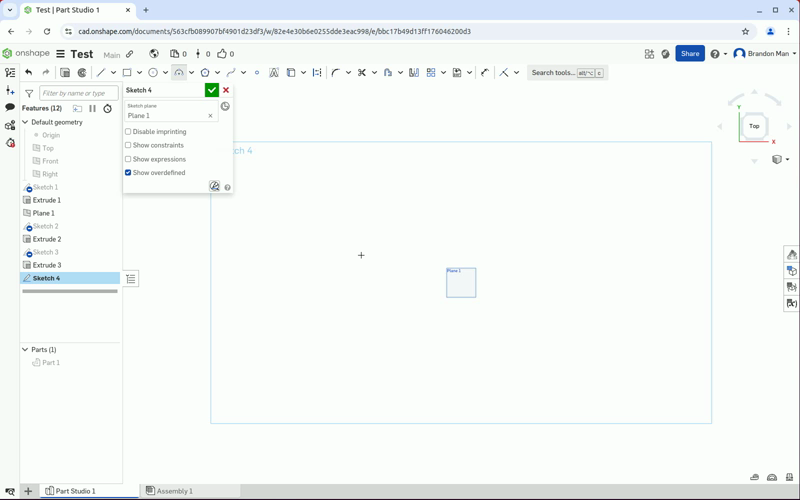
key_down(shift)
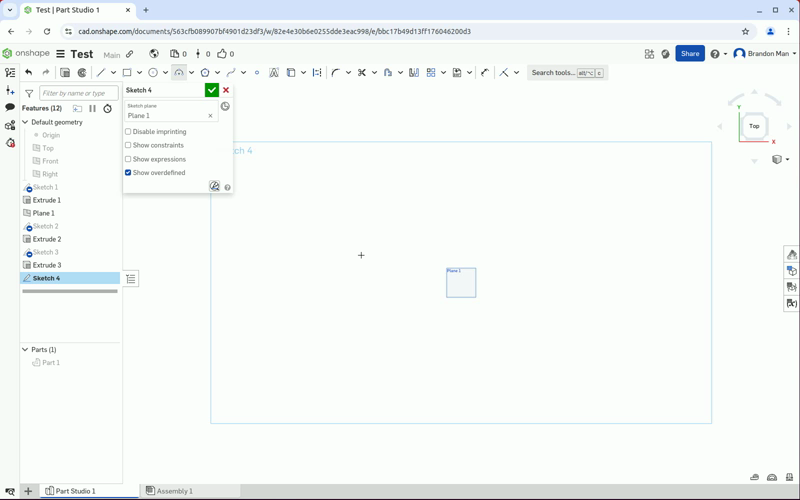
mouse_move(367, 261)
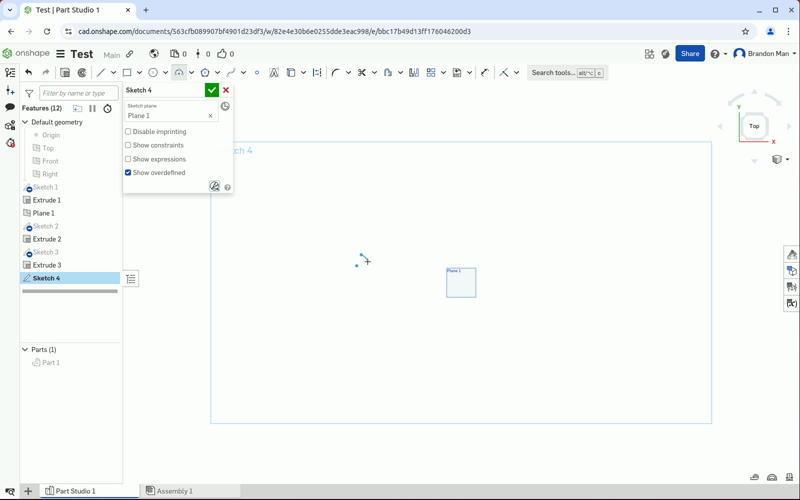
click(367, 261)
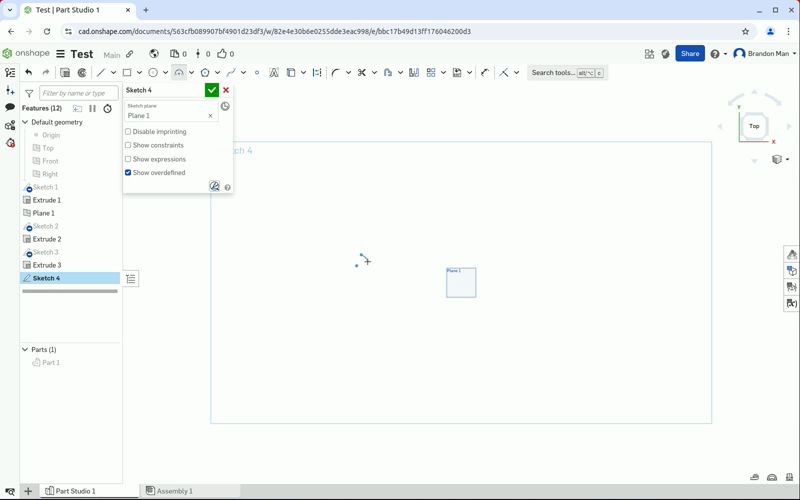
mouse_move(364, 257)
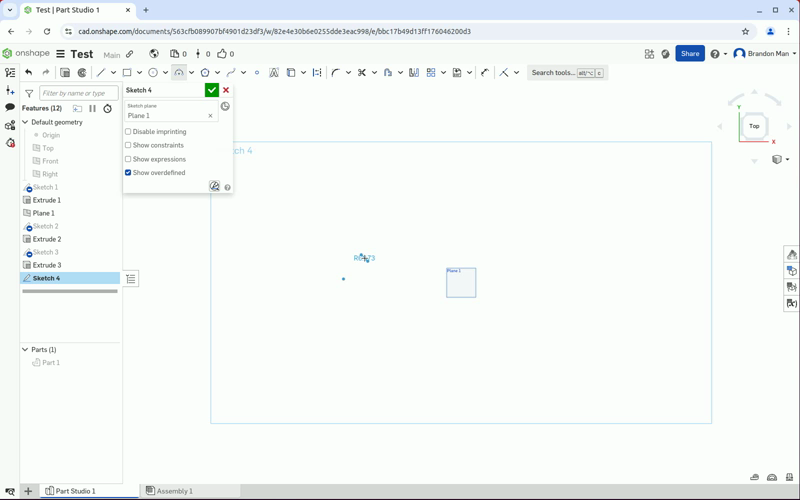
click(364, 257)
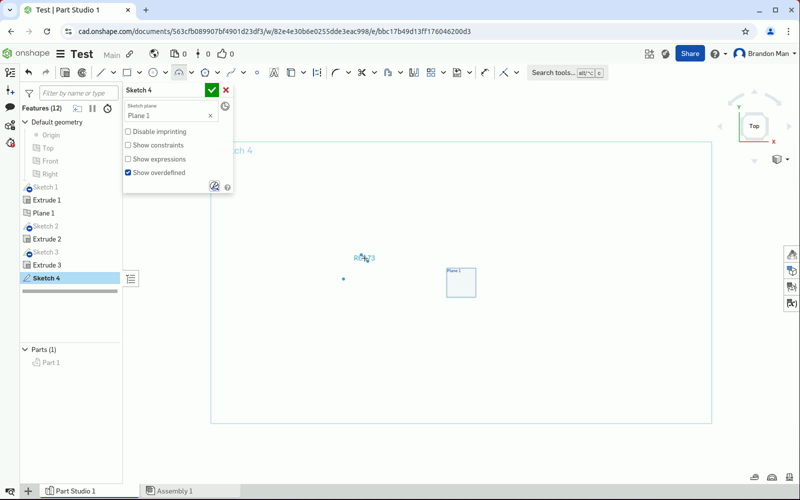
key_up(shift)
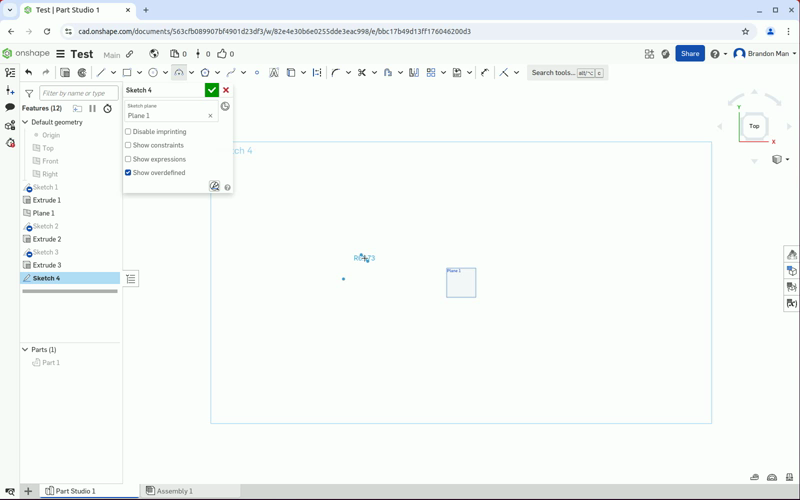
key(esc)
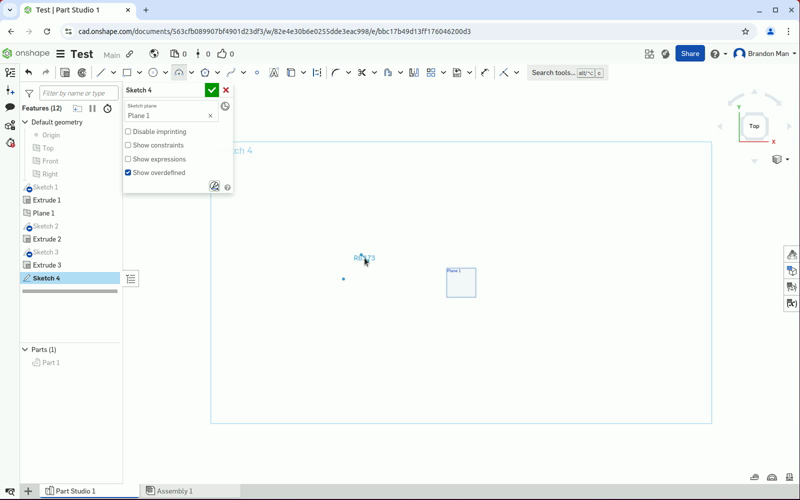
key(l)
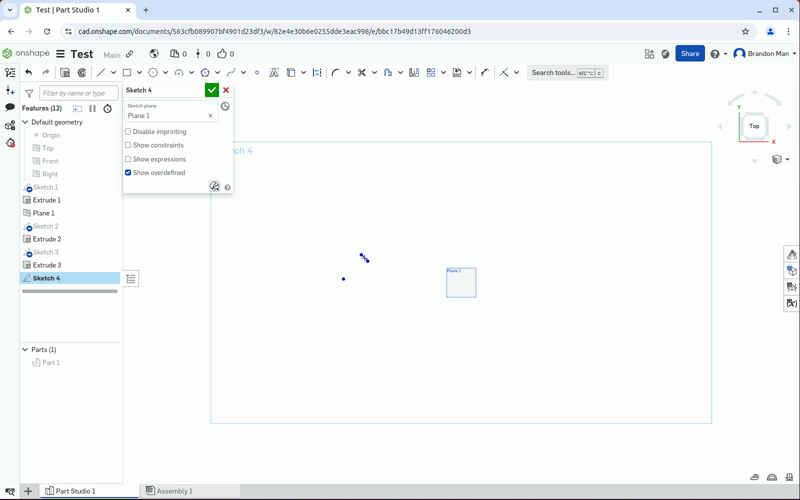
mouse_move(367, 261)
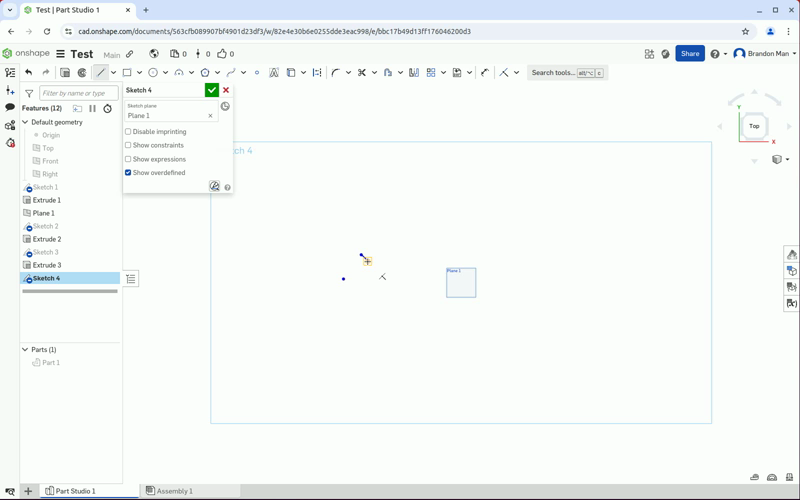
click(367, 261)
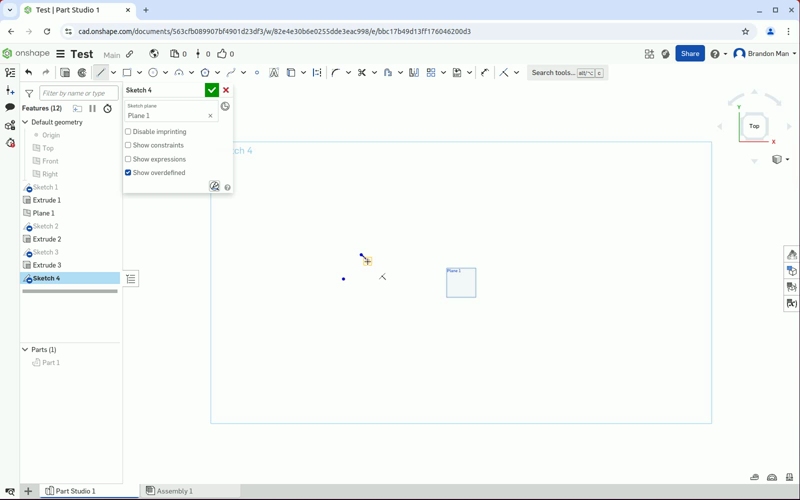
key_down(shift)
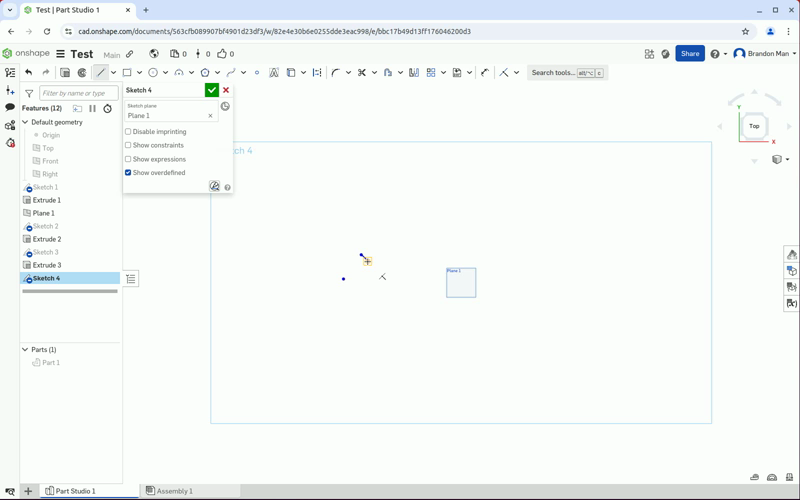
mouse_move(567, 261)
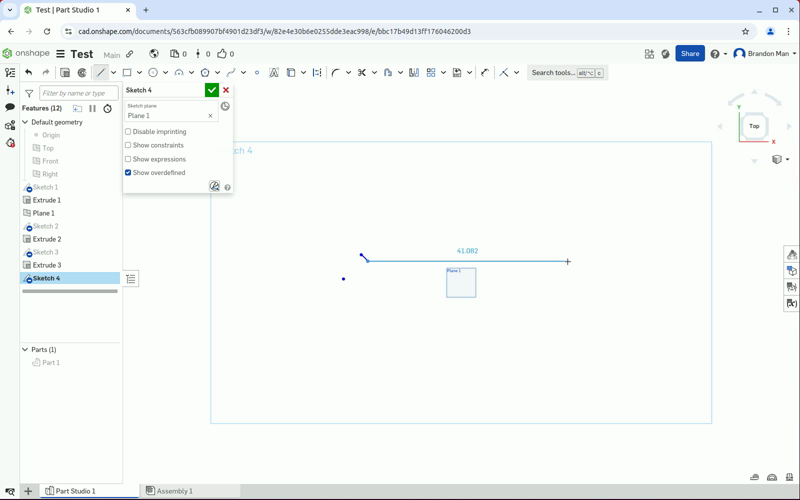
click(567, 261)
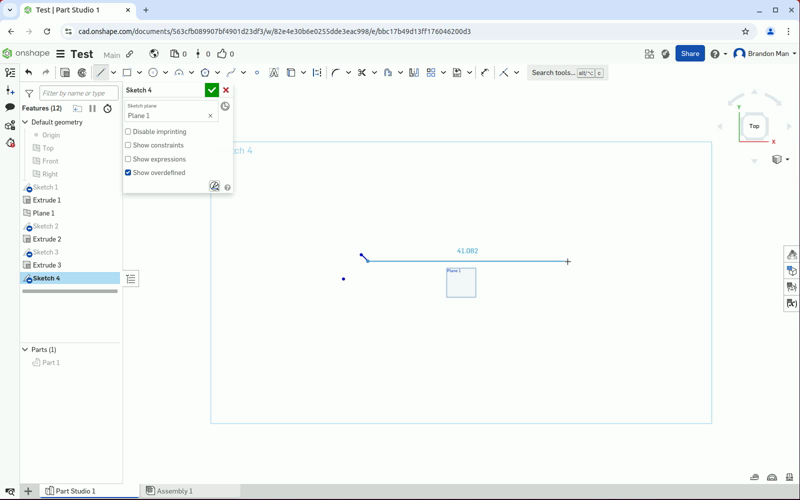
key_up(shift)
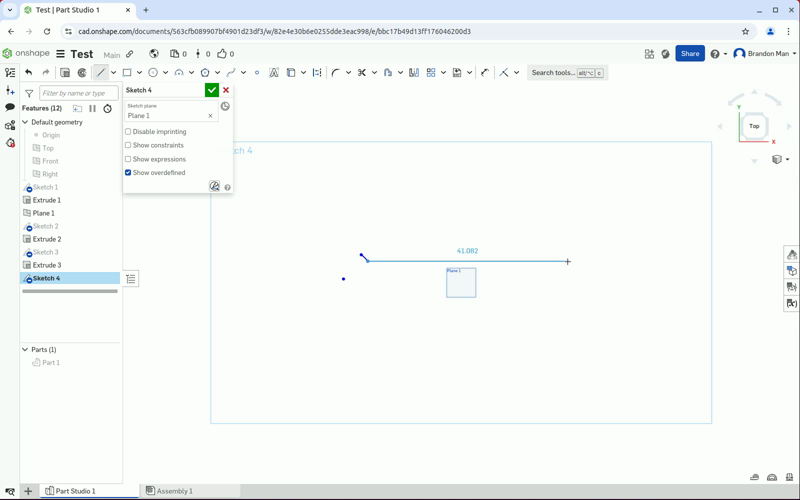
key_down(shift)
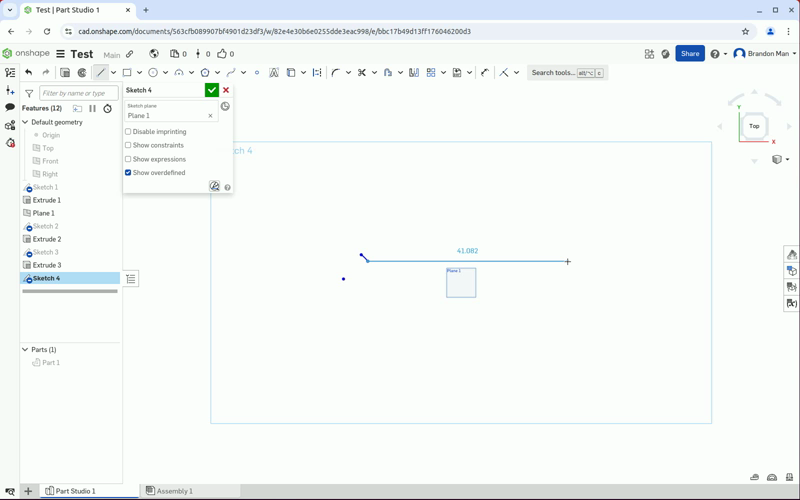
mouse_move(589, 261)
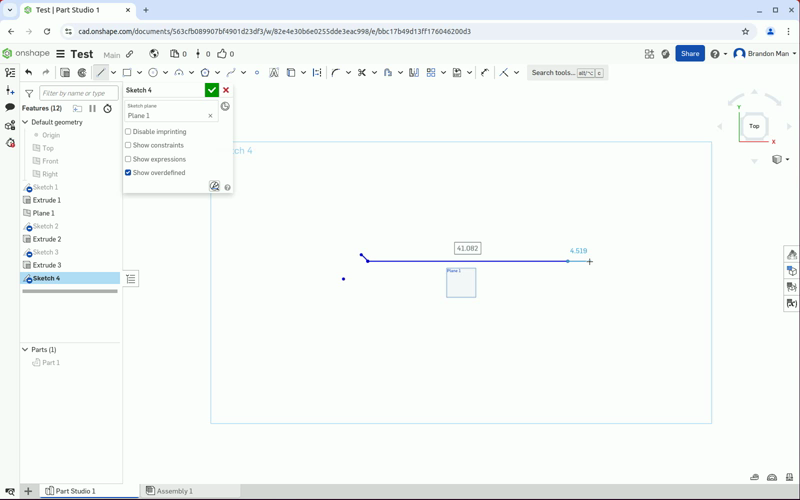
mouse_move(567, 254)
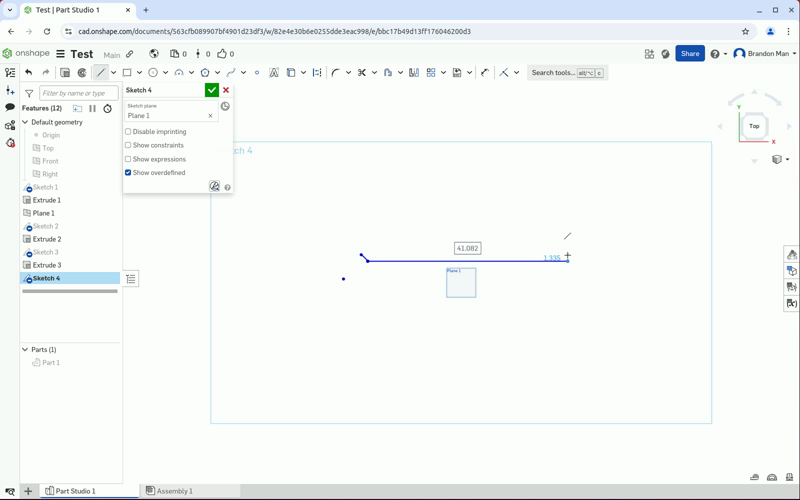
scroll(6)
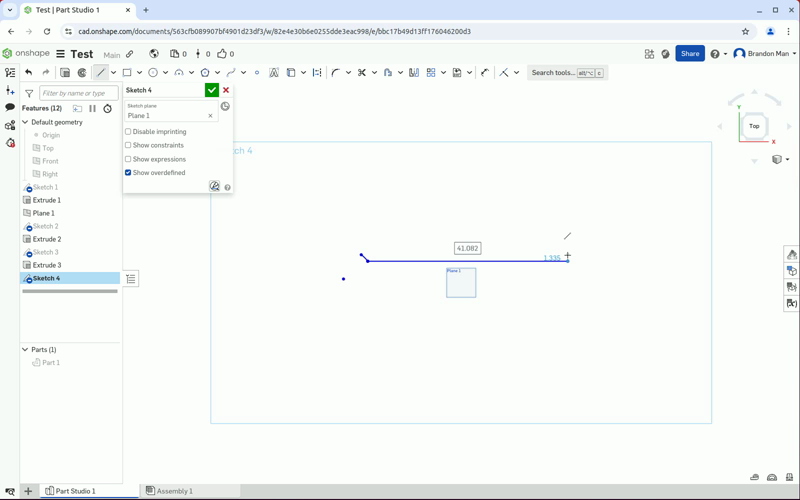
scroll(6)
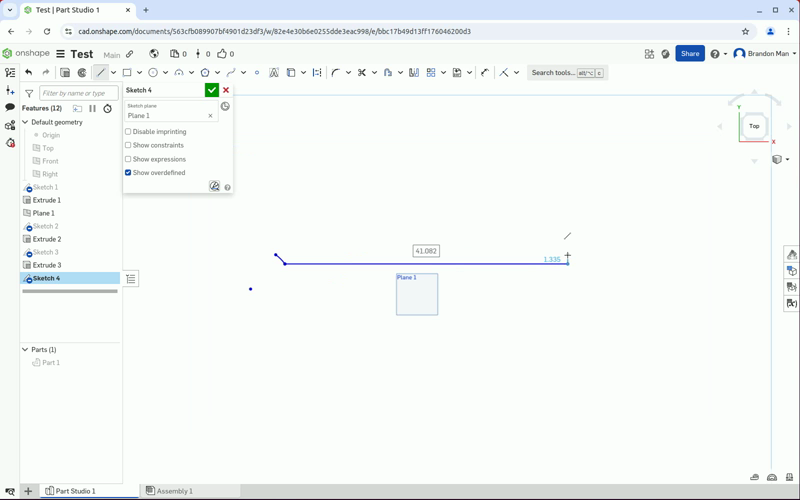
scroll(6)
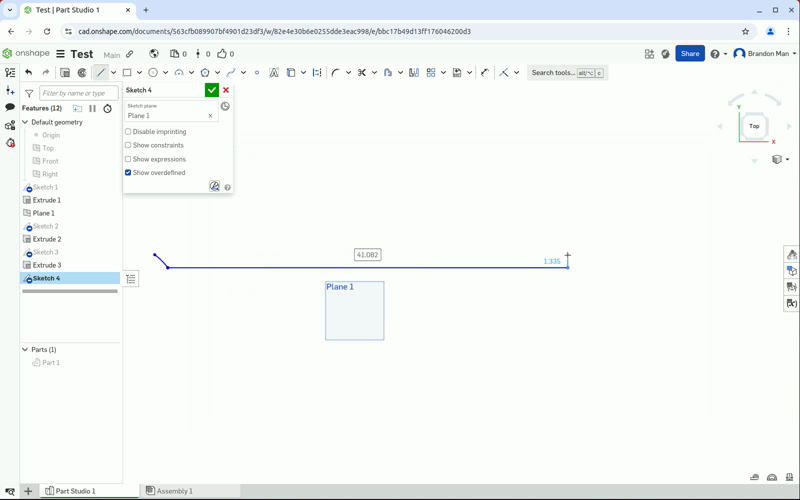
scroll(6)
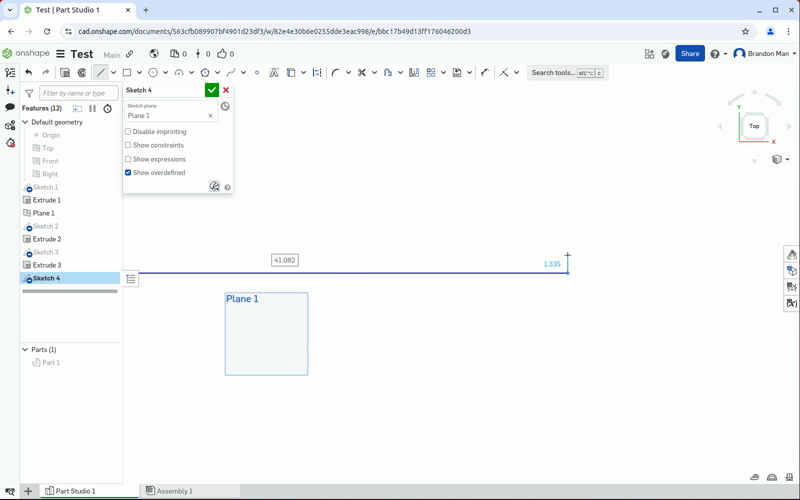
scroll(6)
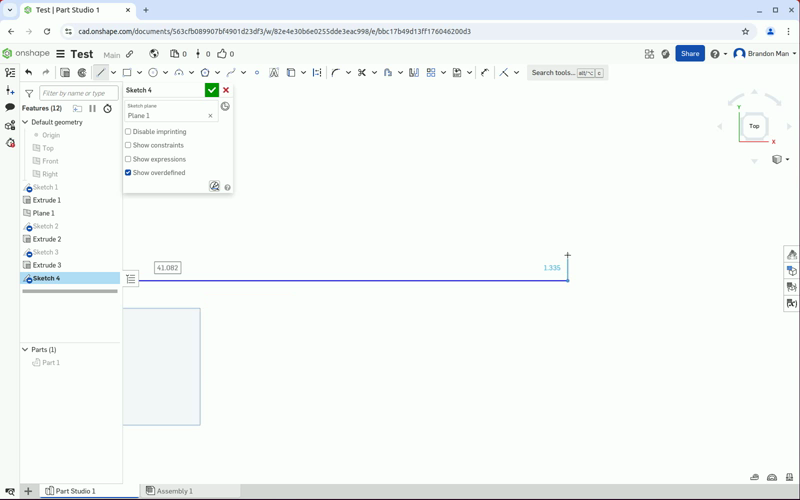
scroll(6)
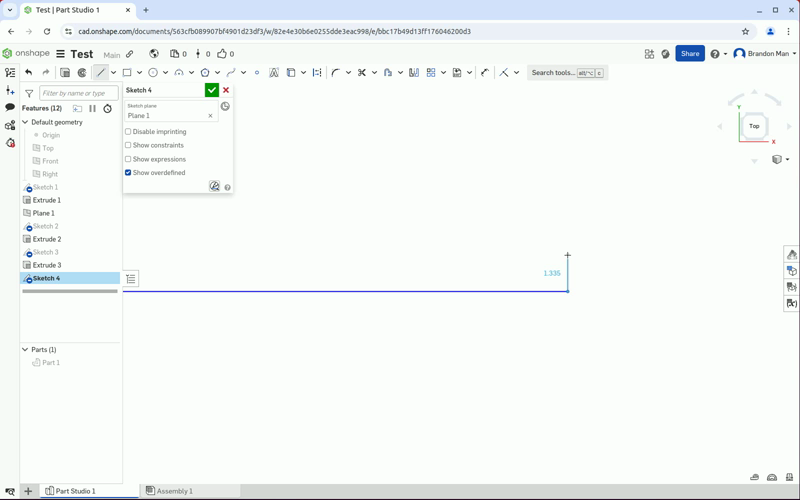
scroll(6)
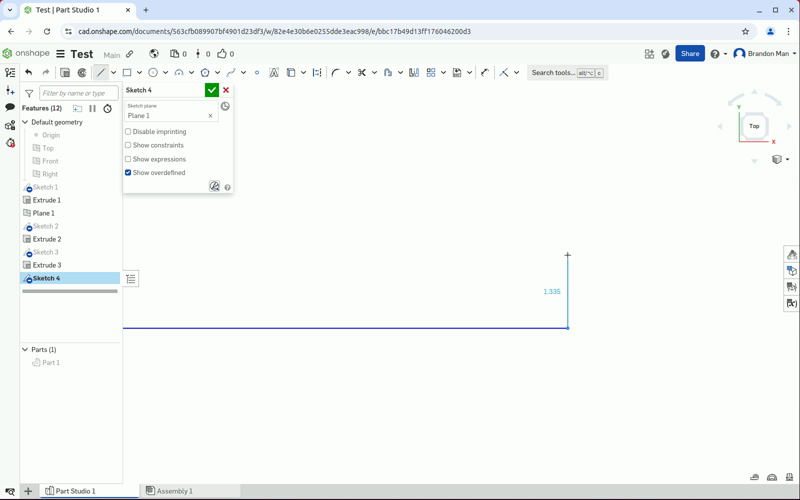
click(567, 254)
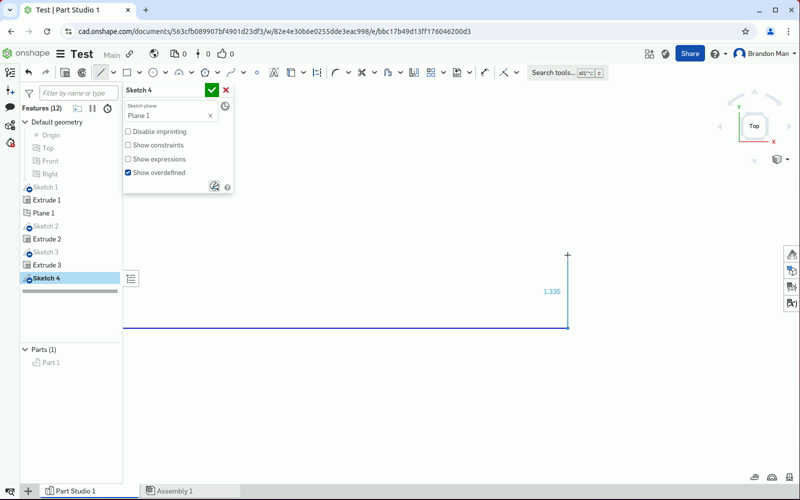
scroll(-6)
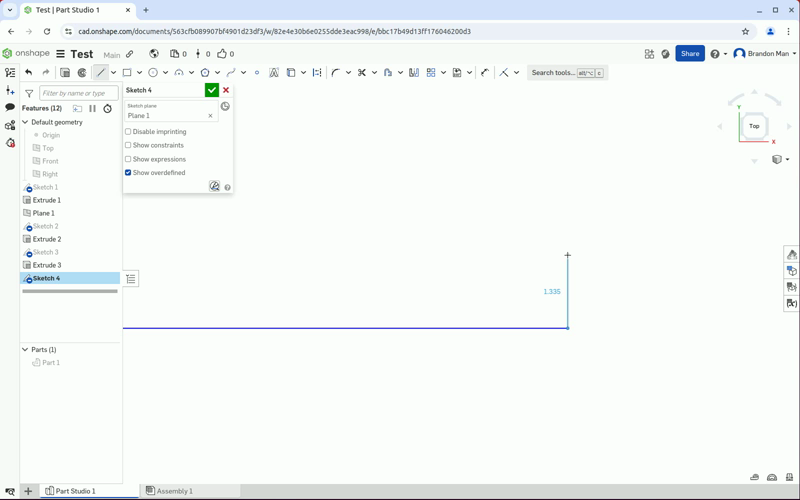
scroll(-6)
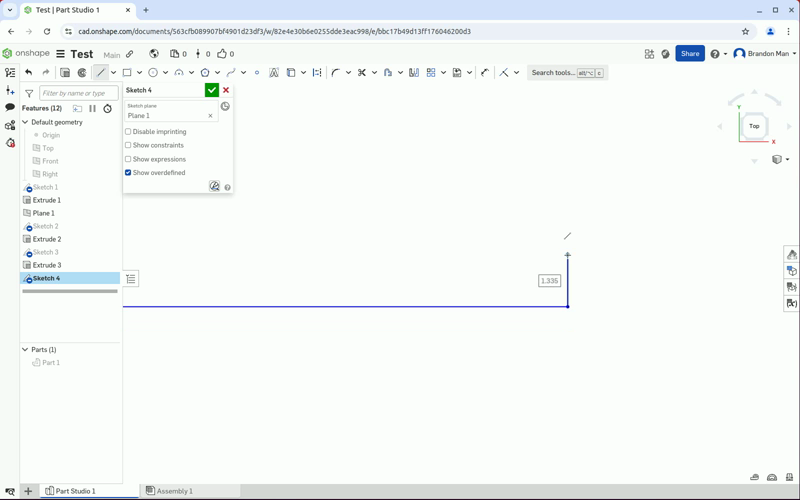
scroll(-6)
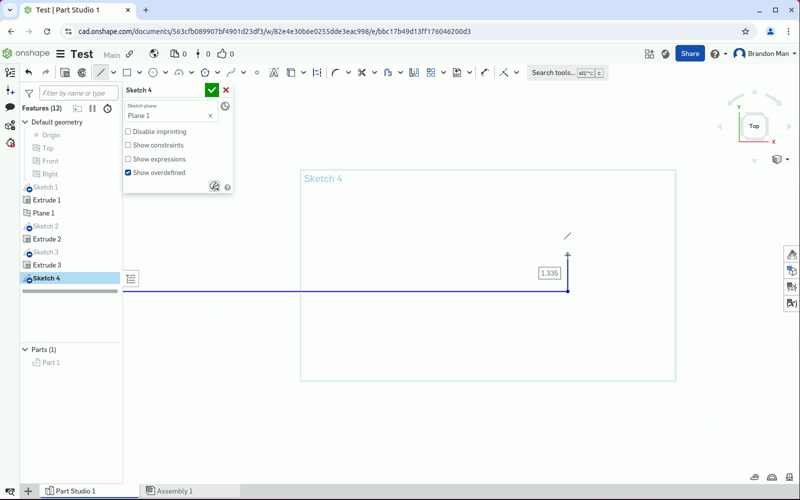
scroll(-6)
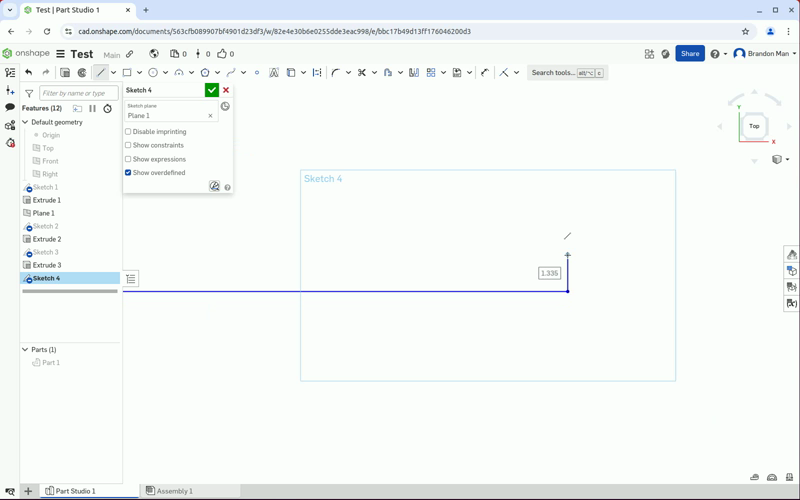
scroll(-6)
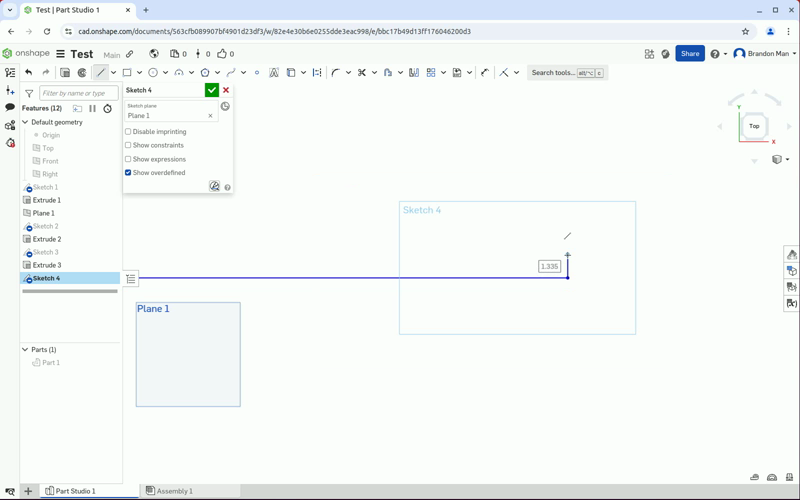
scroll(-6)
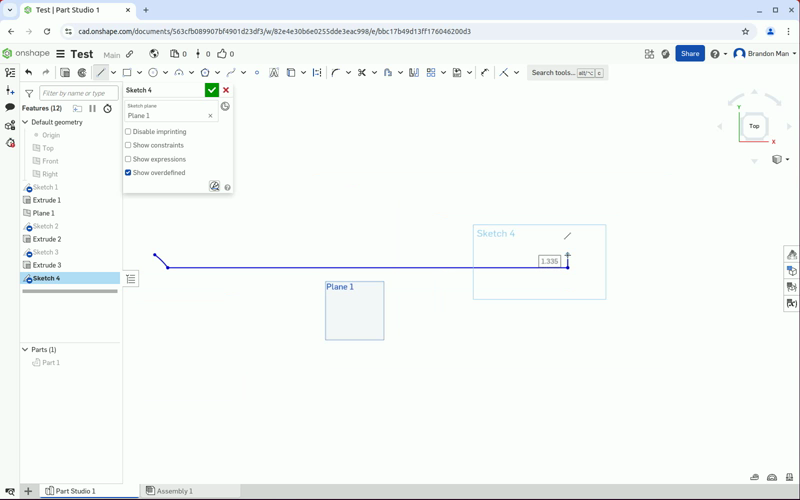
scroll(-6)
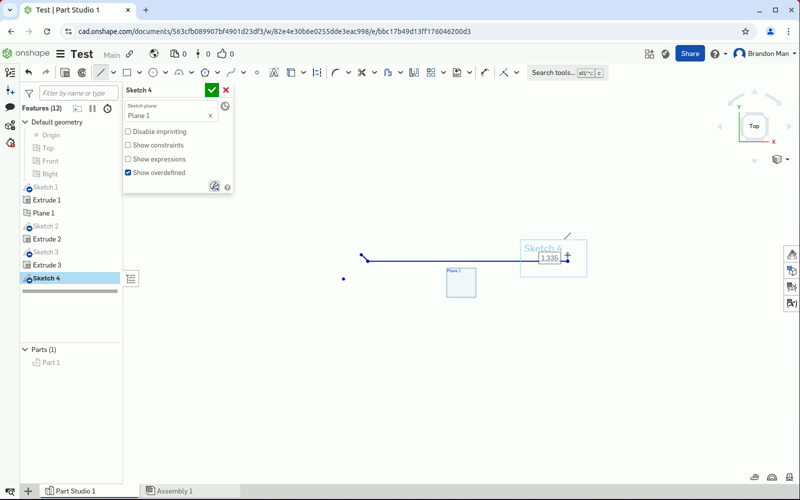
key_up(shift)
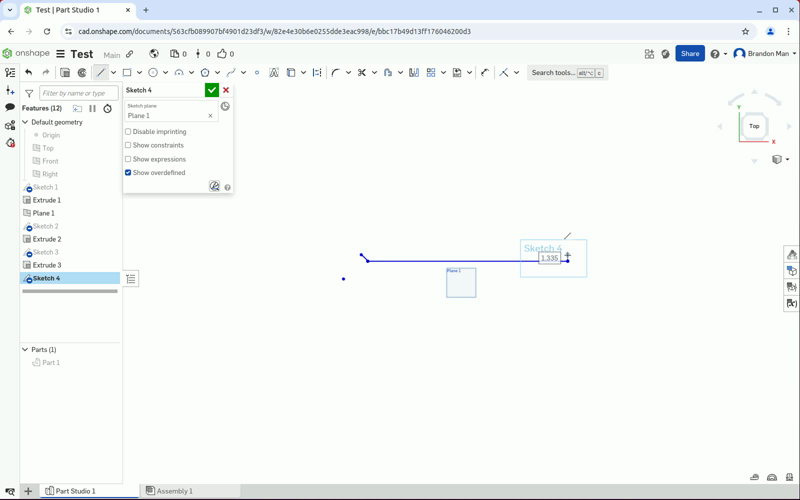
key_down(shift)
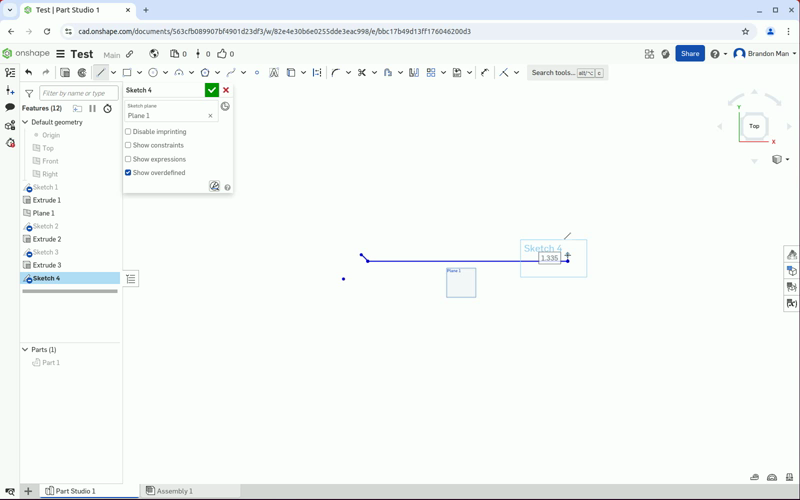
mouse_move(361, 254)
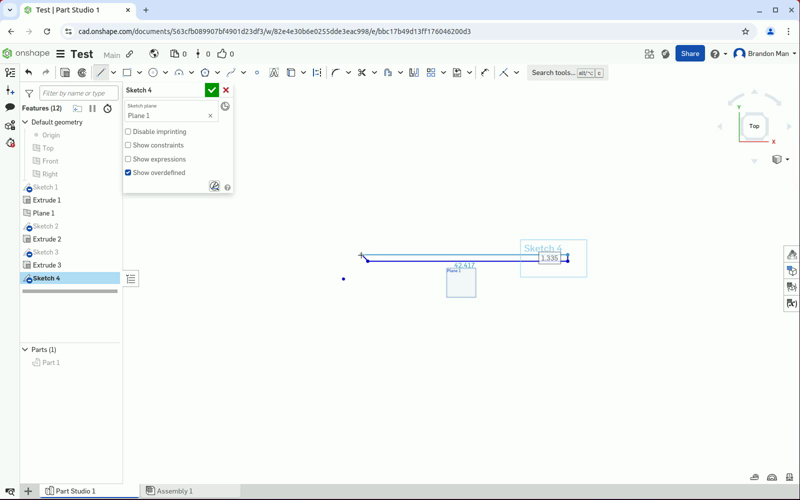
key_up(shift)
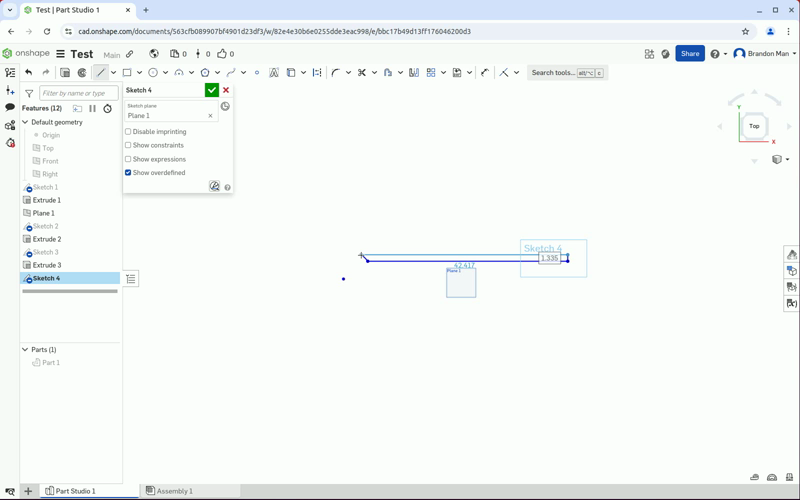
click(361, 254)
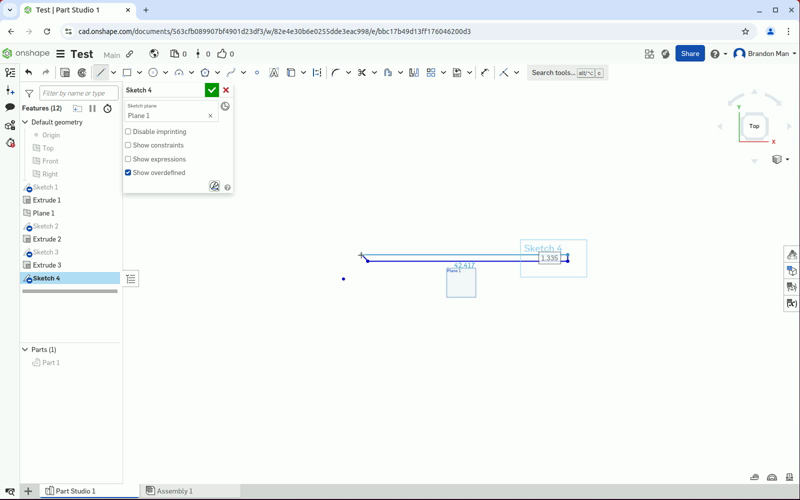
key(esc)
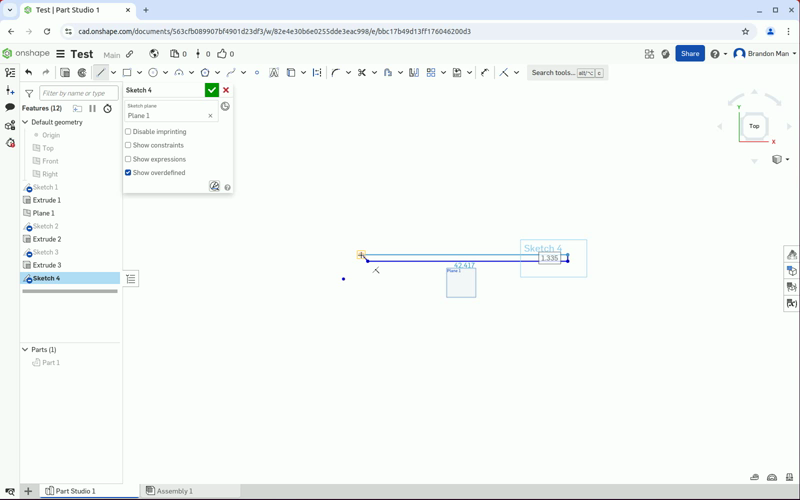
mouse_move(460, 259)
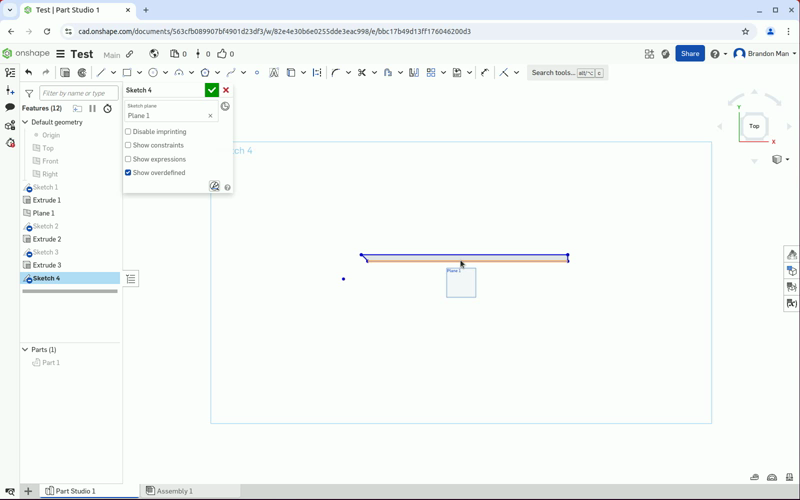
scroll(6)
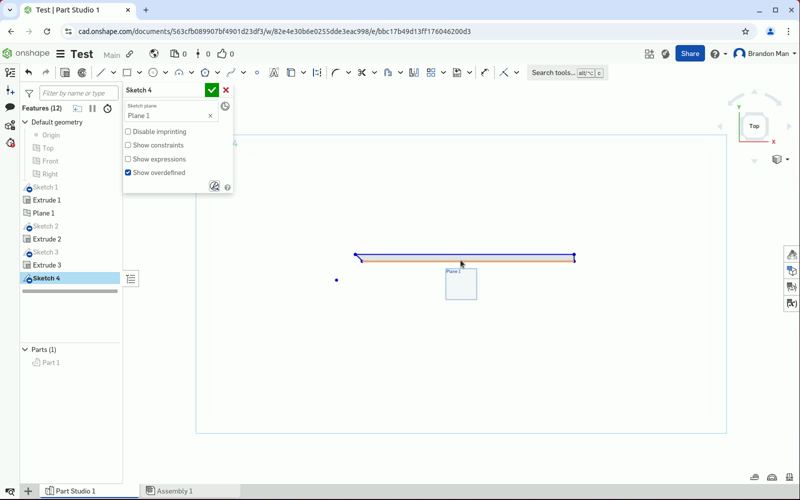
scroll(6)
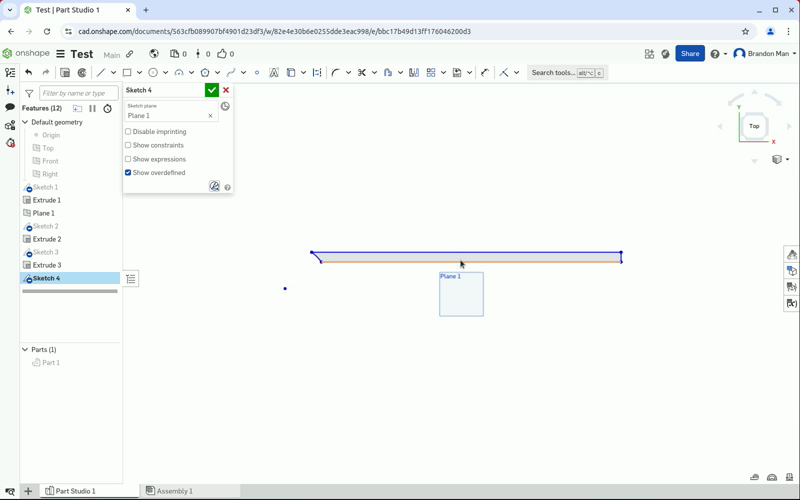
scroll(6)
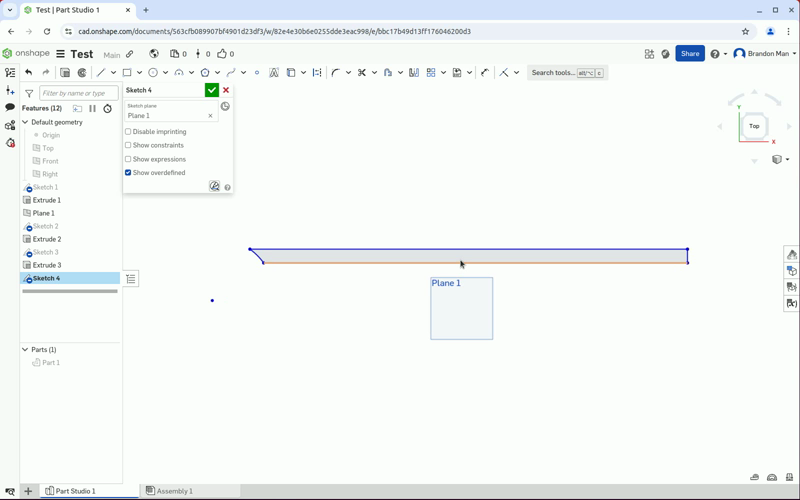
scroll(6)
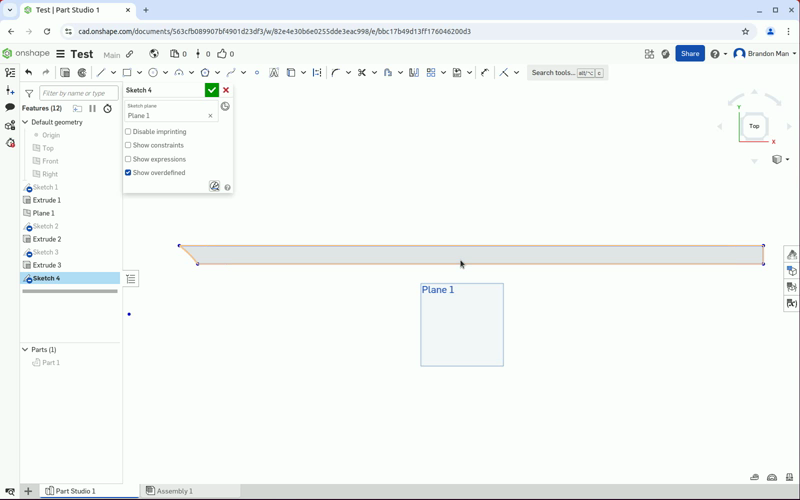
scroll(6)
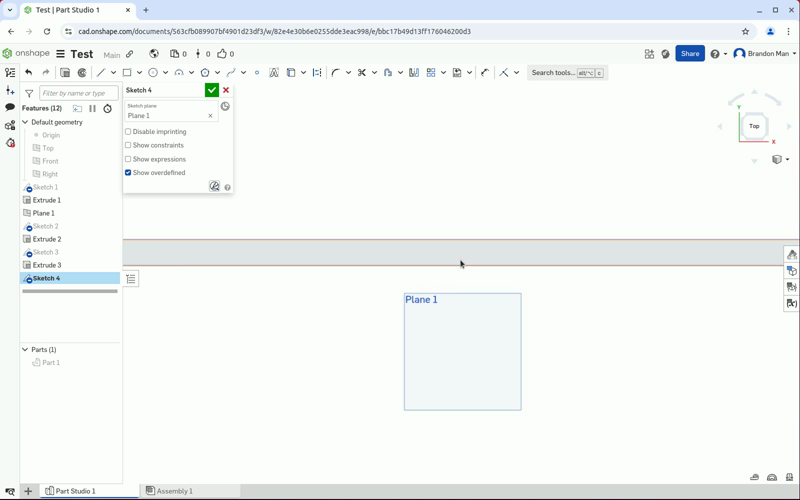
scroll(6)
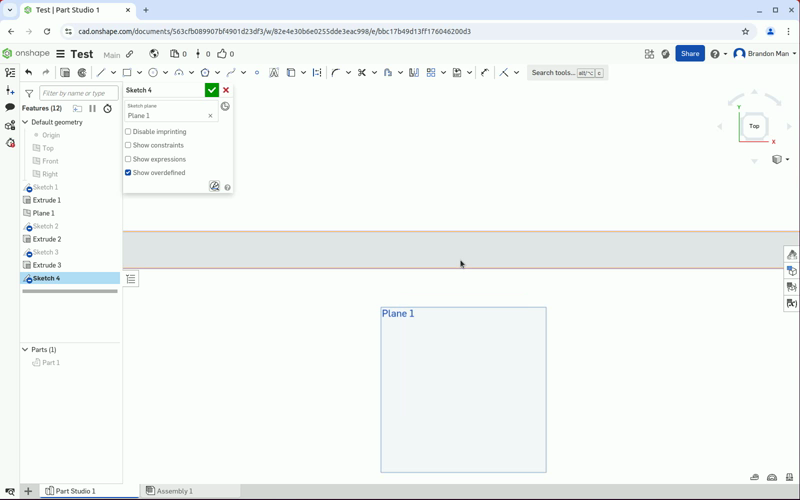
scroll(6)
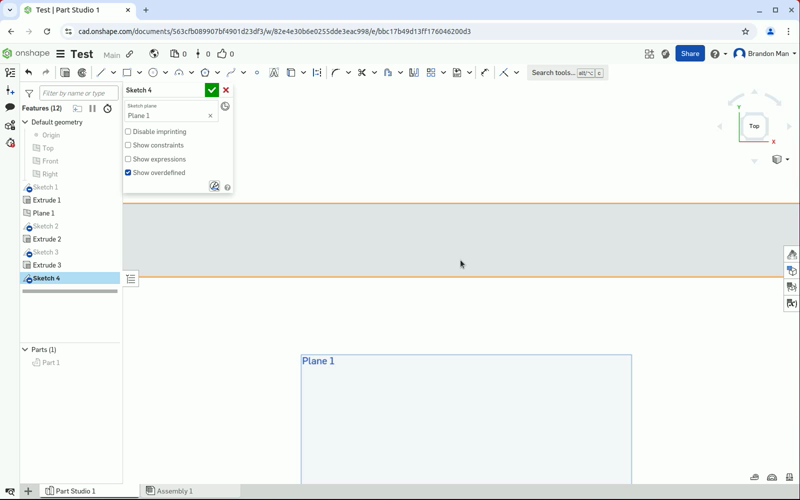
click(460, 259)
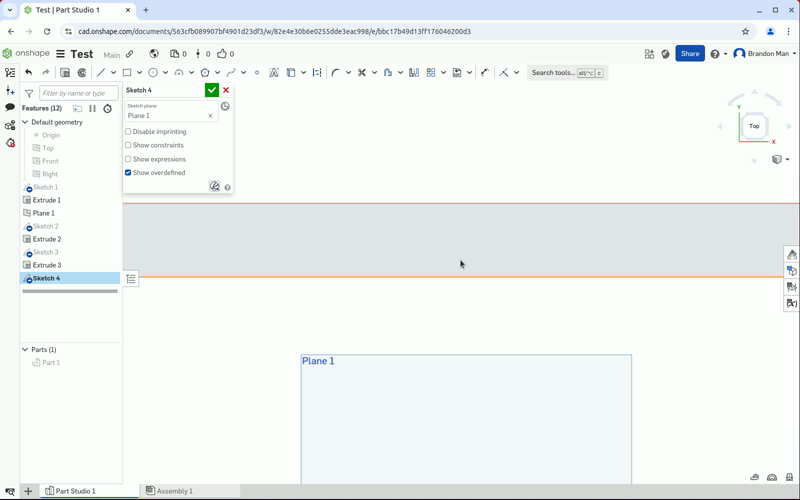
scroll(-6)
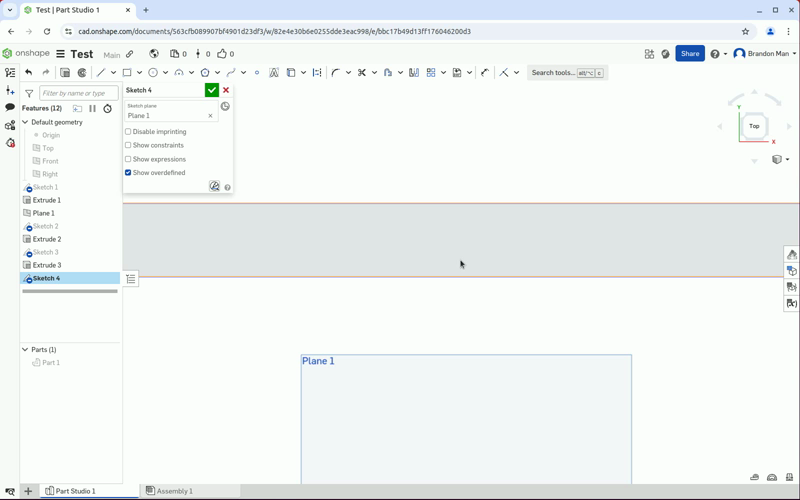
scroll(-6)
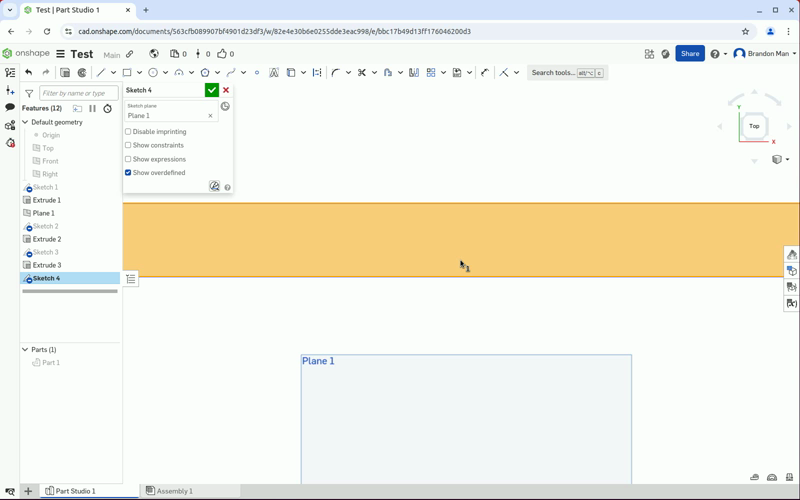
scroll(-6)
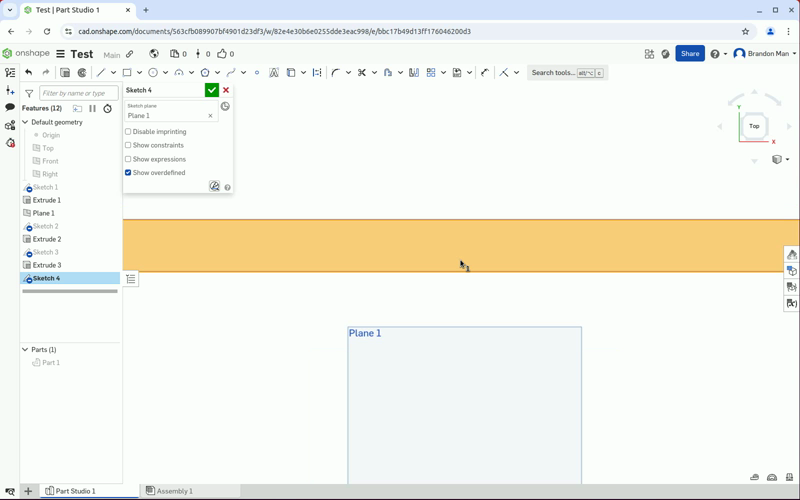
scroll(-6)
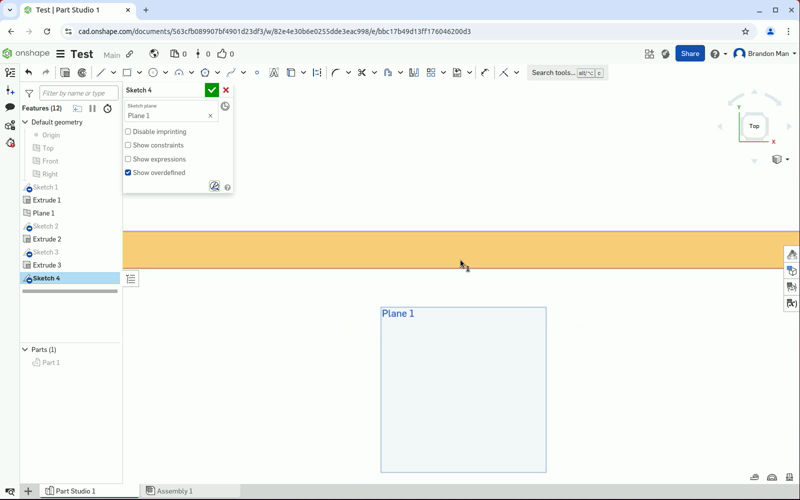
scroll(-6)
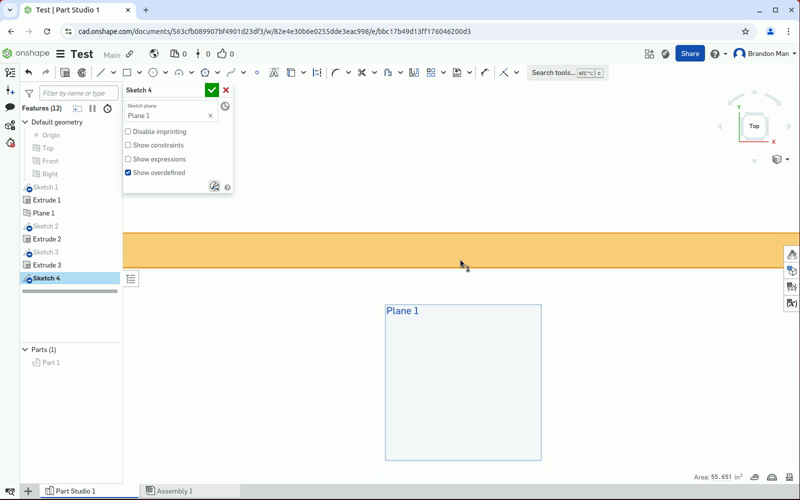
scroll(-6)
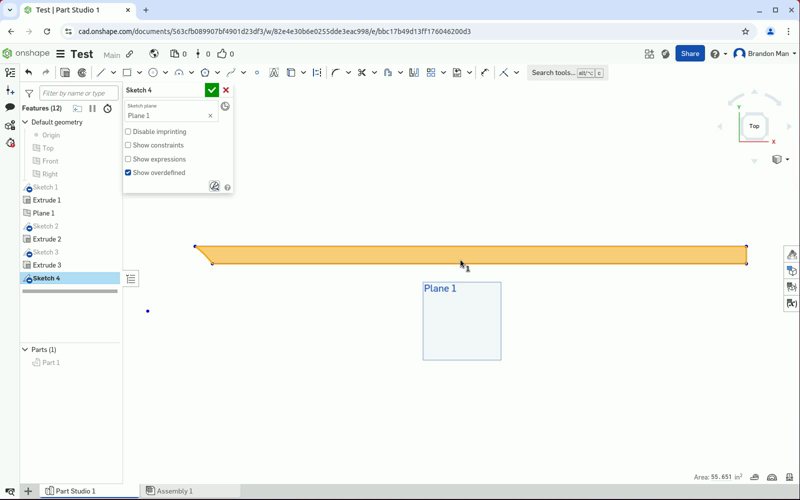
scroll(-6)
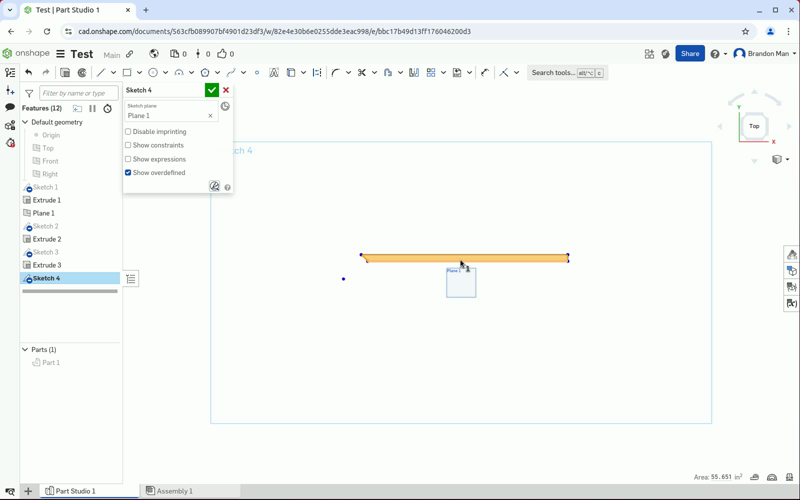
mouse_move(73, 352)
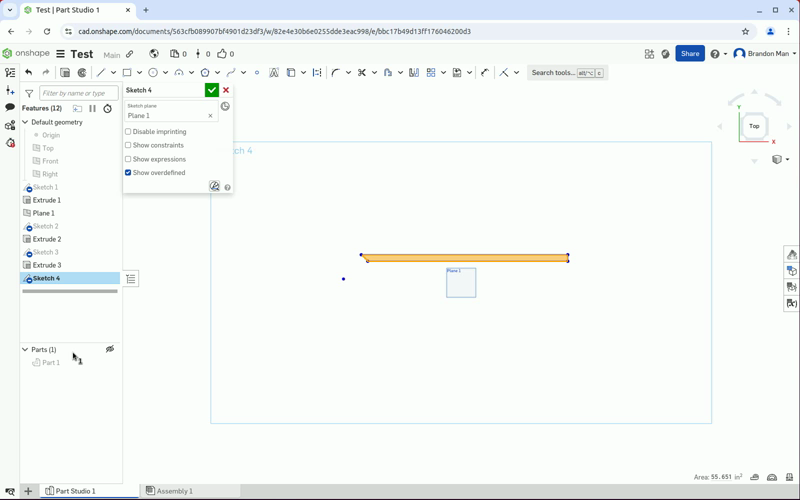
key(shift+y)
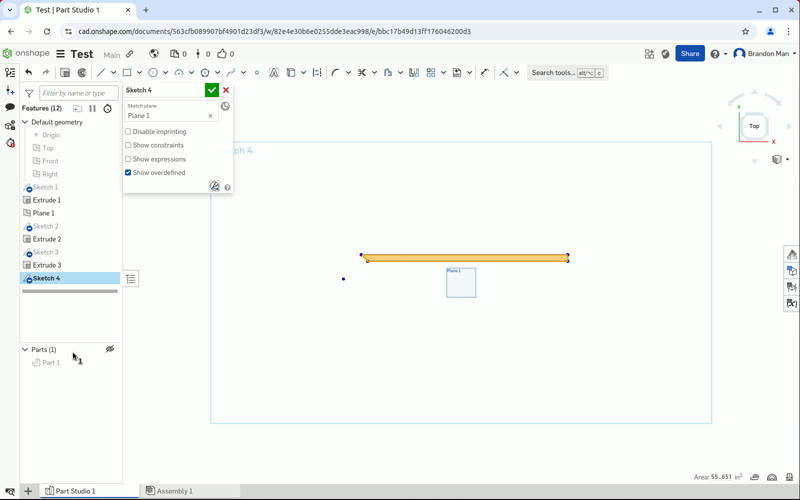
key(shift+e)
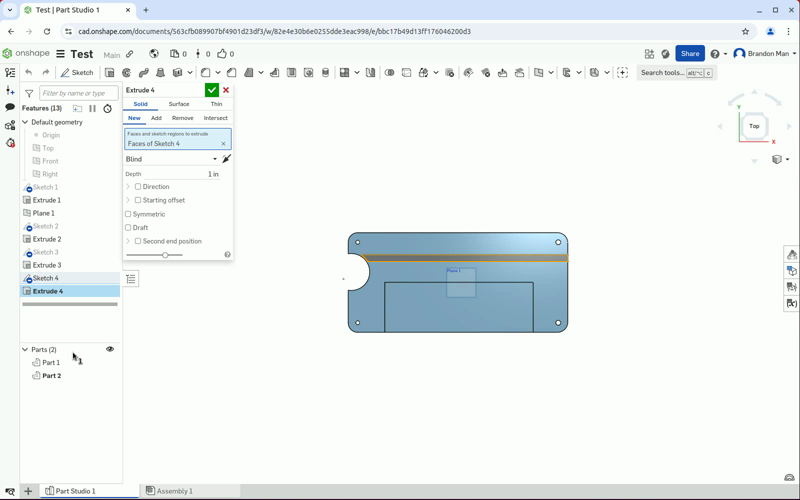
mouse_move(143, 106)
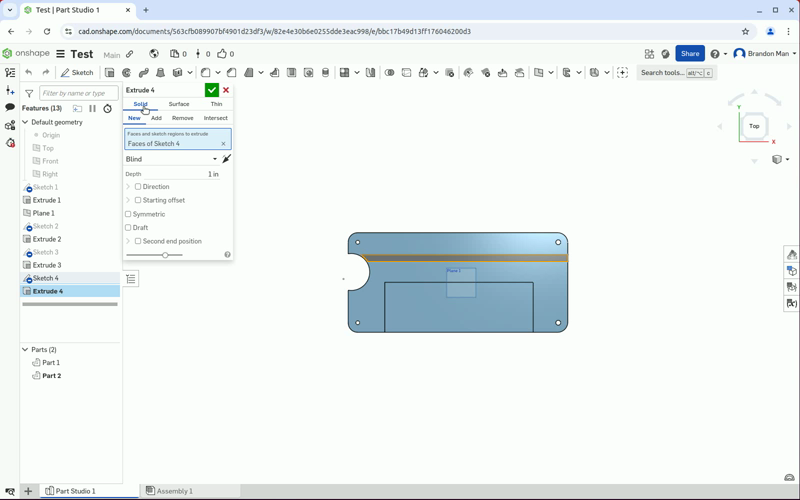
click(143, 106)
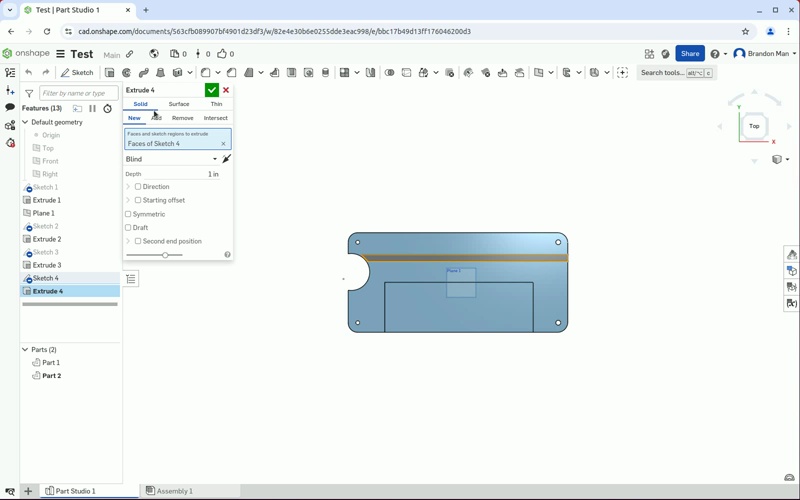
mouse_move(186, 120)
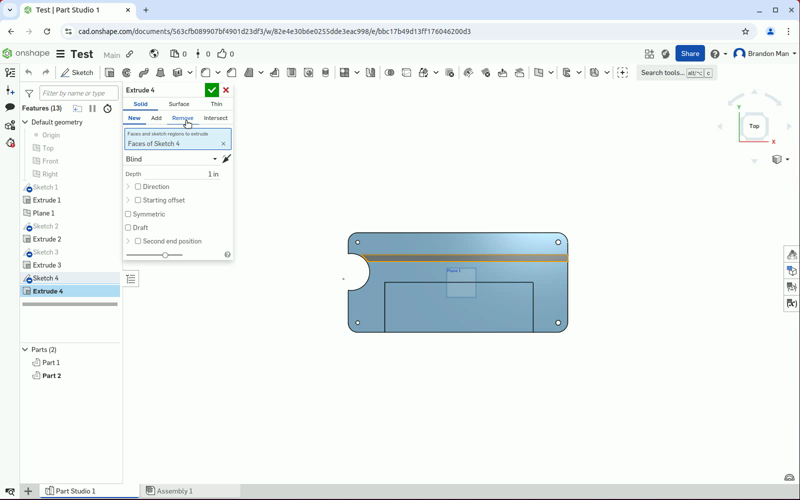
click(186, 120)
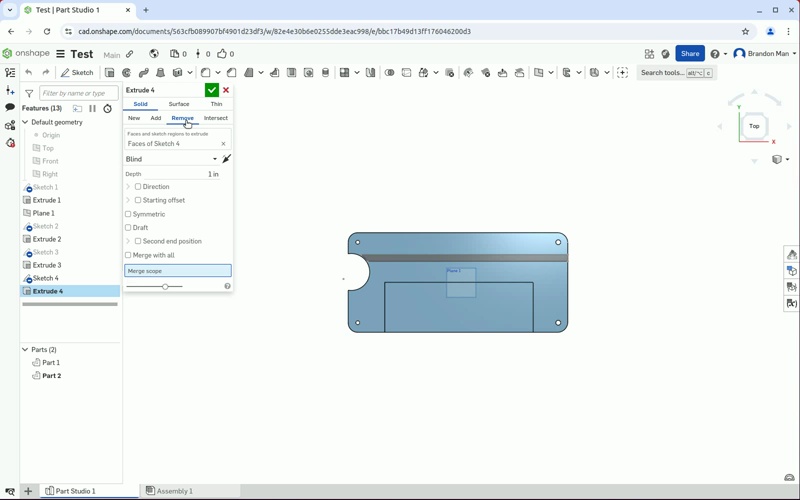
key(tab, 4)
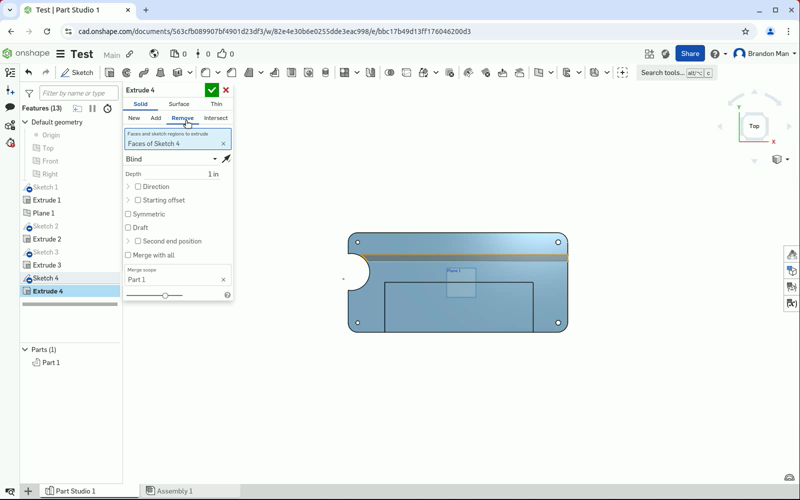
text(0.722)
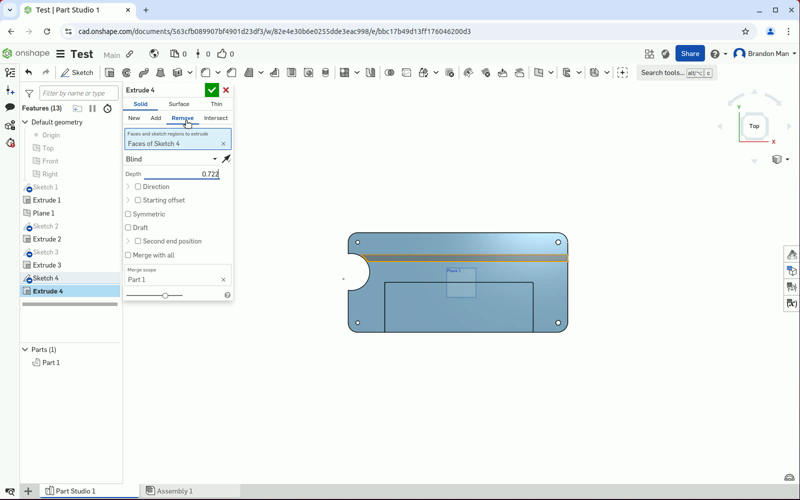
key(tab, 6)
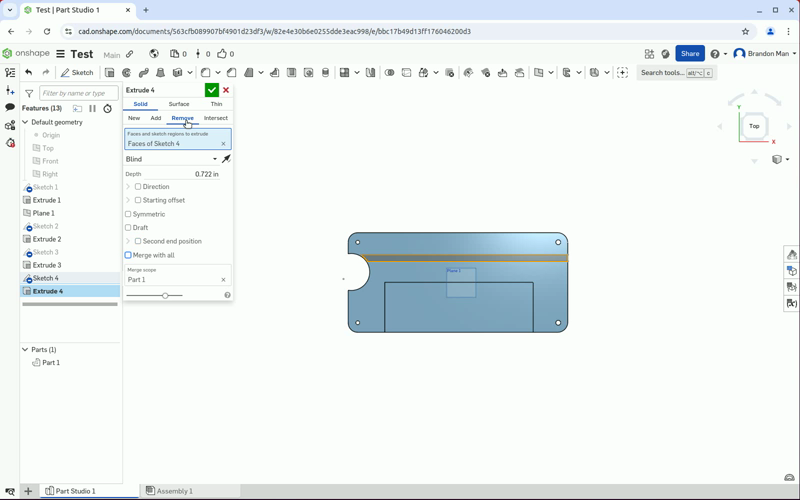
key(space)
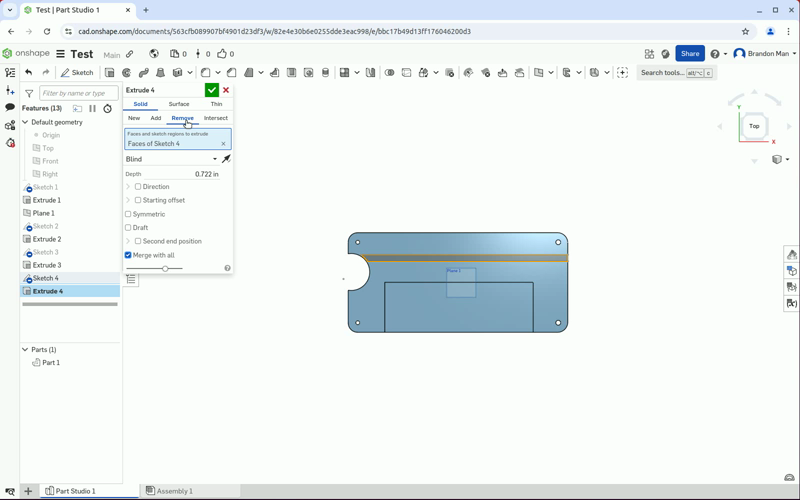
key(enter)
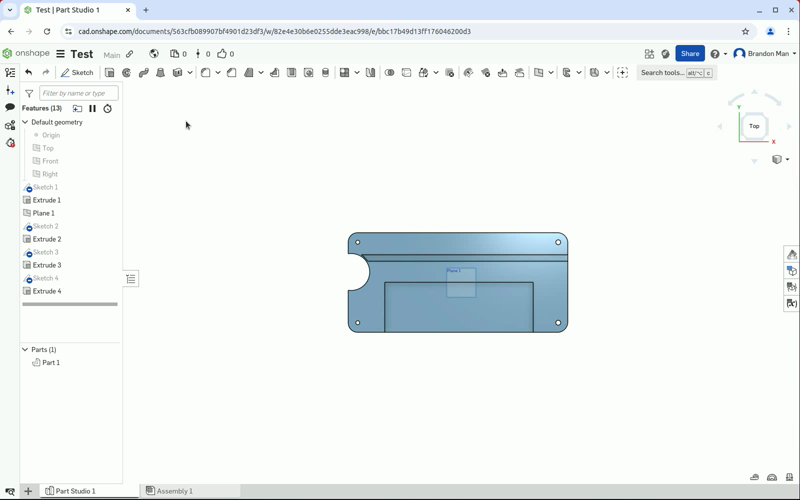
key(shift+h)
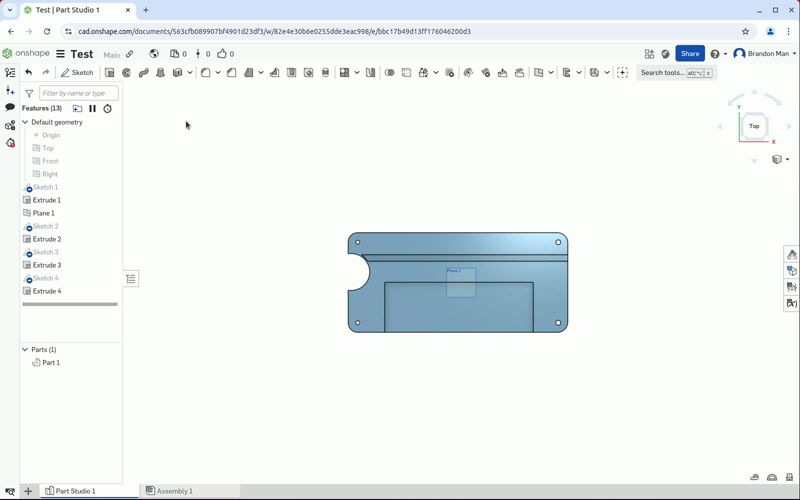
key(shift+h)
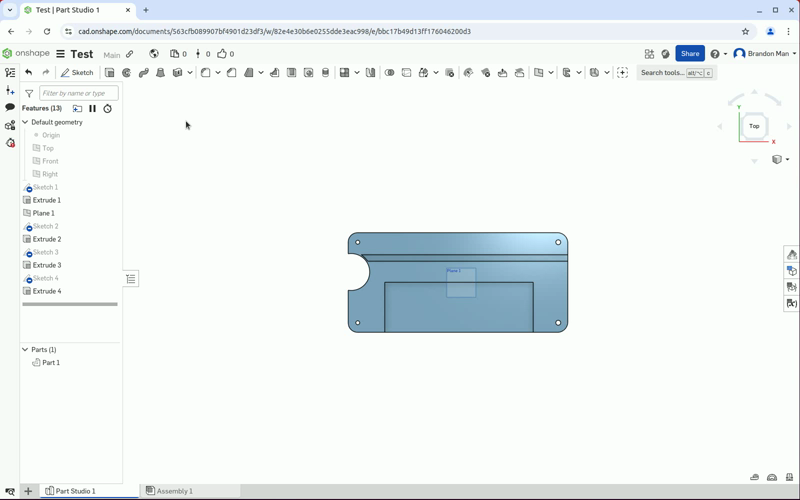
key(shift+7)
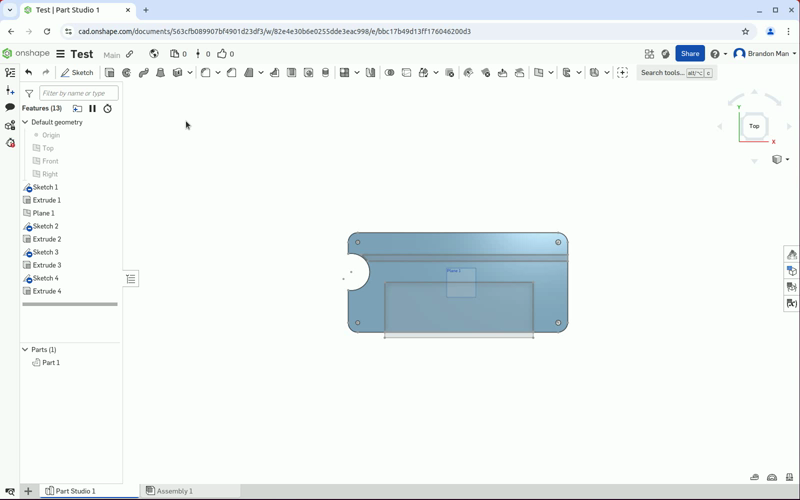
key(up, 3)
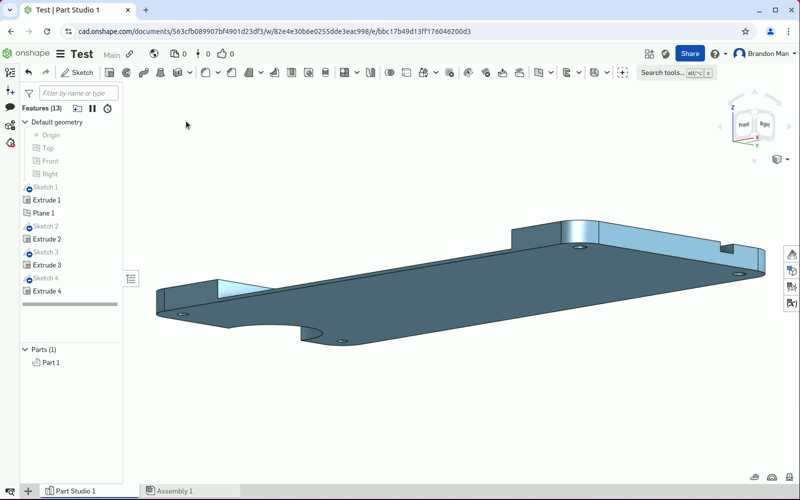
key(left, 3)
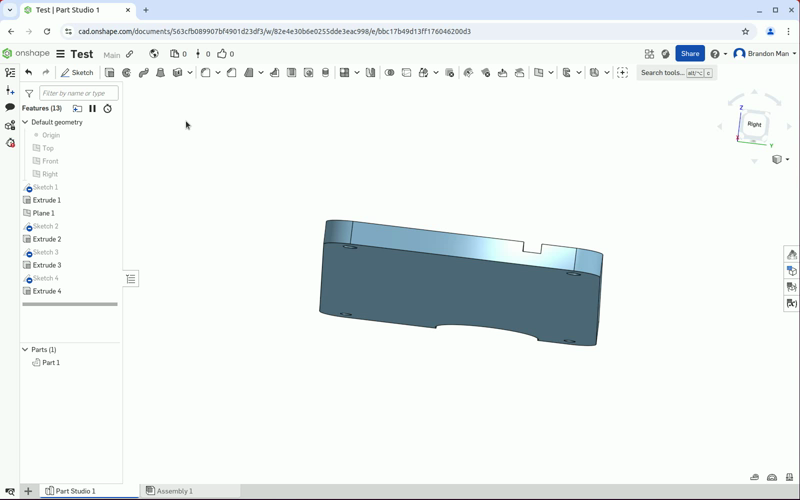
key(right, 3)
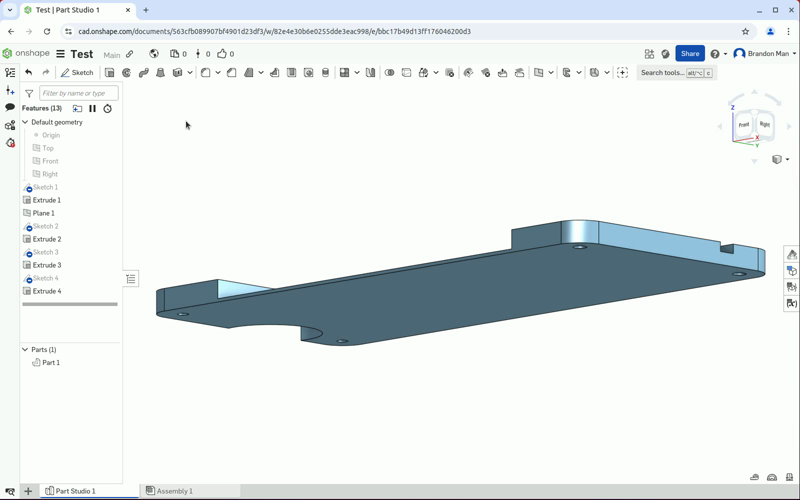
key(down, 3)
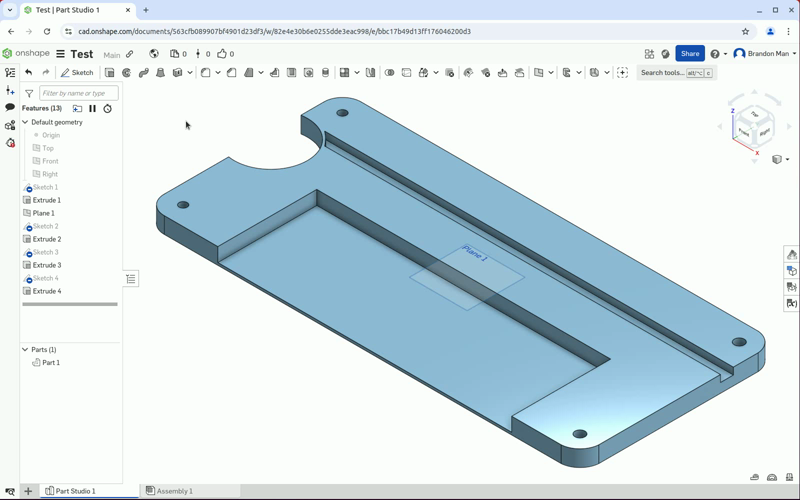
mouse_move(73, 189)
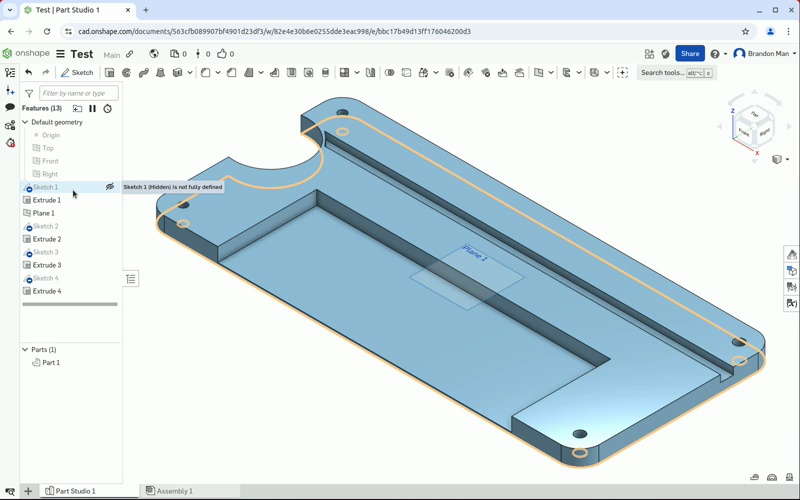
click(73, 189)